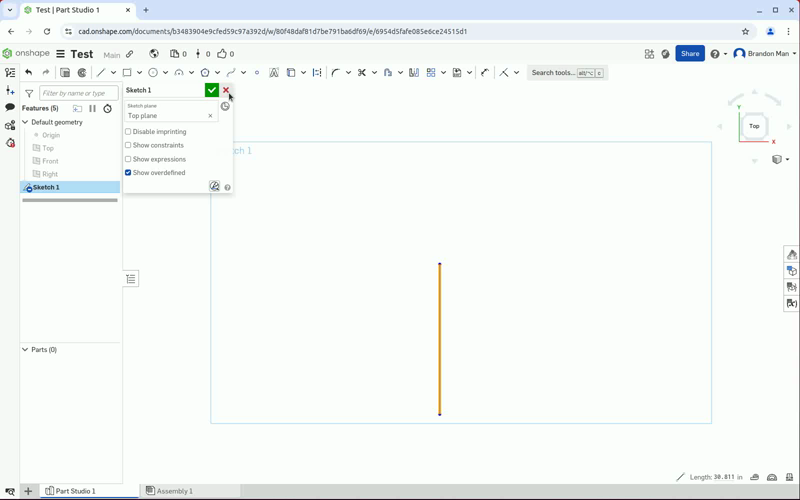
key(shift+h)
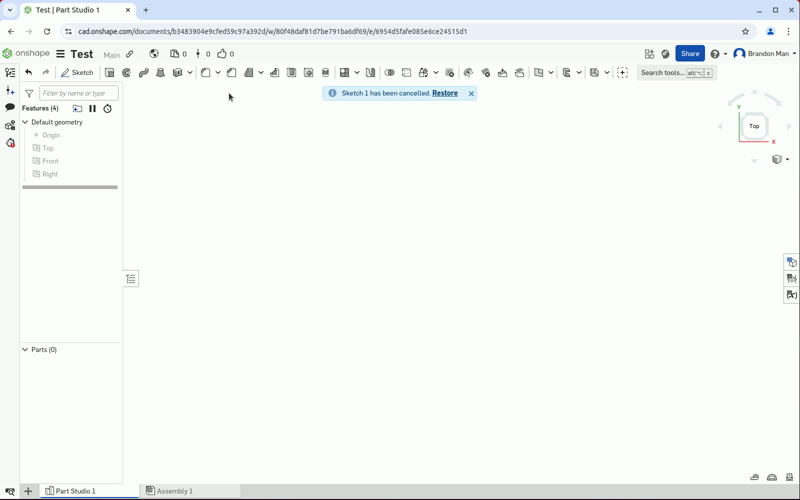
mouse_move(73, 352)
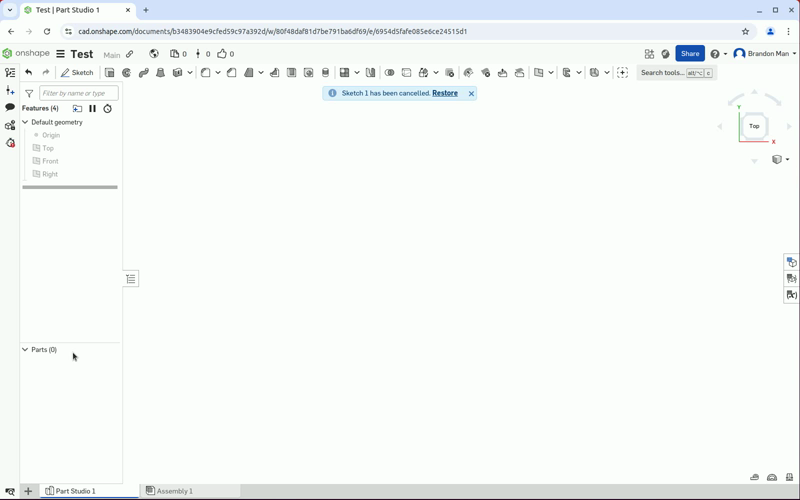
key(y)
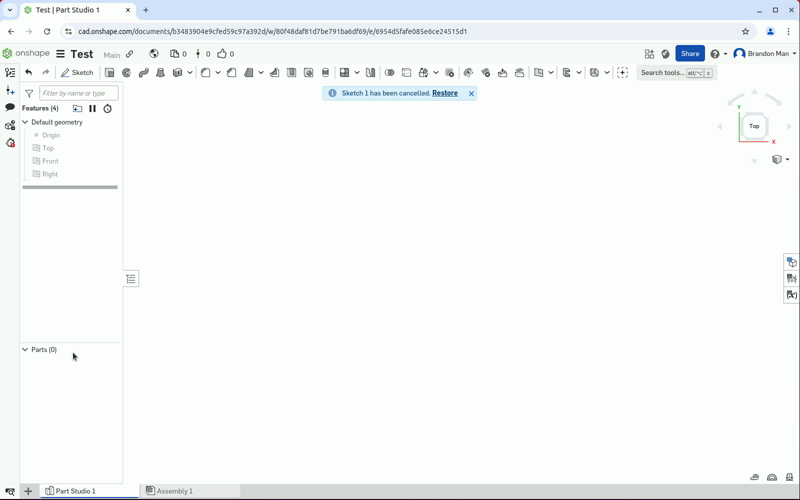
key(shift+p)
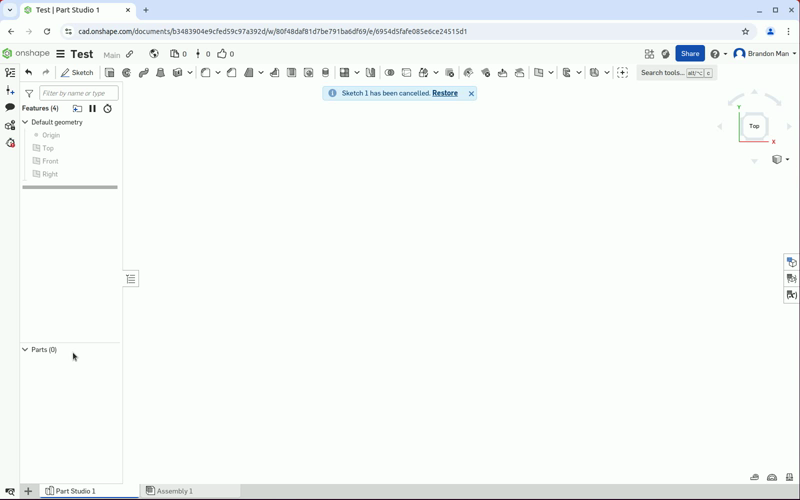
key(space)
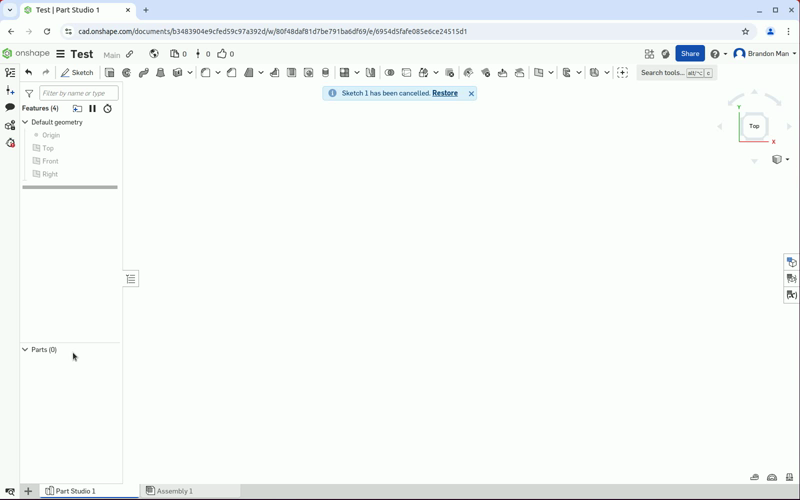
key_down(shift)
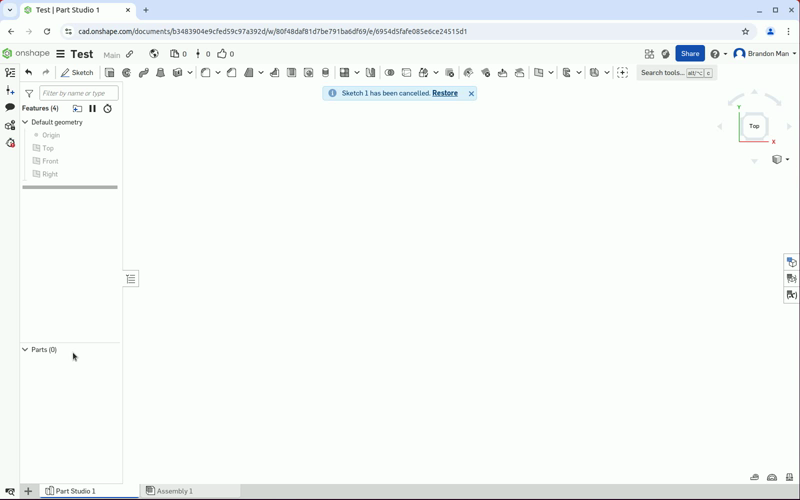
key(up)
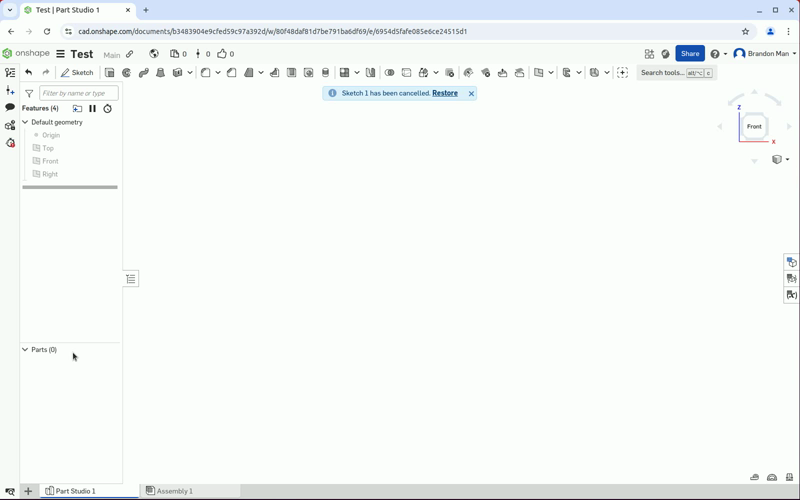
key_up(shift)
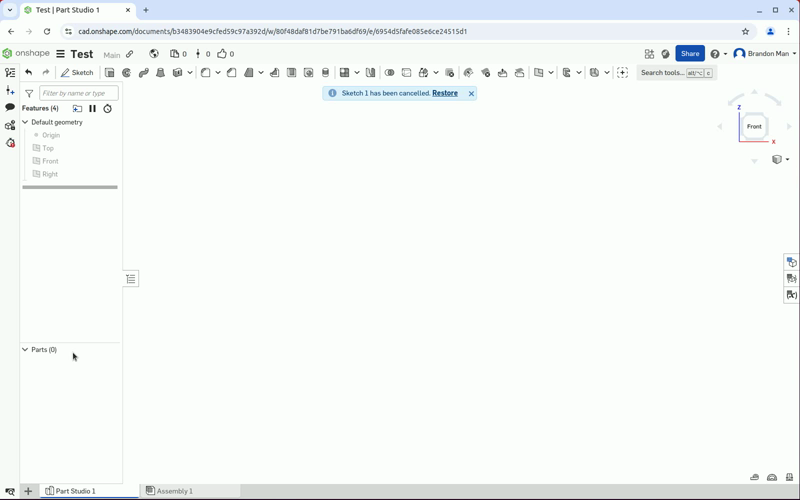
mouse_move(73, 352)
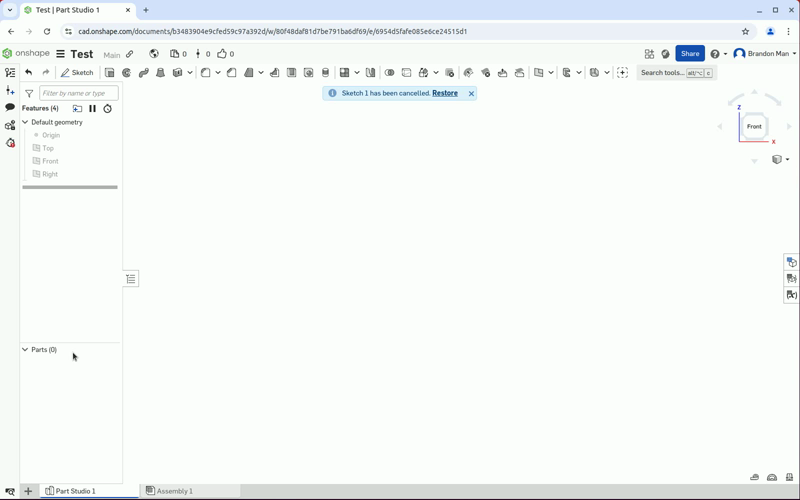
key(shift+y)
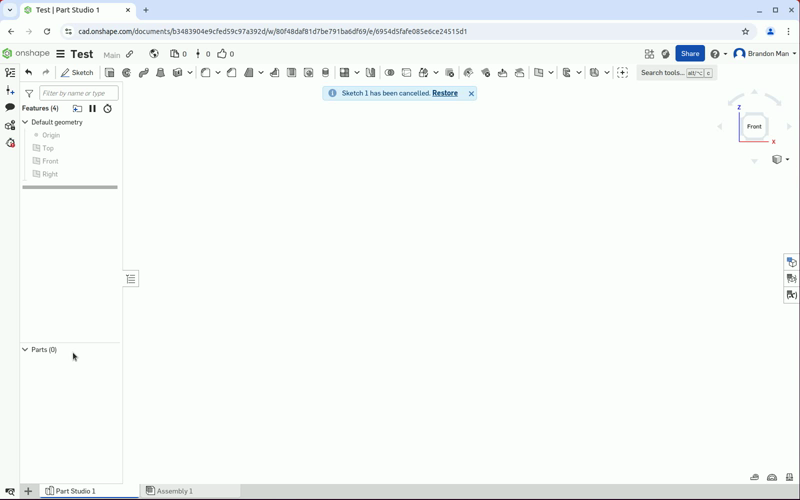
key(shift+s)
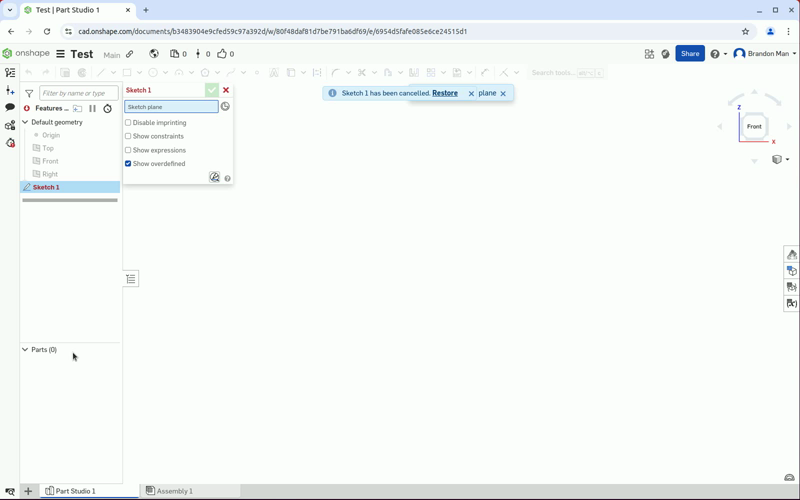
mouse_move(73, 163)
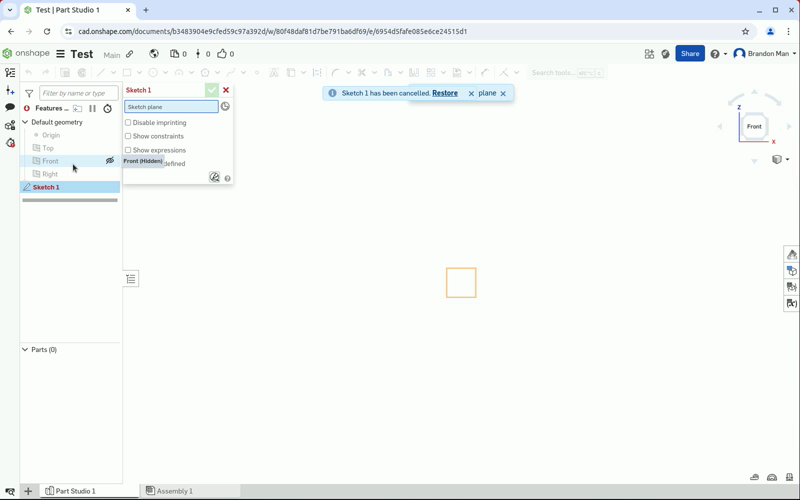
click(73, 163)
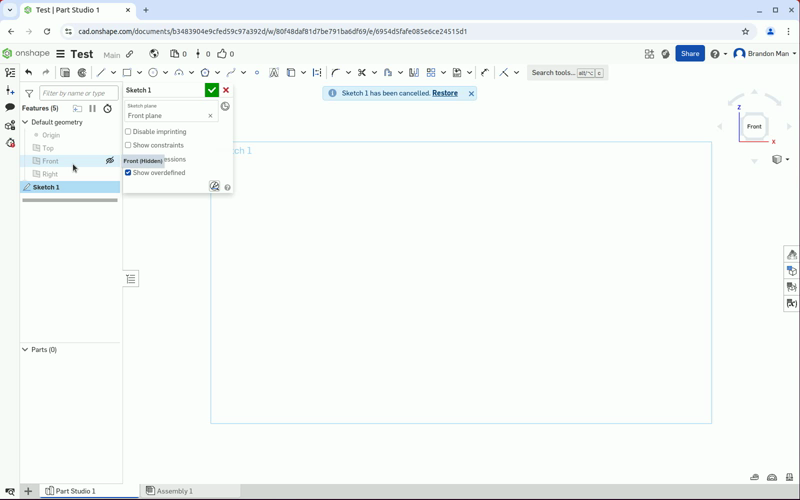
mouse_move(73, 352)
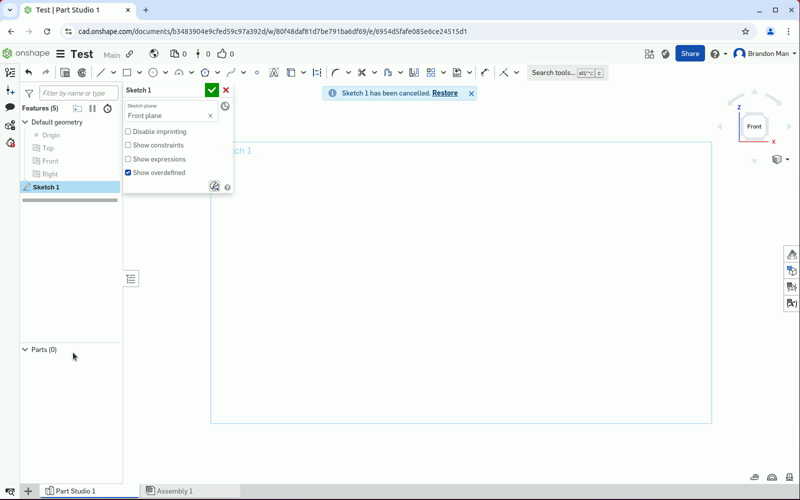
key(y)
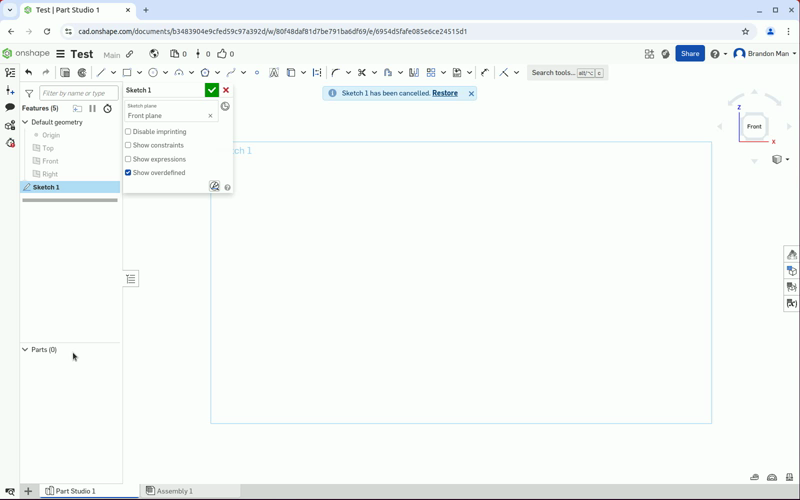
key(a)
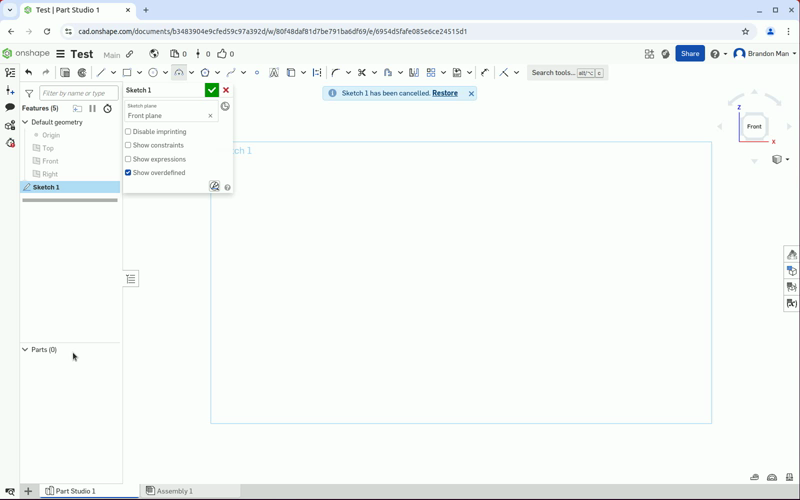
key_down(shift)
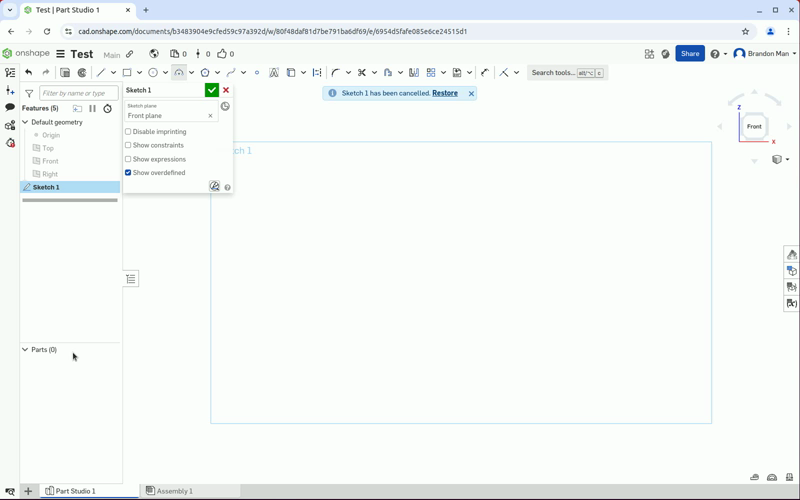
mouse_move(460, 280)
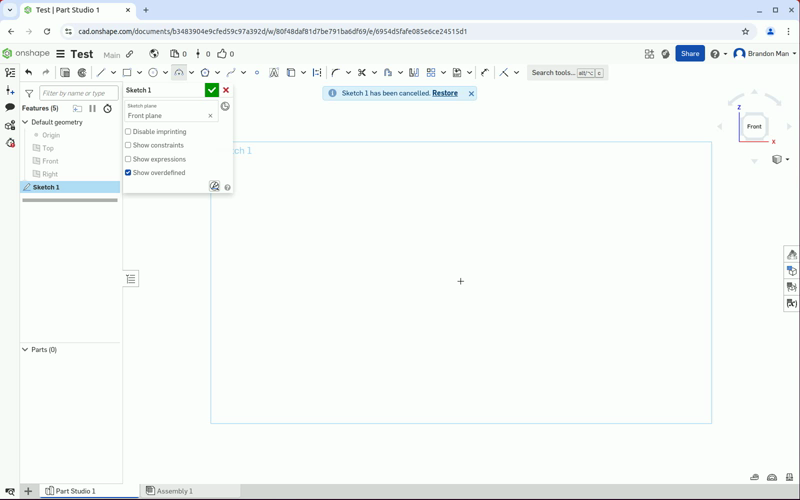
click(460, 280)
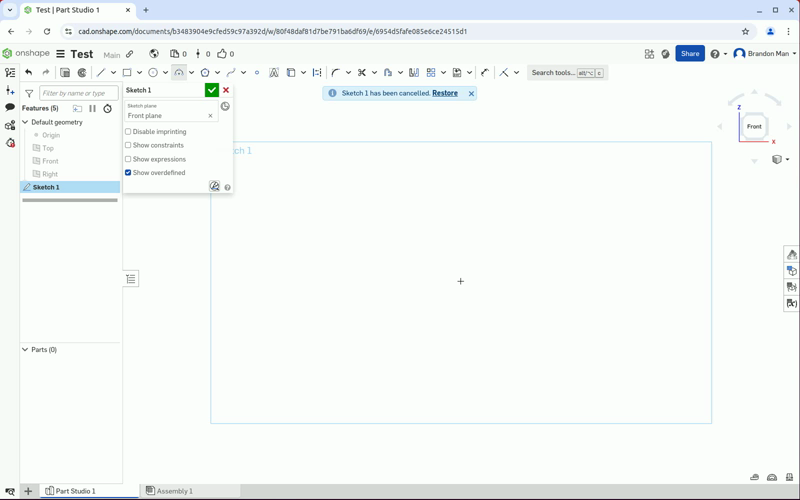
key_up(shift)
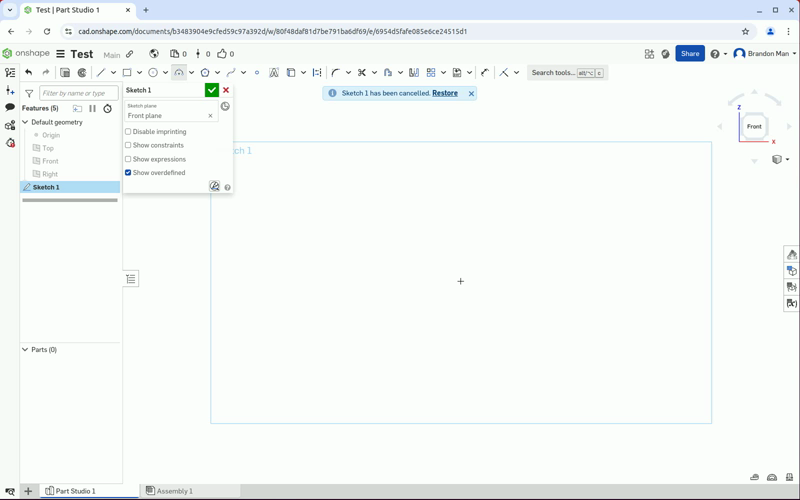
key_down(shift)
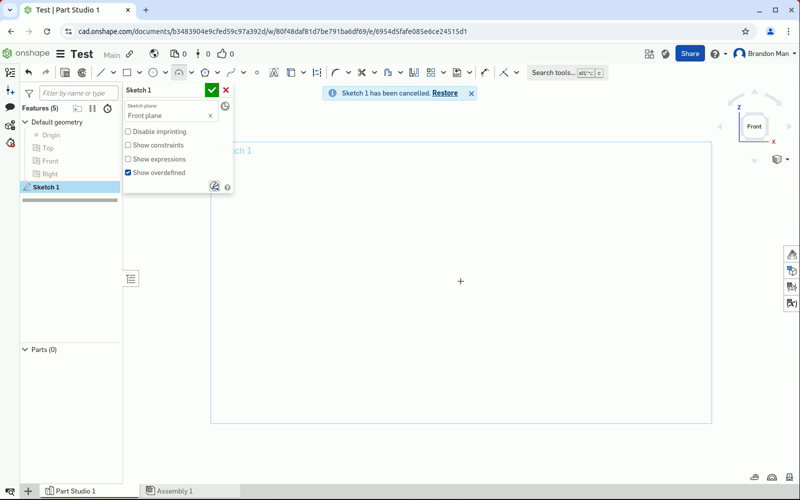
mouse_move(463, 282)
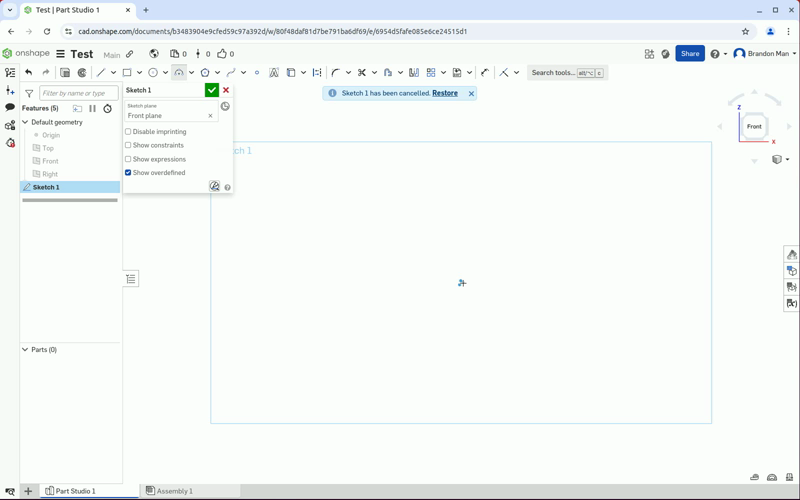
scroll(6)
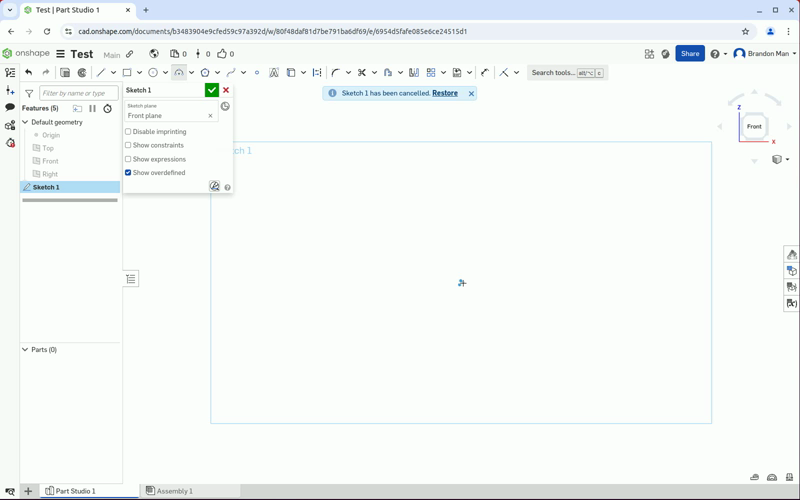
scroll(6)
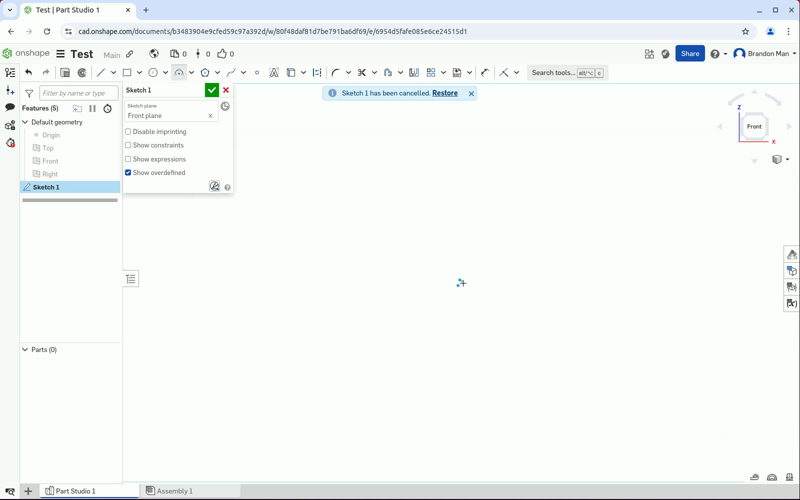
scroll(6)
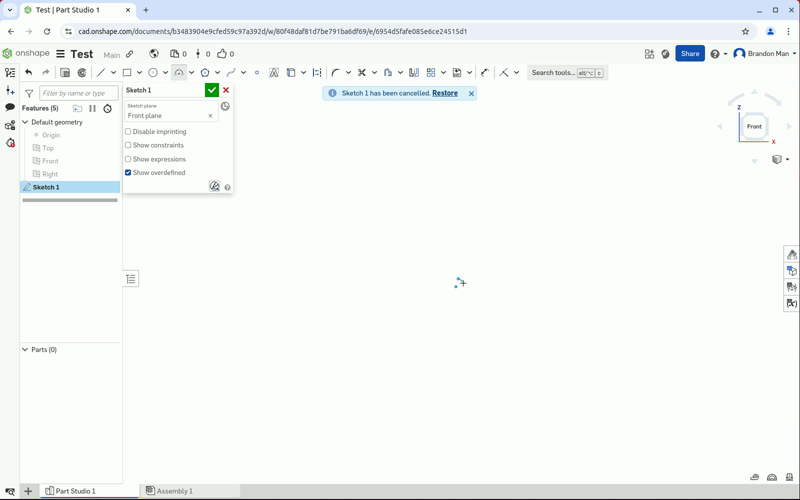
scroll(6)
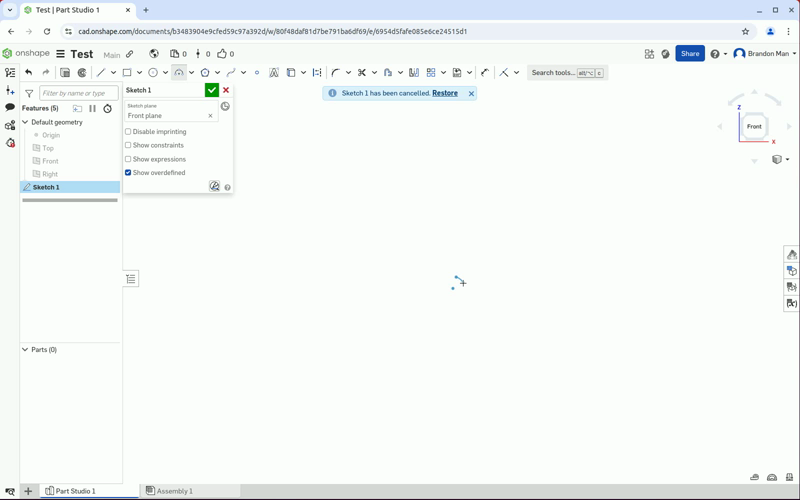
scroll(6)
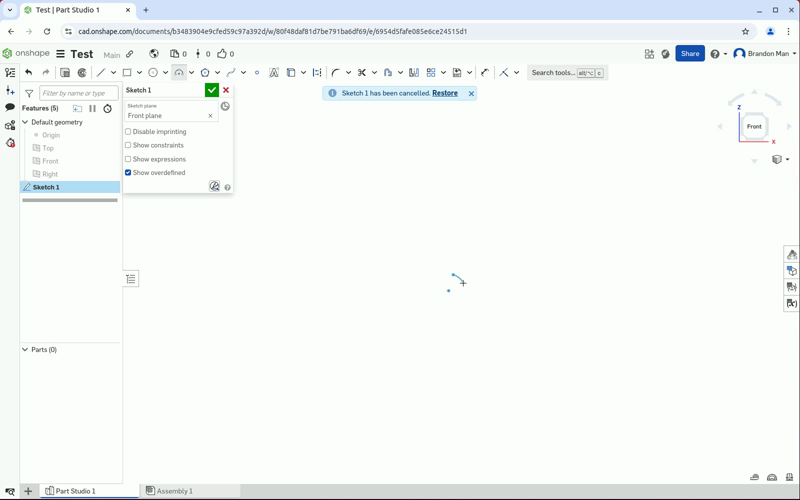
scroll(6)
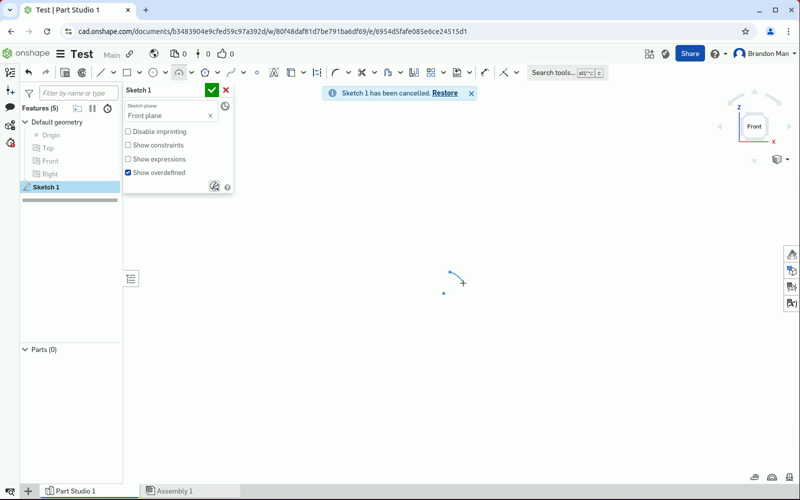
scroll(6)
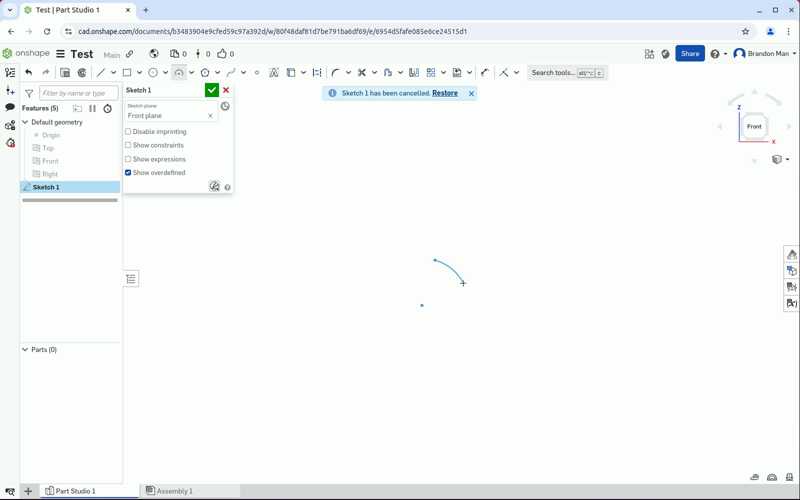
click(463, 282)
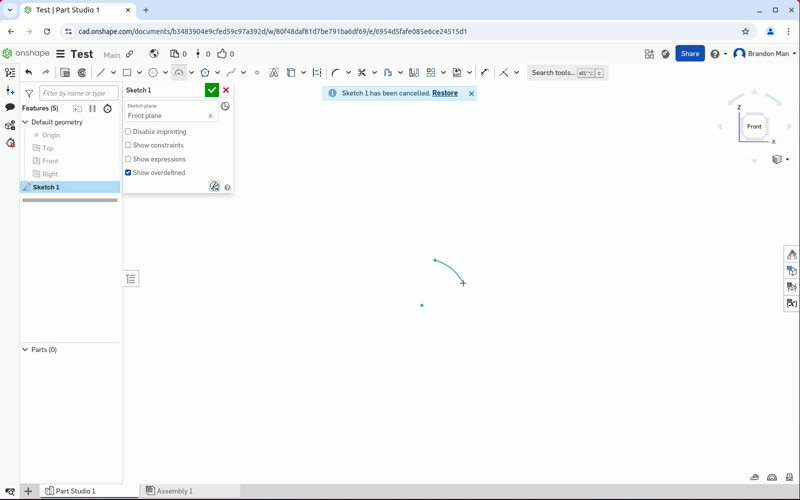
scroll(-6)
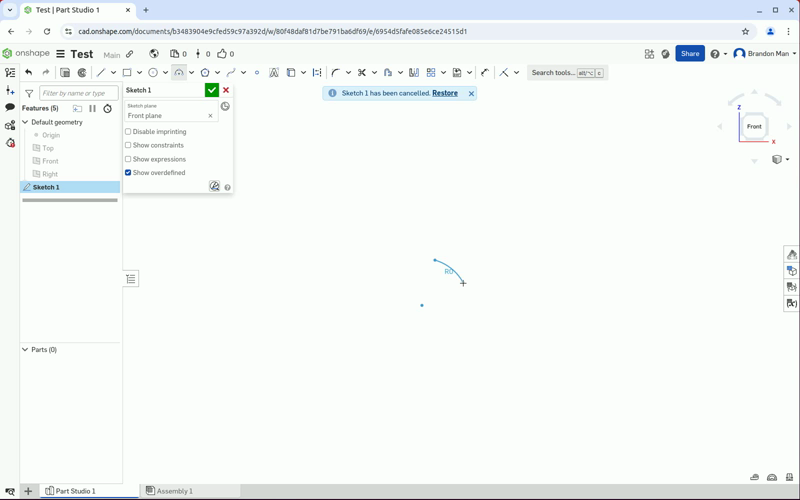
scroll(-6)
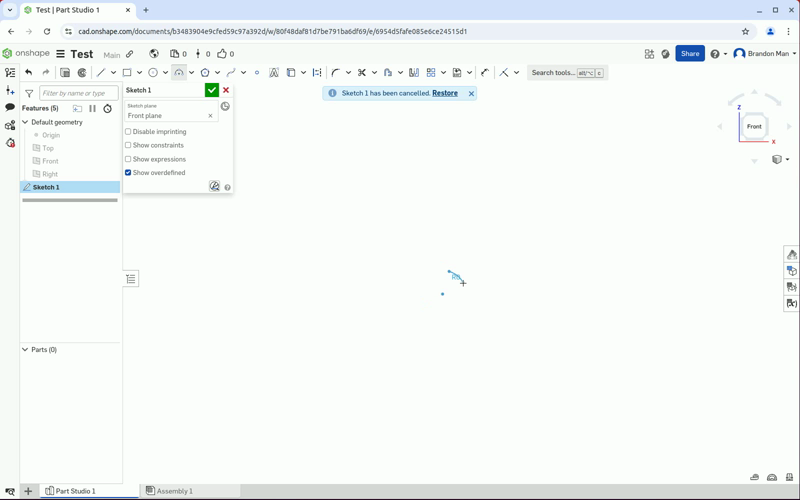
scroll(-6)
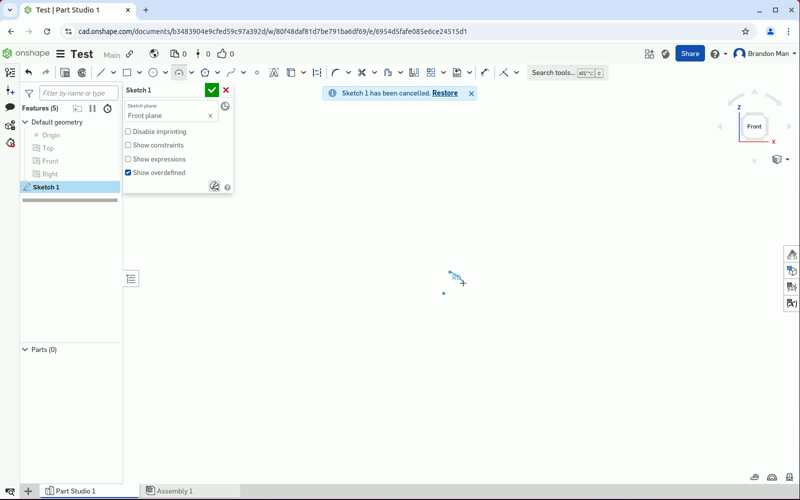
scroll(-6)
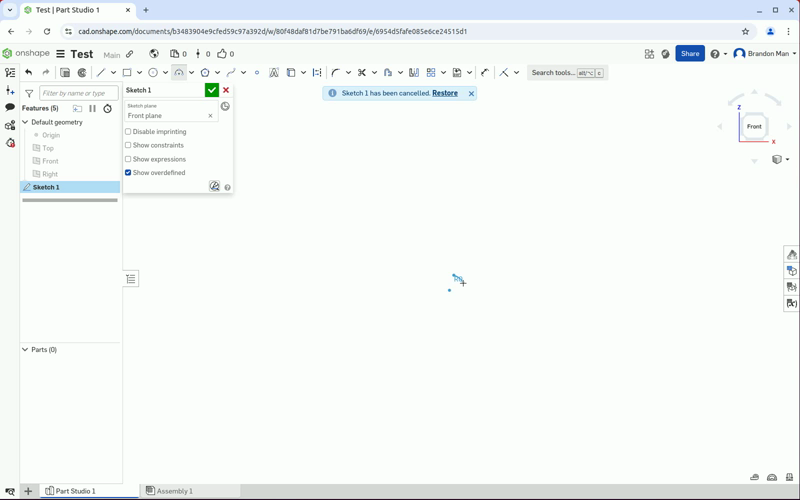
scroll(-6)
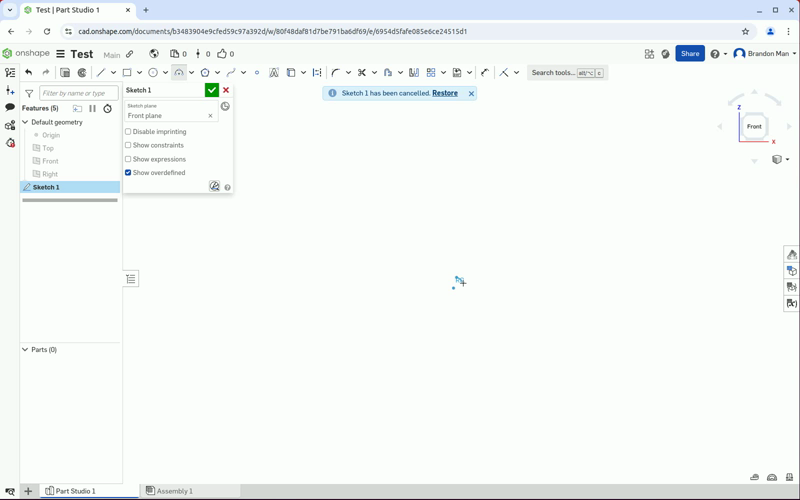
scroll(-6)
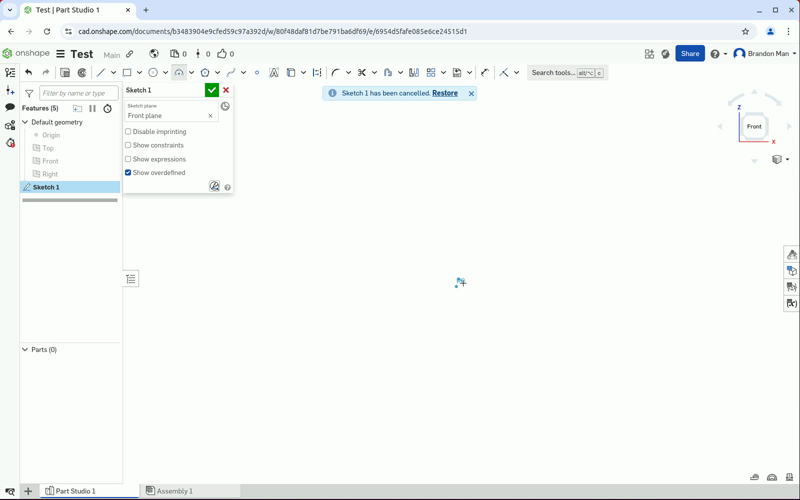
scroll(-6)
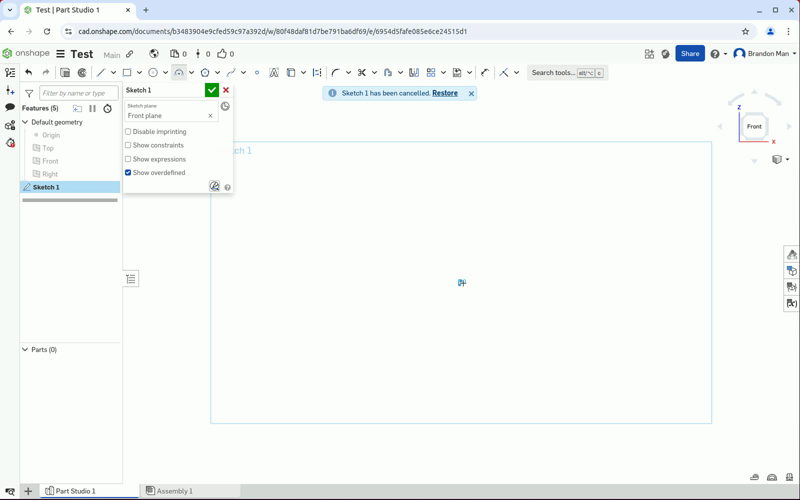
mouse_move(461, 282)
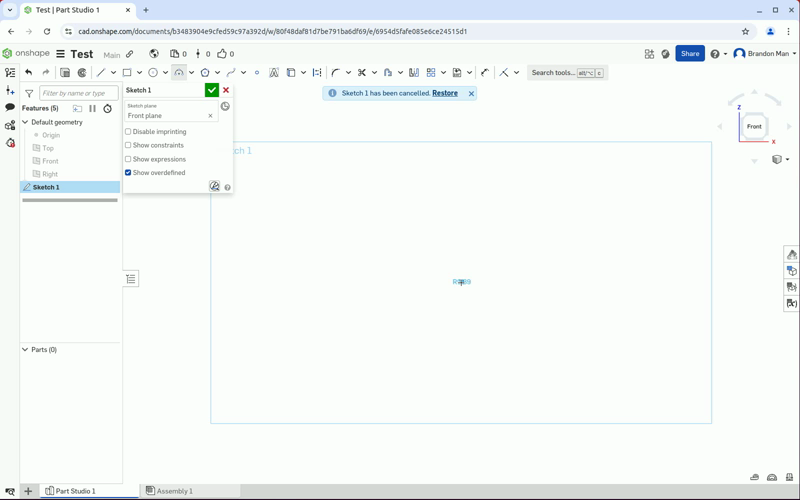
scroll(6)
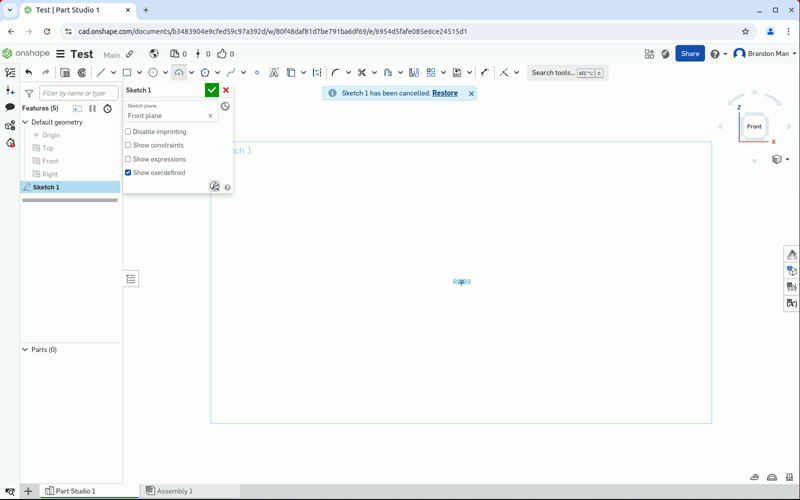
scroll(6)
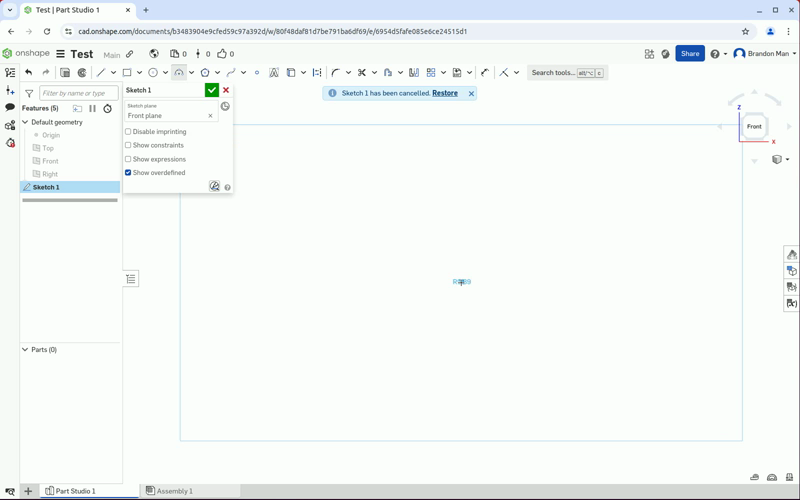
scroll(6)
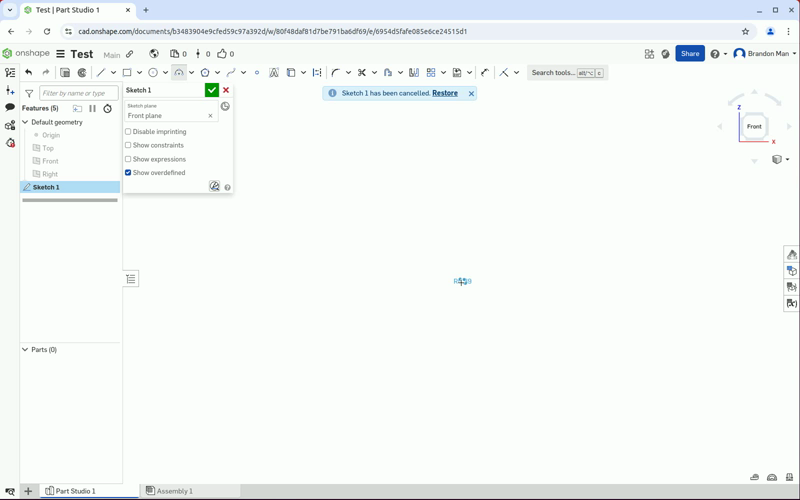
scroll(6)
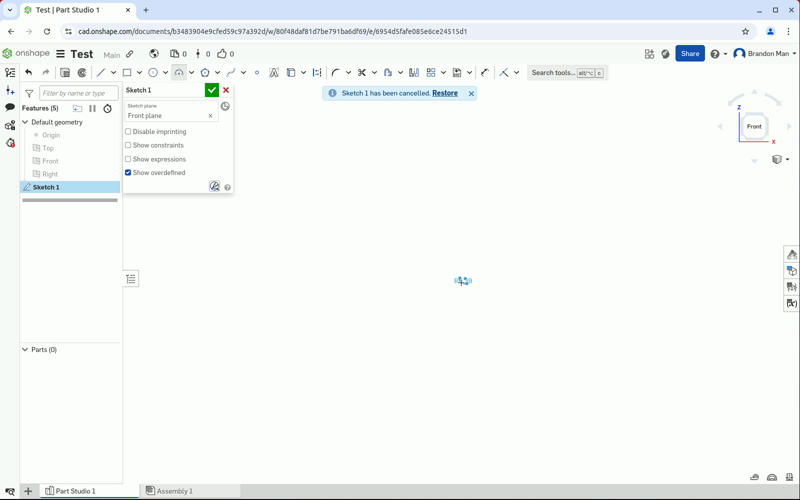
scroll(6)
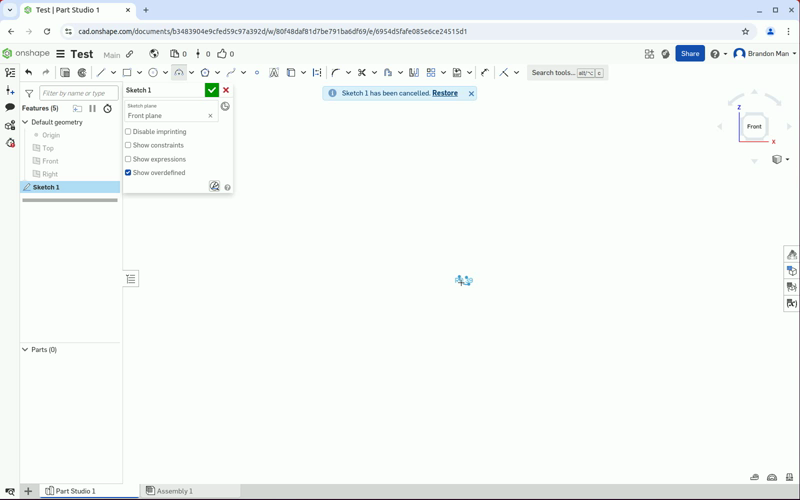
scroll(6)
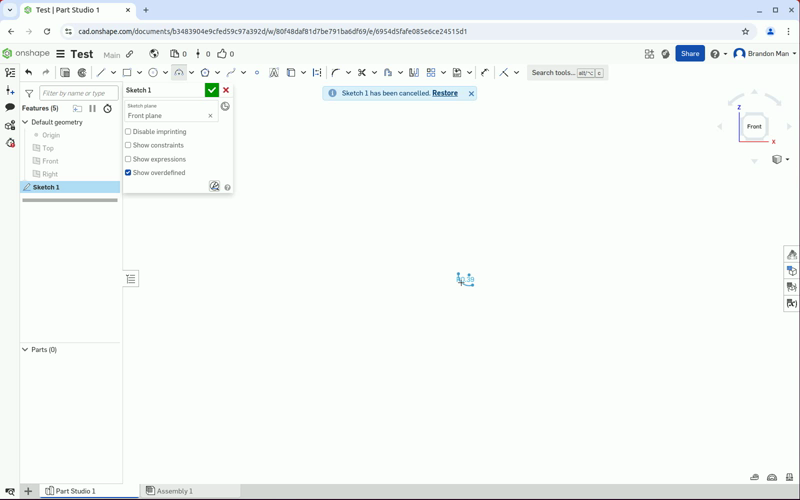
scroll(6)
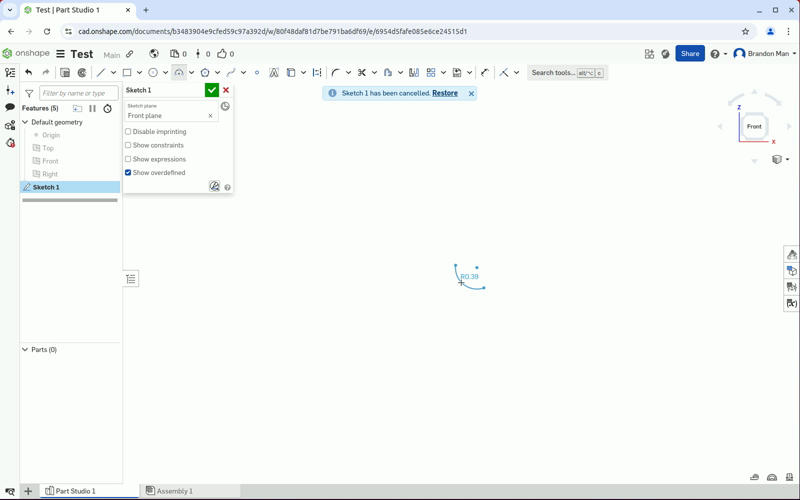
click(461, 282)
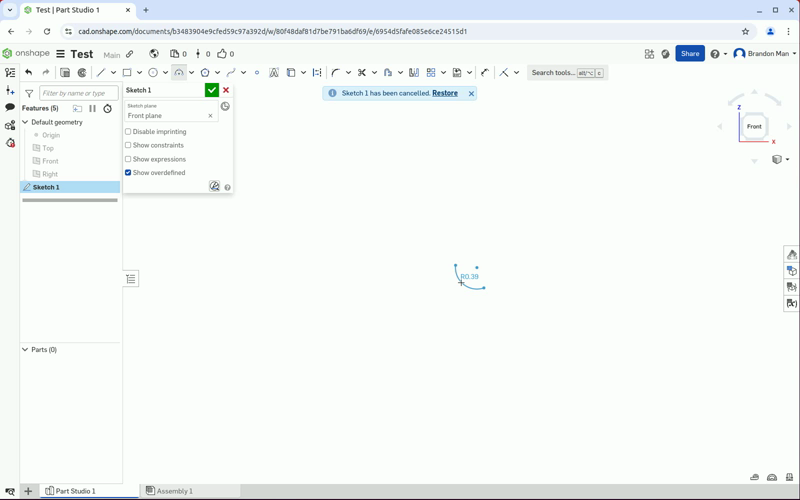
scroll(-6)
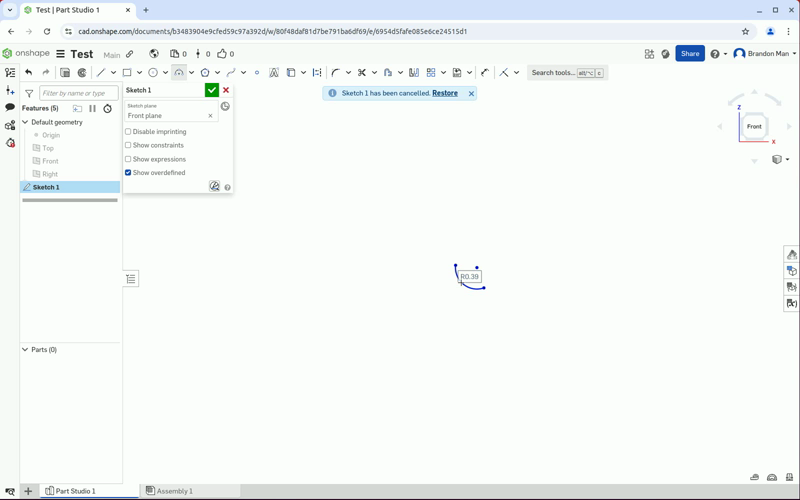
scroll(-6)
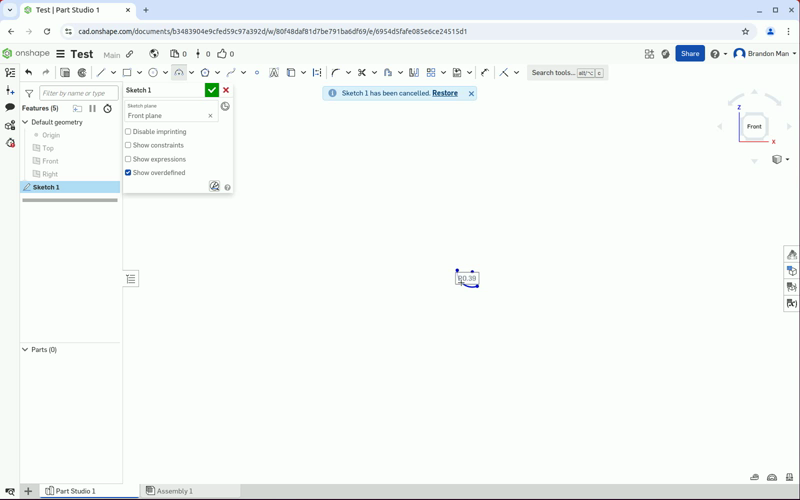
scroll(-6)
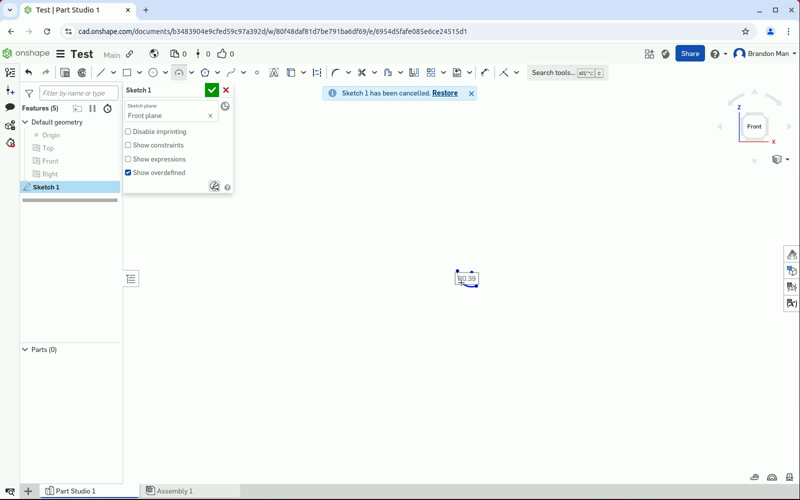
scroll(-6)
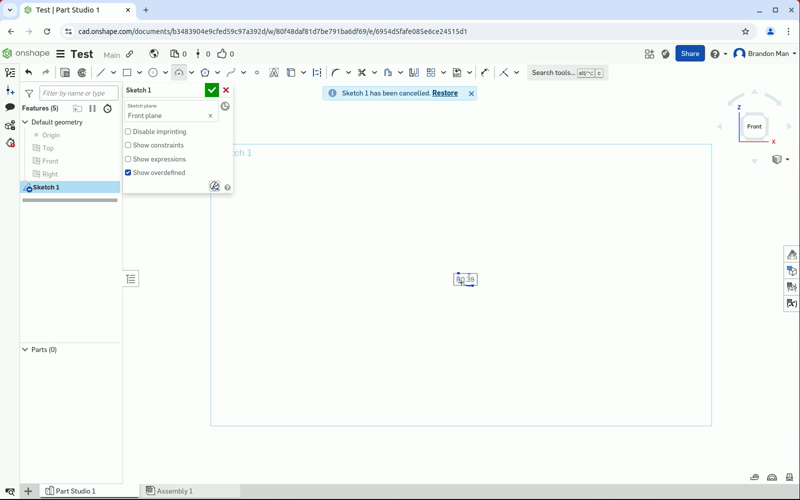
scroll(-6)
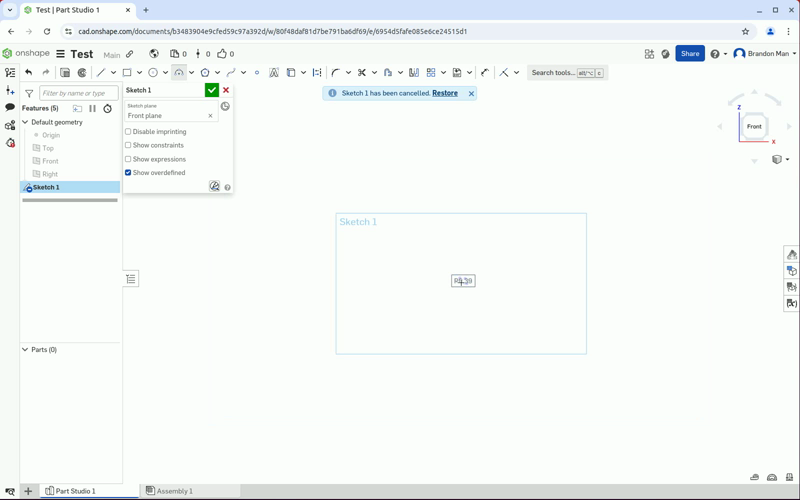
scroll(-6)
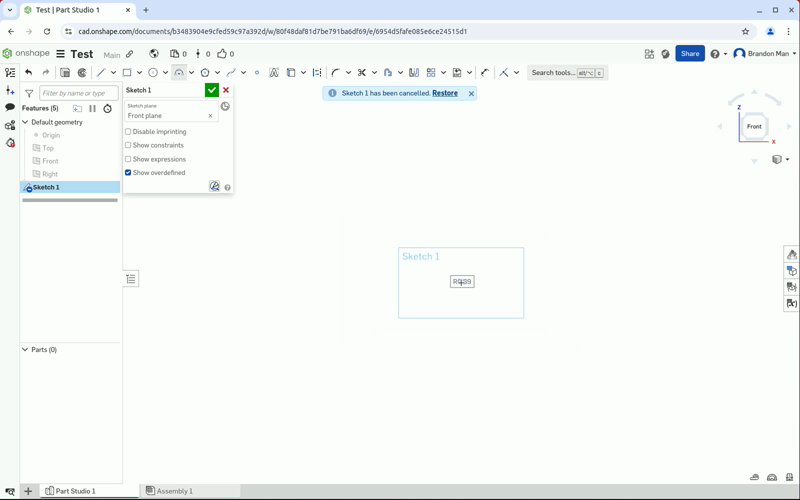
scroll(-6)
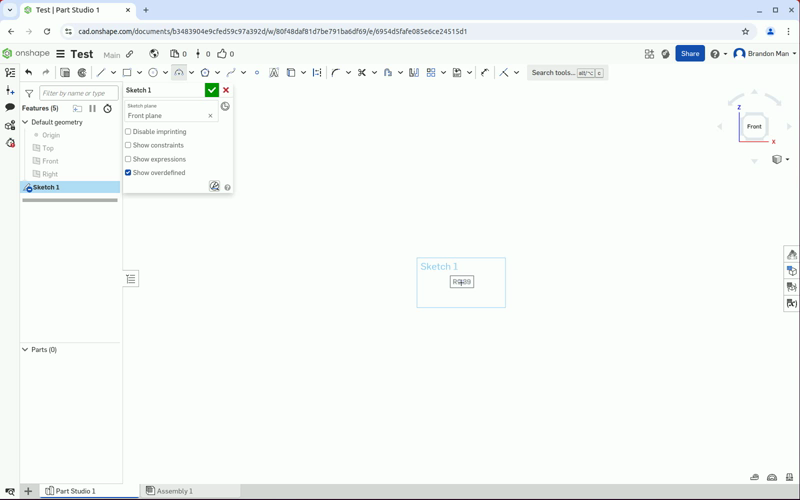
key_up(shift)
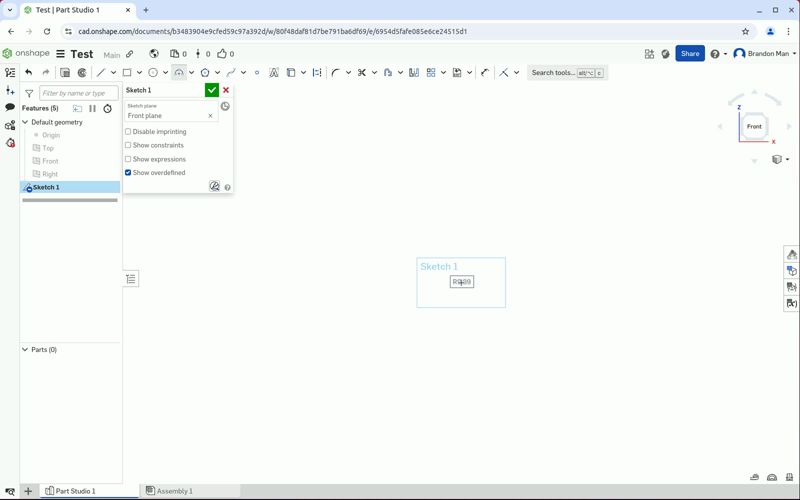
key(esc)
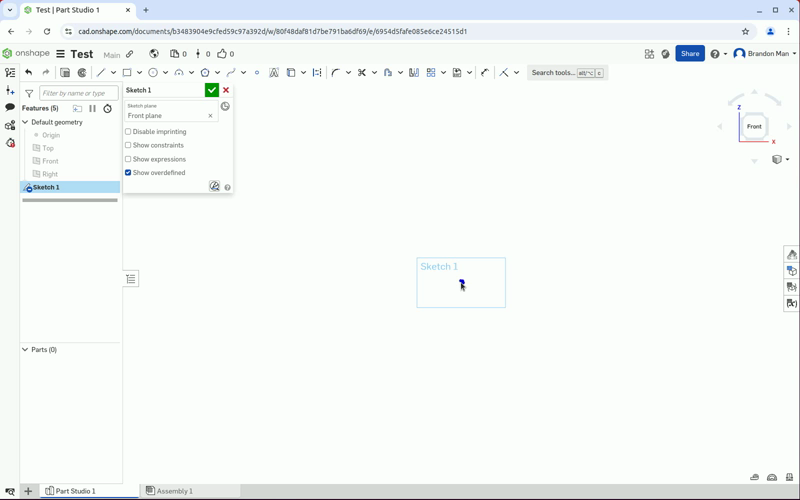
key(l)
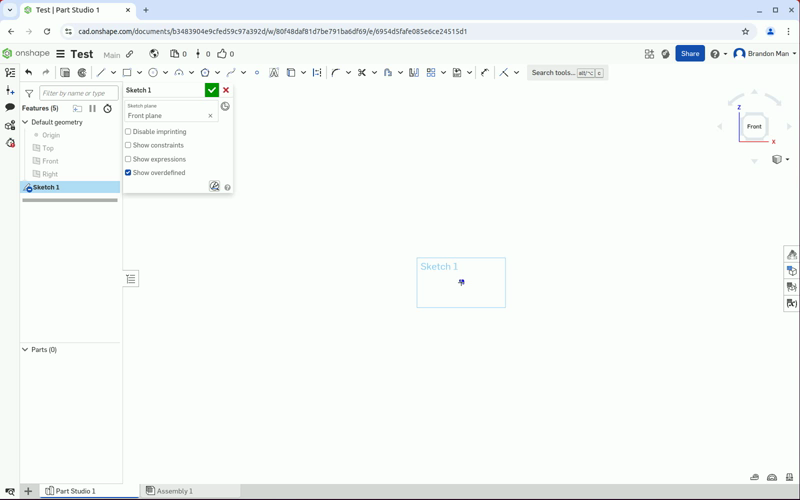
mouse_move(463, 282)
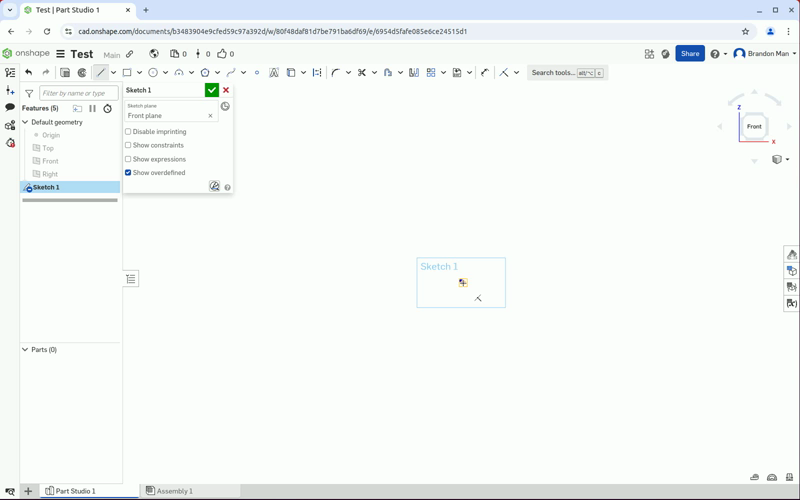
scroll(6)
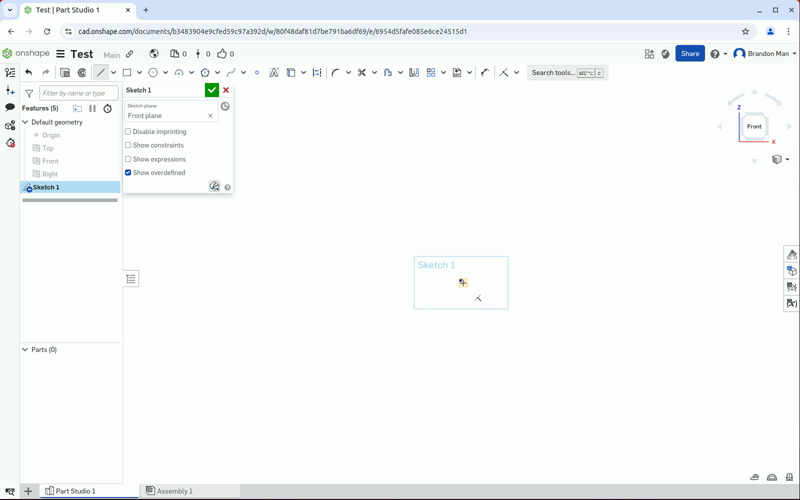
scroll(6)
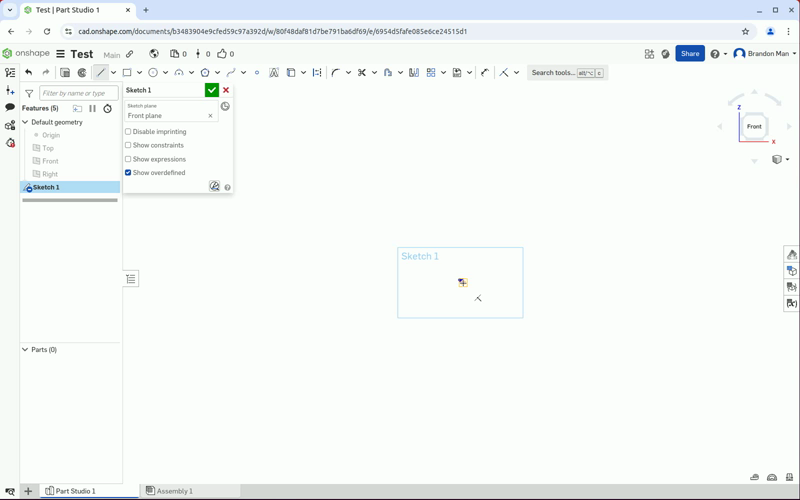
scroll(6)
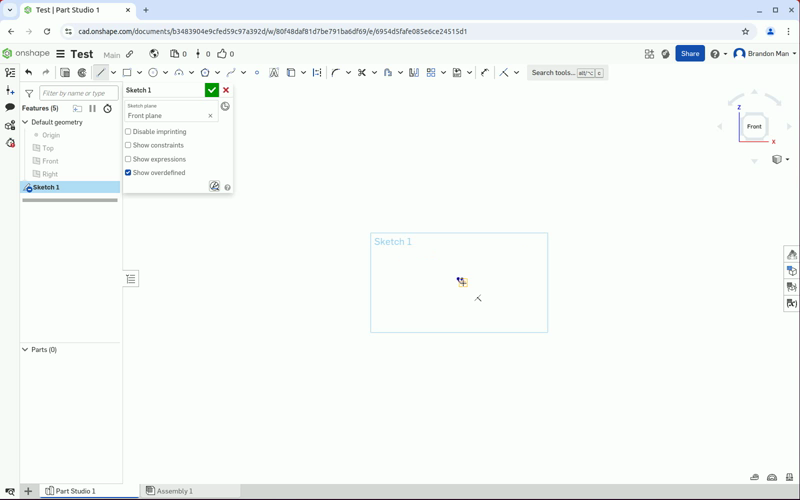
scroll(6)
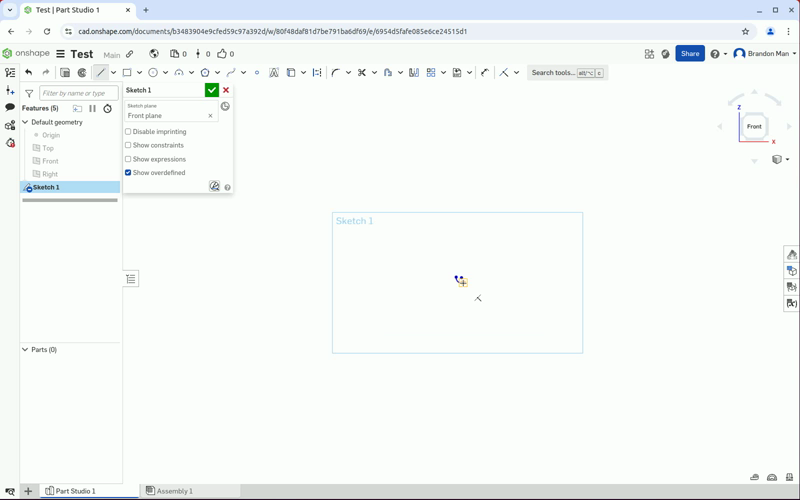
scroll(6)
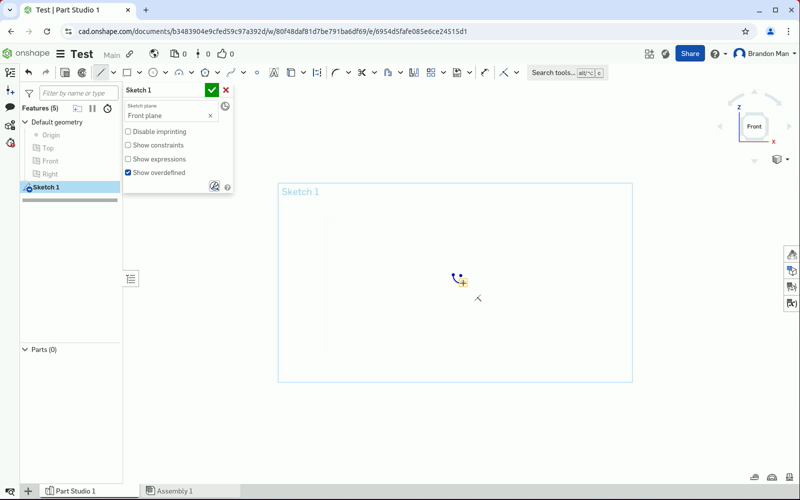
scroll(6)
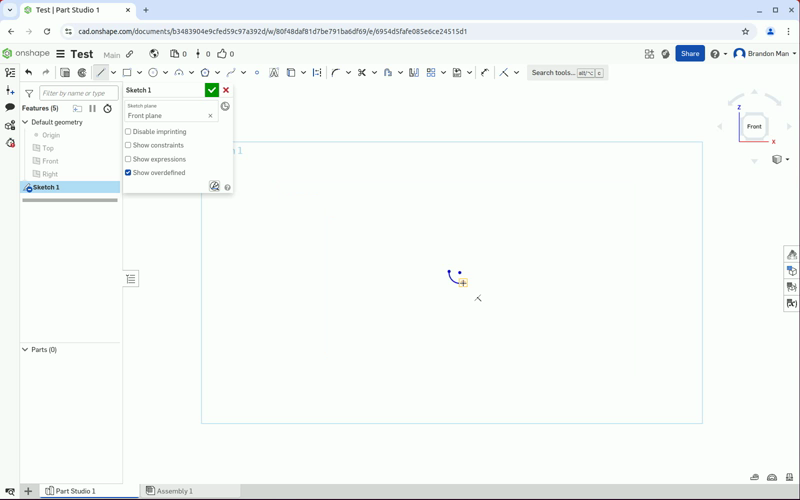
scroll(6)
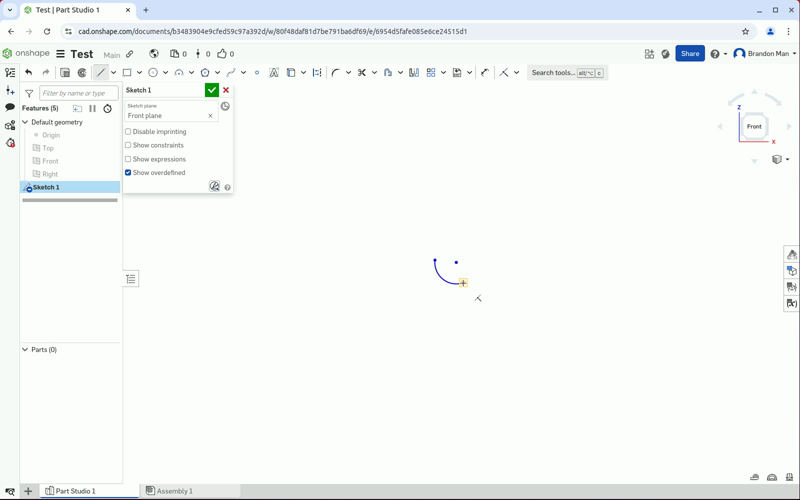
click(463, 282)
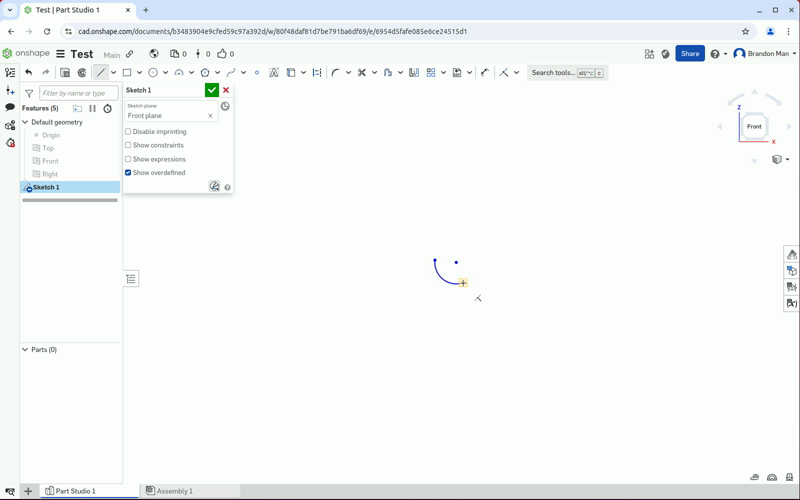
scroll(-6)
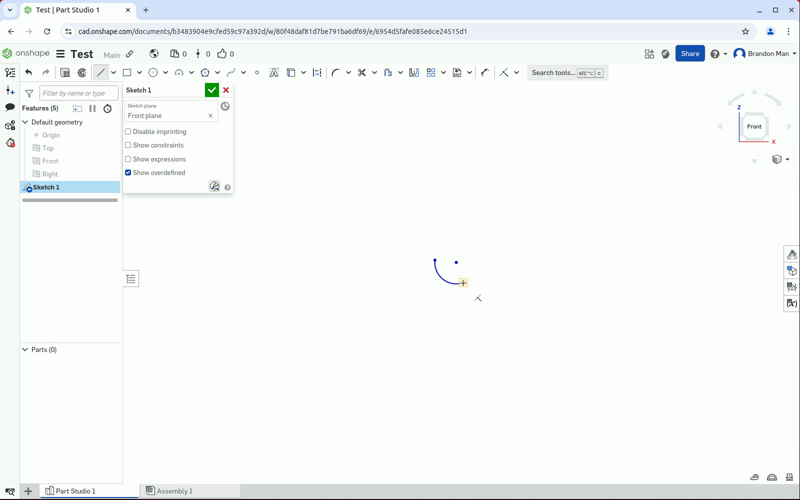
scroll(-6)
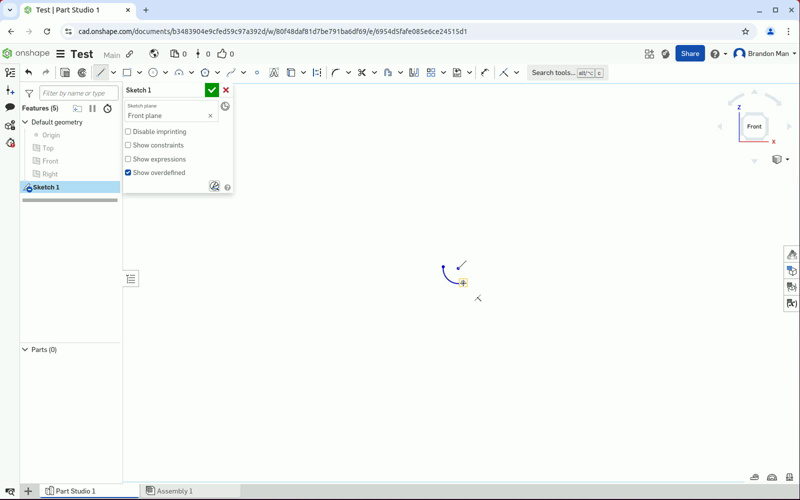
scroll(-6)
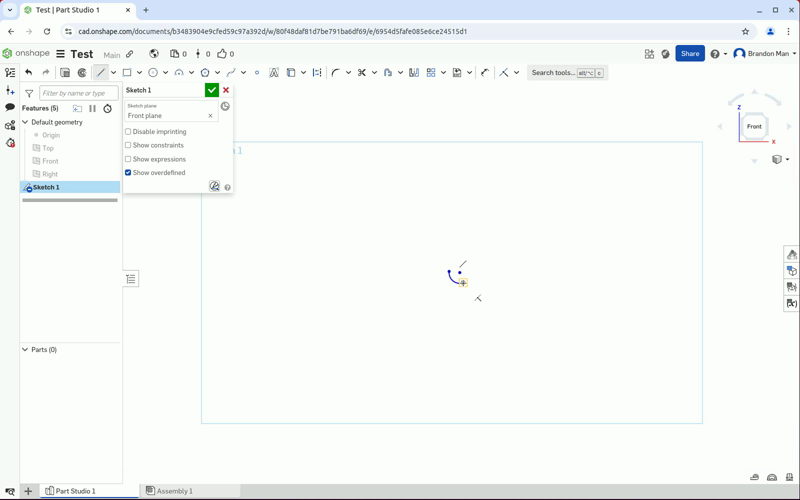
scroll(-6)
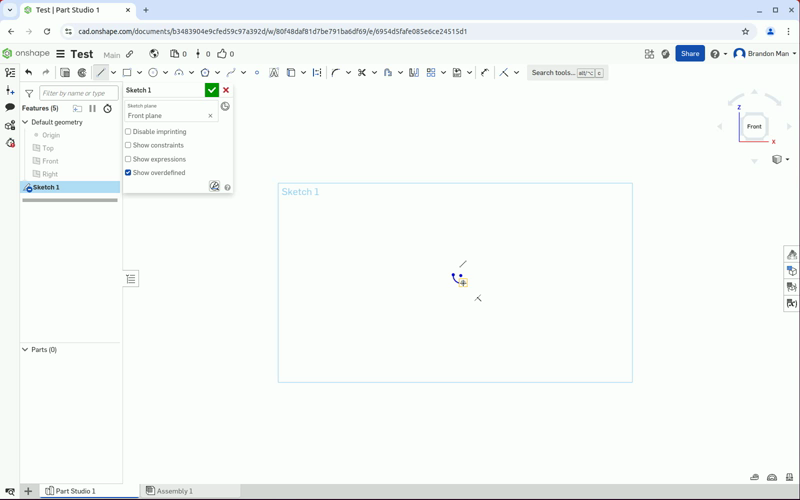
scroll(-6)
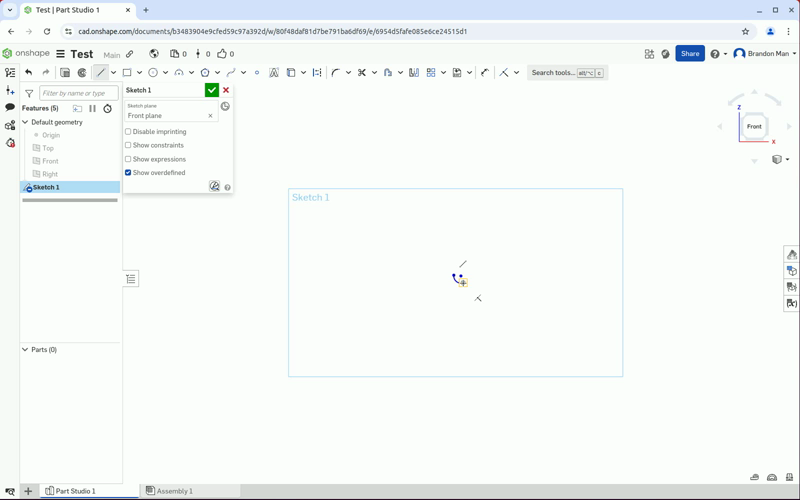
scroll(-6)
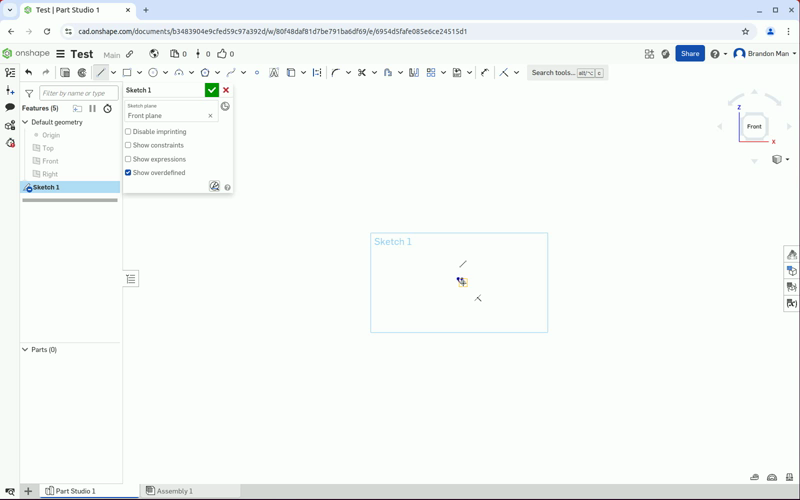
scroll(-6)
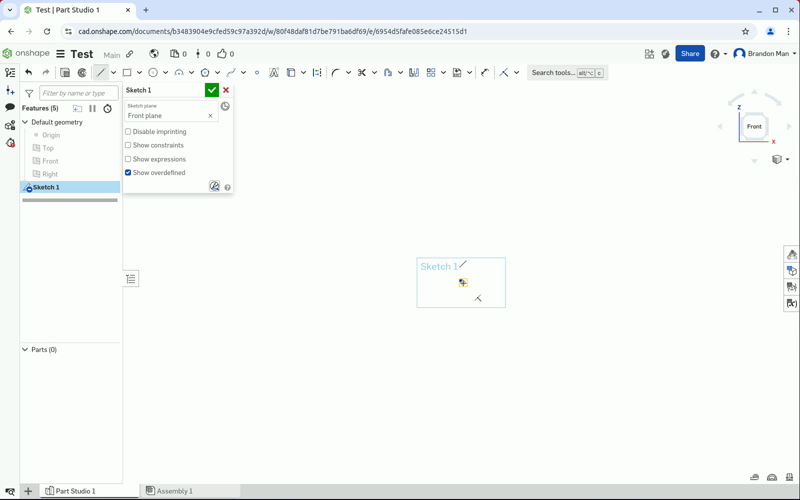
key_down(shift)
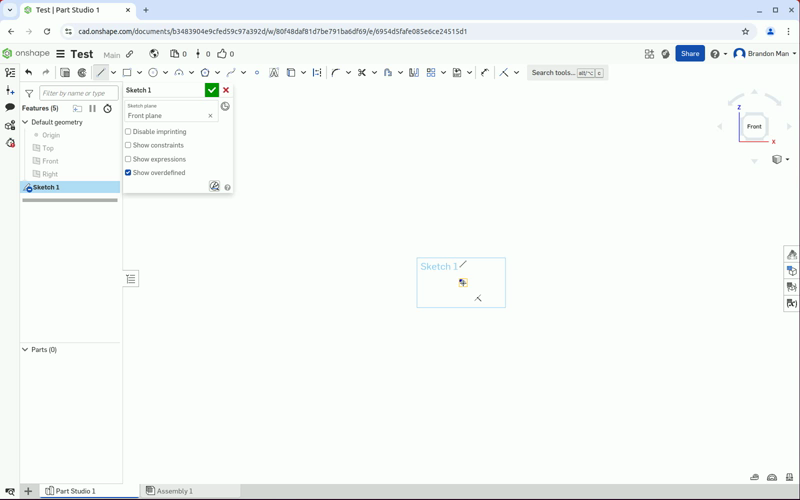
mouse_move(570, 282)
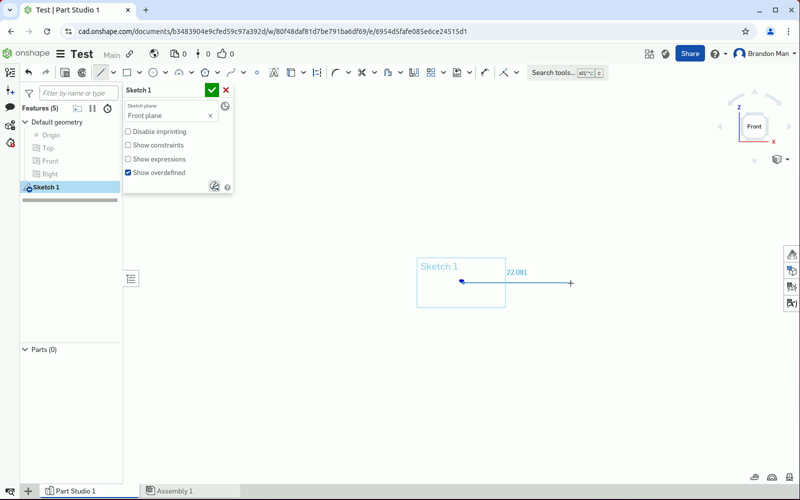
click(570, 282)
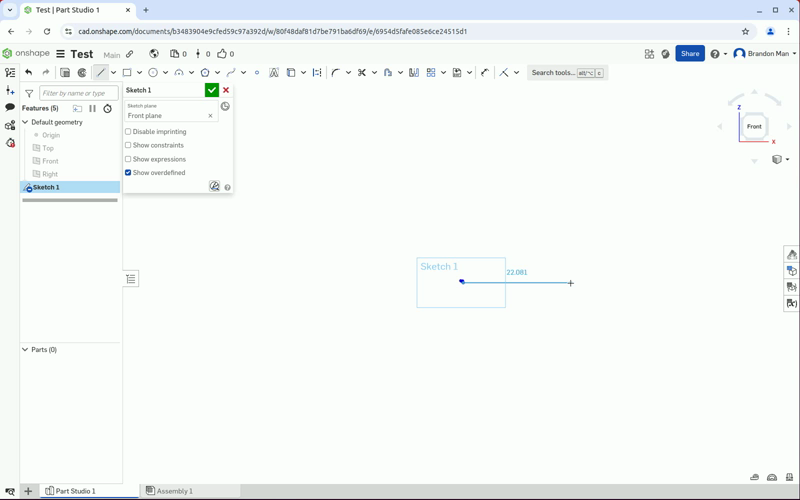
key_up(shift)
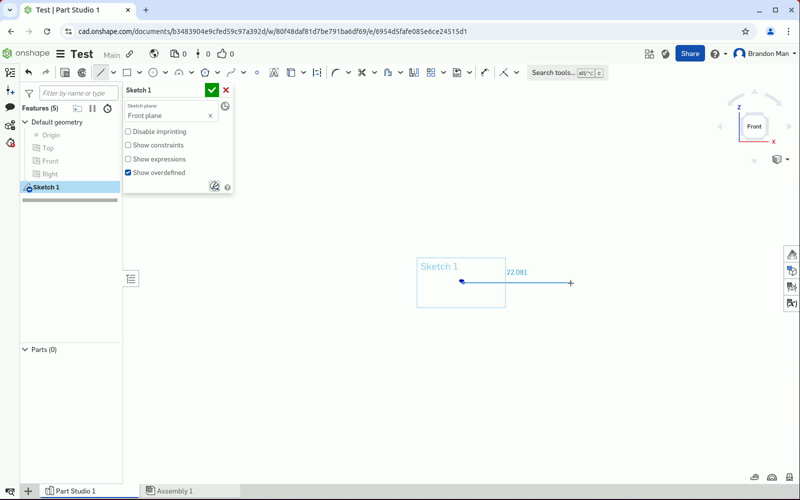
key(esc)
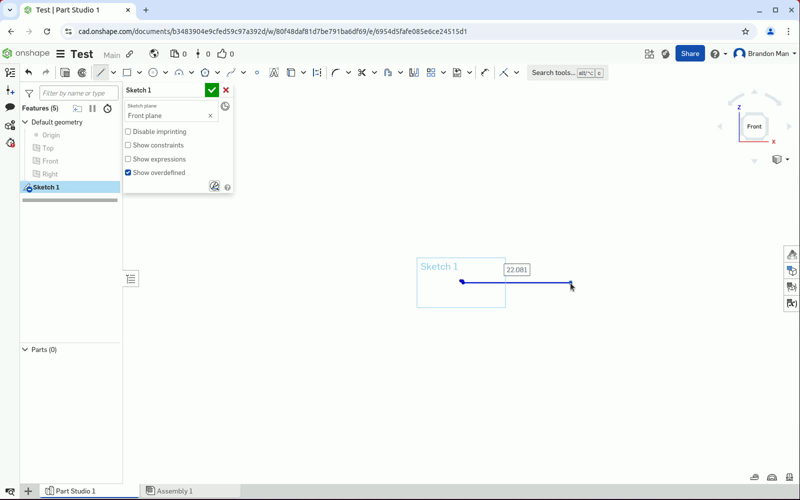
key(a)
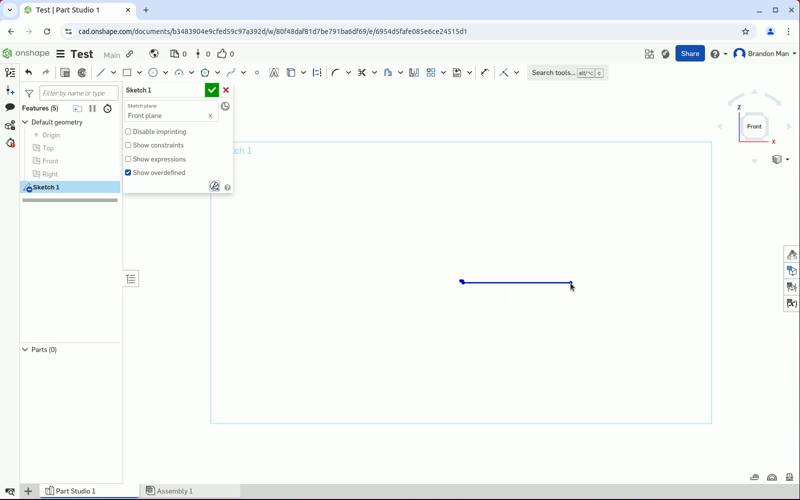
mouse_move(570, 282)
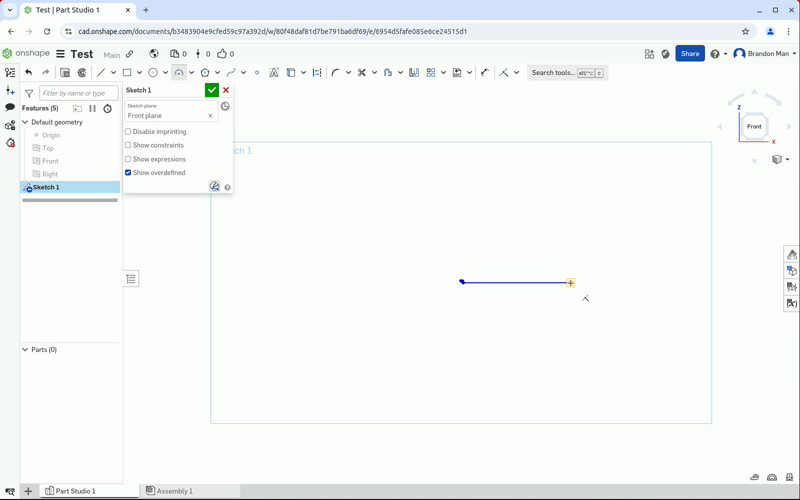
click(570, 282)
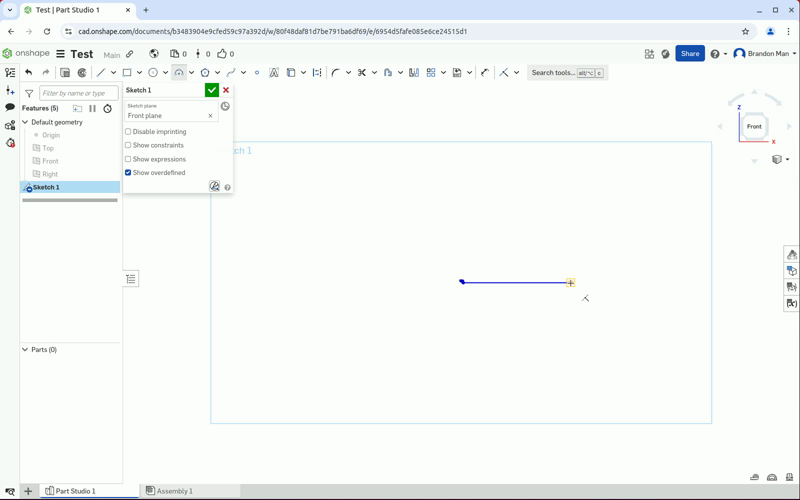
key_down(shift)
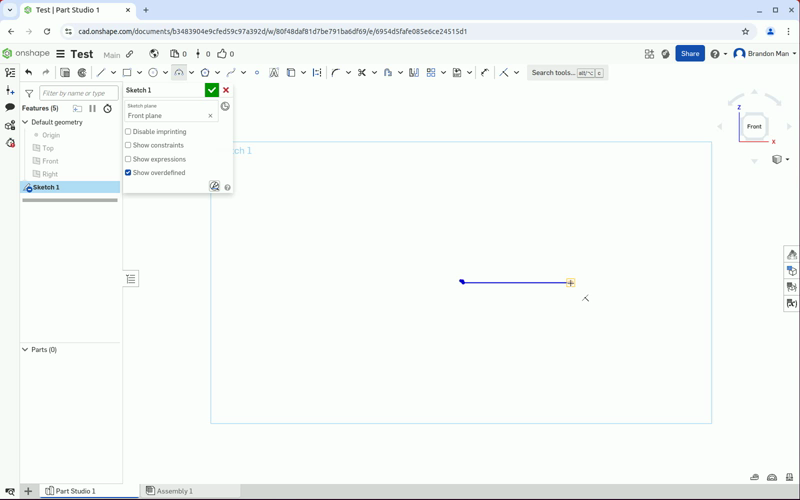
mouse_move(573, 280)
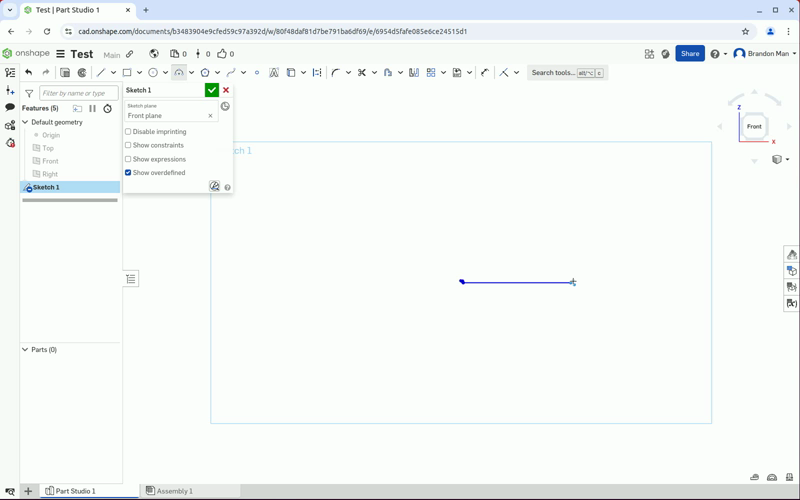
scroll(6)
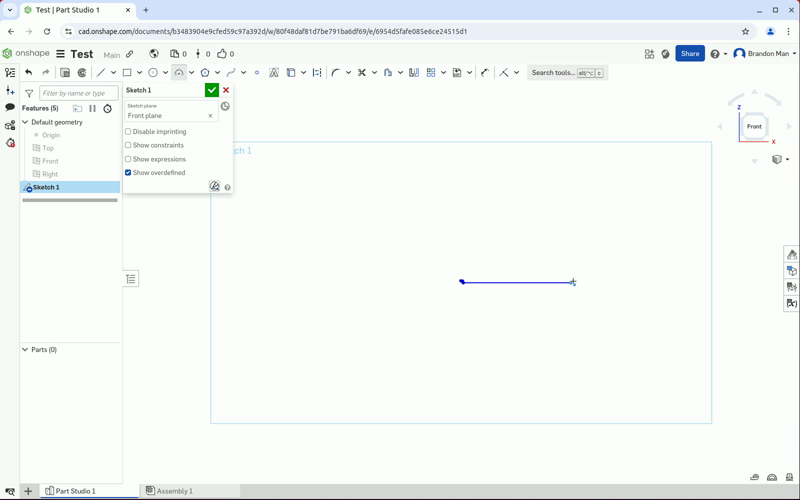
scroll(6)
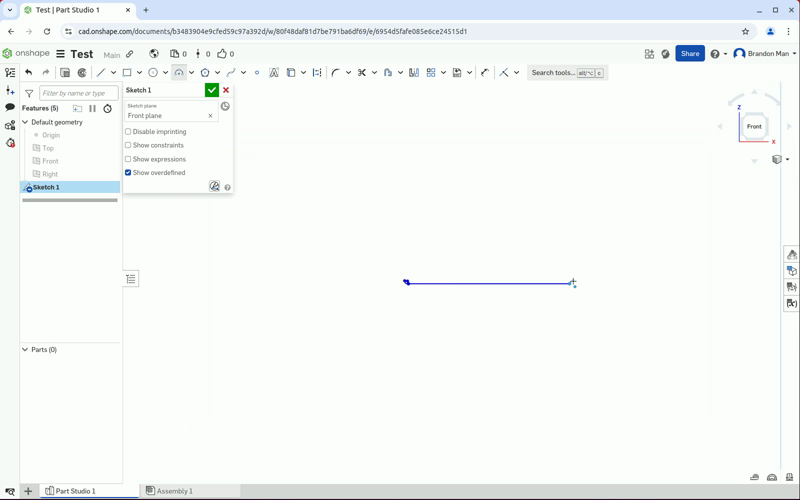
scroll(6)
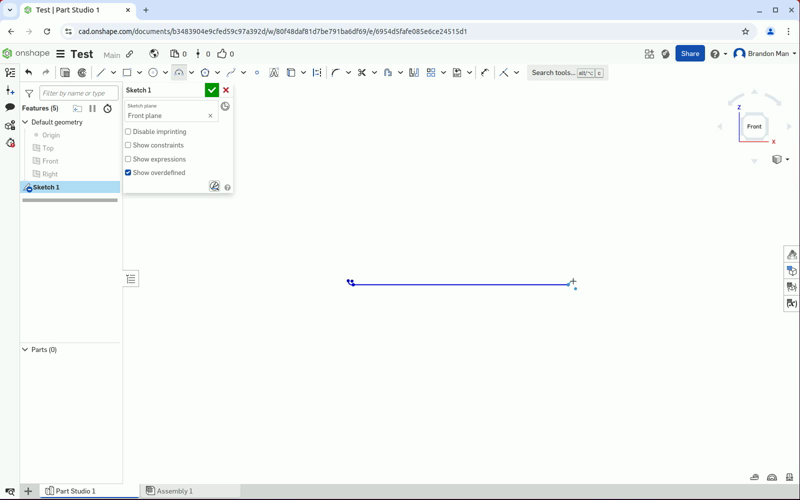
scroll(6)
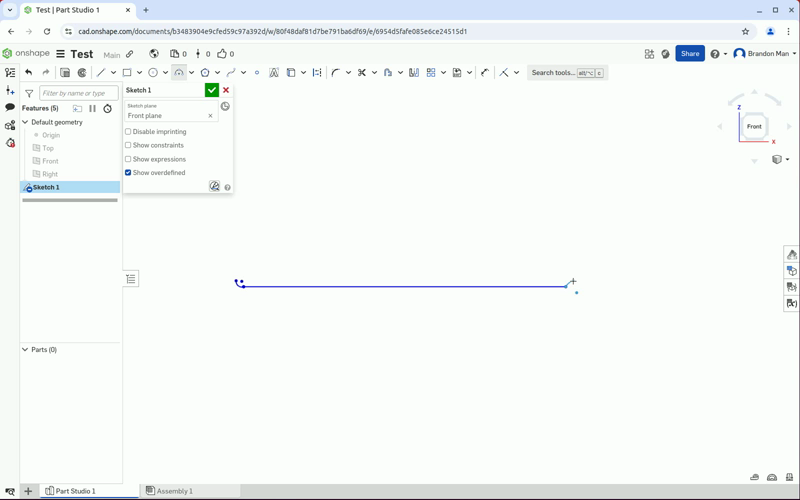
scroll(6)
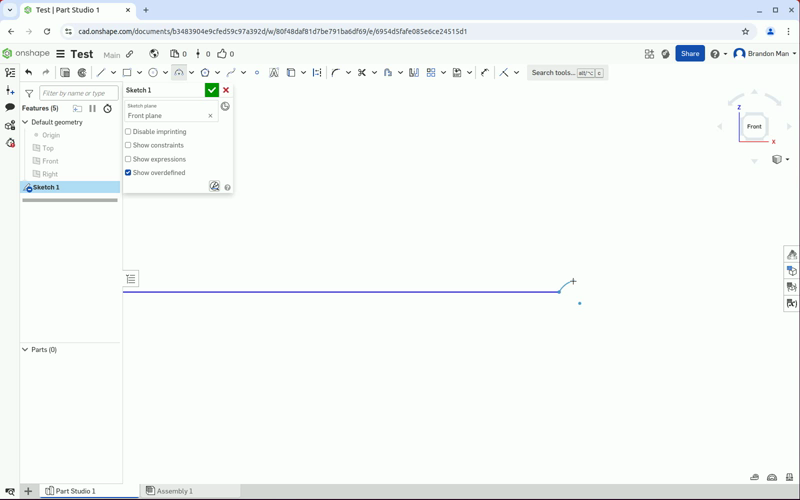
scroll(6)
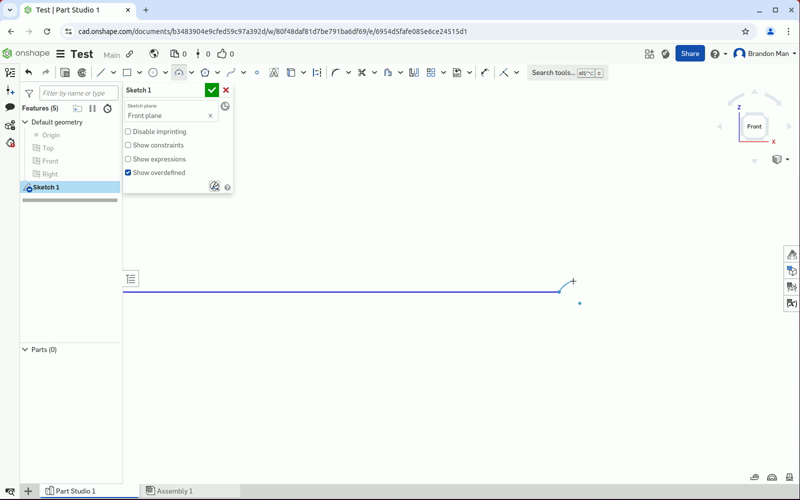
scroll(6)
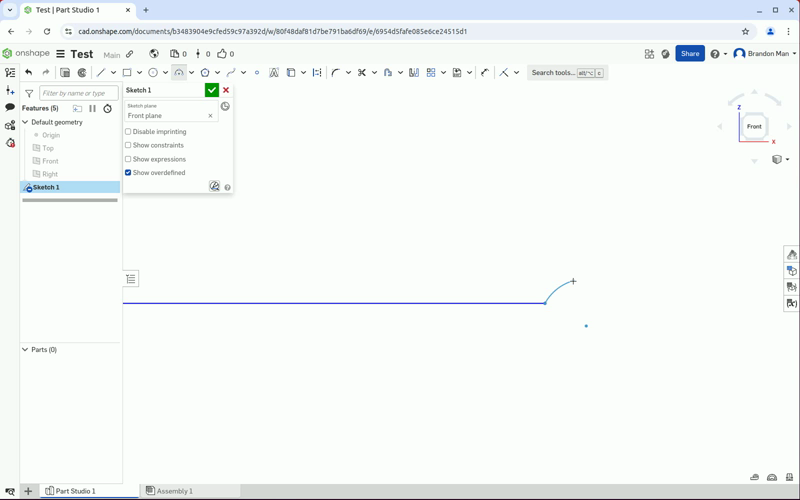
click(573, 280)
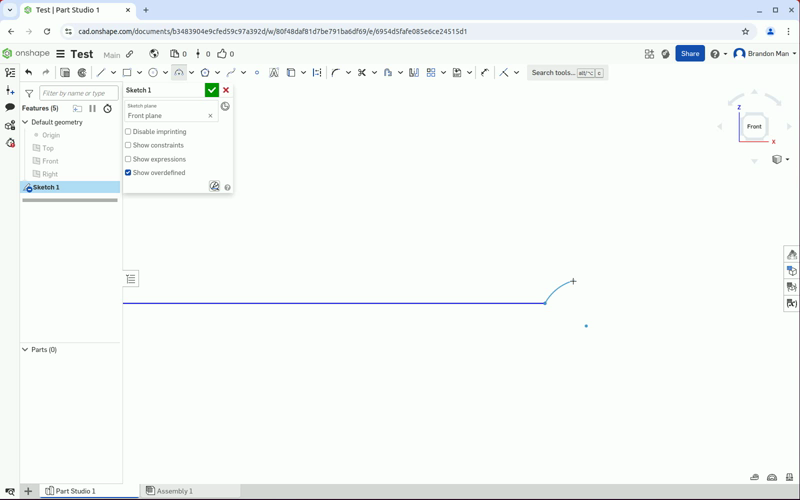
scroll(-6)
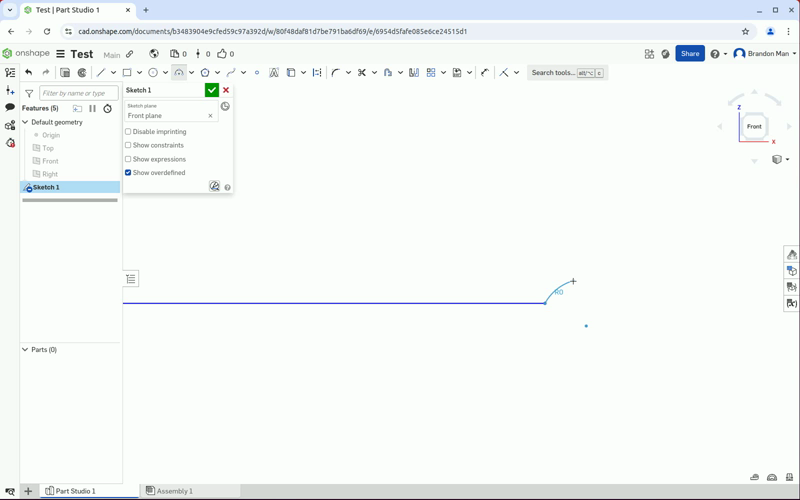
scroll(-6)
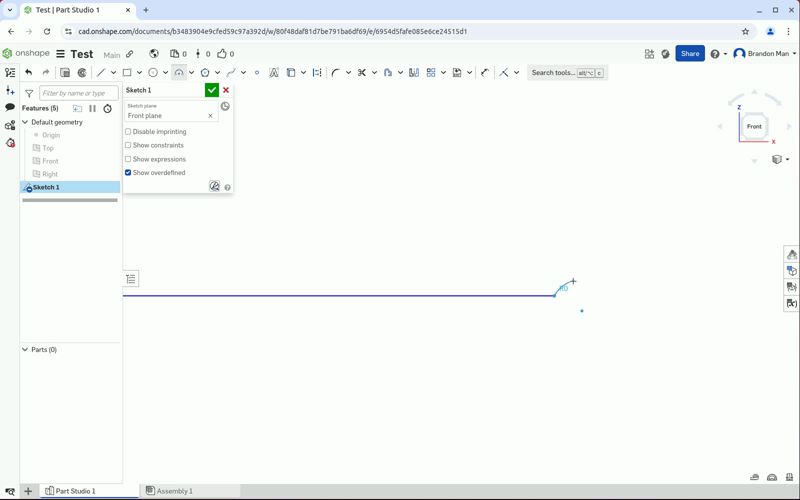
scroll(-6)
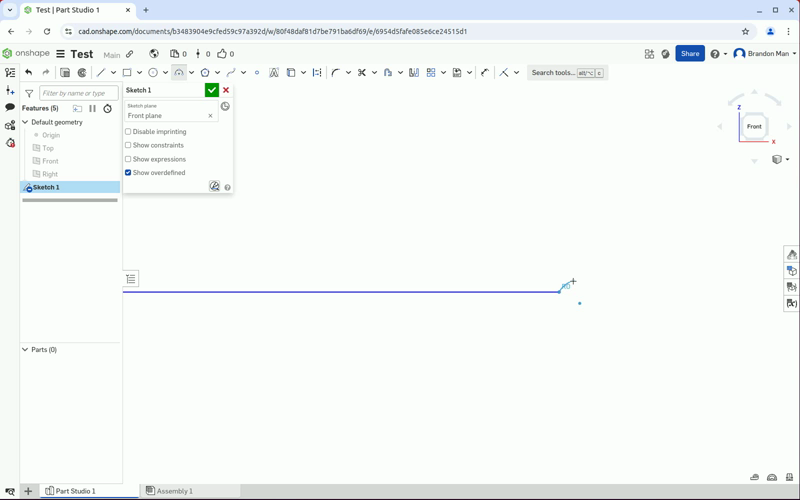
scroll(-6)
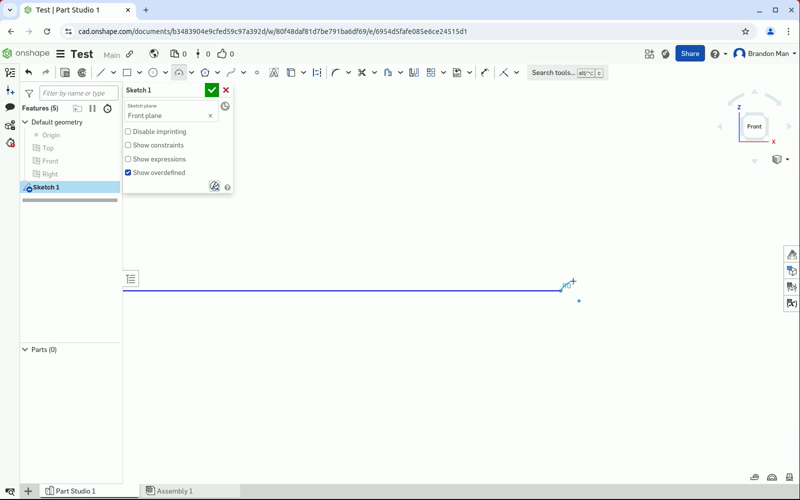
scroll(-6)
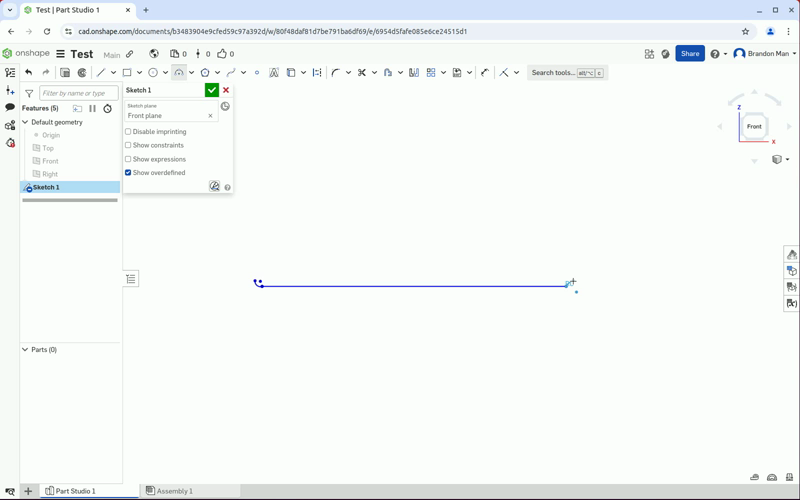
scroll(-6)
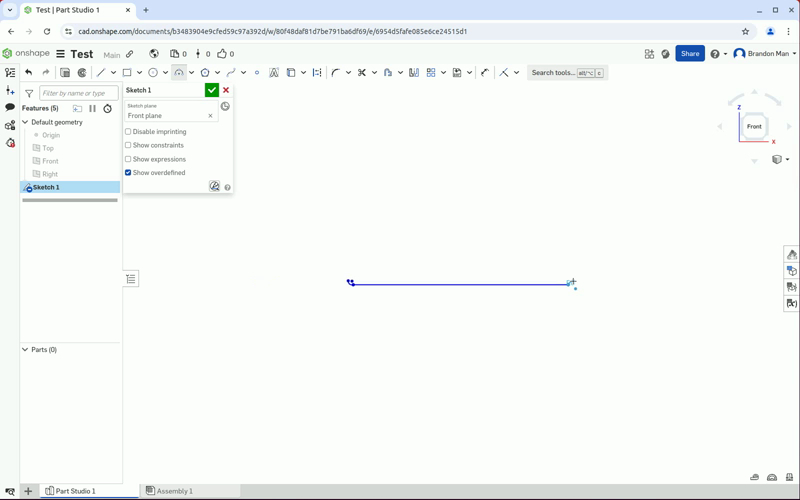
scroll(-6)
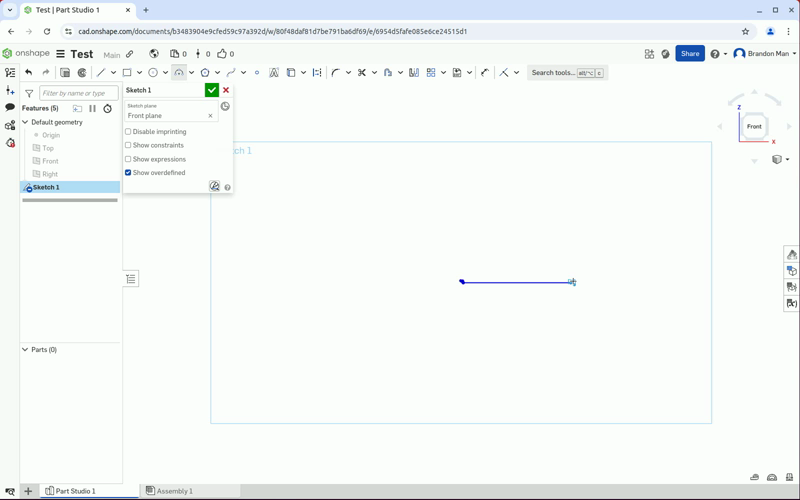
mouse_move(572, 282)
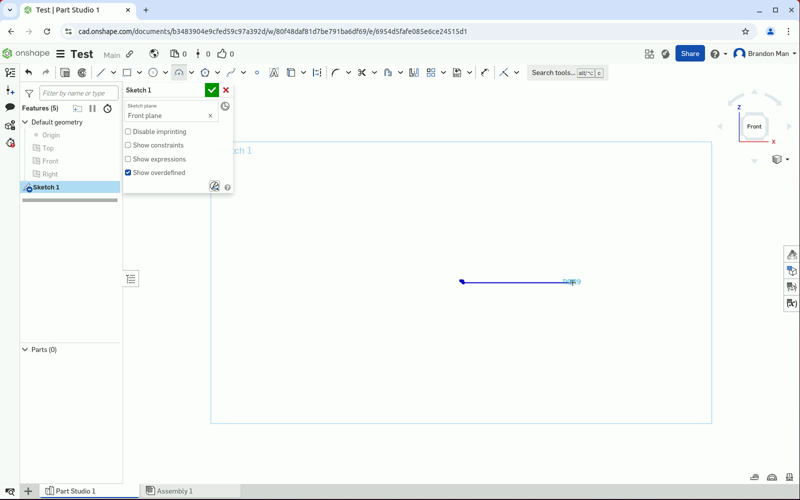
scroll(6)
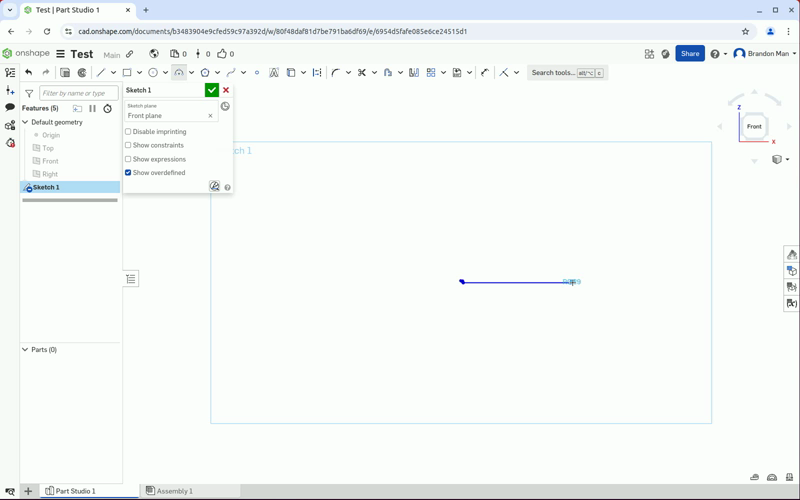
scroll(6)
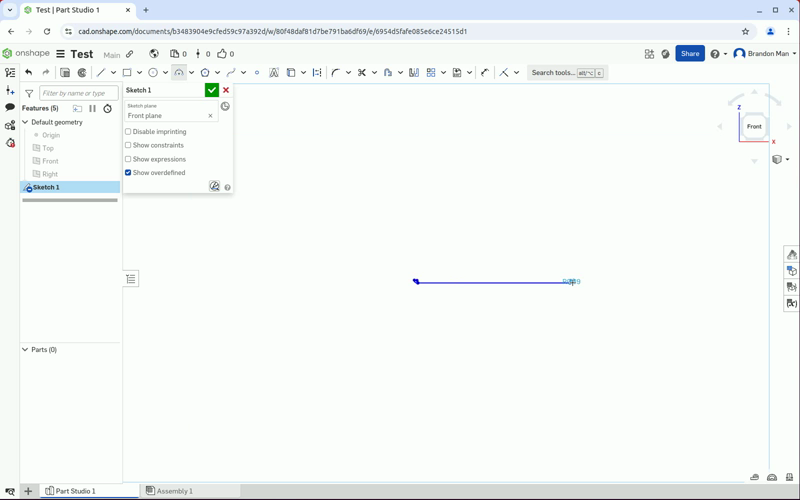
scroll(6)
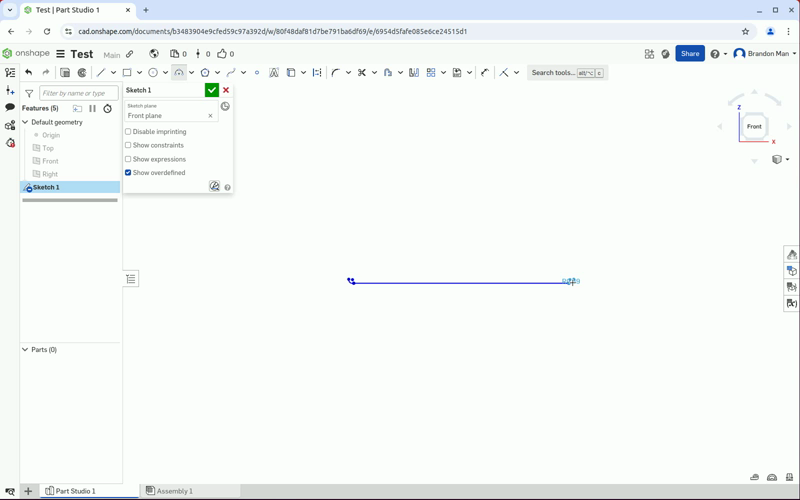
scroll(6)
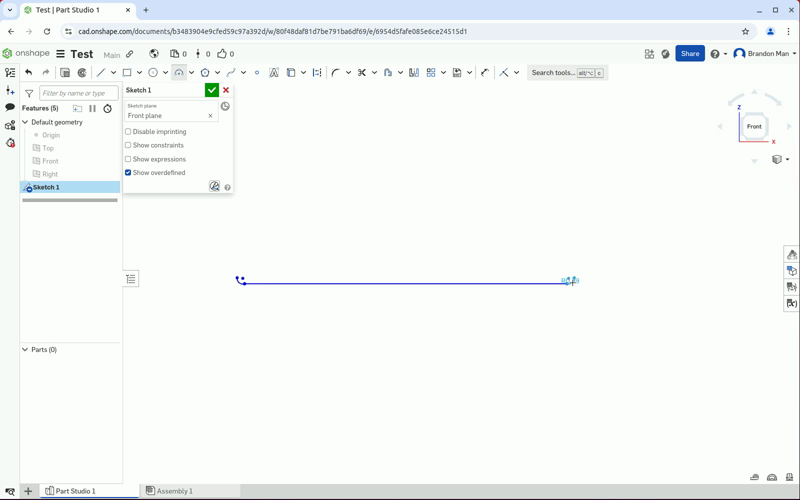
scroll(6)
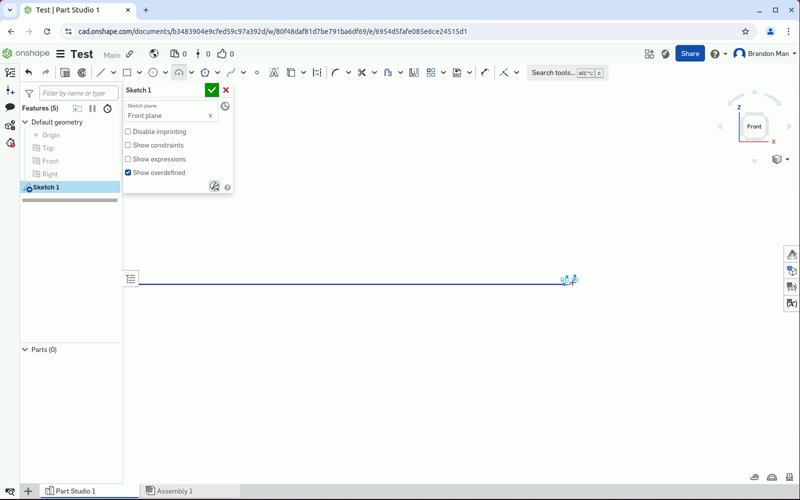
scroll(6)
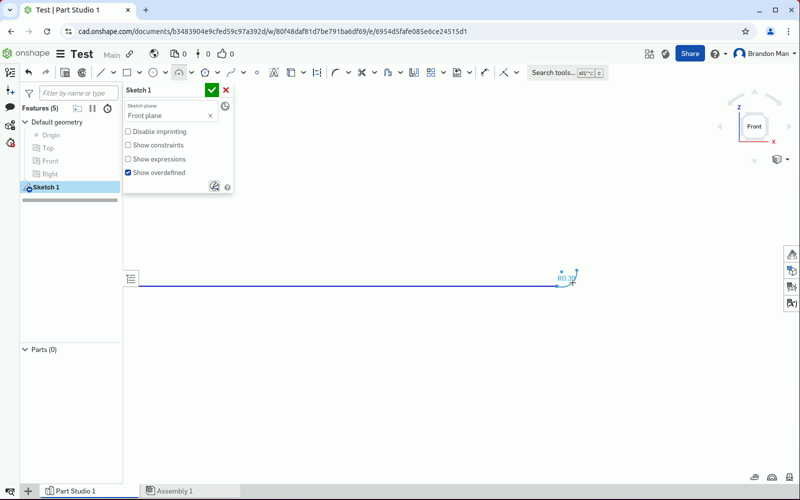
scroll(6)
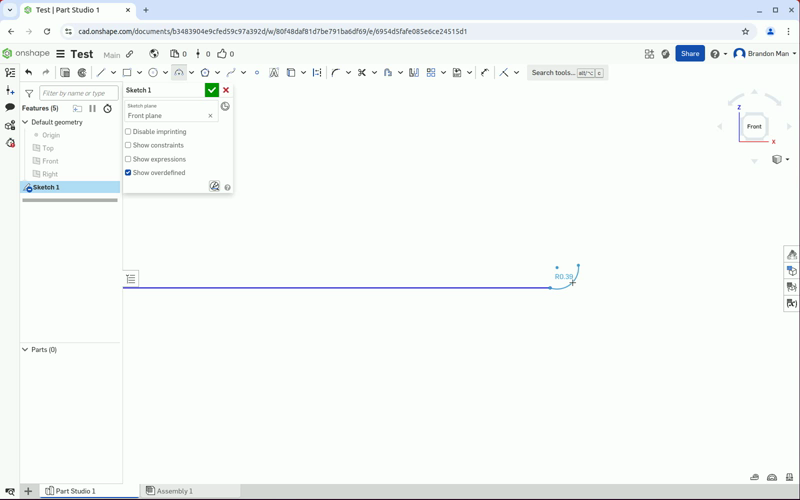
click(572, 282)
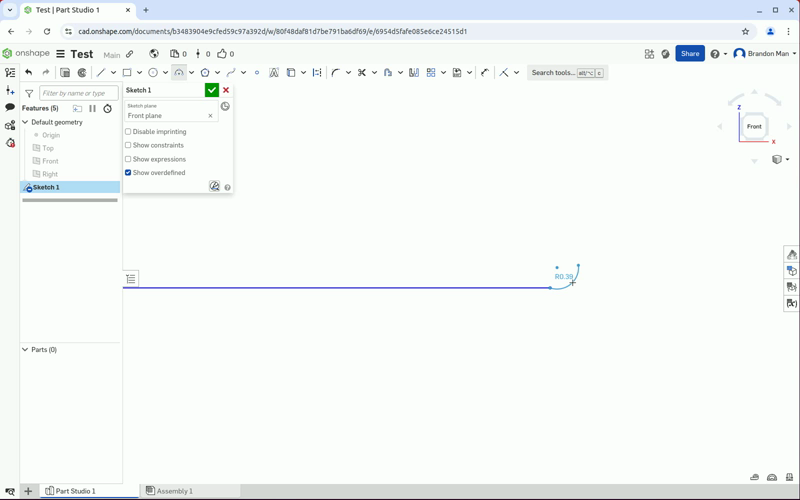
scroll(-6)
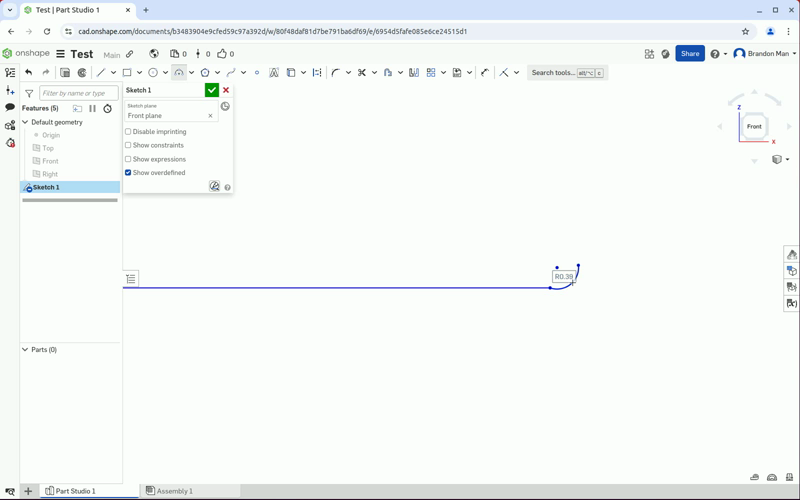
scroll(-6)
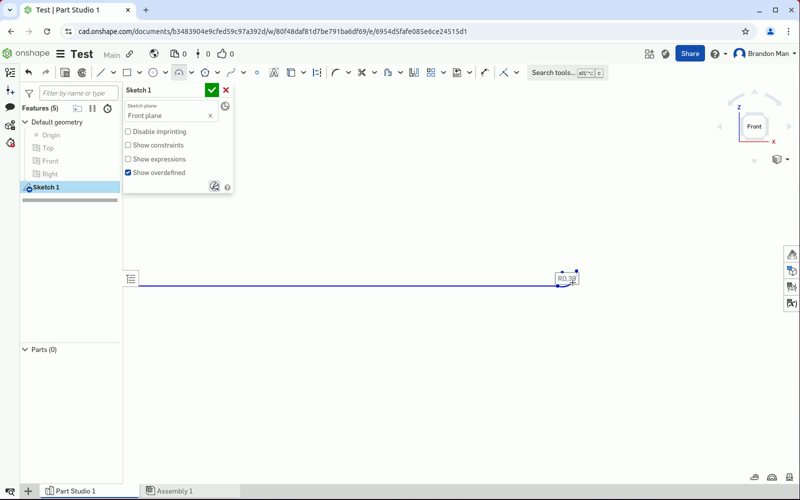
scroll(-6)
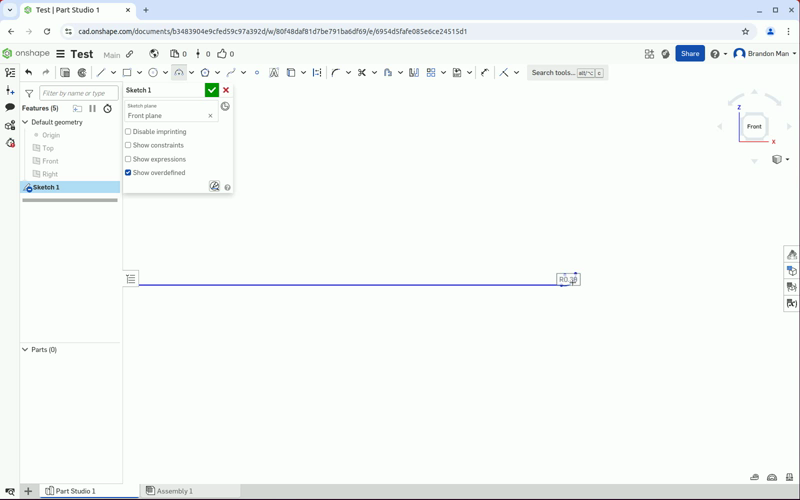
scroll(-6)
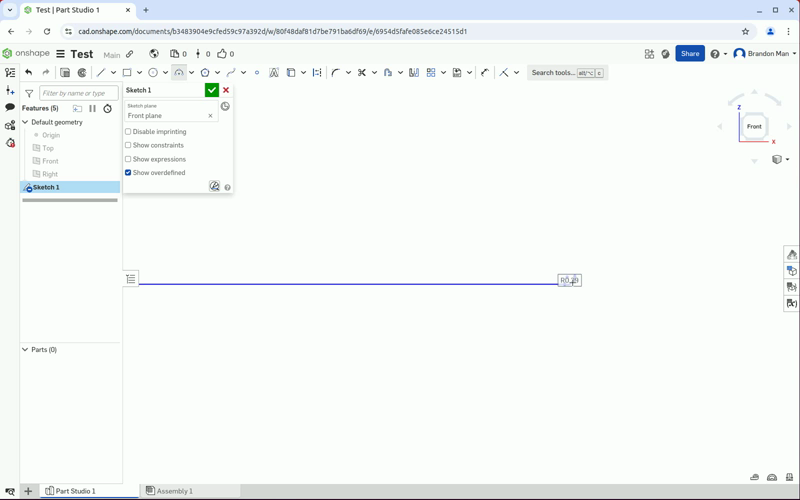
scroll(-6)
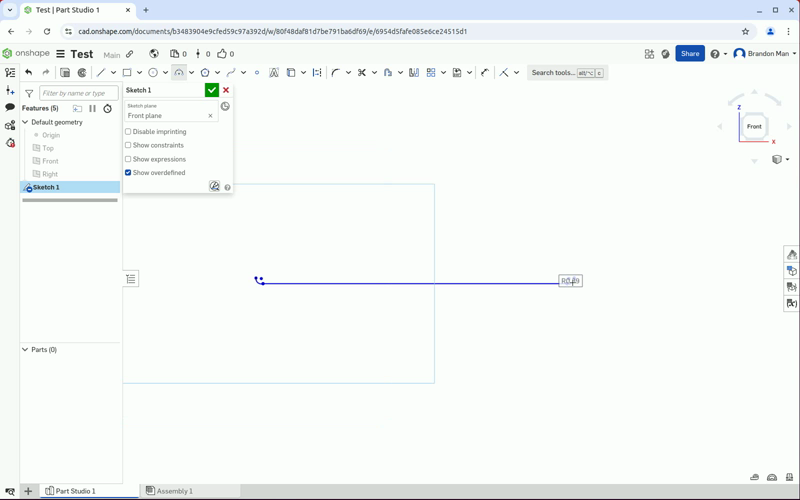
scroll(-6)
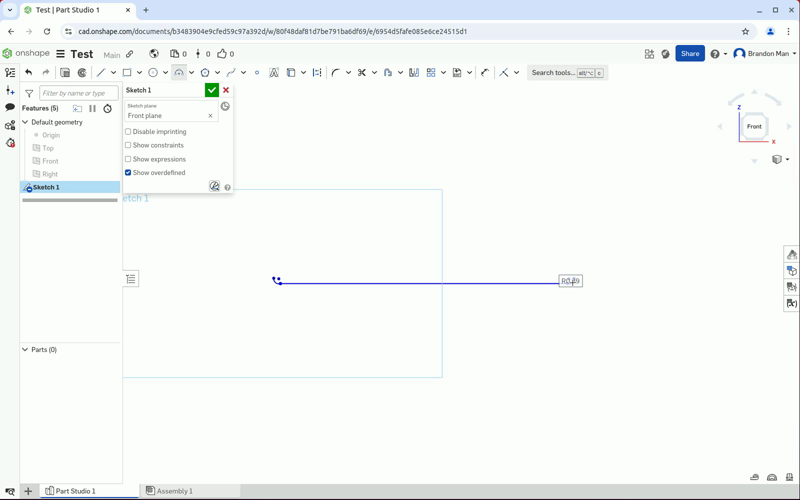
scroll(-6)
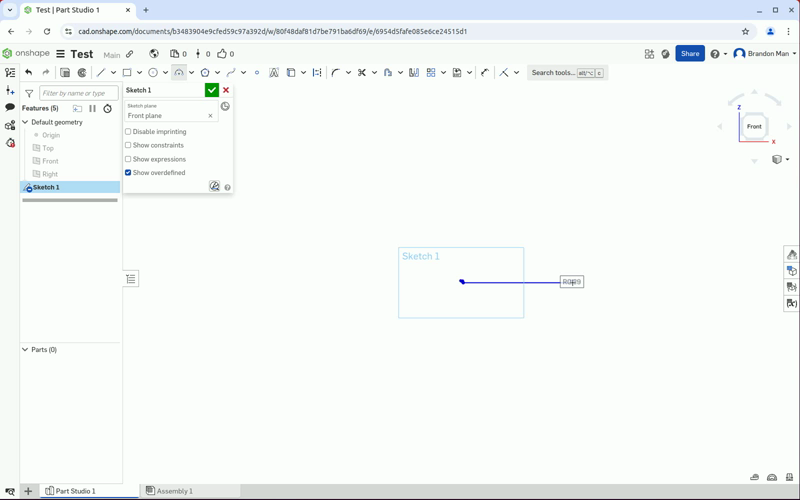
key_up(shift)
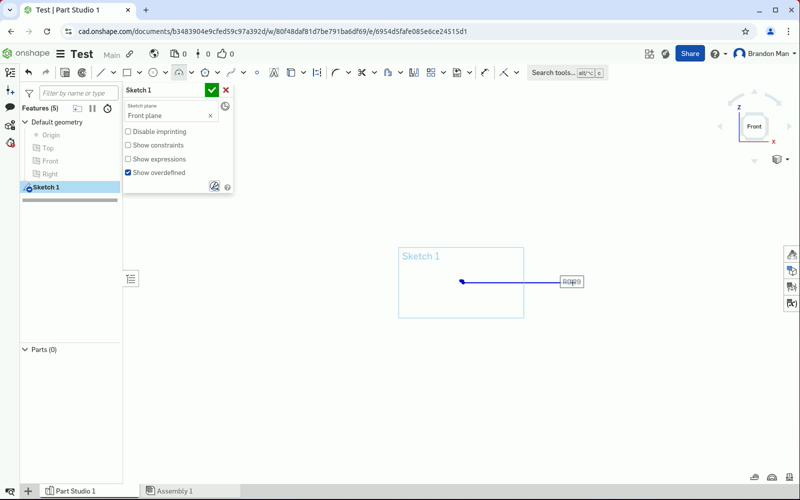
key(esc)
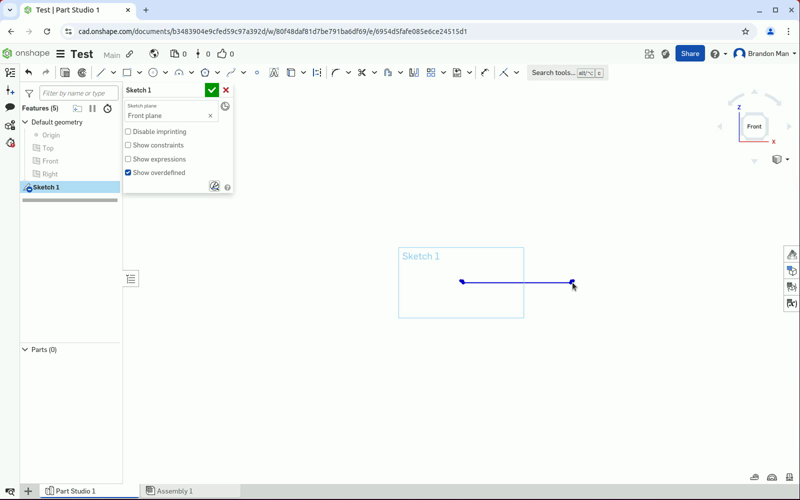
key(l)
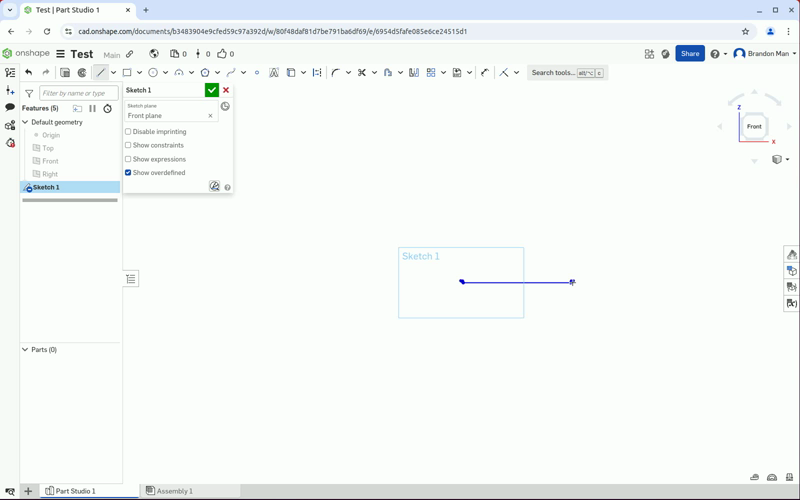
mouse_move(573, 280)
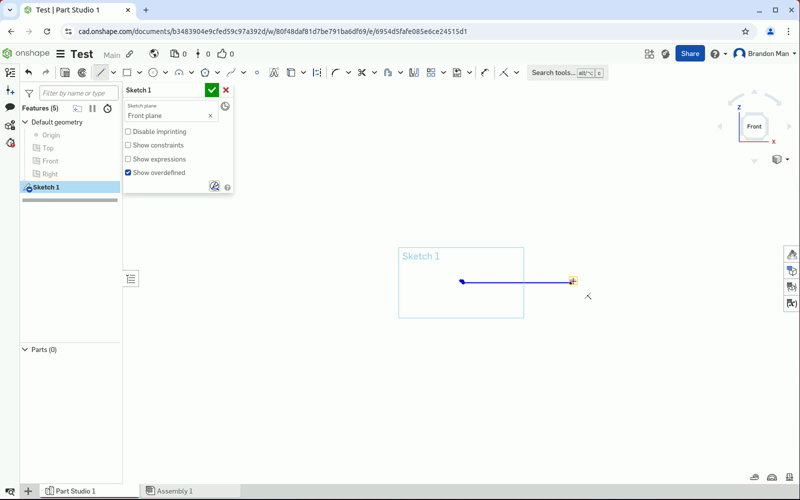
scroll(6)
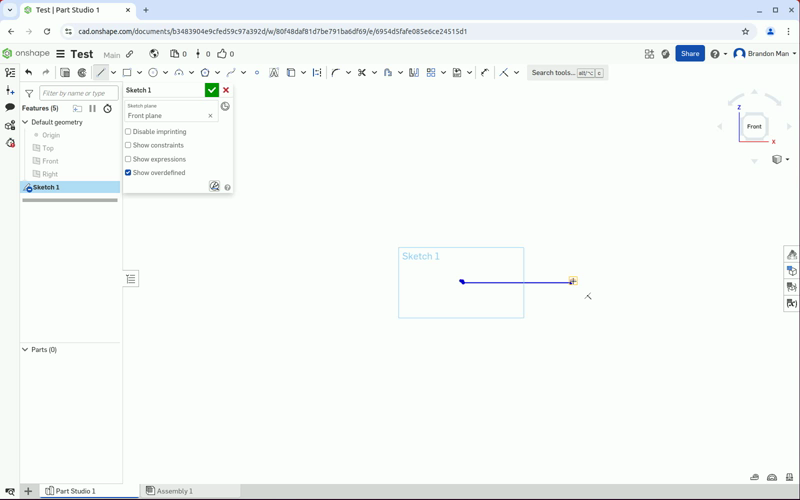
scroll(6)
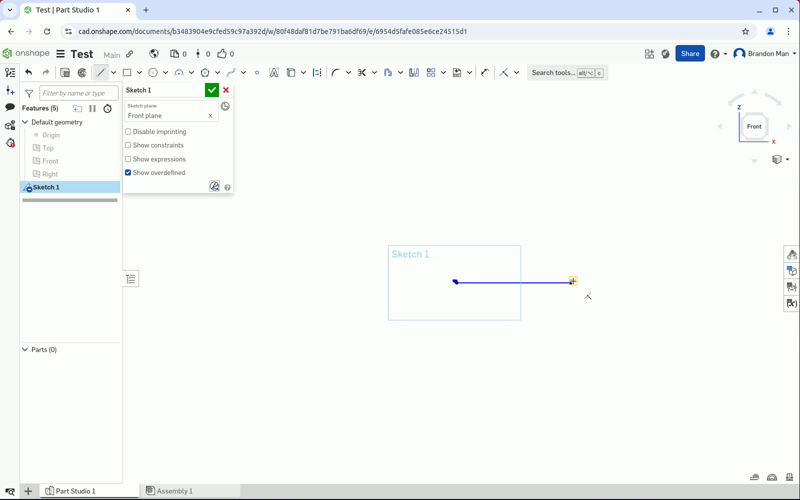
scroll(6)
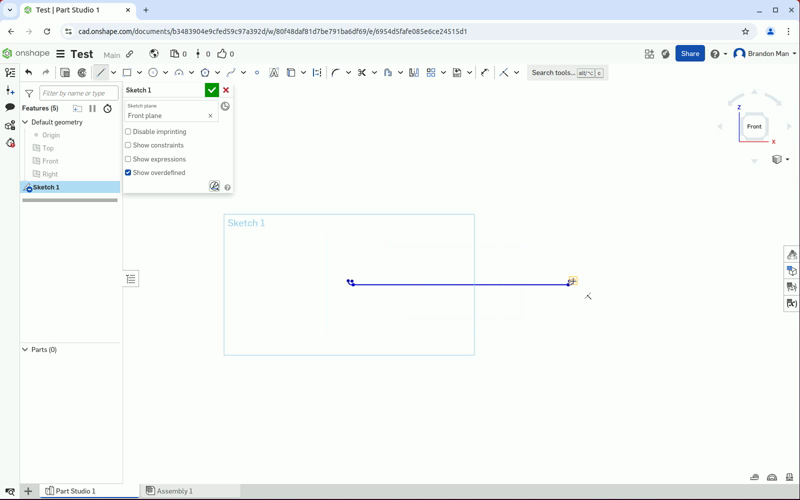
scroll(6)
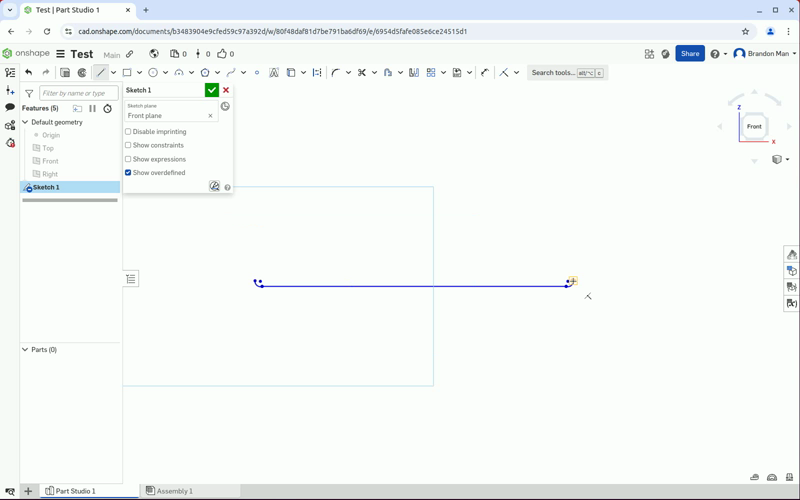
scroll(6)
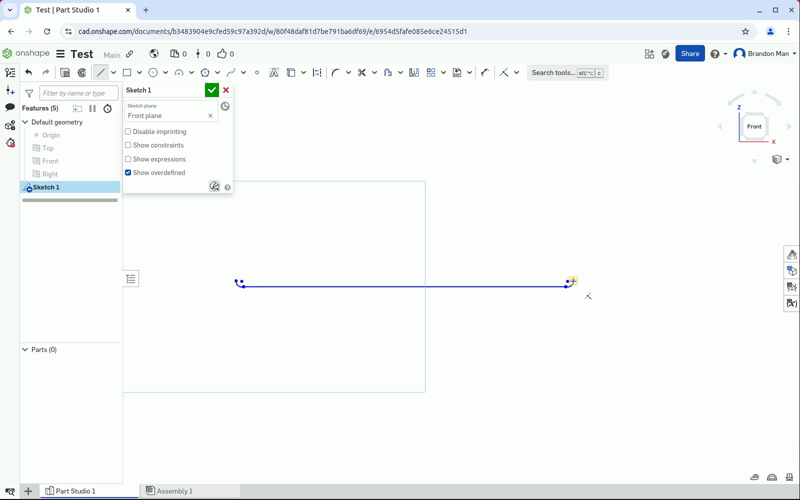
scroll(6)
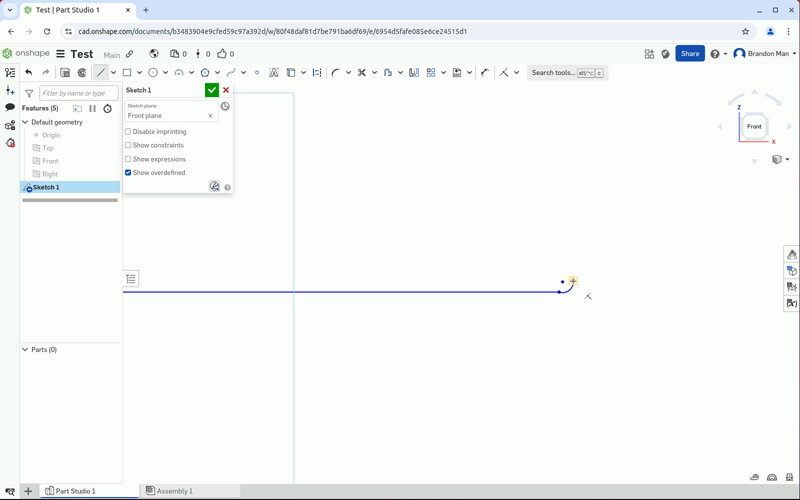
scroll(6)
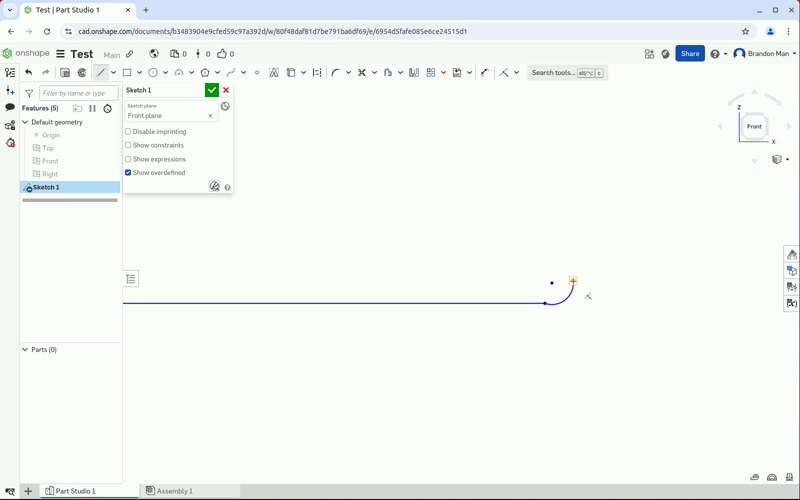
click(573, 280)
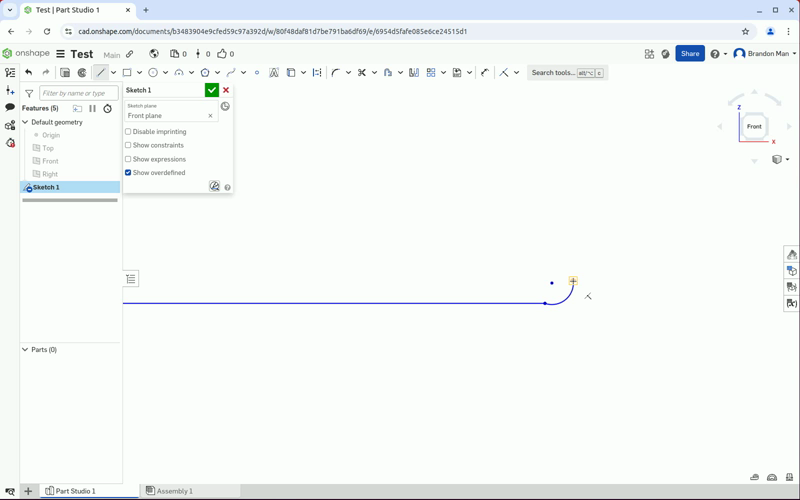
scroll(-6)
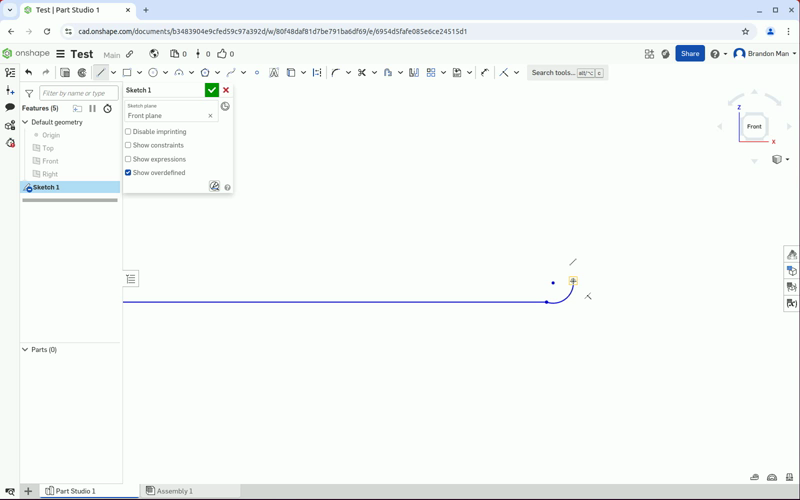
scroll(-6)
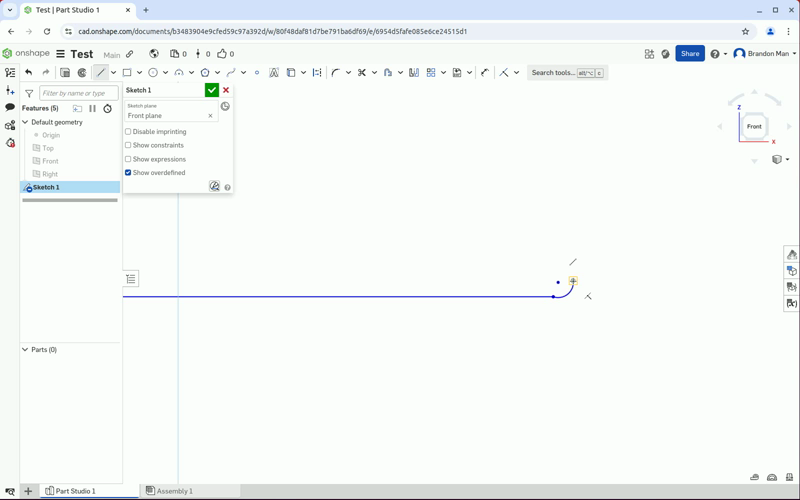
scroll(-6)
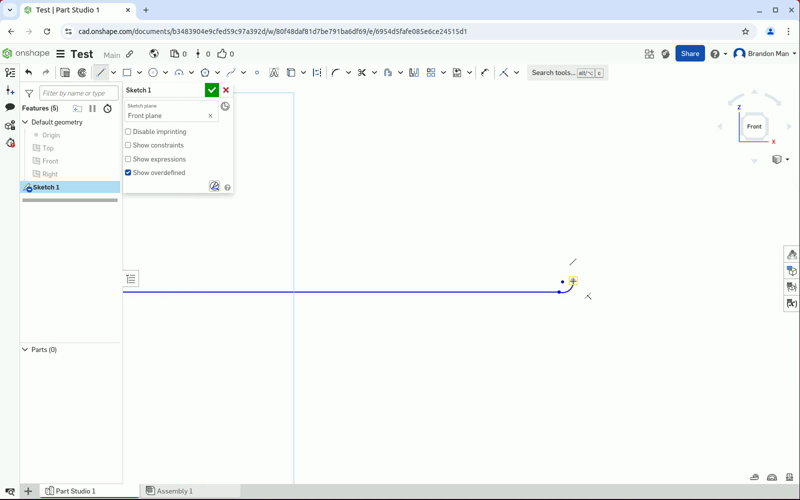
scroll(-6)
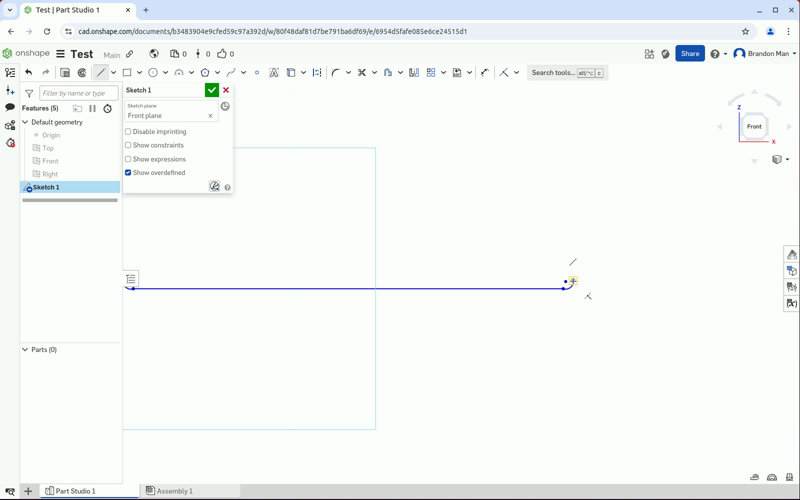
scroll(-6)
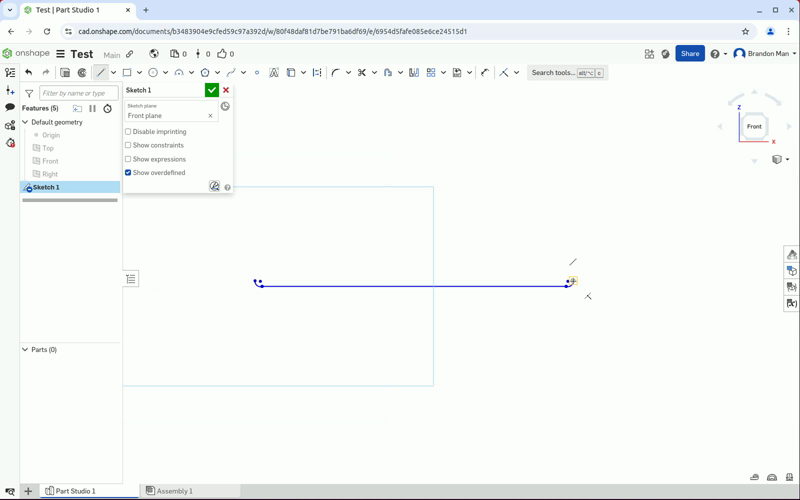
scroll(-6)
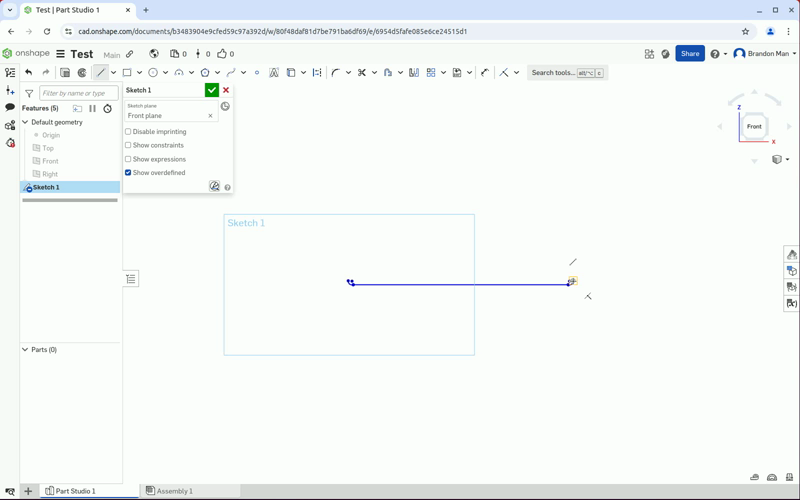
scroll(-6)
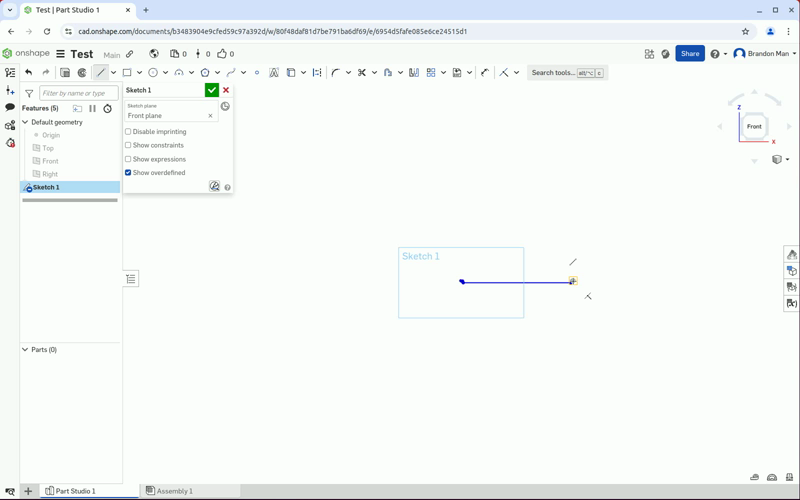
key_down(shift)
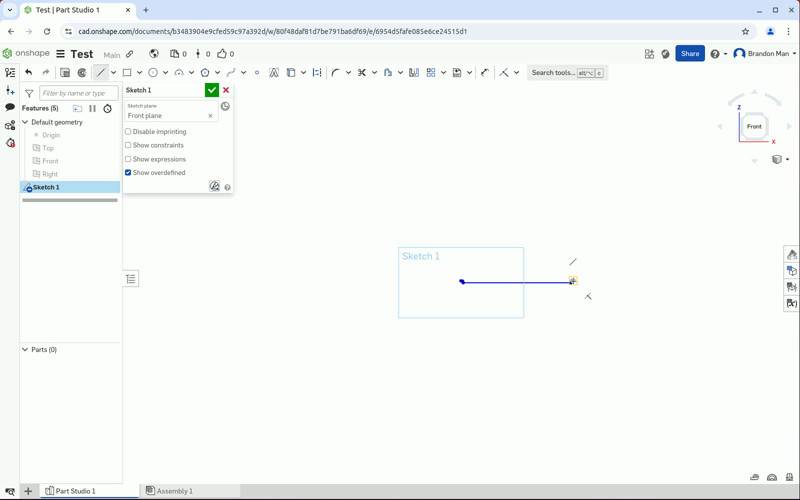
mouse_move(589, 280)
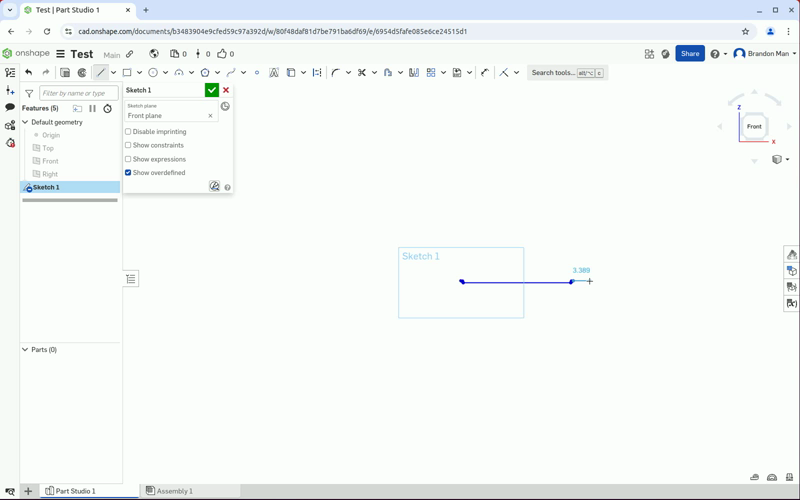
mouse_move(573, 278)
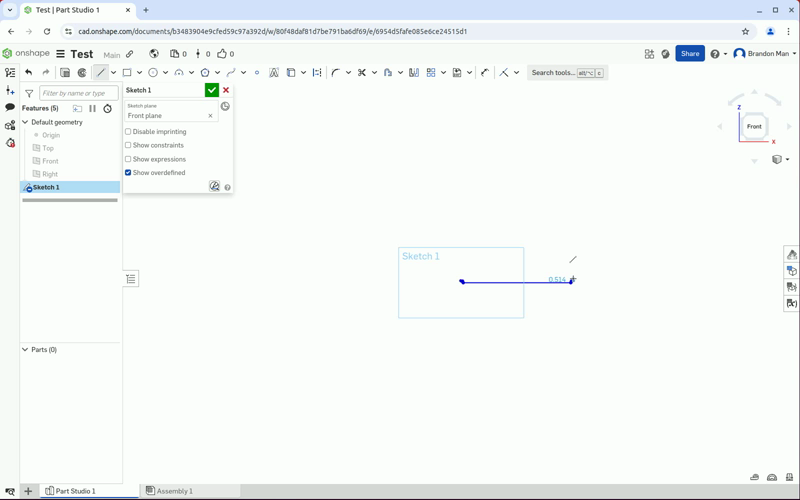
scroll(6)
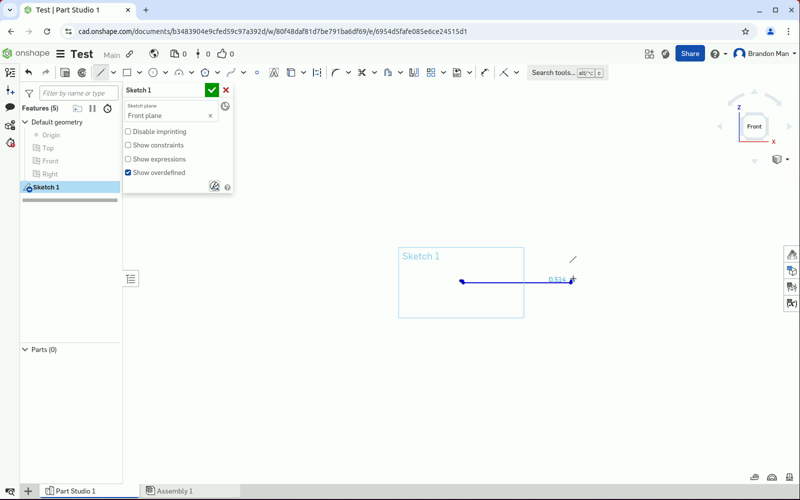
scroll(6)
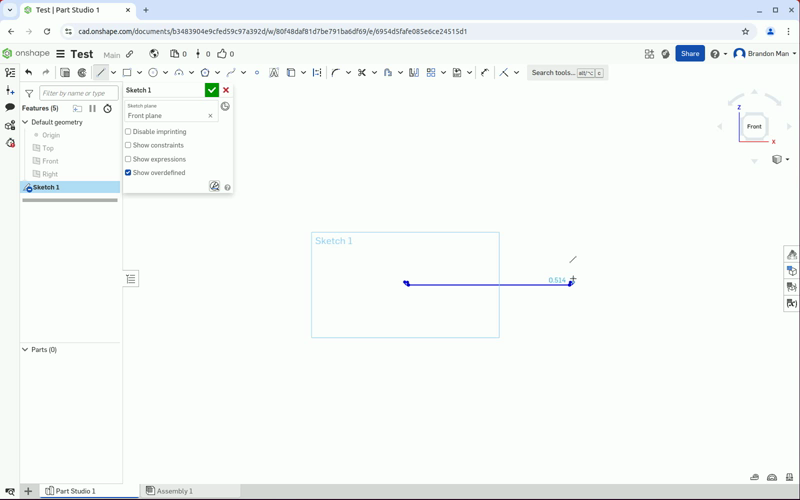
scroll(6)
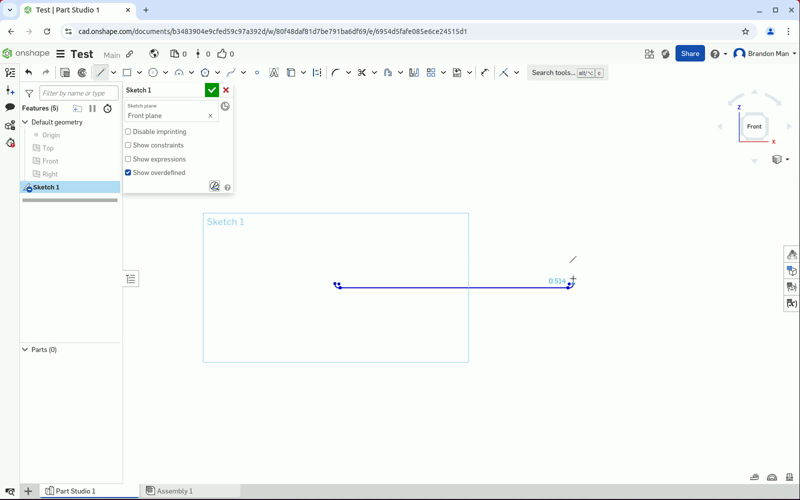
scroll(6)
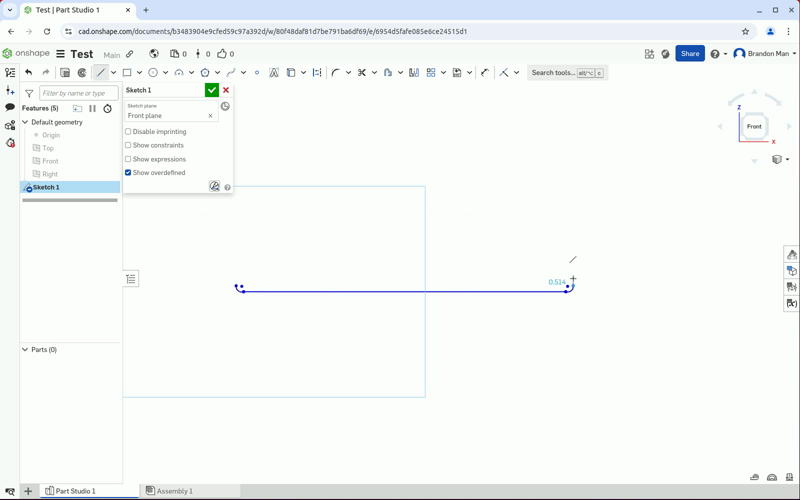
scroll(6)
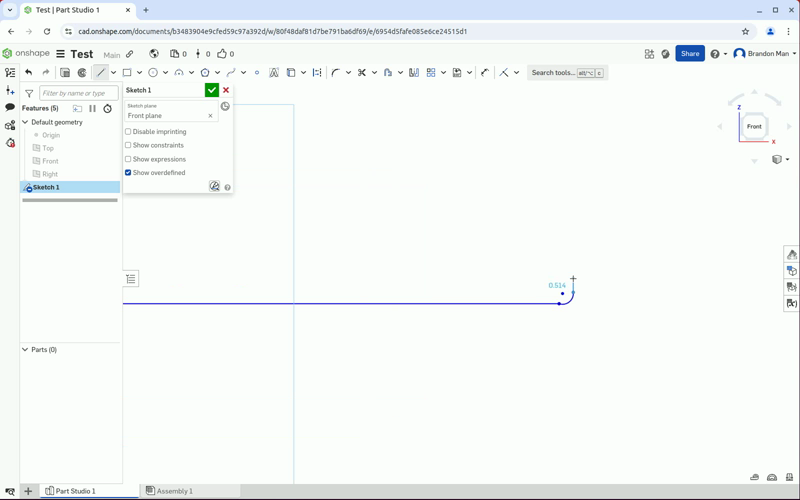
scroll(6)
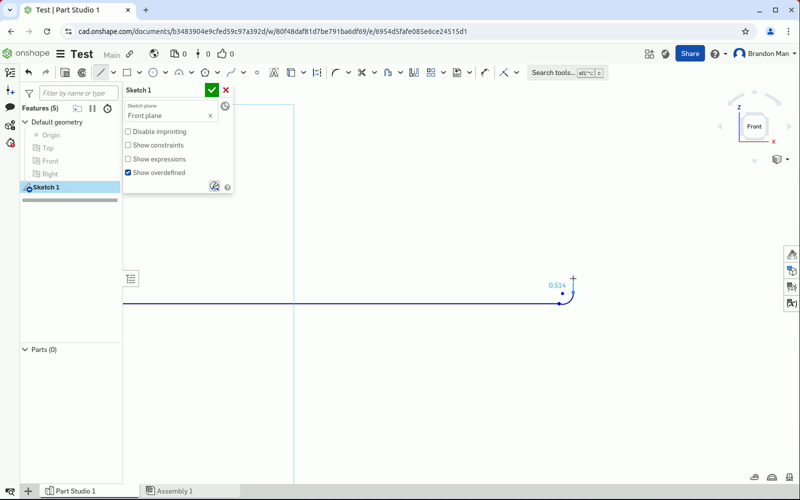
scroll(6)
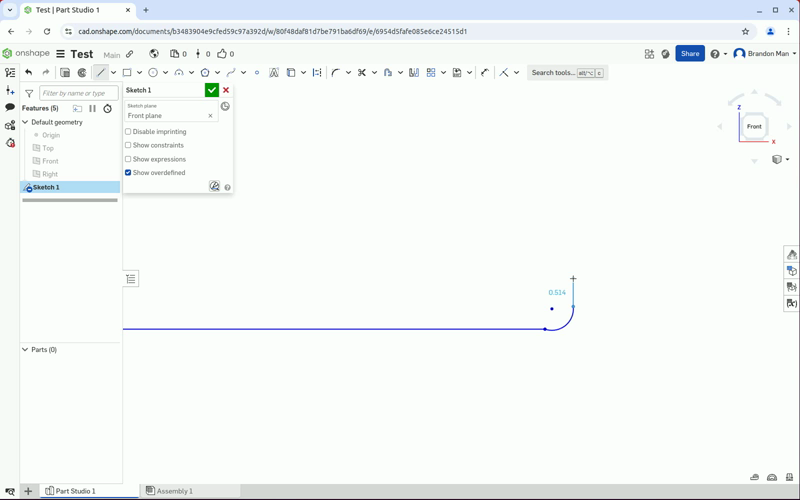
click(573, 278)
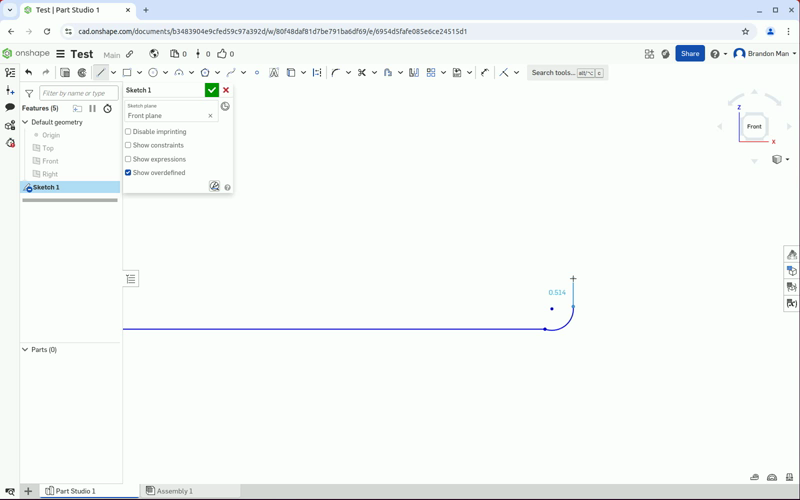
scroll(-6)
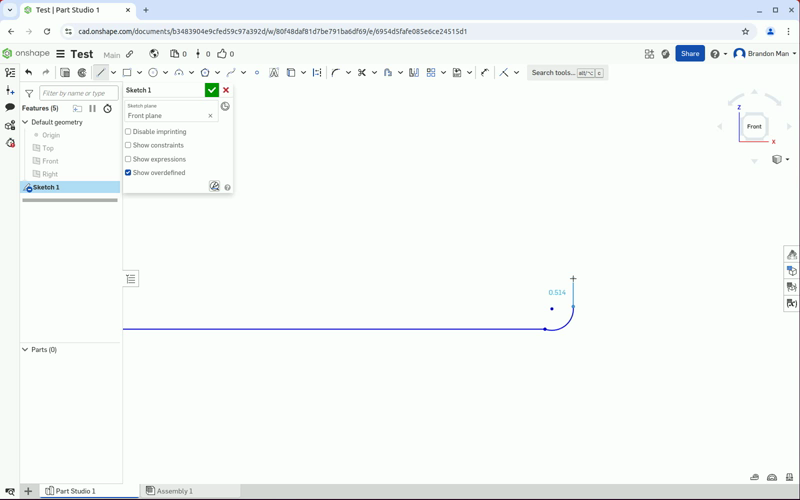
scroll(-6)
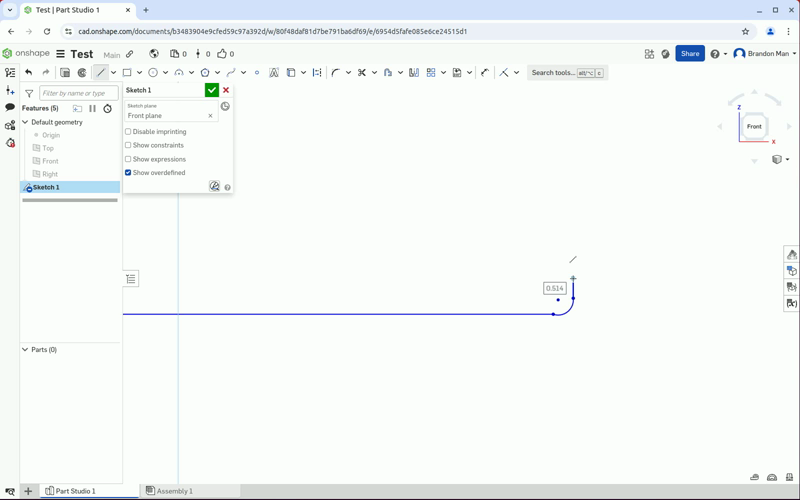
scroll(-6)
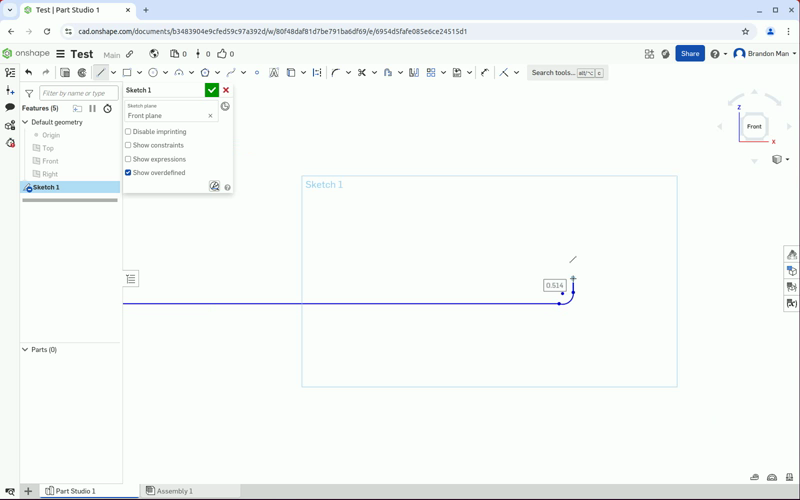
scroll(-6)
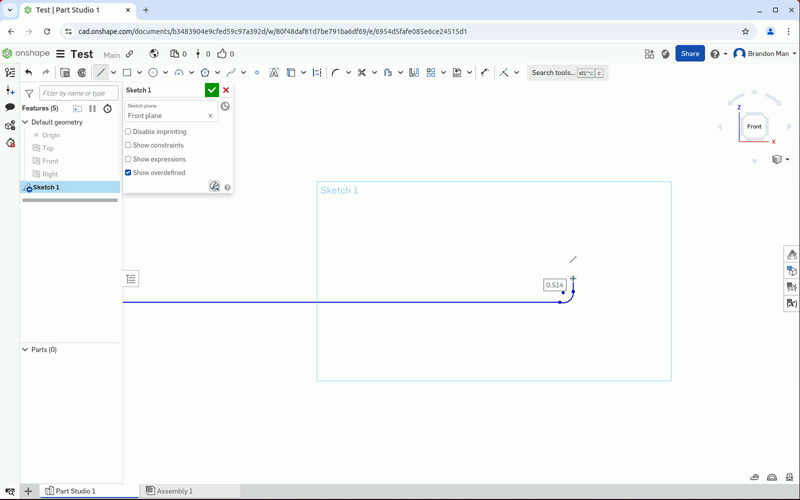
scroll(-6)
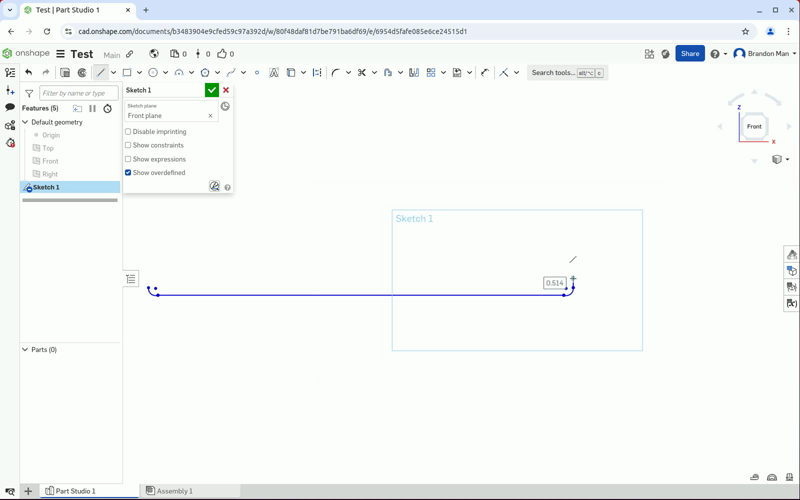
scroll(-6)
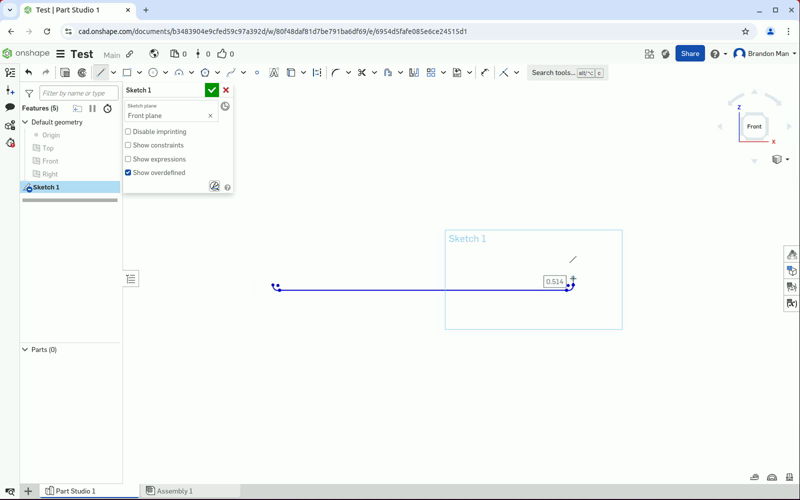
scroll(-6)
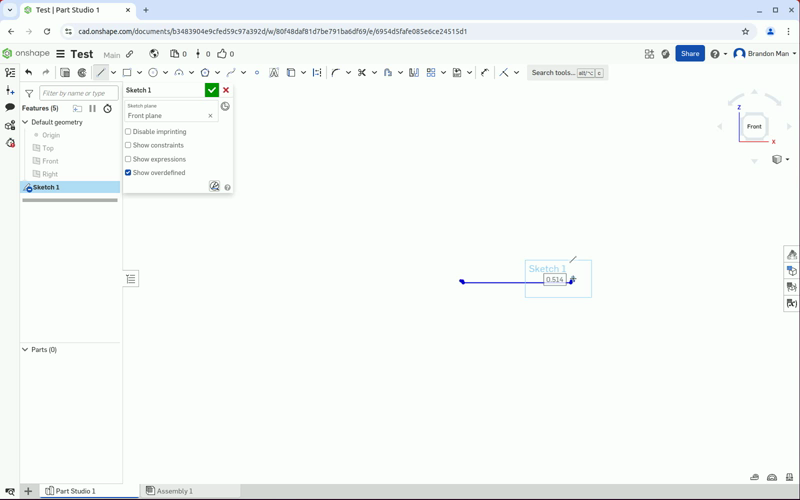
key_up(shift)
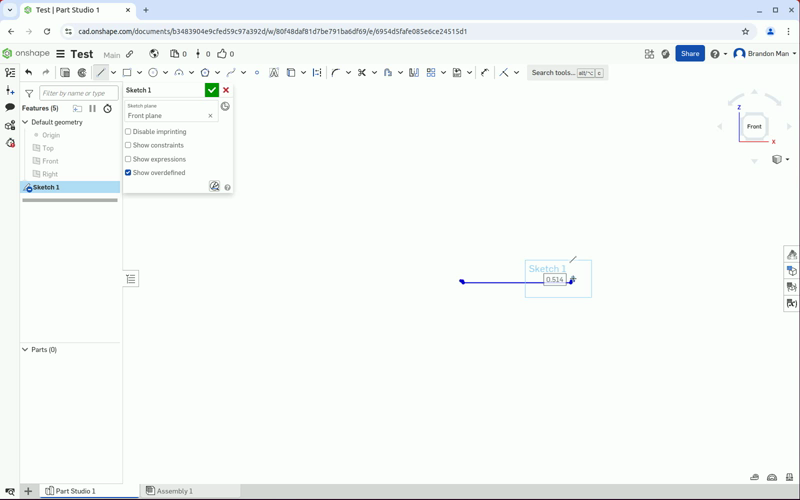
key(esc)
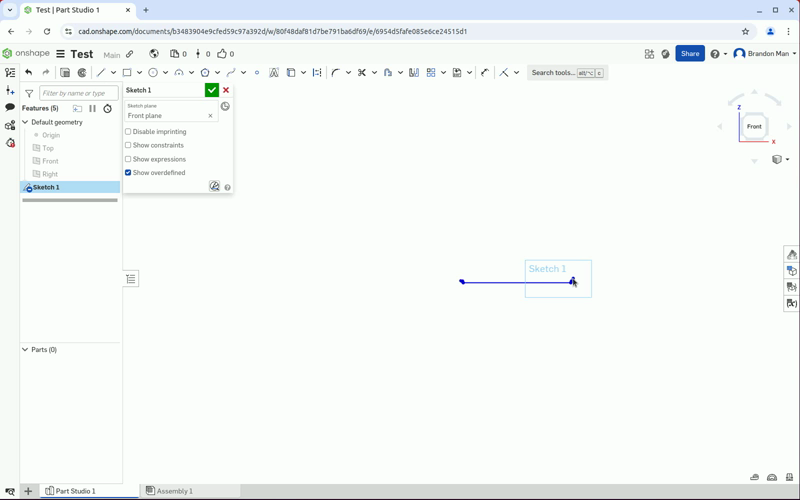
key(a)
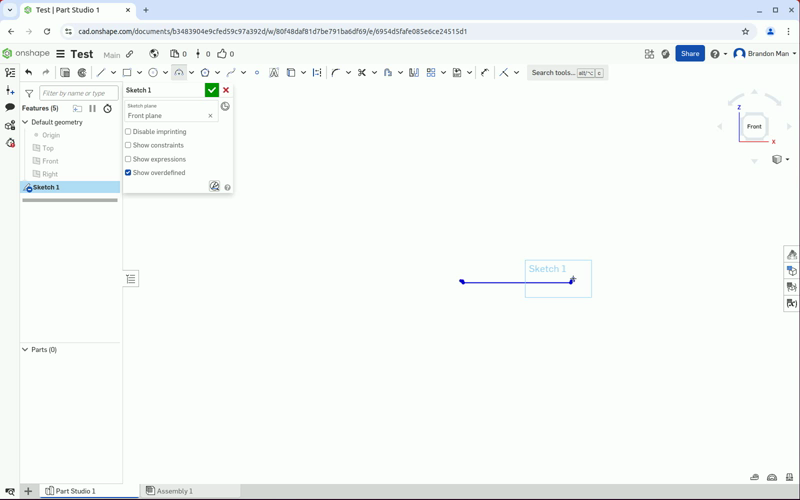
mouse_move(573, 278)
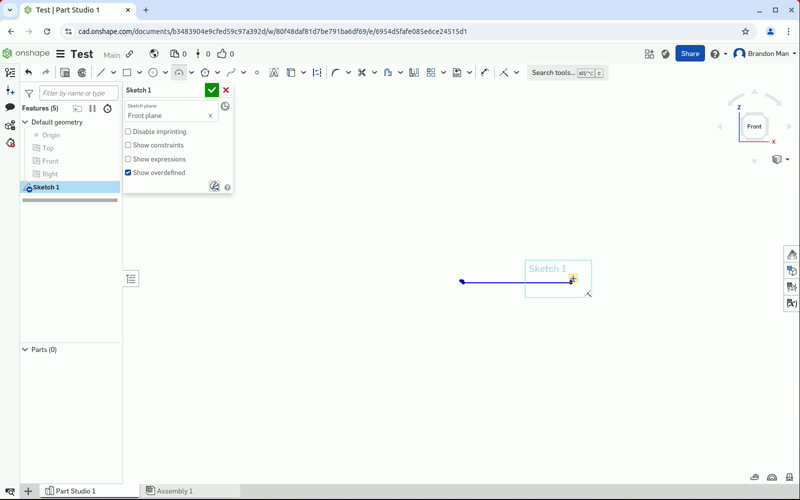
scroll(6)
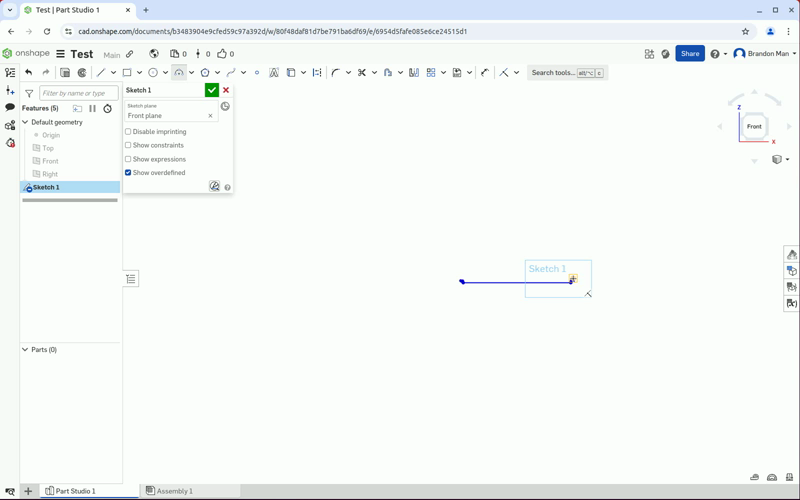
scroll(6)
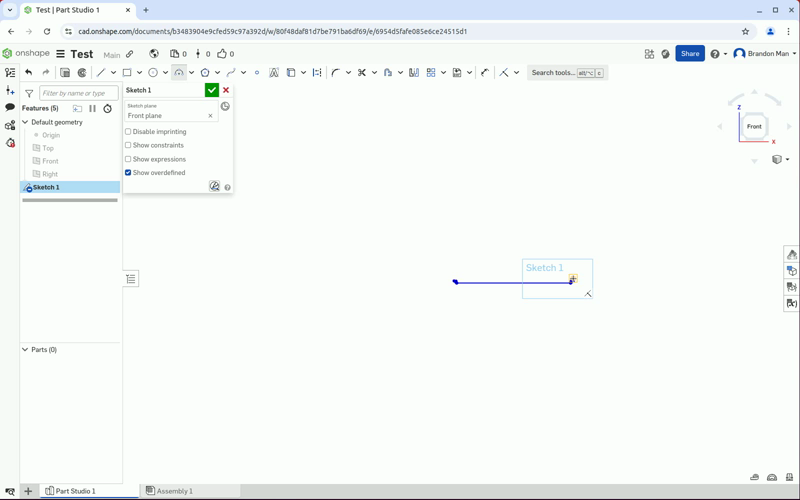
scroll(6)
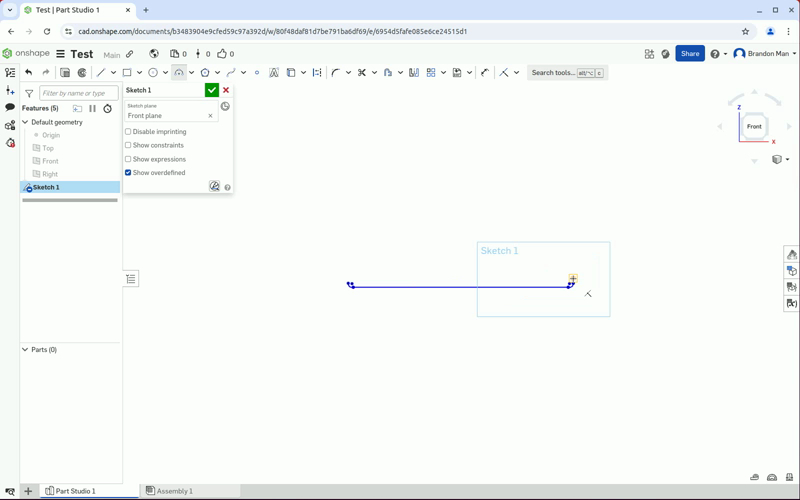
scroll(6)
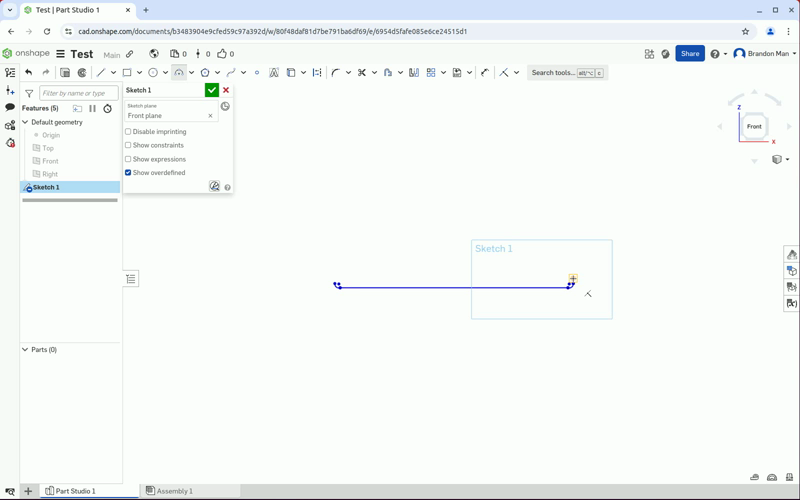
scroll(6)
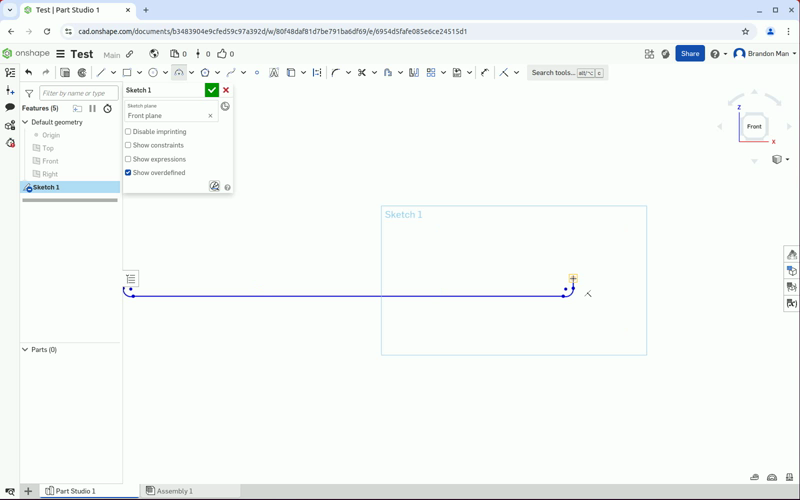
scroll(6)
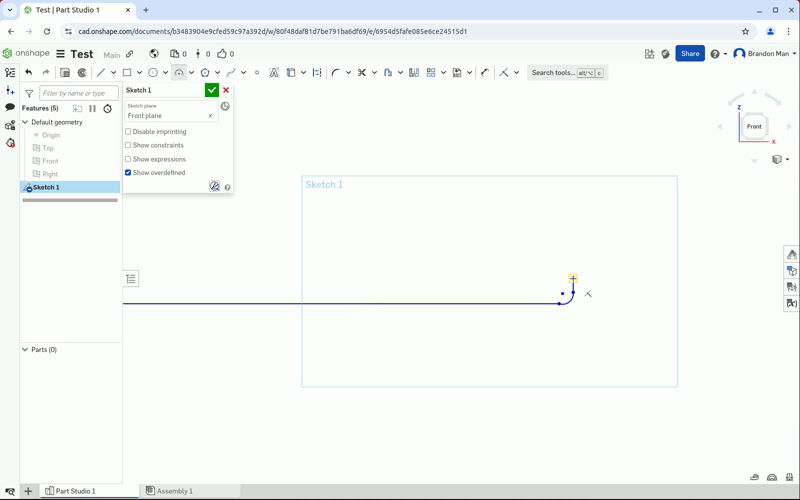
scroll(6)
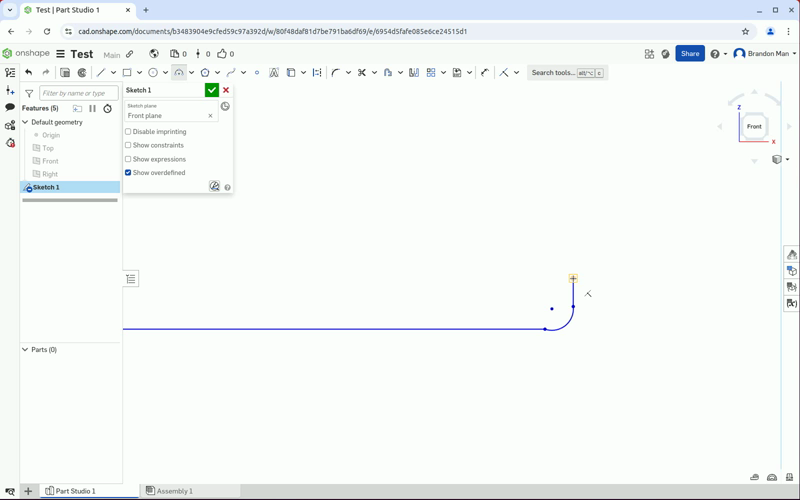
click(573, 278)
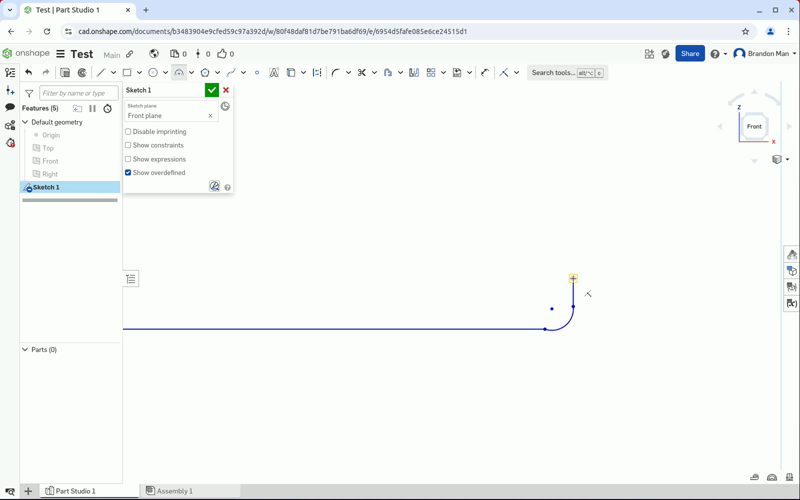
scroll(-6)
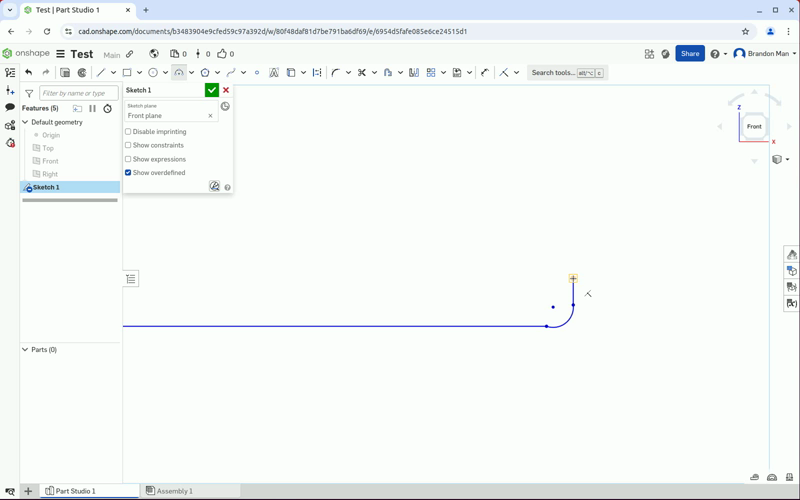
scroll(-6)
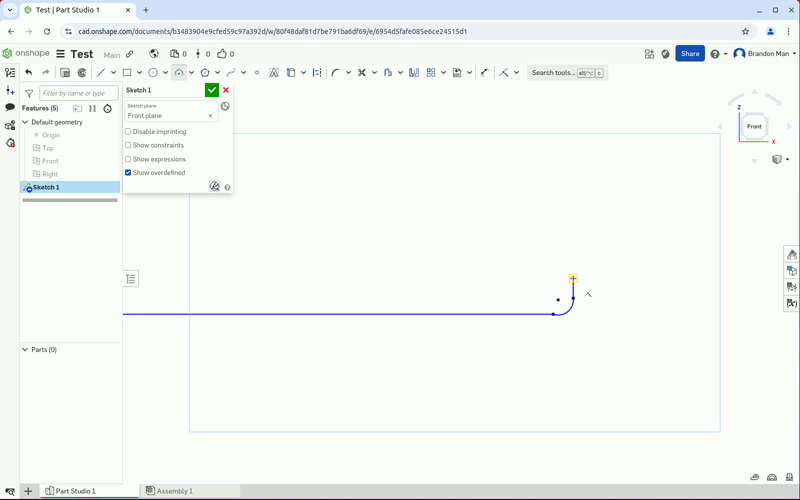
scroll(-6)
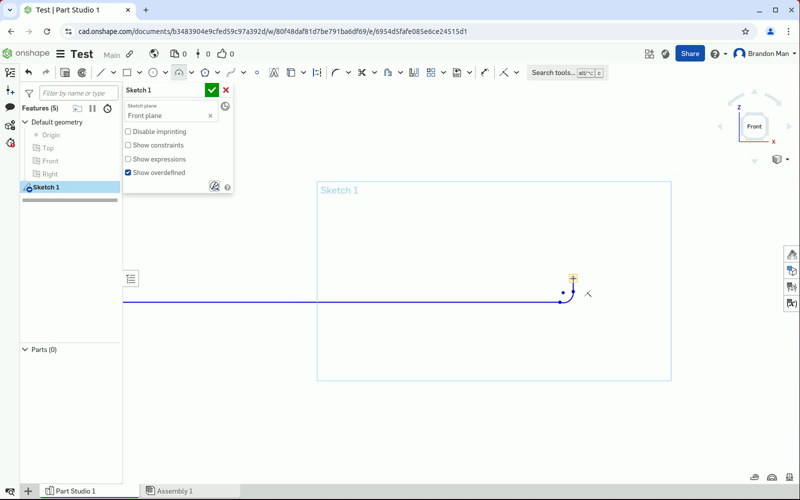
scroll(-6)
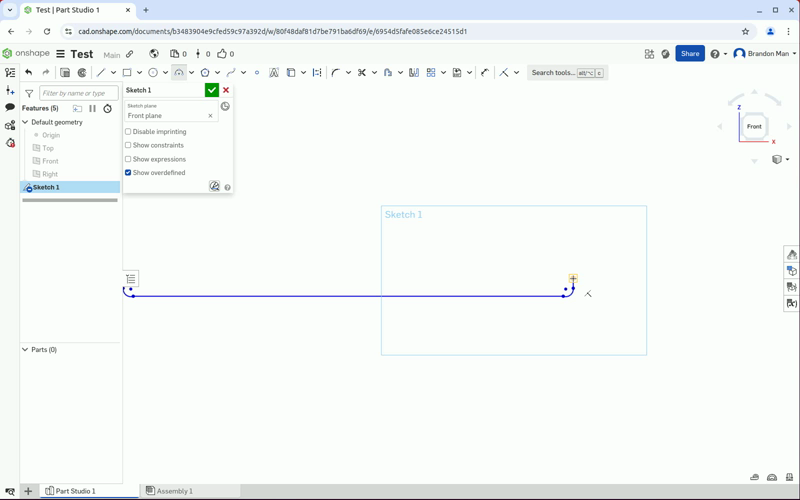
scroll(-6)
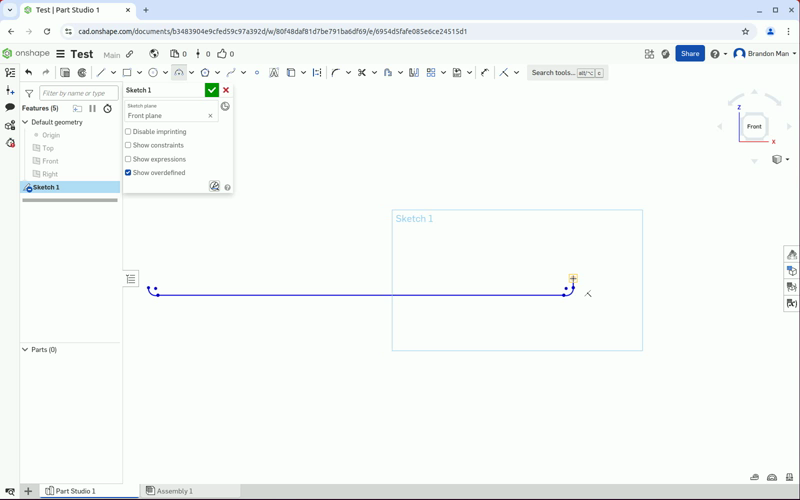
scroll(-6)
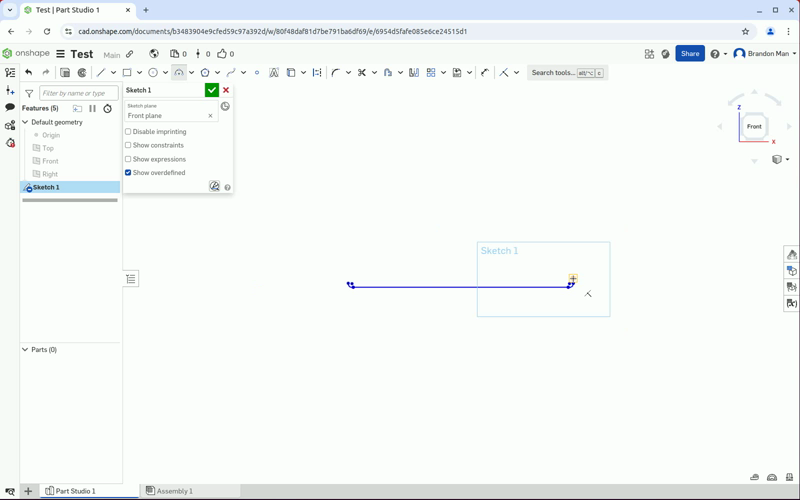
scroll(-6)
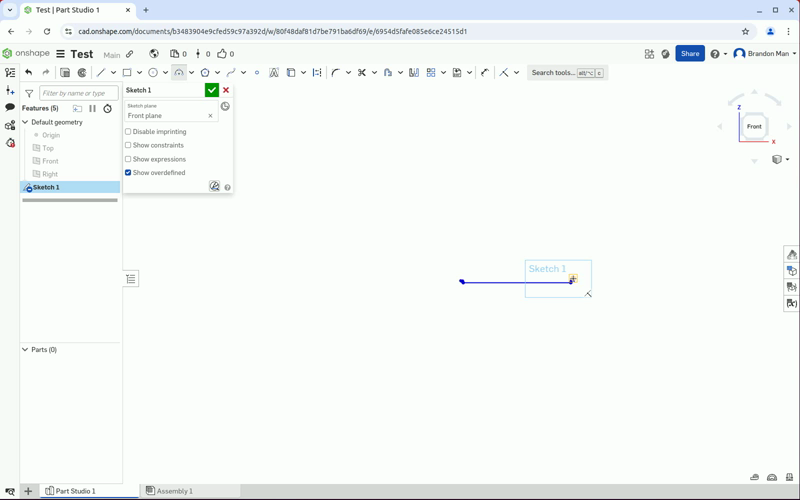
key_down(shift)
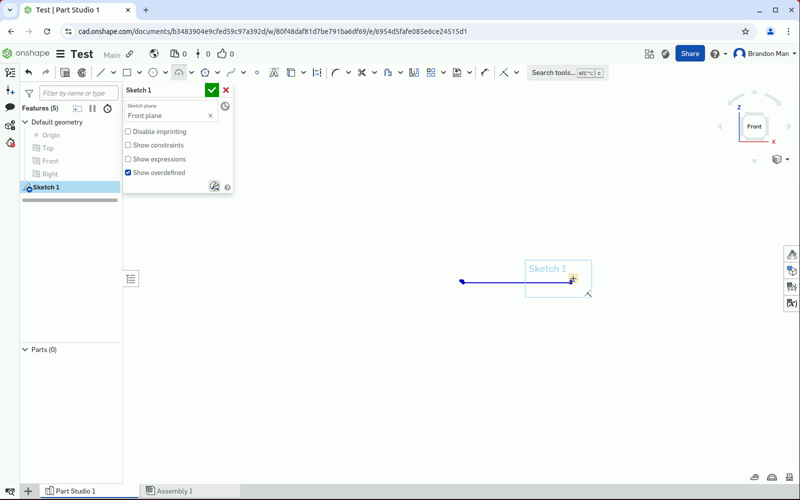
mouse_move(570, 274)
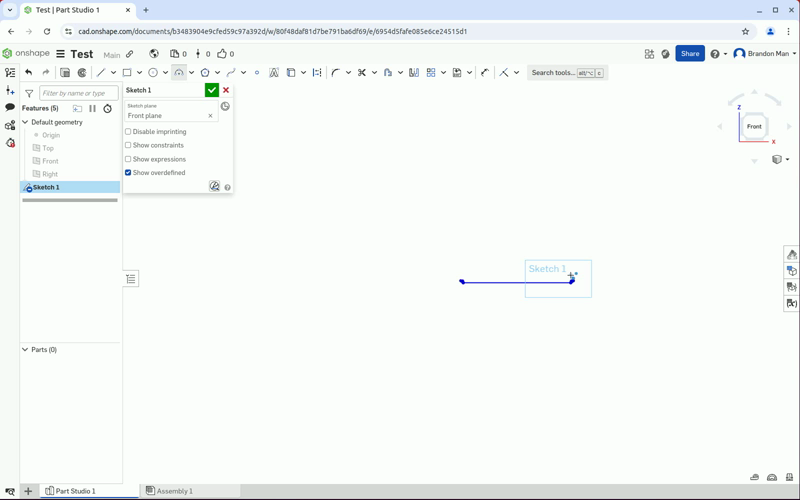
scroll(6)
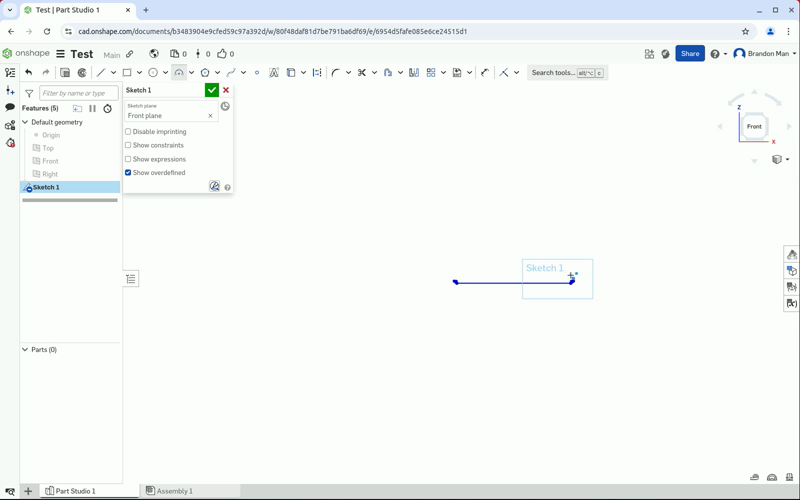
scroll(6)
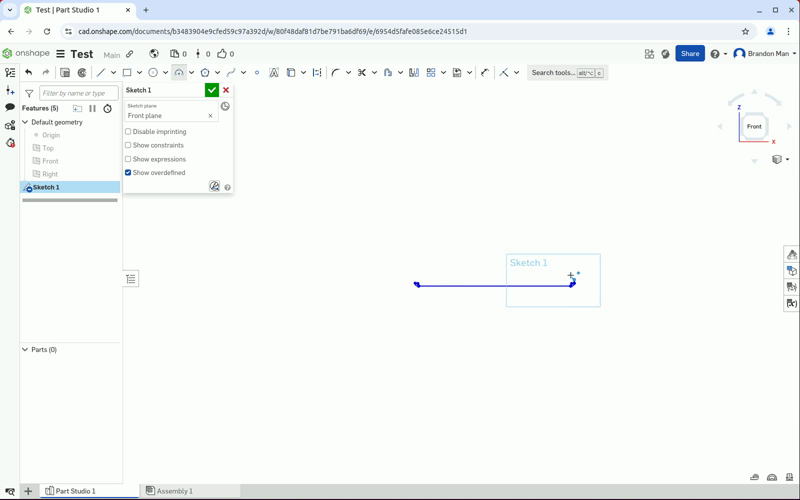
scroll(6)
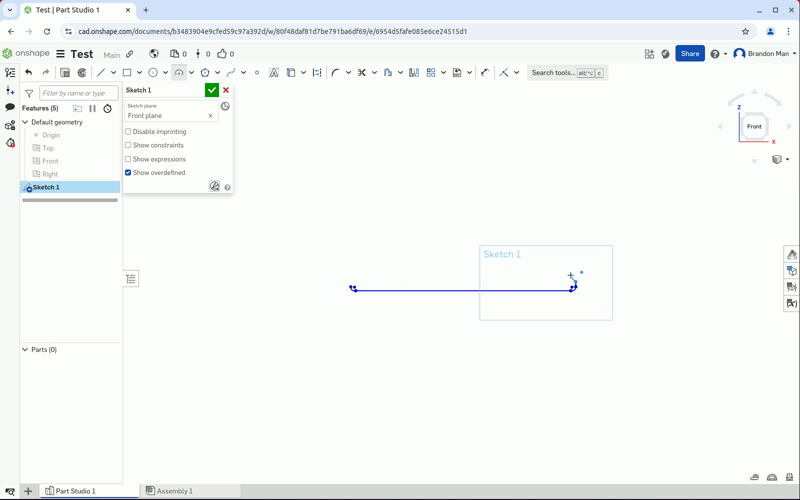
scroll(6)
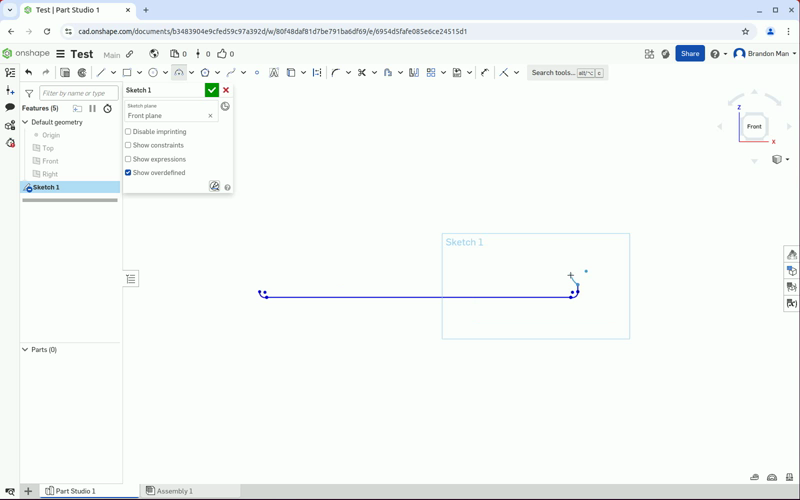
scroll(6)
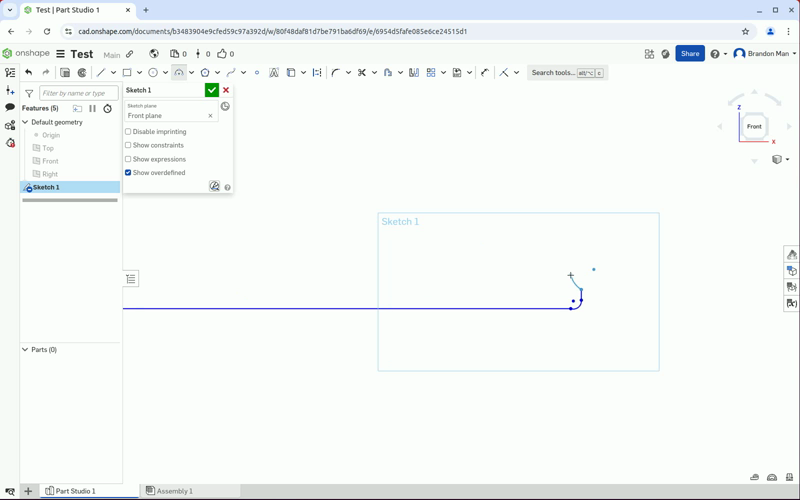
scroll(6)
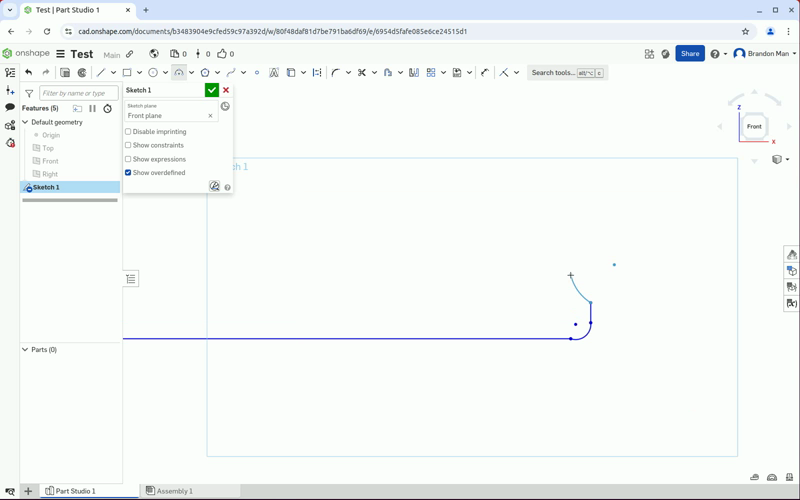
scroll(6)
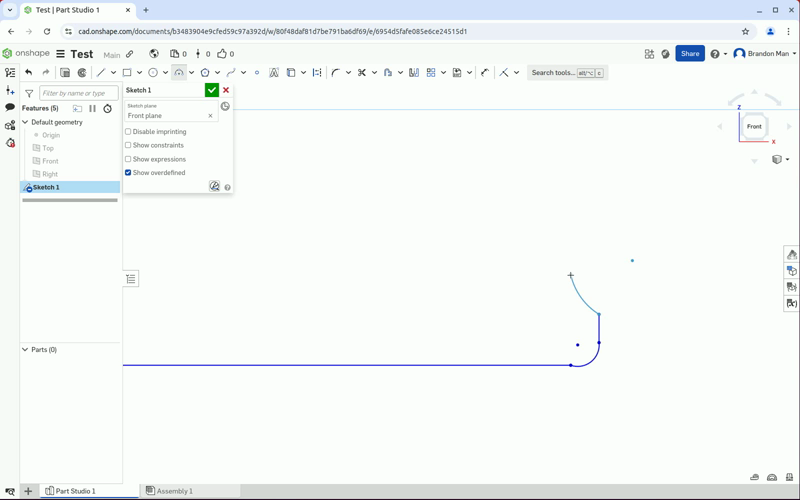
click(570, 274)
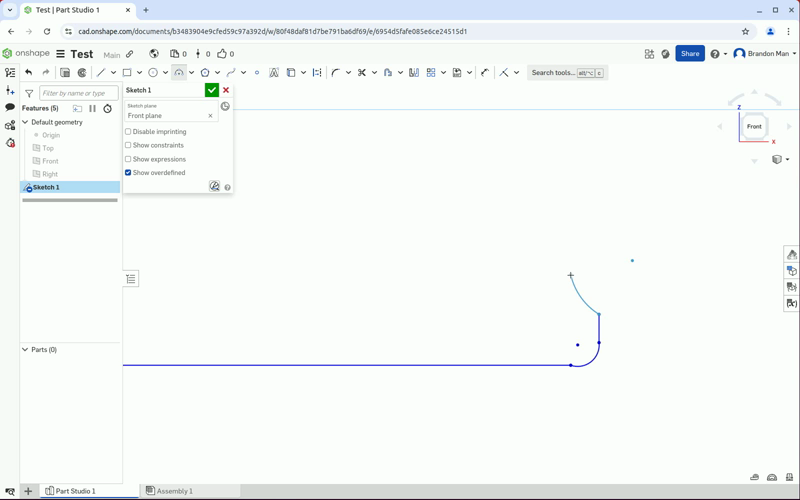
scroll(-6)
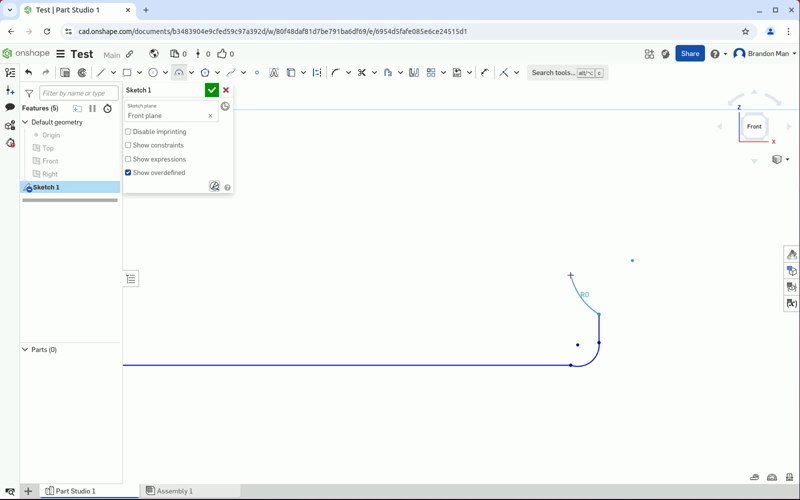
scroll(-6)
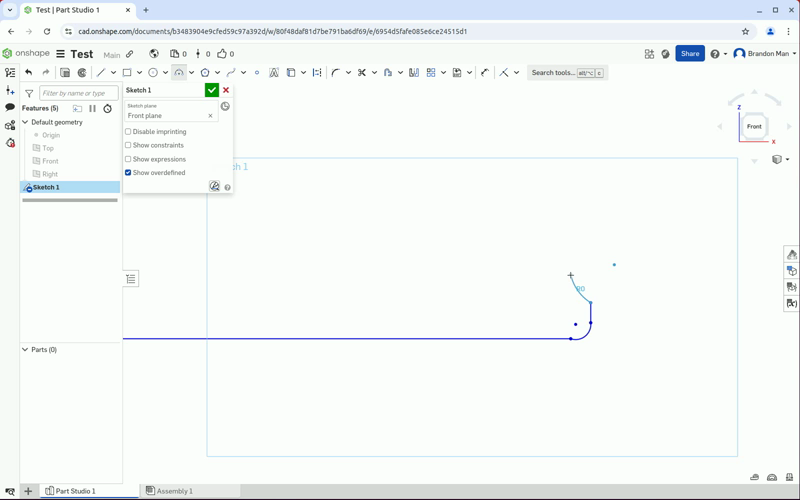
scroll(-6)
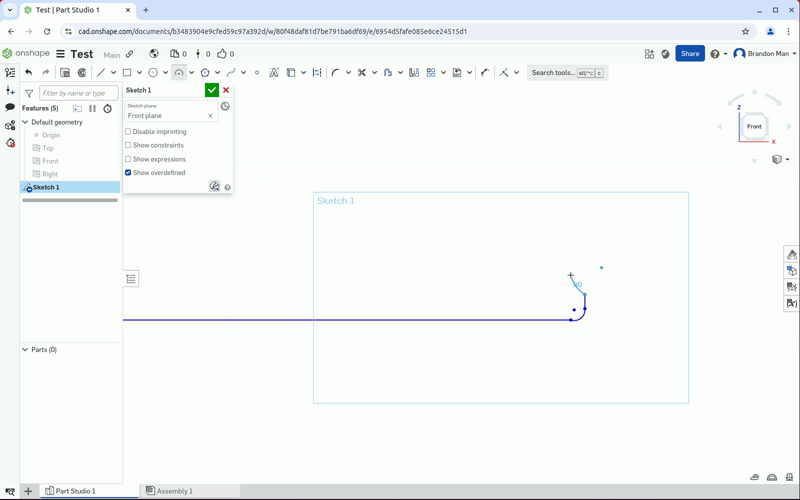
scroll(-6)
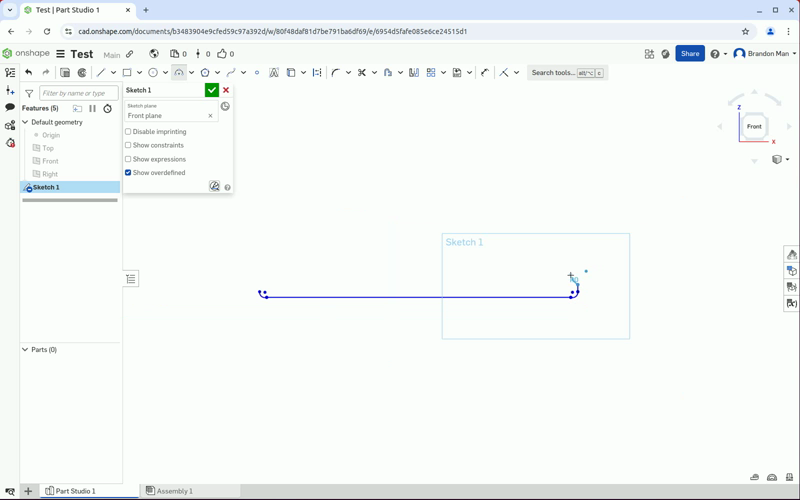
scroll(-6)
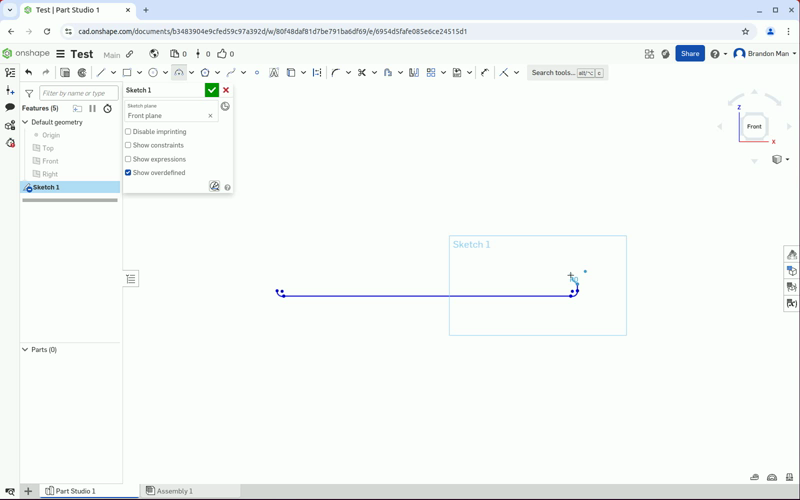
scroll(-6)
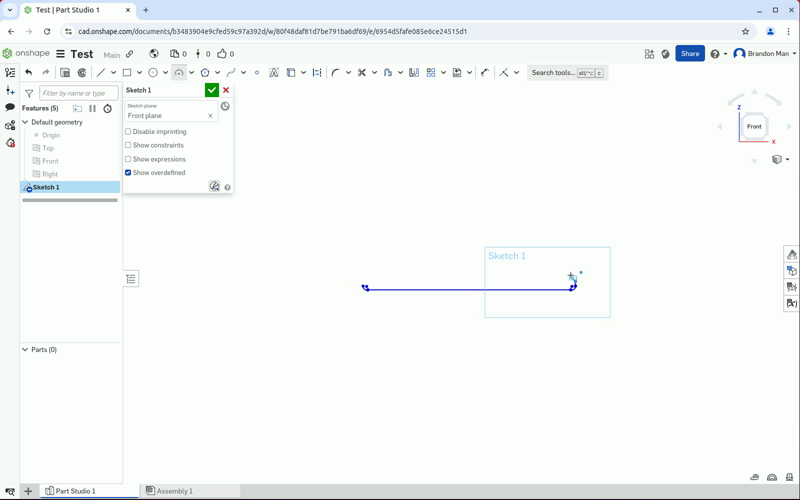
scroll(-6)
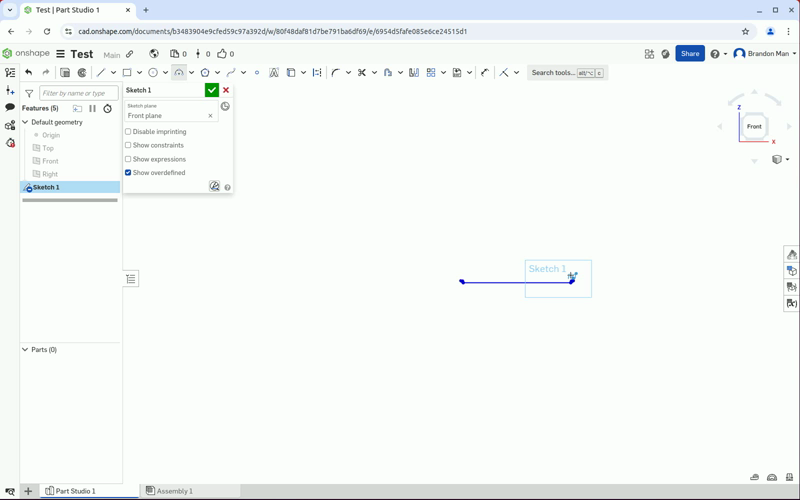
mouse_move(572, 276)
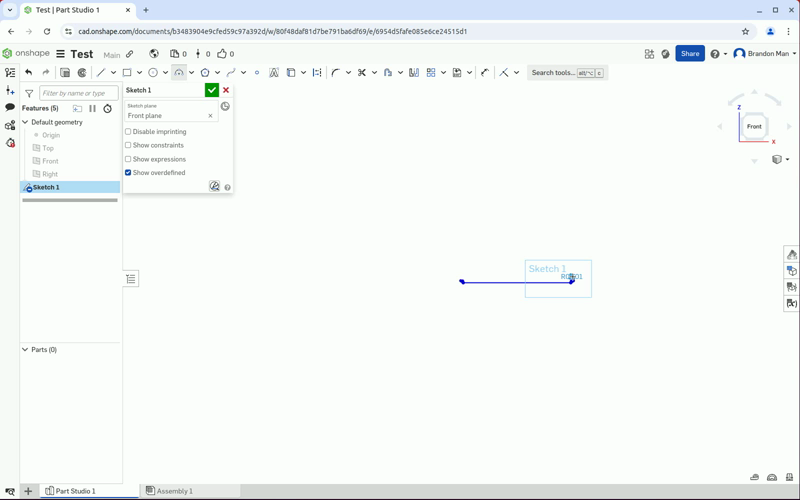
scroll(6)
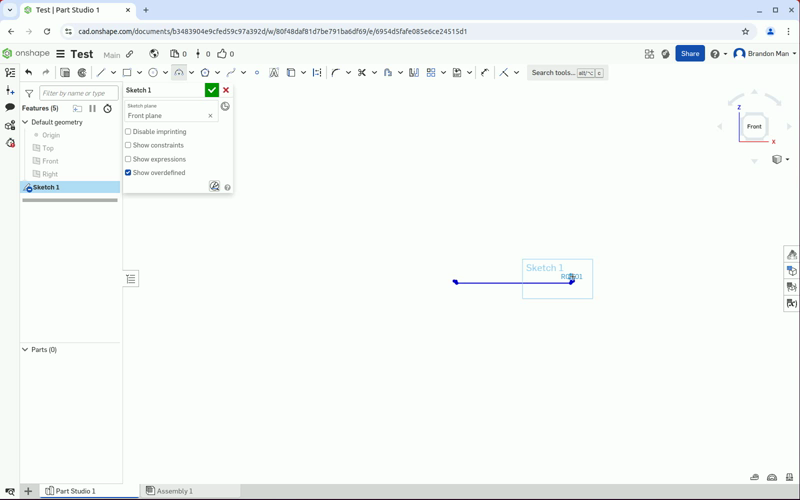
scroll(6)
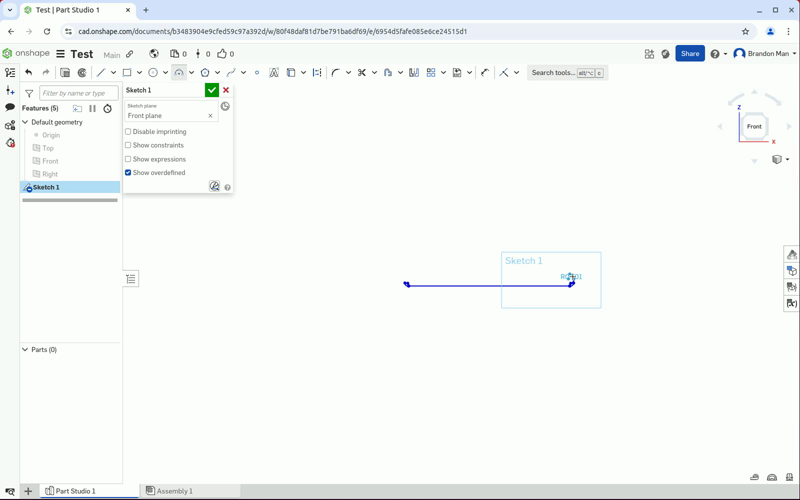
scroll(6)
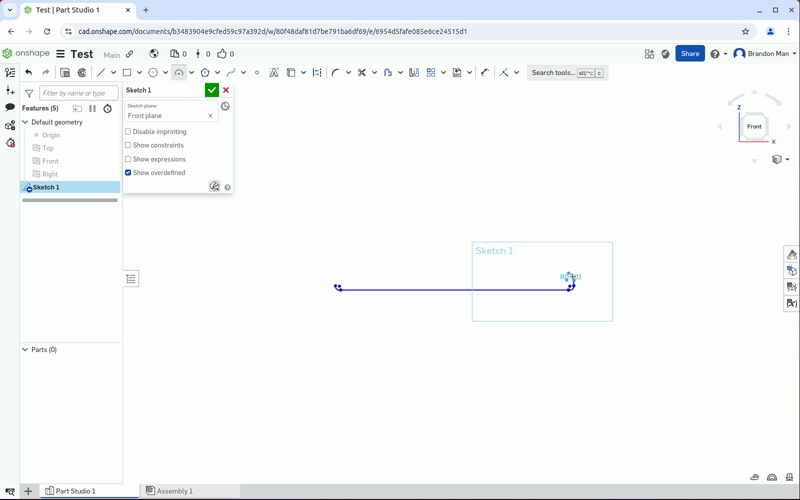
scroll(6)
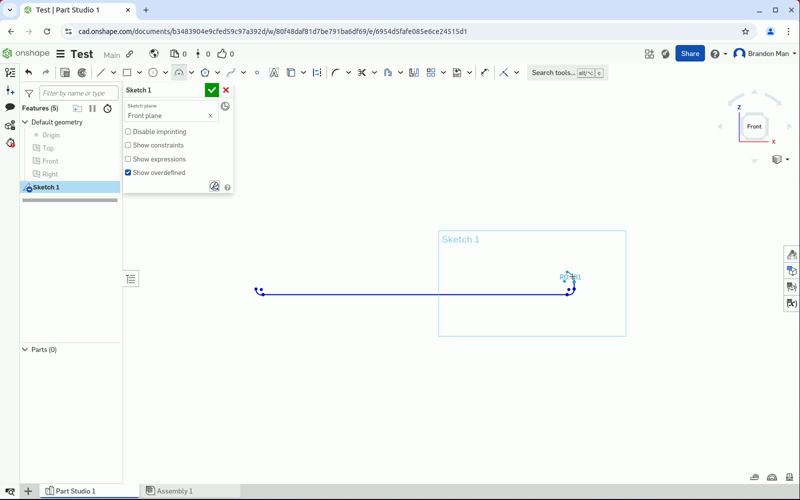
scroll(6)
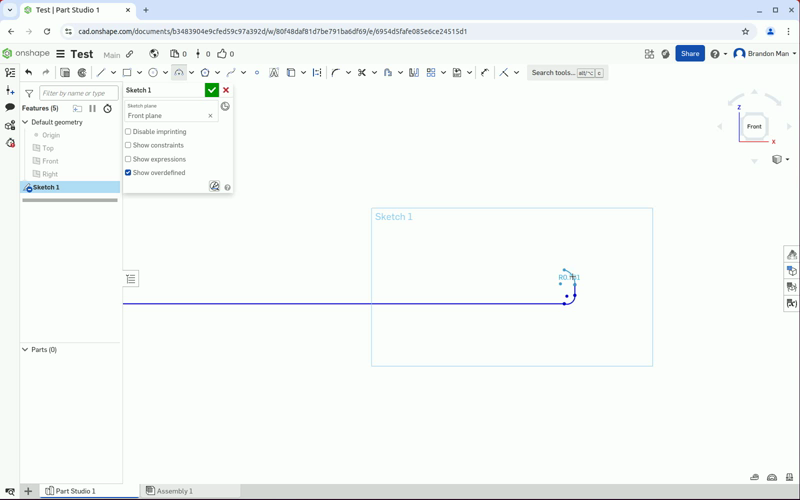
scroll(6)
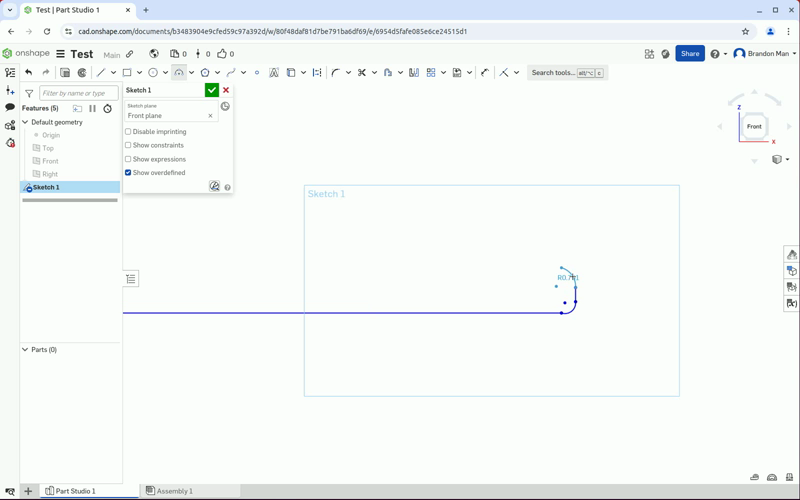
scroll(6)
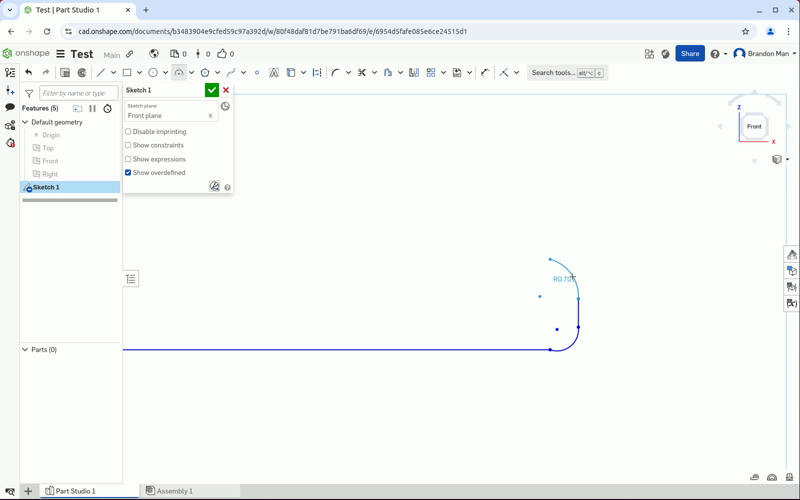
click(572, 276)
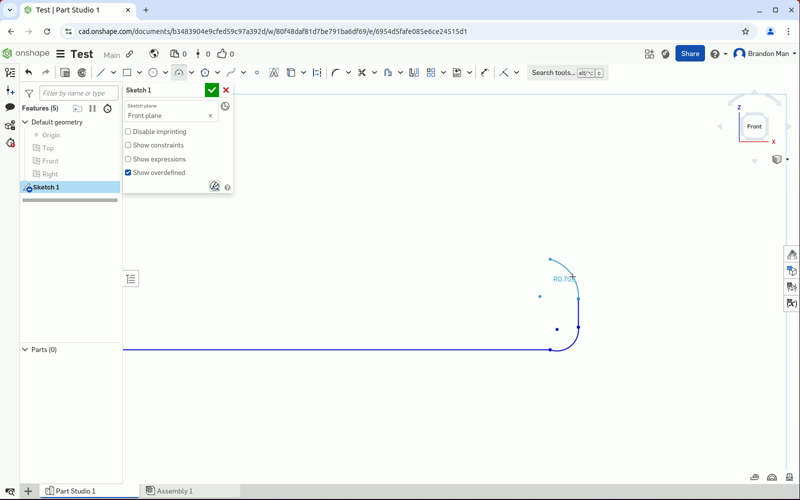
scroll(-6)
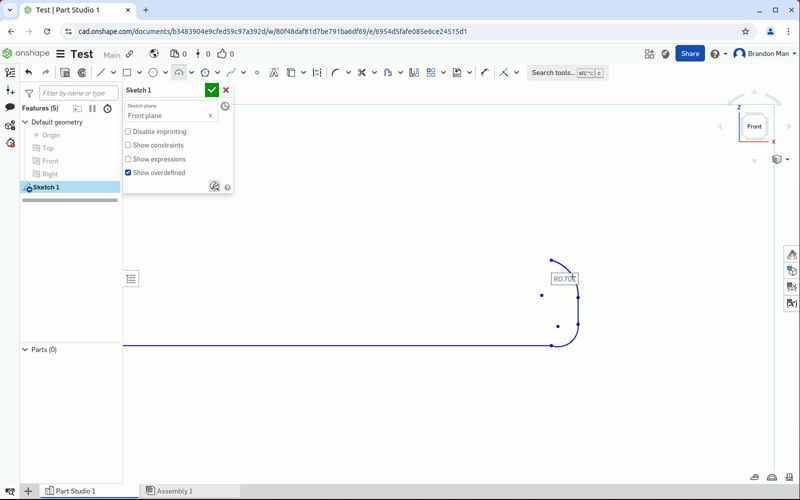
scroll(-6)
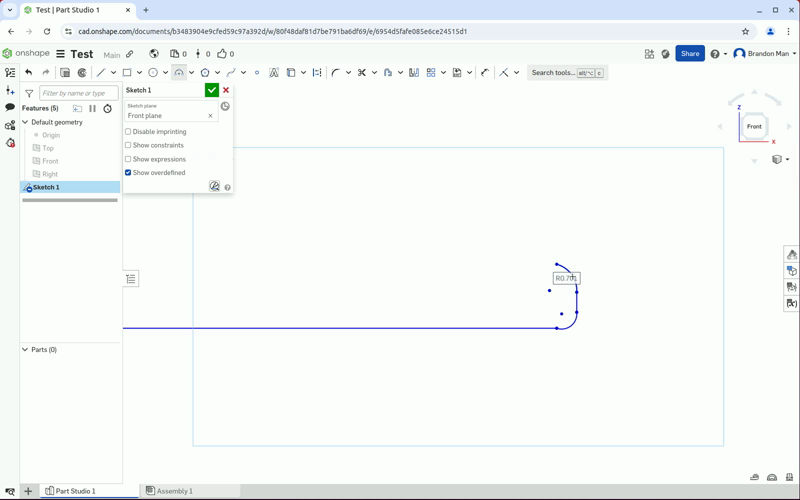
scroll(-6)
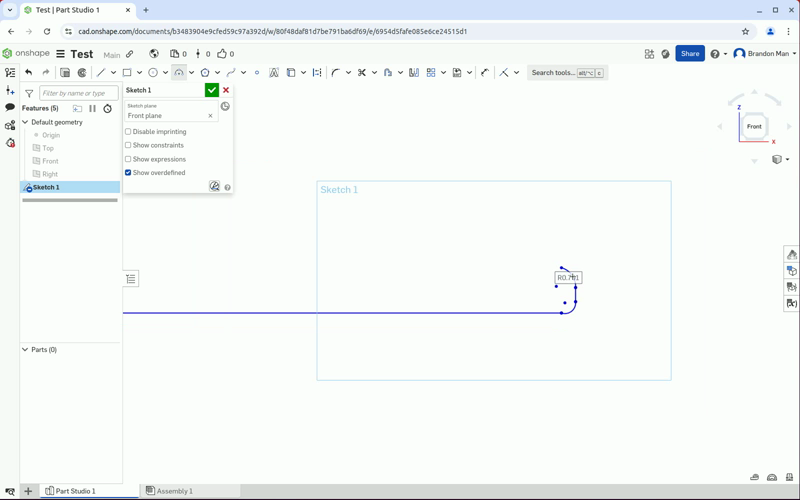
scroll(-6)
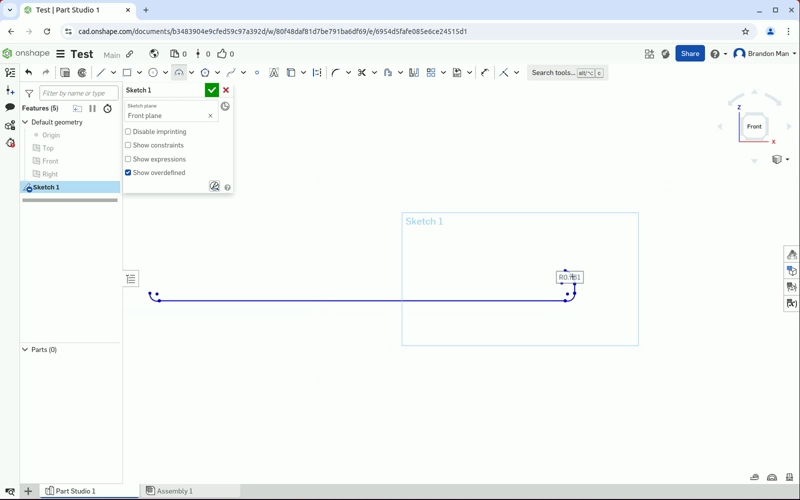
scroll(-6)
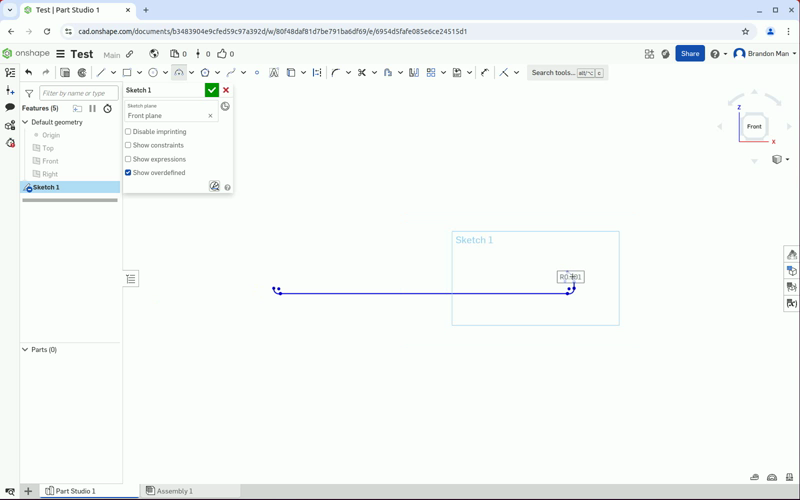
scroll(-6)
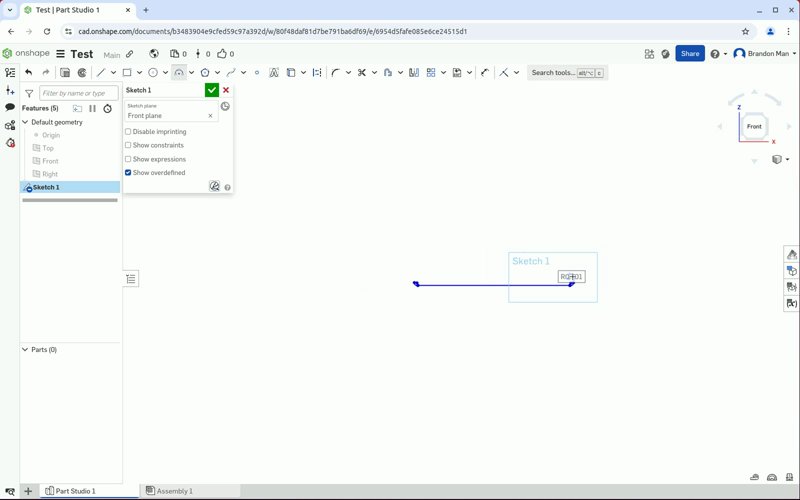
scroll(-6)
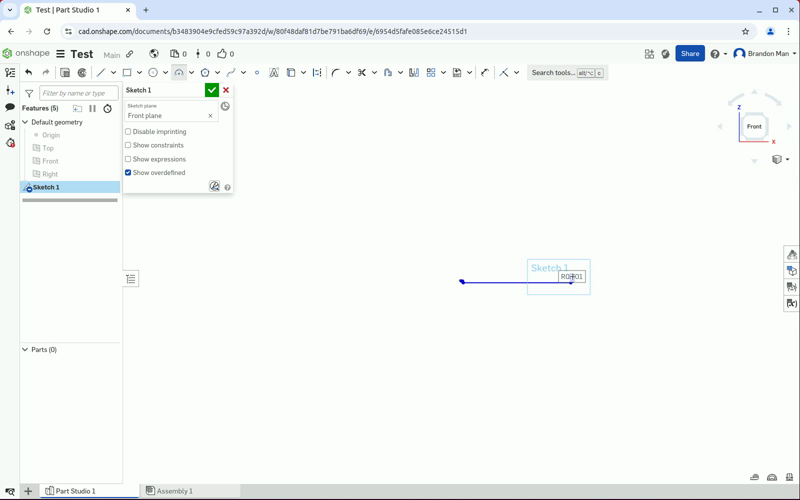
key_up(shift)
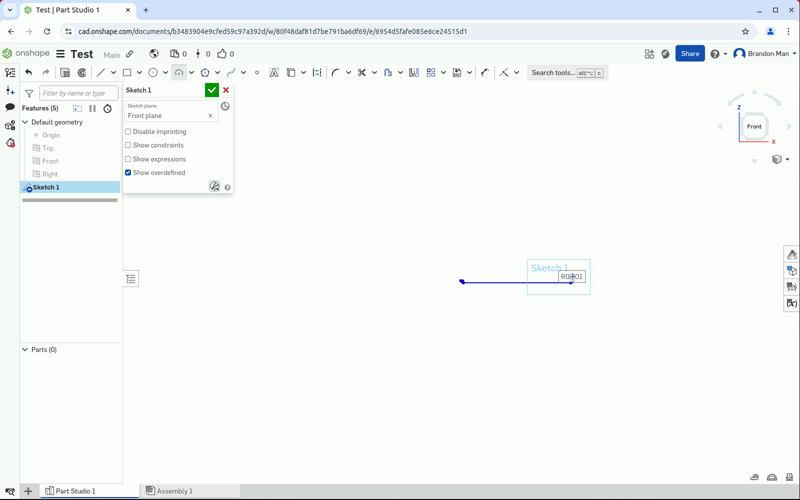
key(esc)
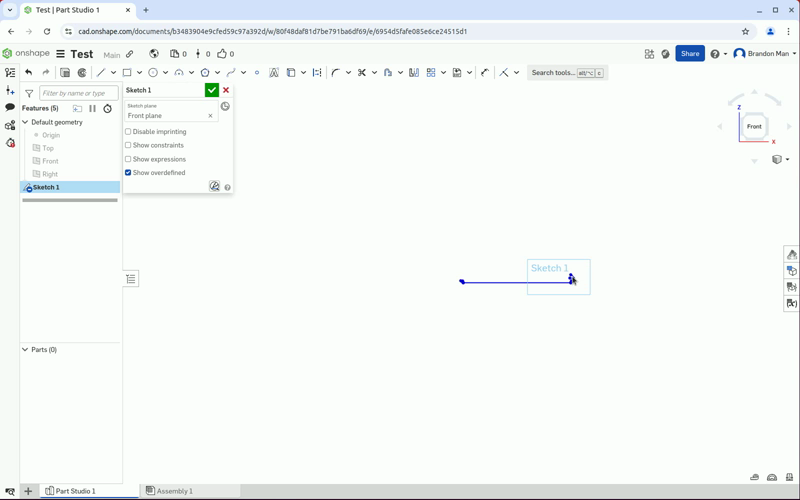
key(l)
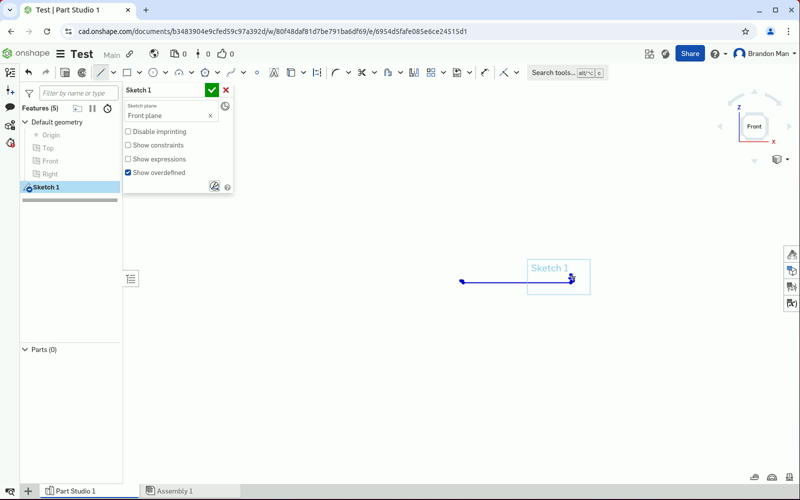
mouse_move(570, 274)
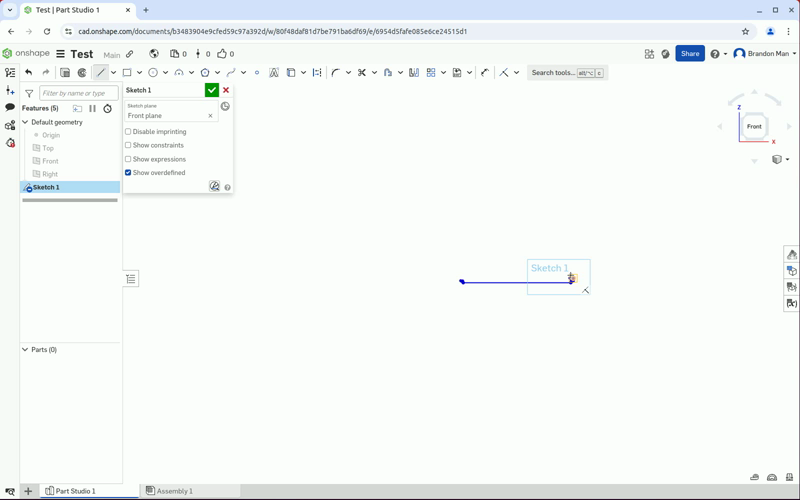
scroll(6)
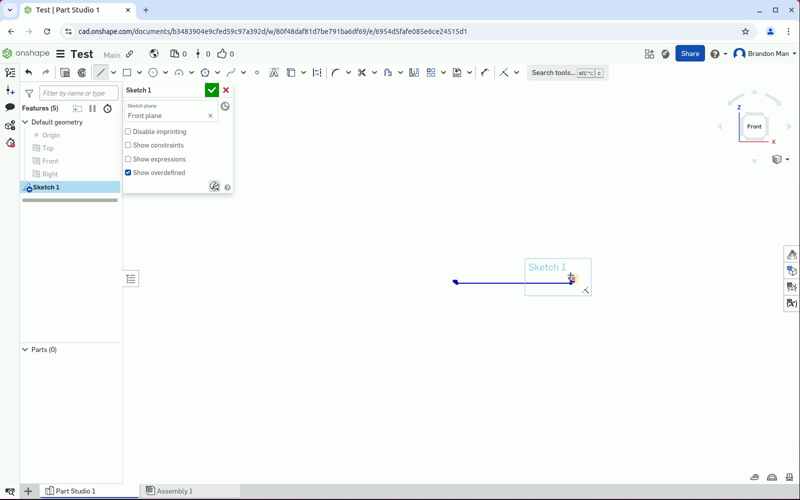
scroll(6)
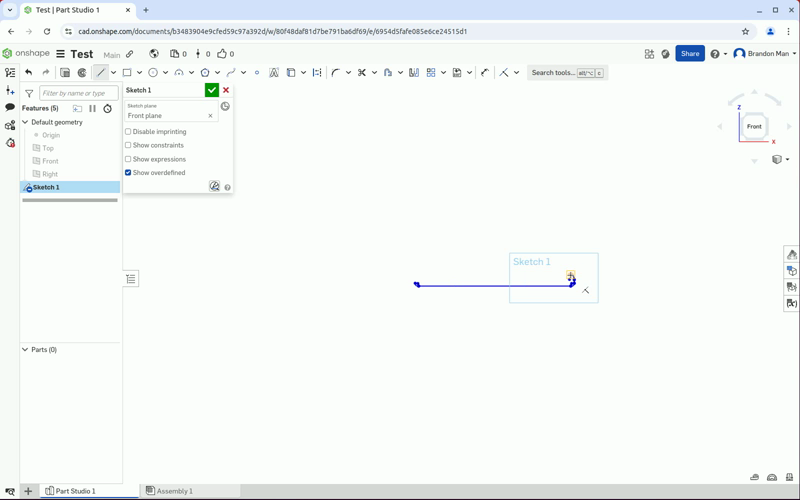
scroll(6)
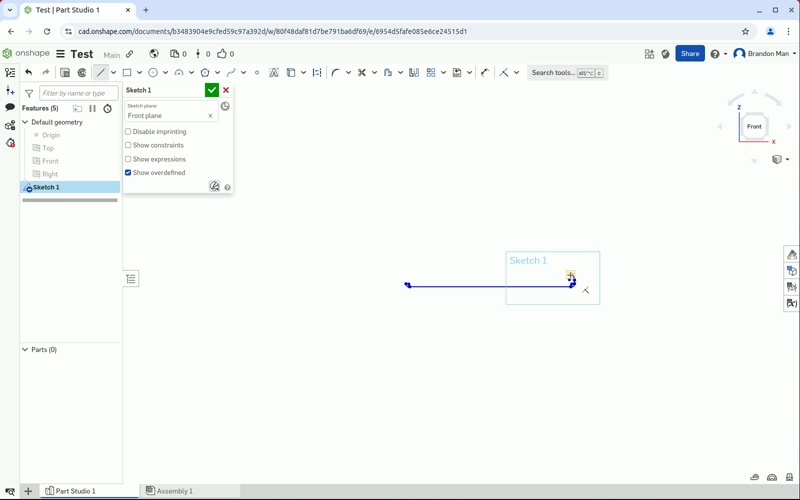
scroll(6)
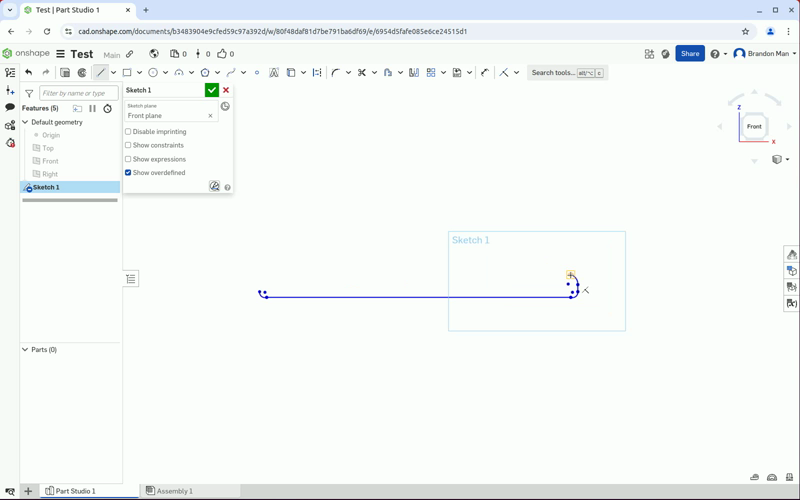
scroll(6)
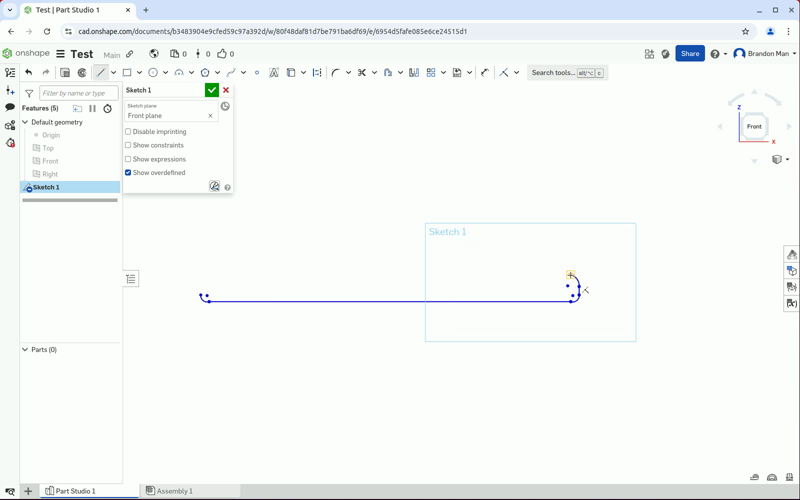
scroll(6)
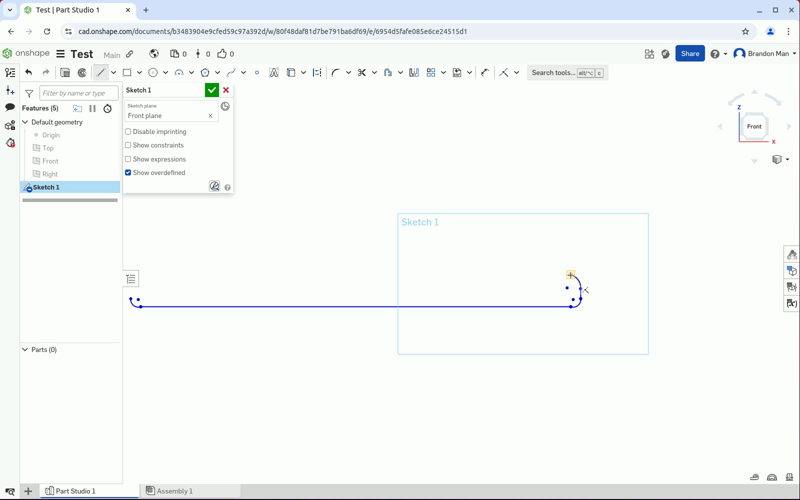
scroll(6)
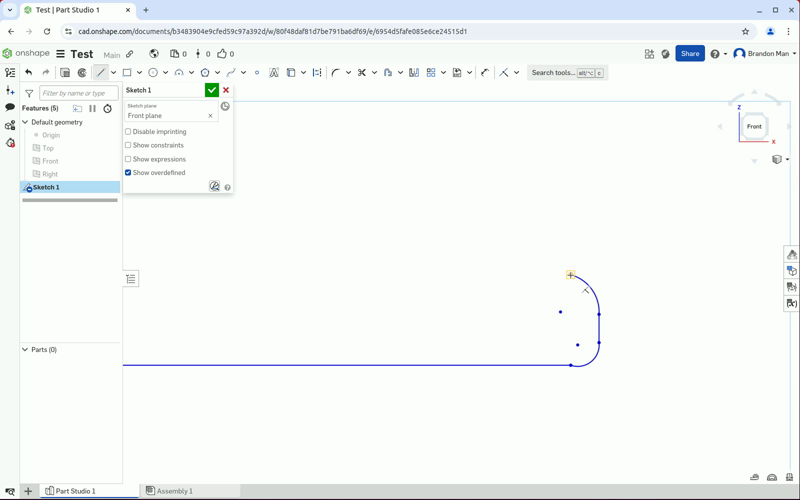
click(570, 274)
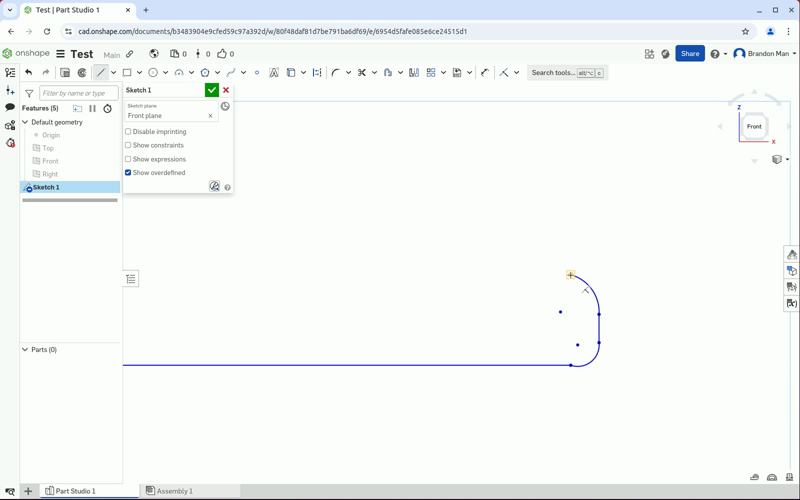
scroll(-6)
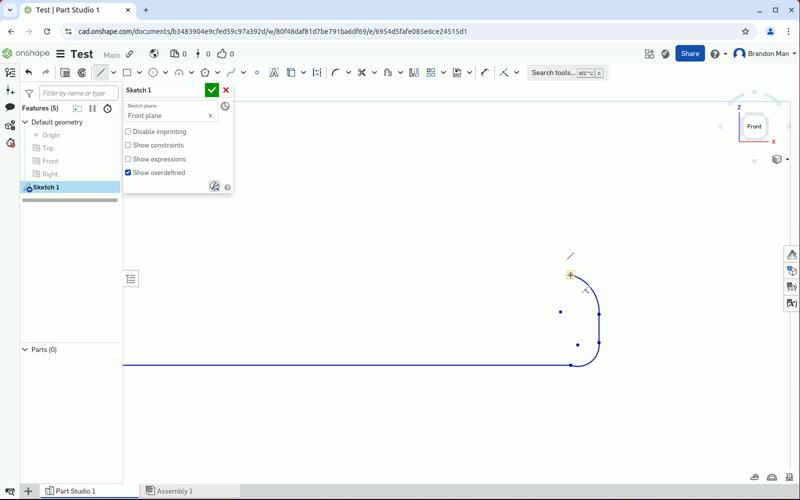
scroll(-6)
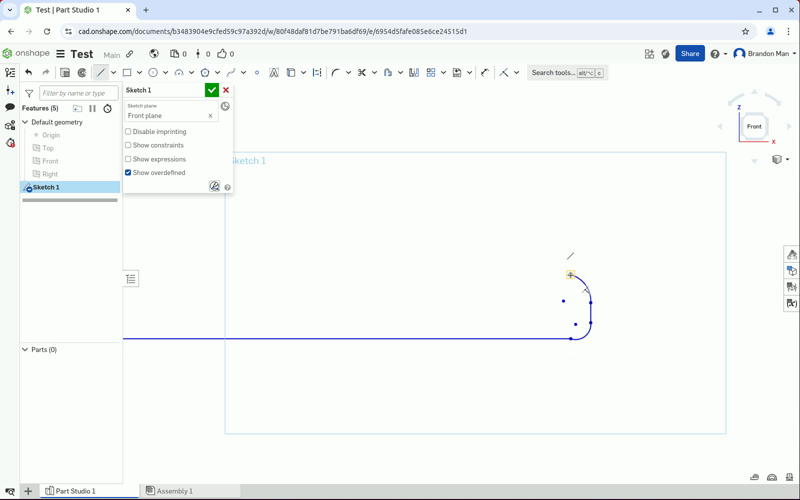
scroll(-6)
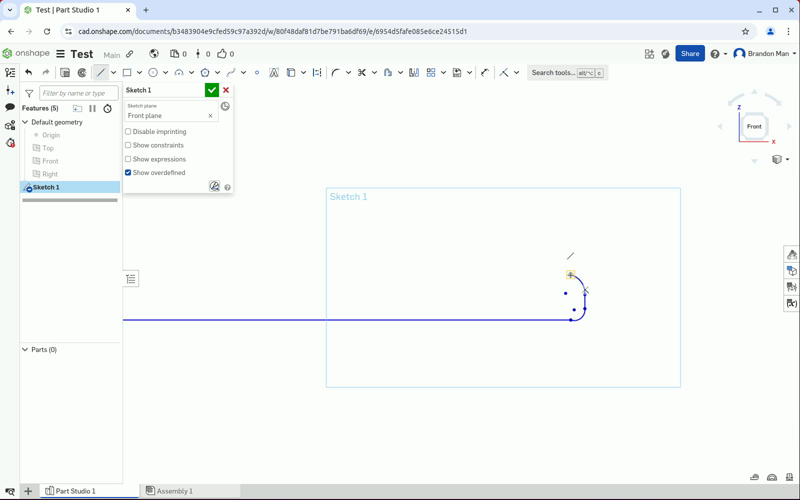
scroll(-6)
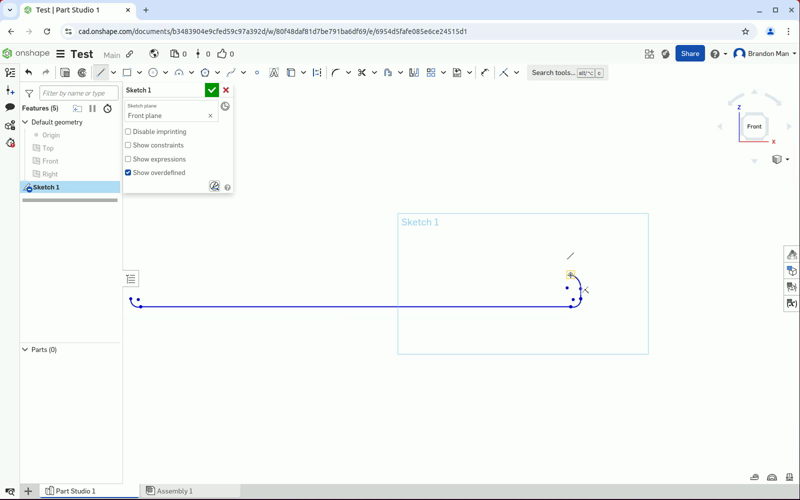
scroll(-6)
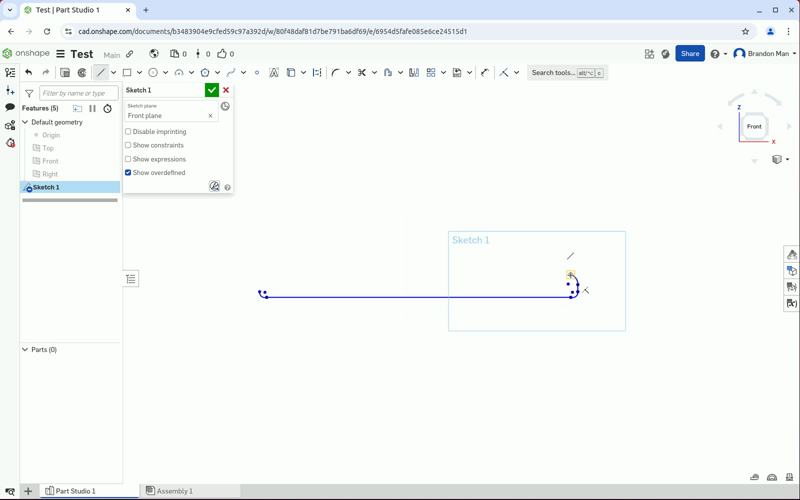
scroll(-6)
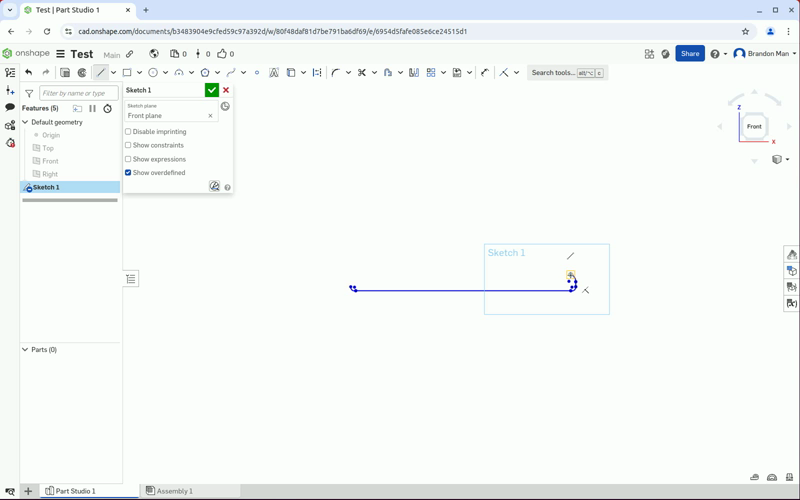
scroll(-6)
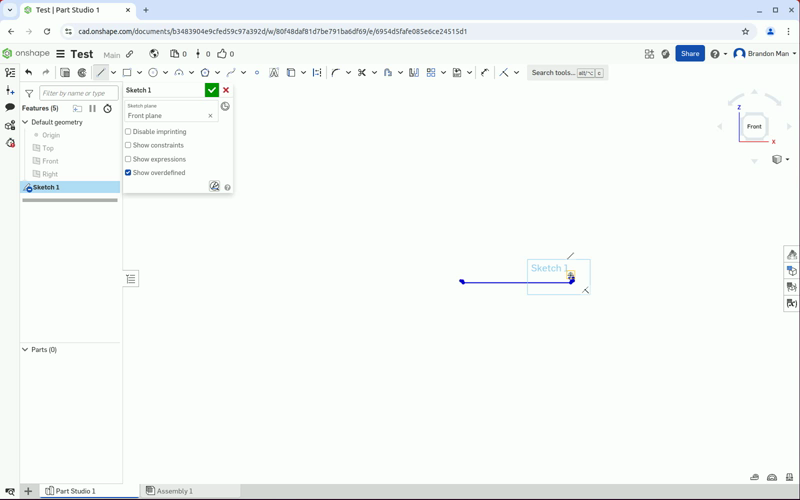
key_down(shift)
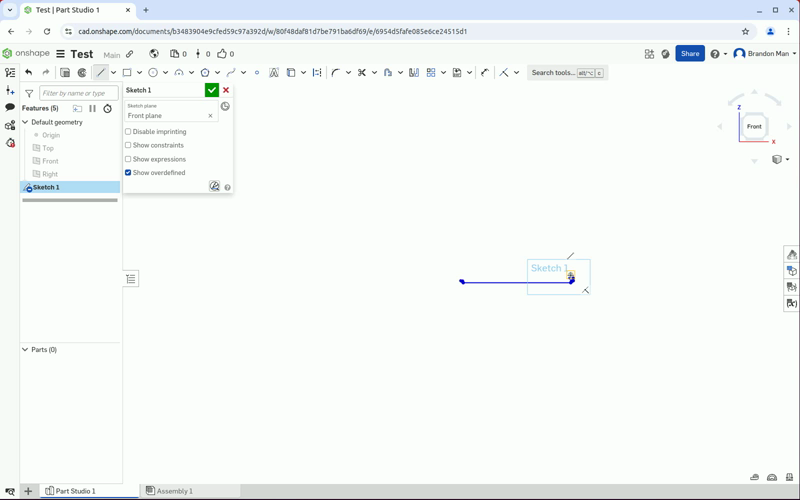
mouse_move(463, 274)
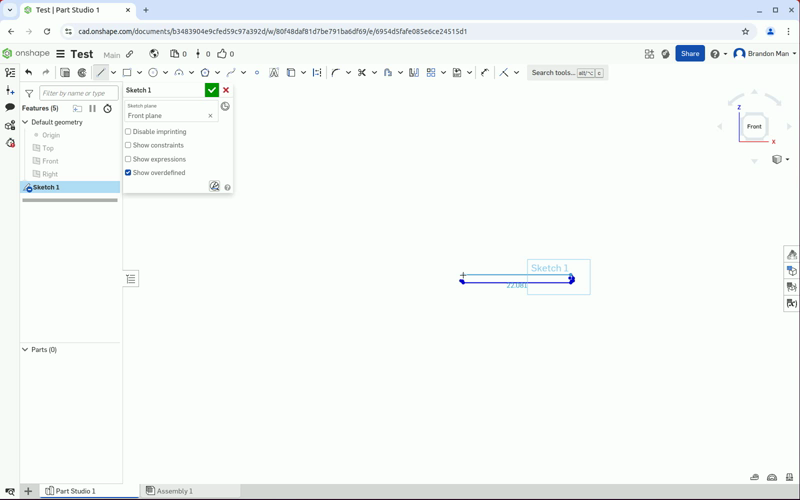
click(463, 274)
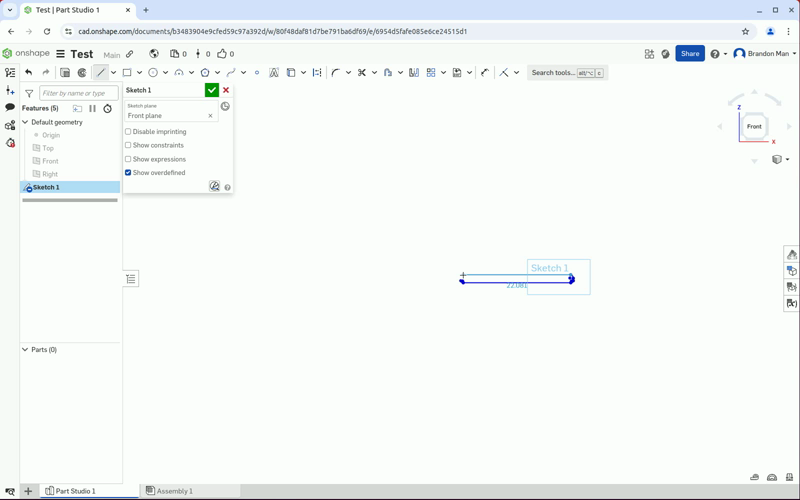
key_up(shift)
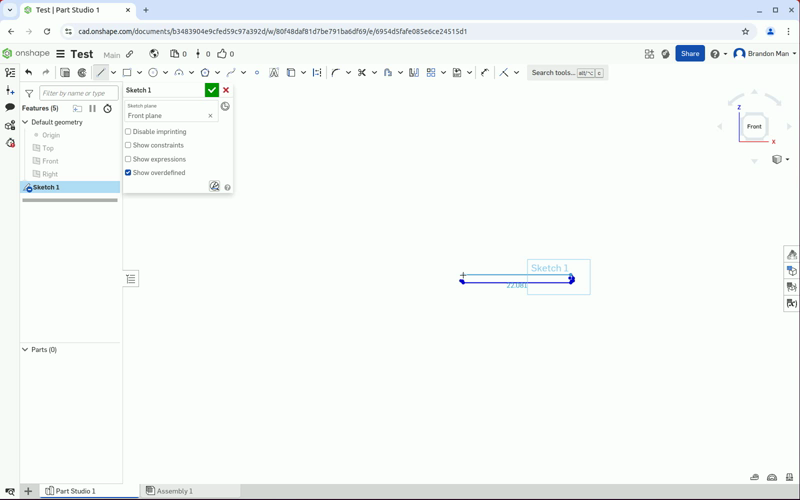
key(esc)
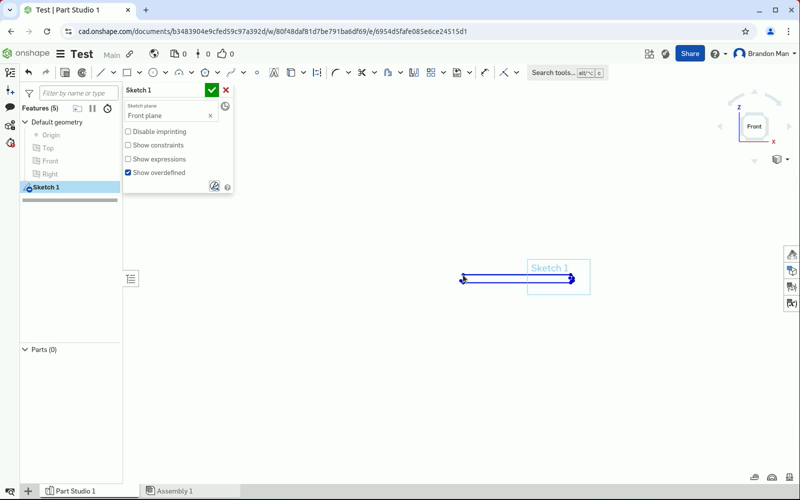
key(a)
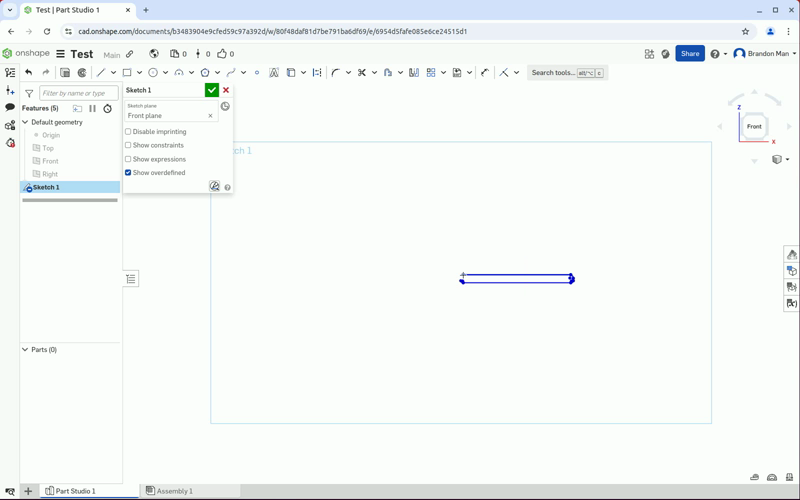
mouse_move(463, 274)
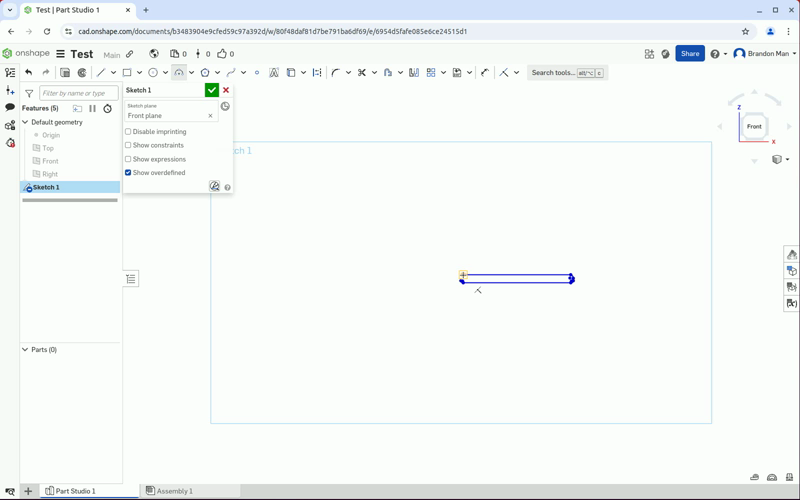
click(463, 274)
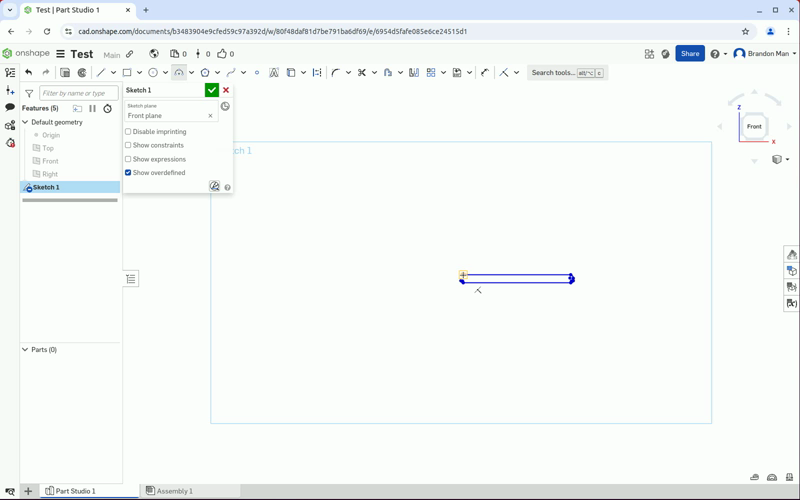
key_down(shift)
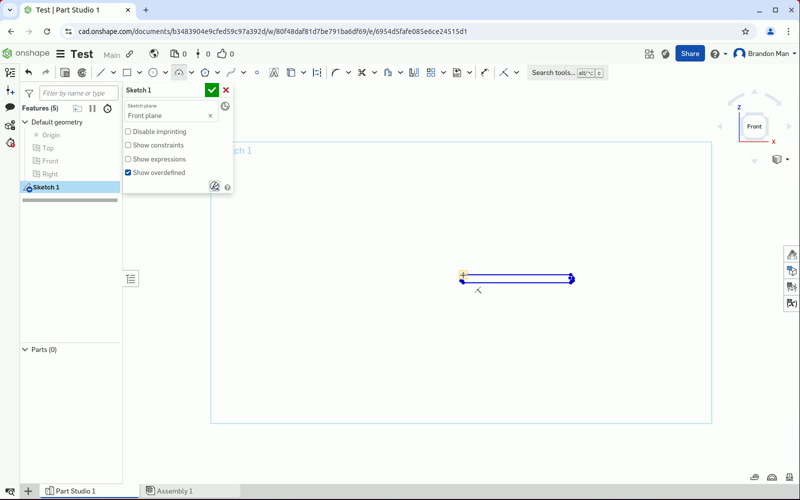
mouse_move(460, 278)
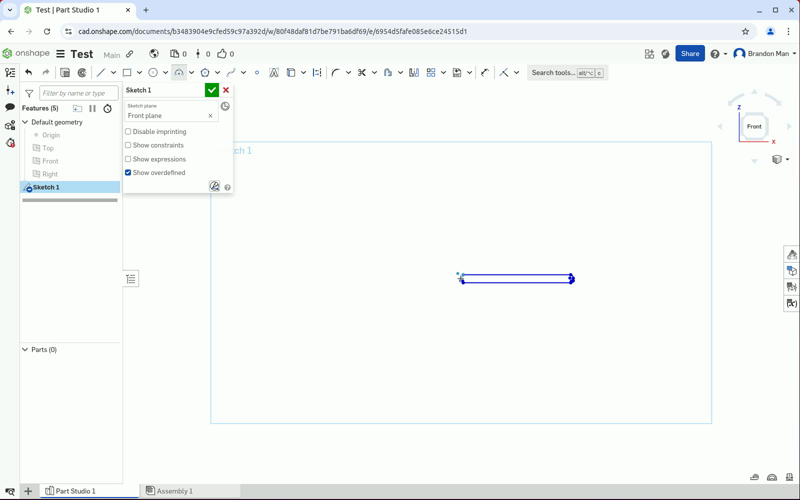
scroll(6)
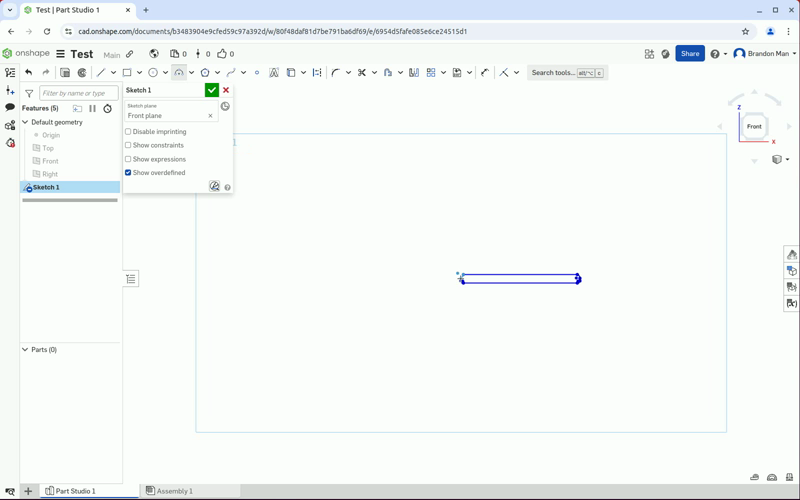
scroll(6)
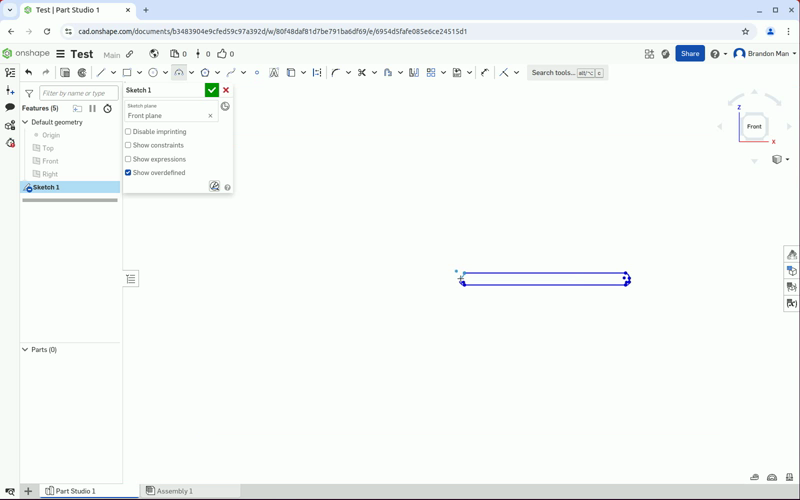
scroll(6)
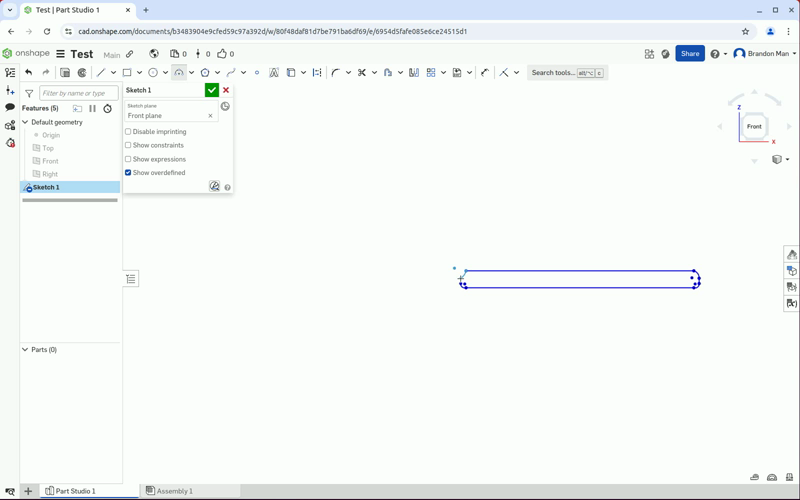
scroll(6)
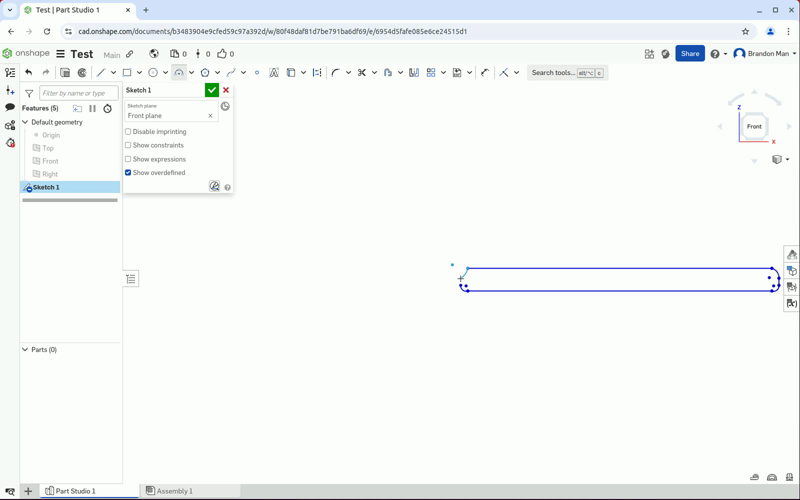
scroll(6)
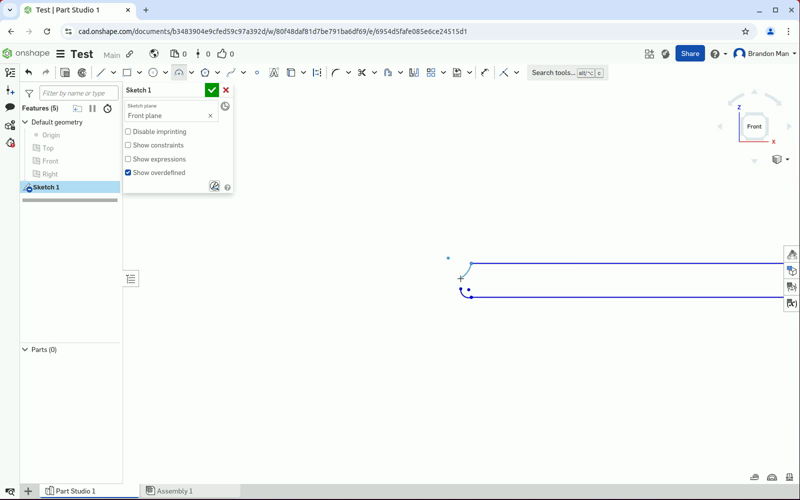
scroll(6)
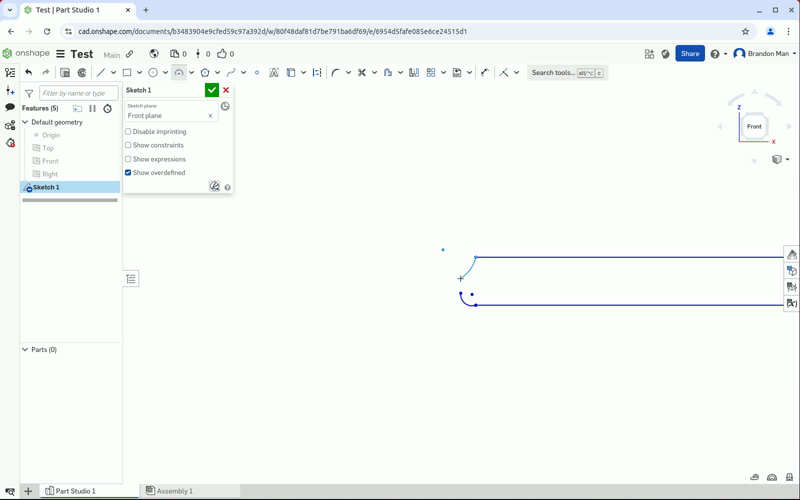
scroll(6)
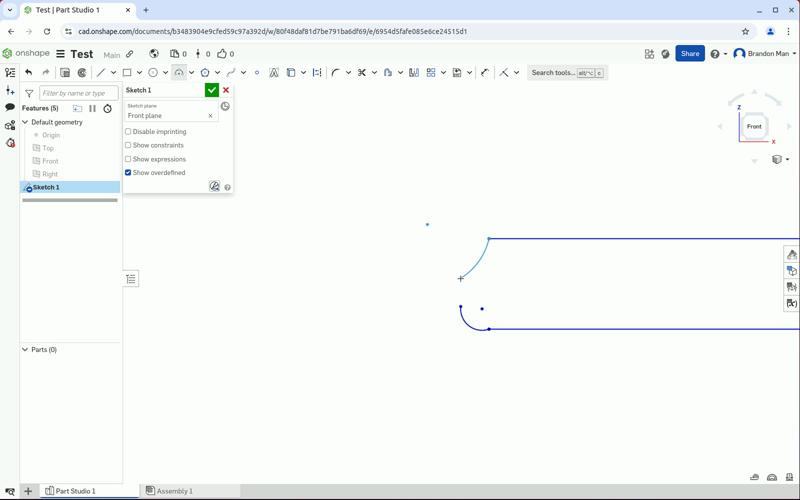
click(460, 278)
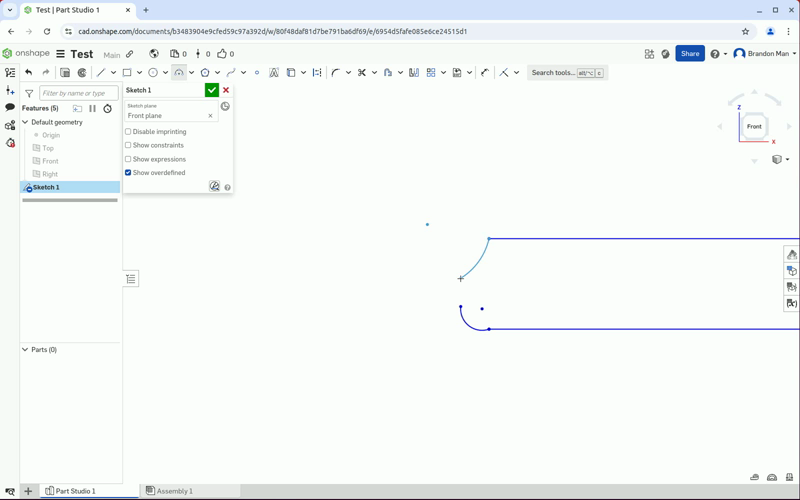
scroll(-6)
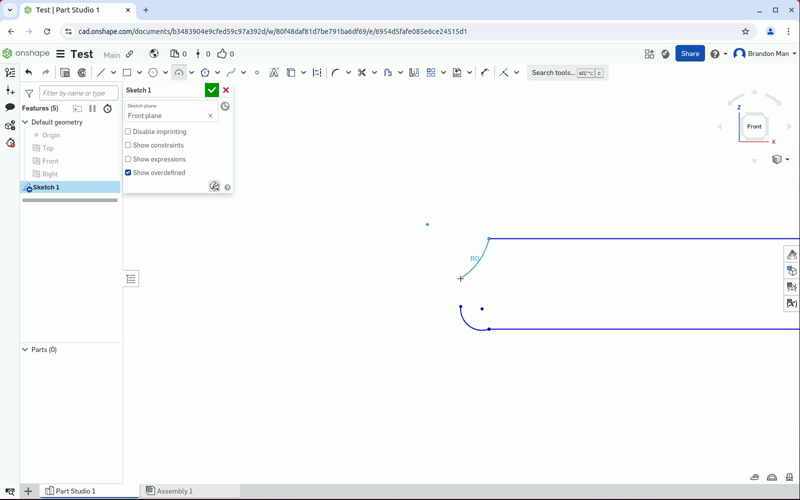
scroll(-6)
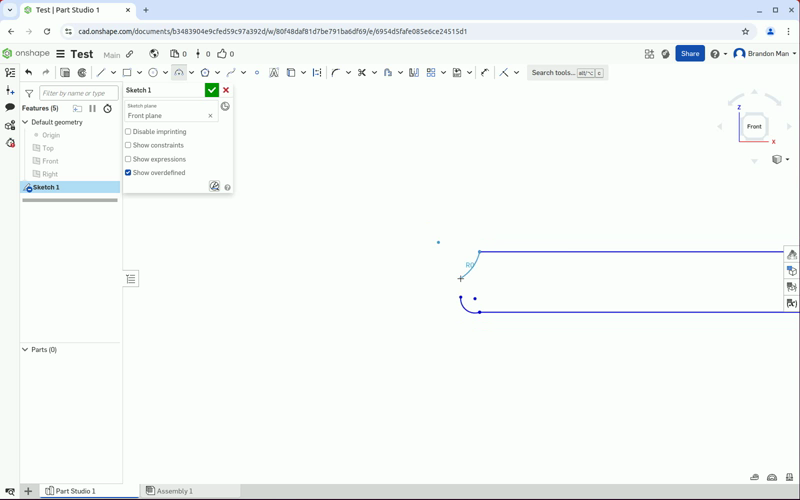
scroll(-6)
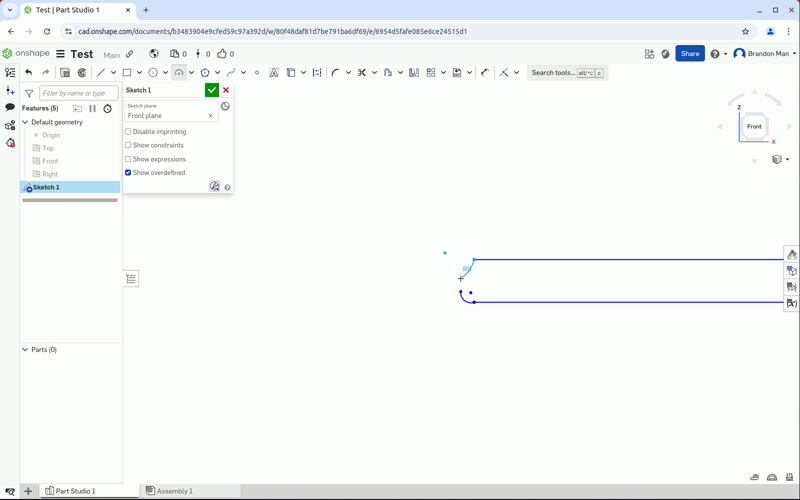
scroll(-6)
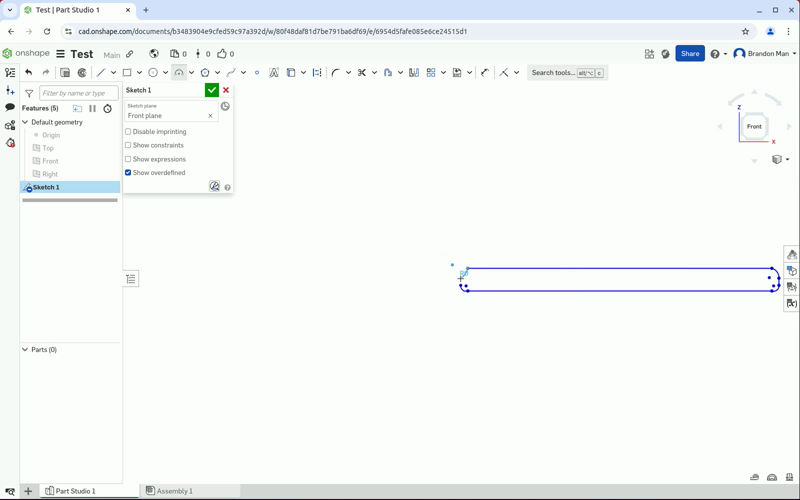
scroll(-6)
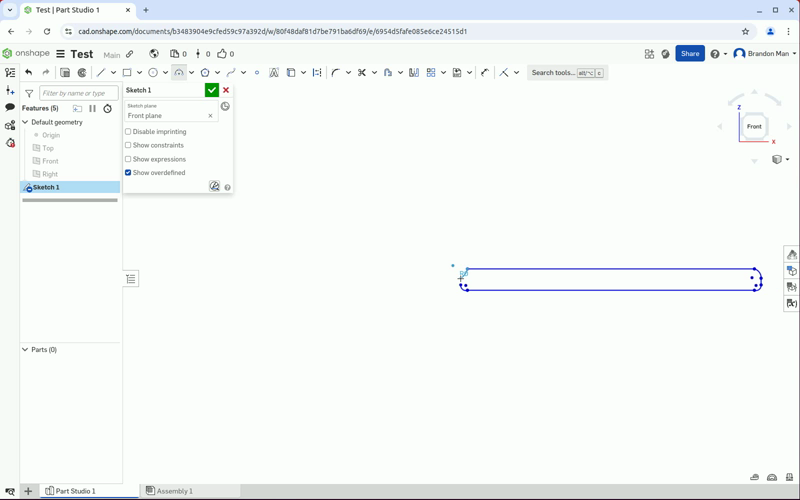
scroll(-6)
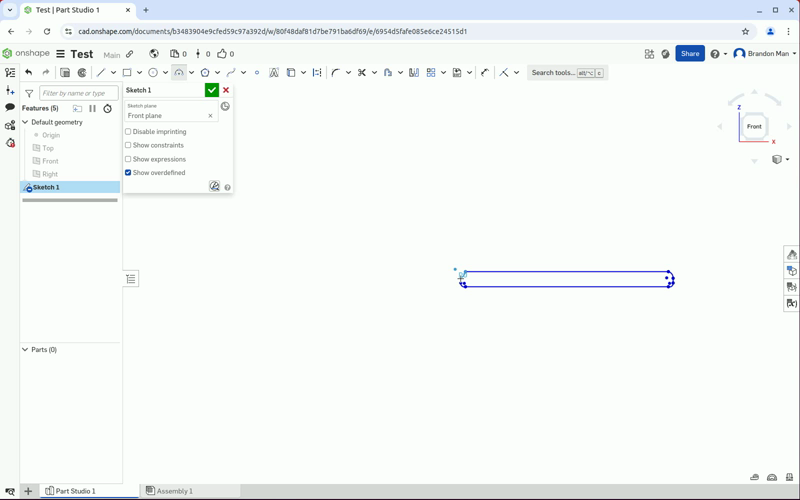
scroll(-6)
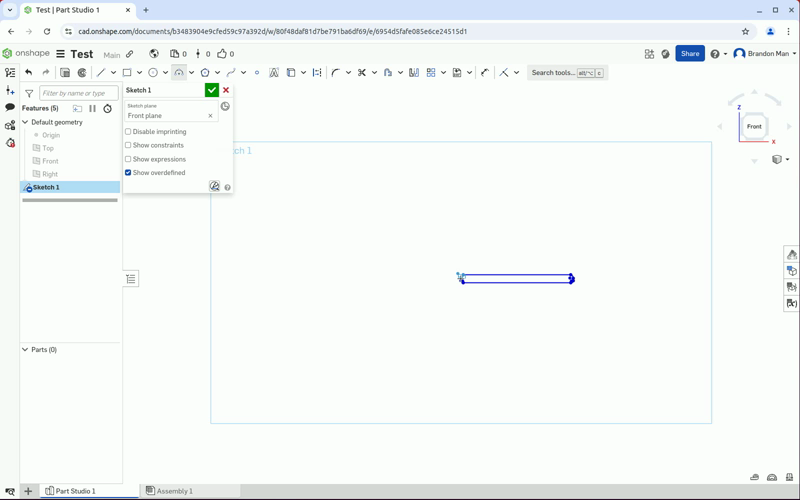
mouse_move(460, 276)
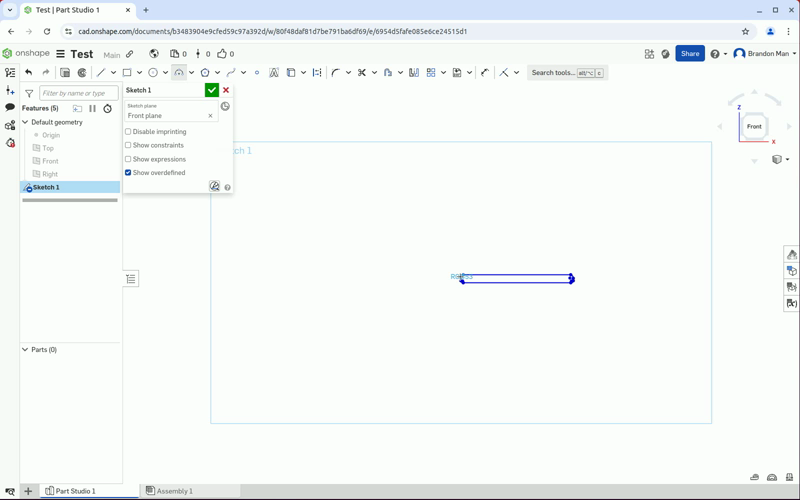
scroll(6)
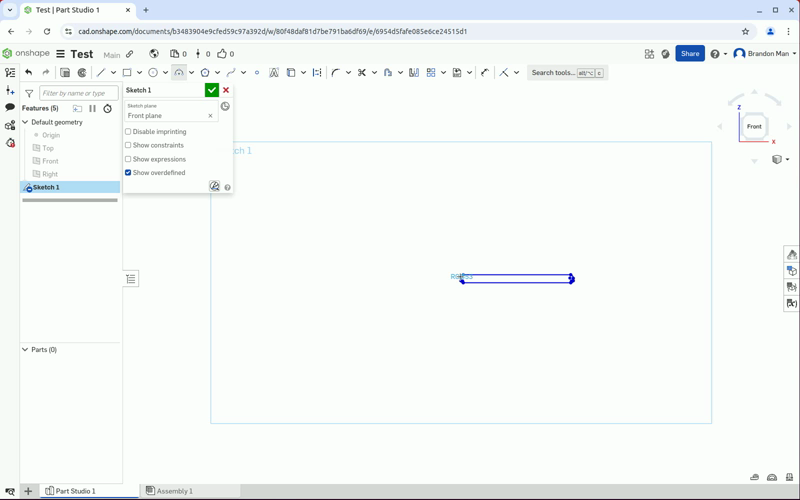
scroll(6)
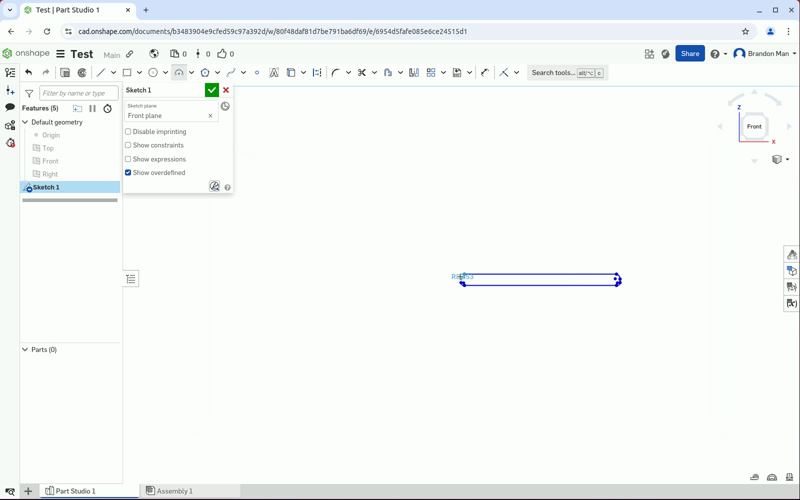
scroll(6)
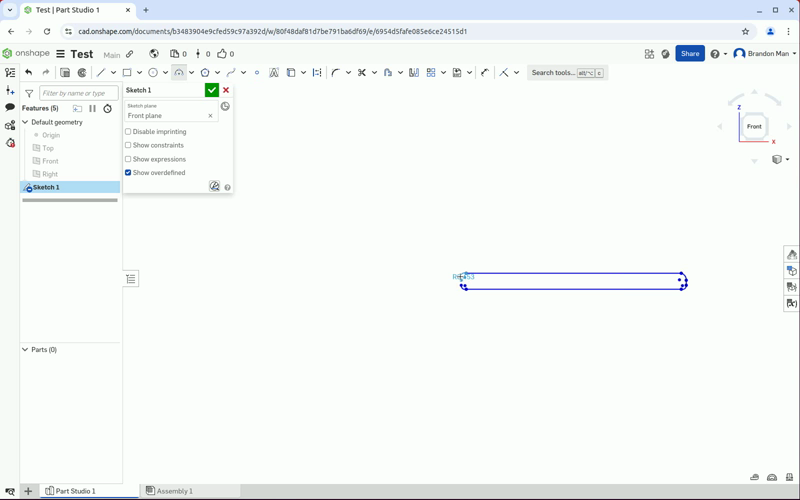
scroll(6)
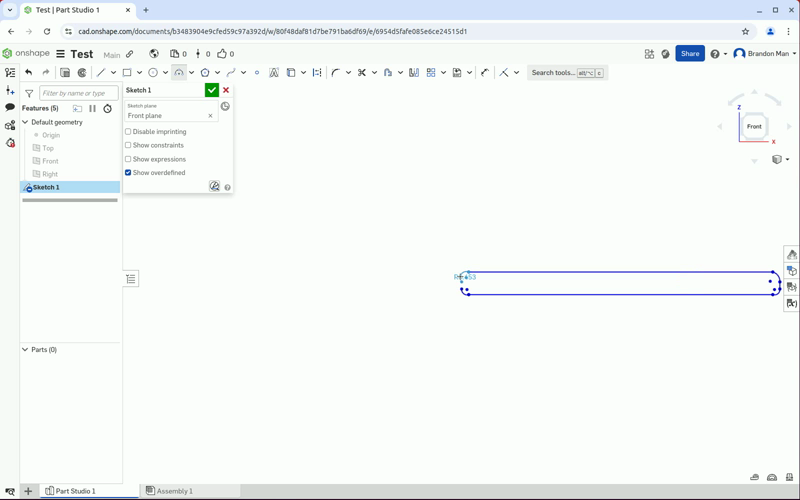
scroll(6)
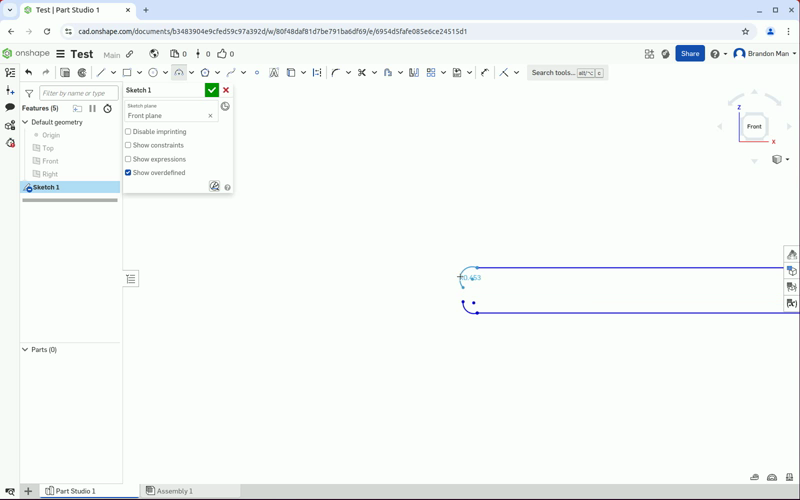
scroll(6)
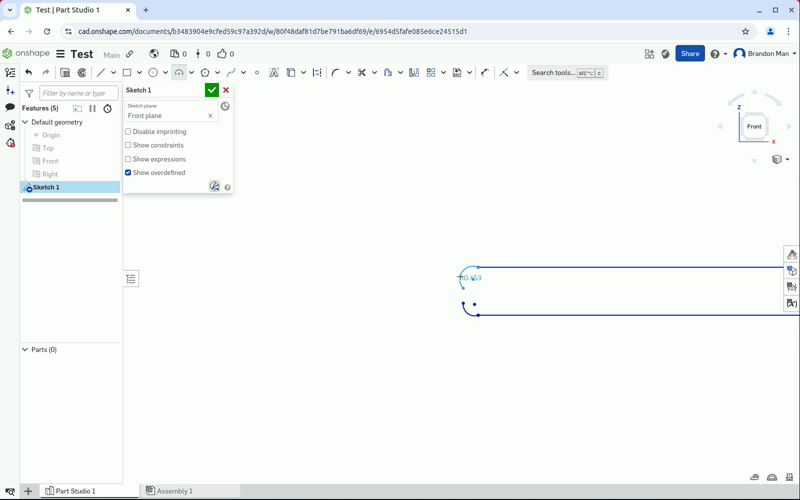
scroll(6)
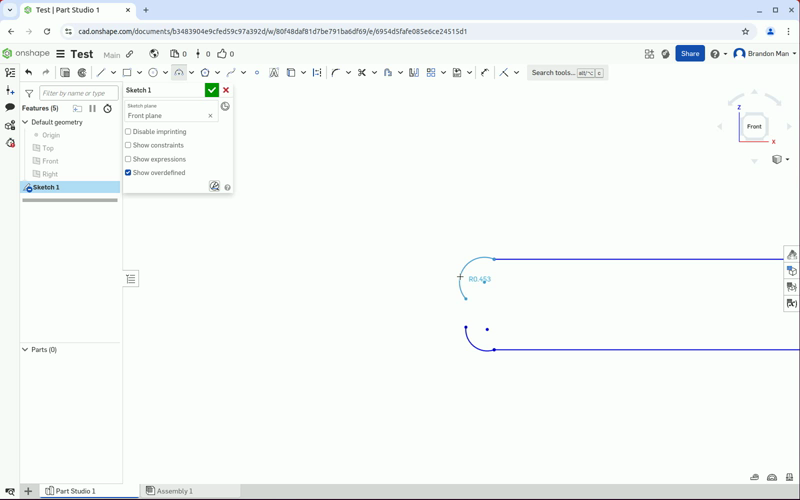
click(460, 276)
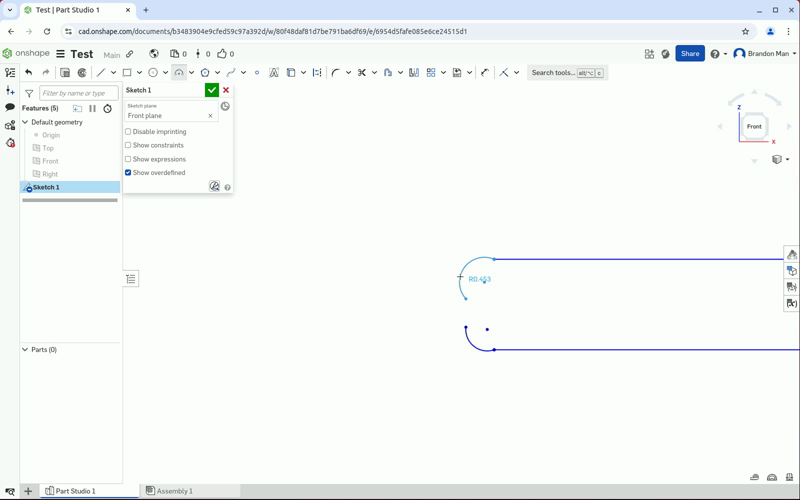
scroll(-6)
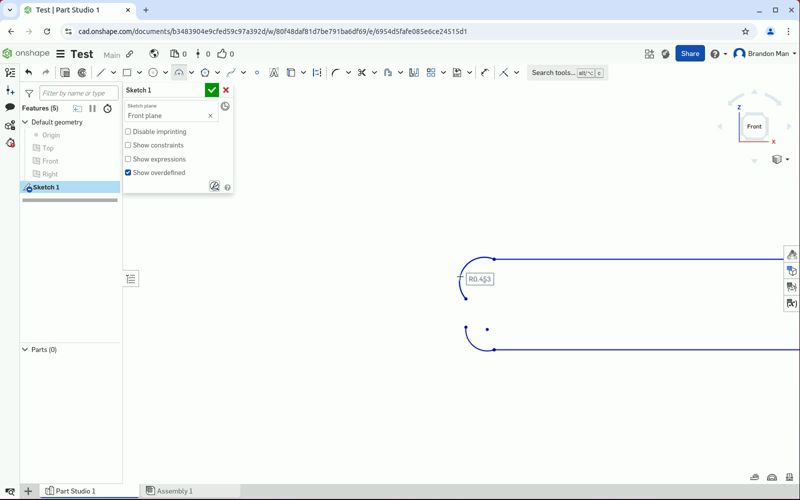
scroll(-6)
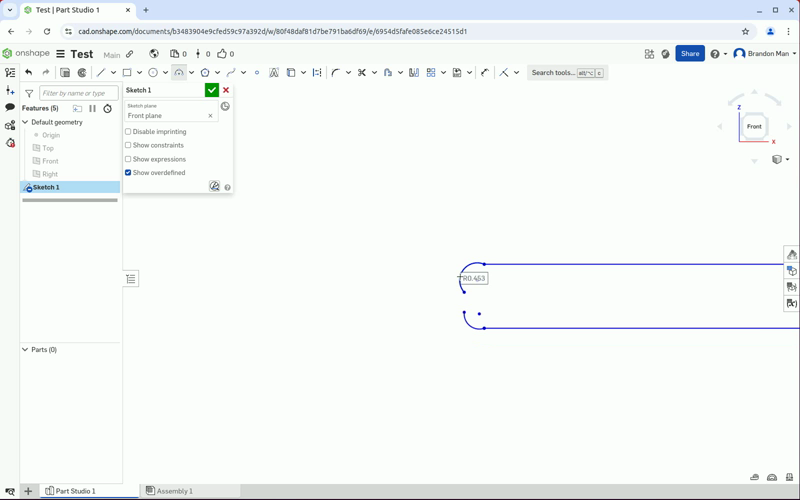
scroll(-6)
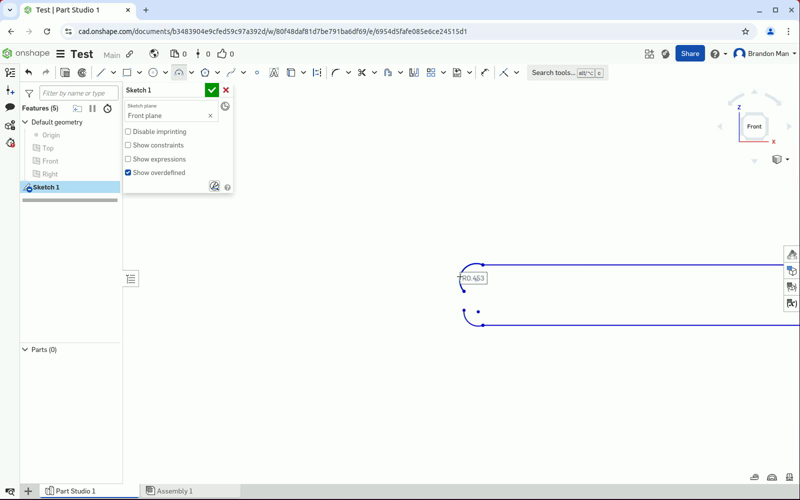
scroll(-6)
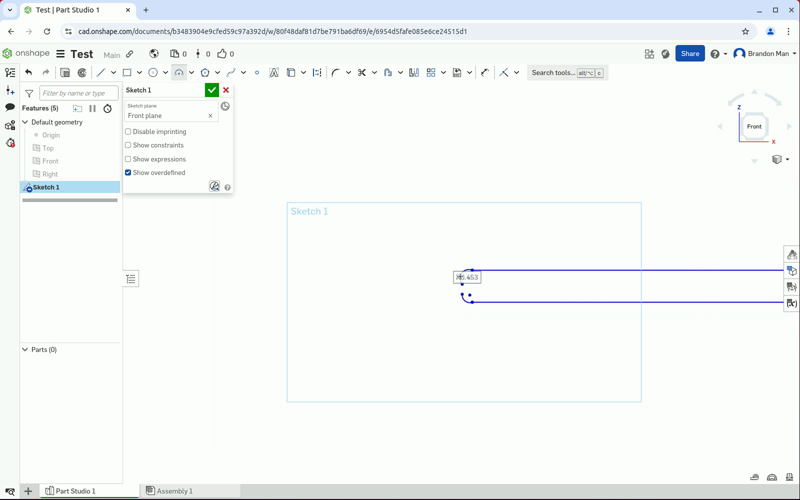
scroll(-6)
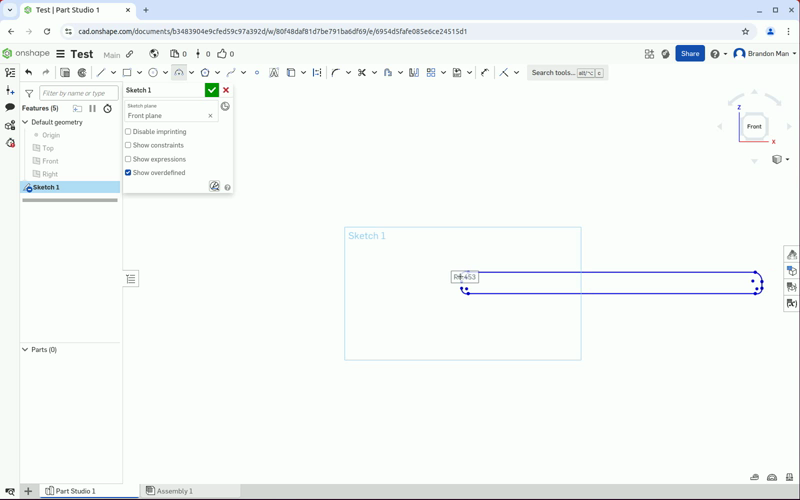
scroll(-6)
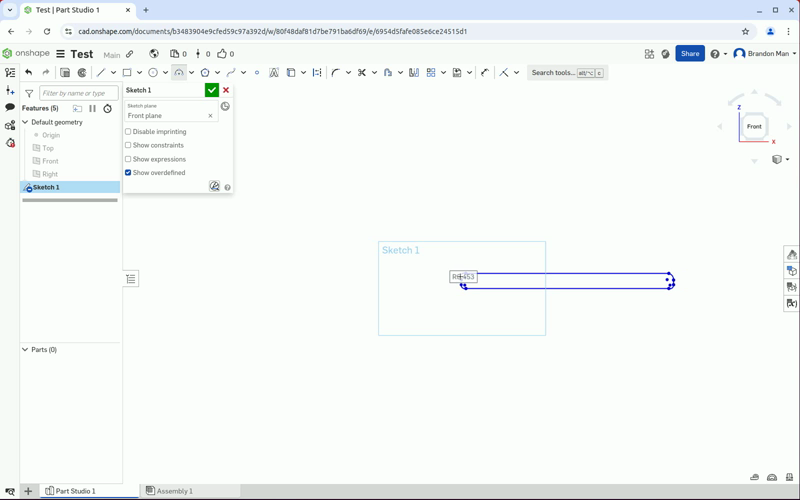
scroll(-6)
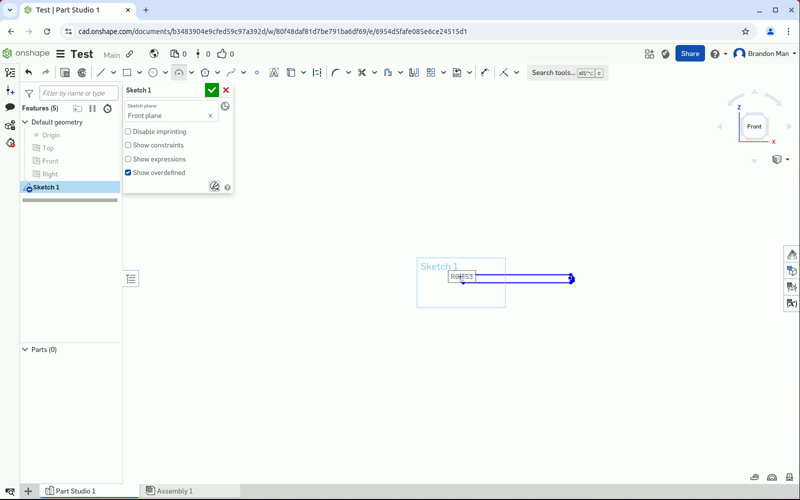
key_up(shift)
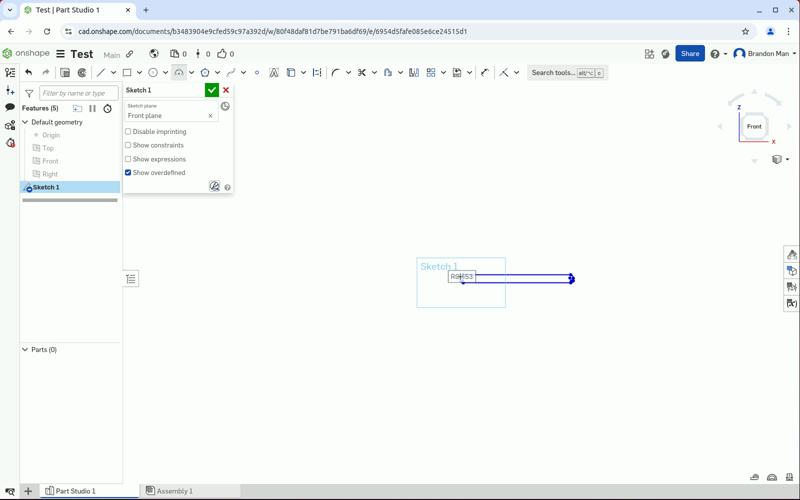
key(esc)
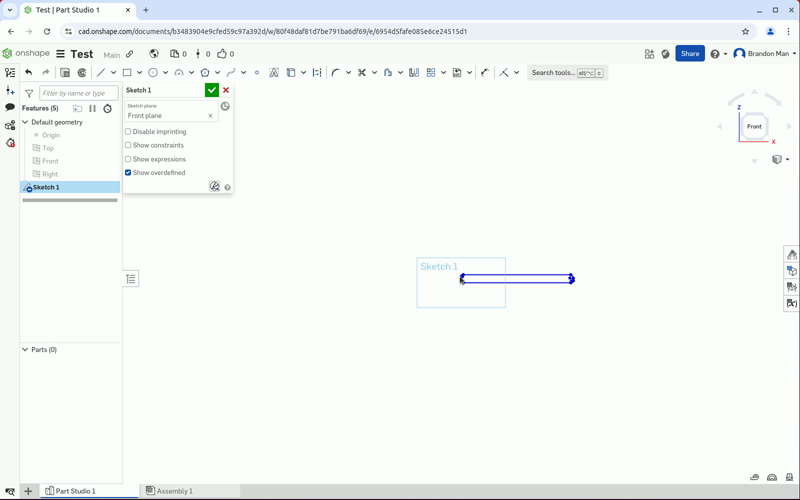
key(l)
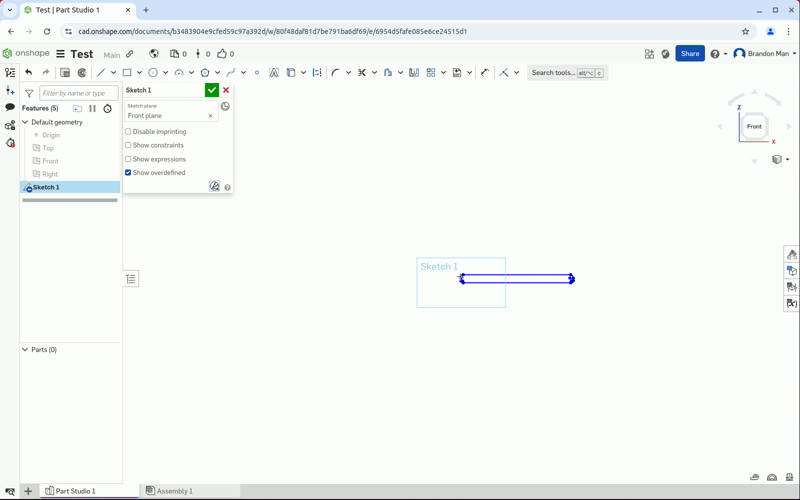
mouse_move(460, 278)
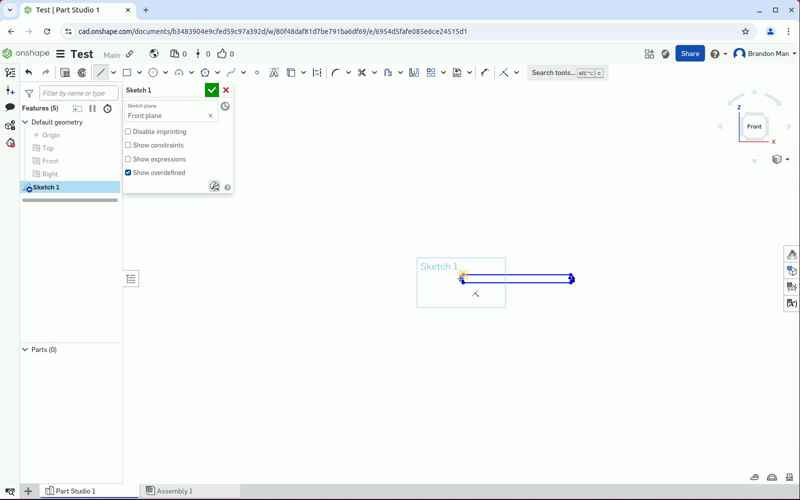
scroll(6)
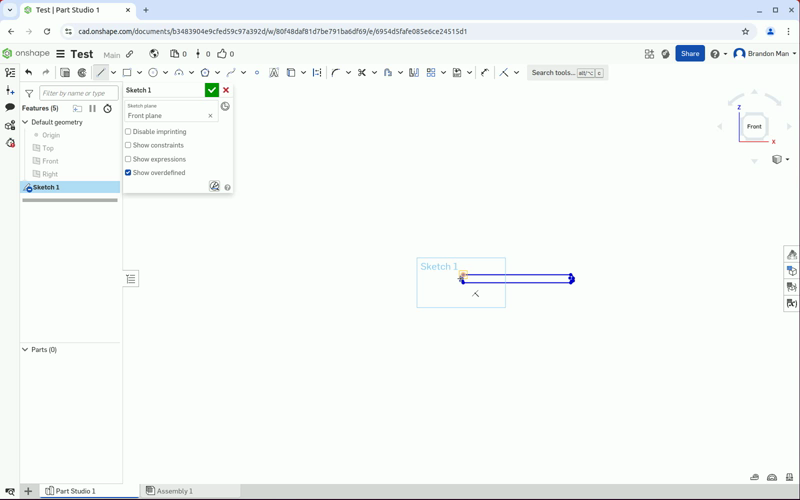
scroll(6)
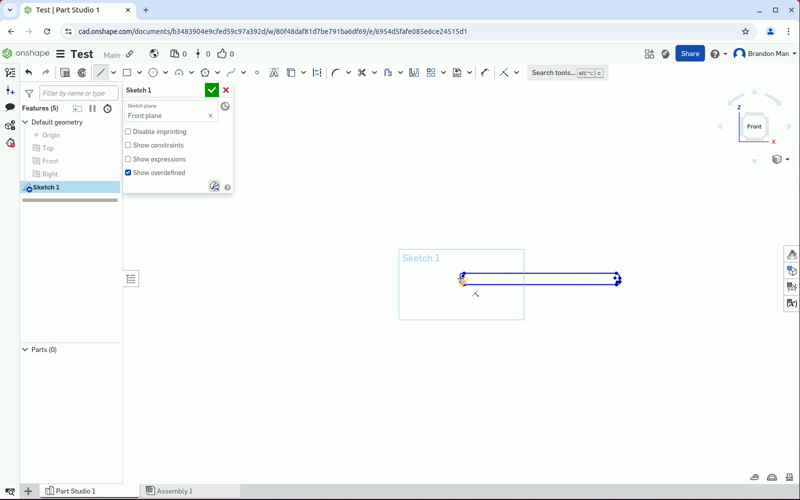
scroll(6)
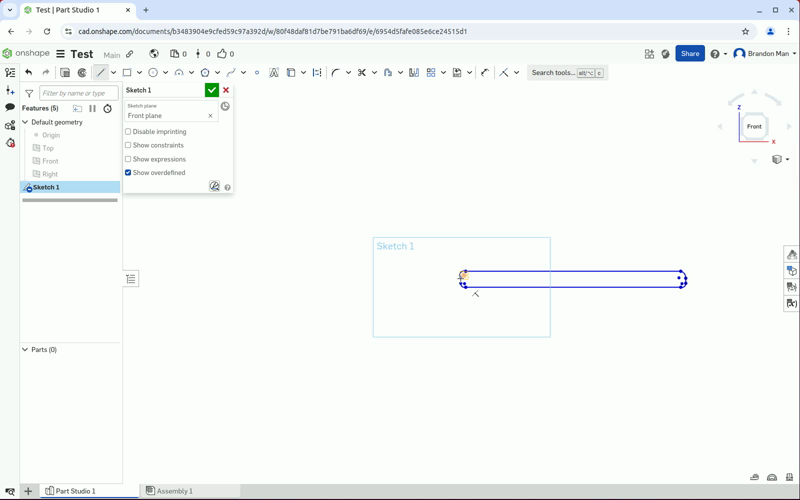
scroll(6)
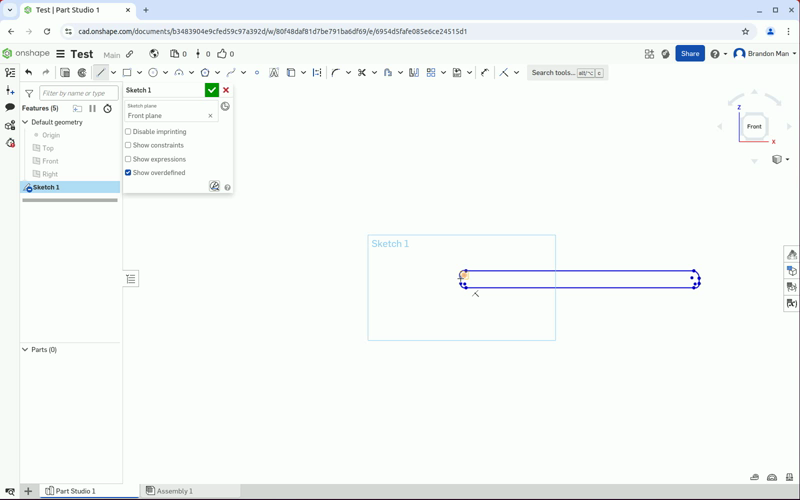
scroll(6)
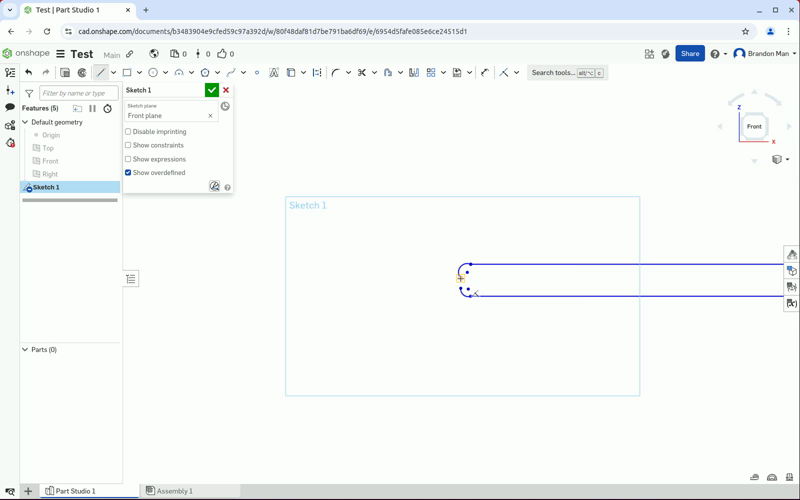
scroll(6)
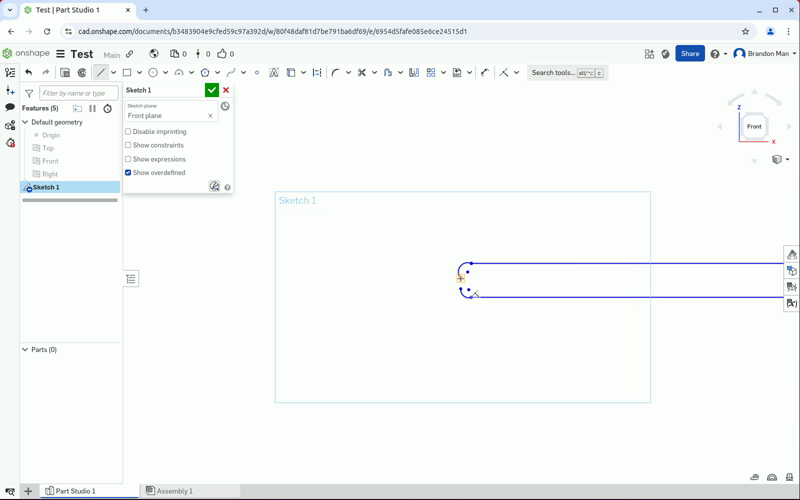
scroll(6)
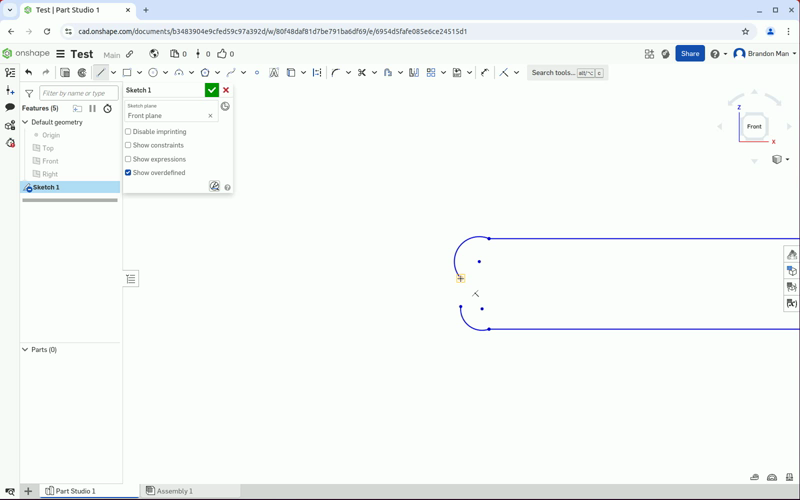
click(460, 278)
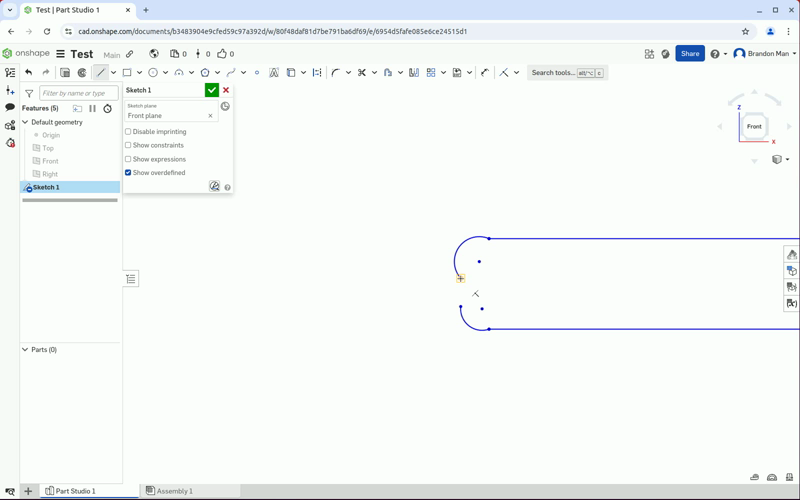
scroll(-6)
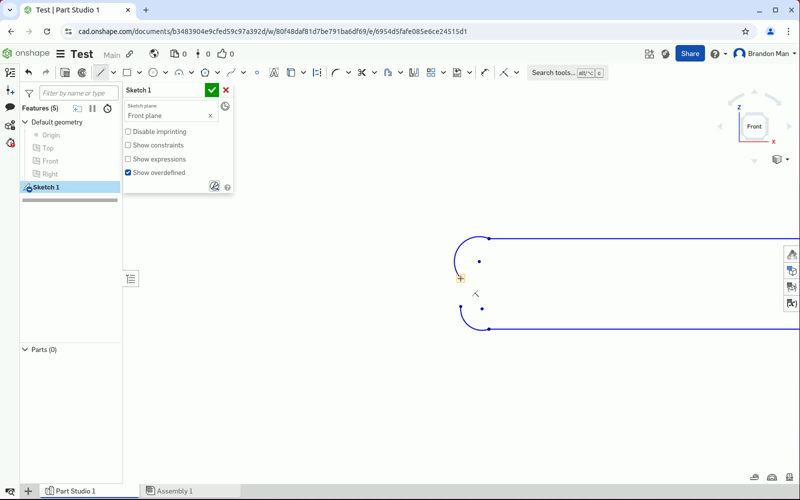
scroll(-6)
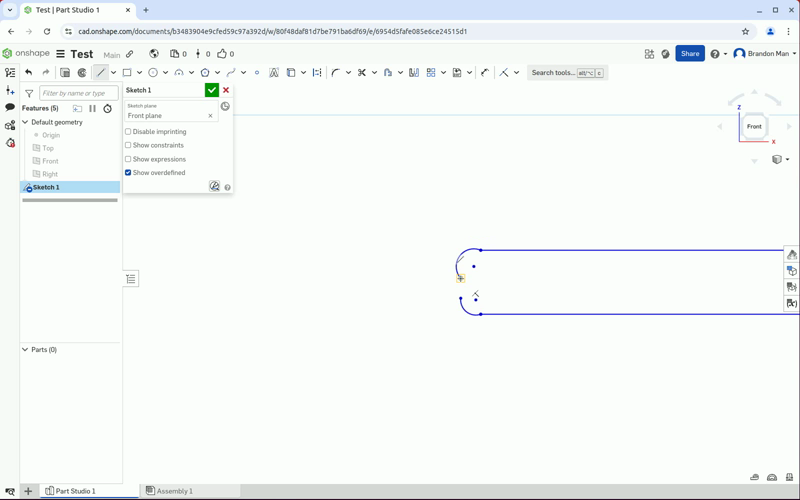
scroll(-6)
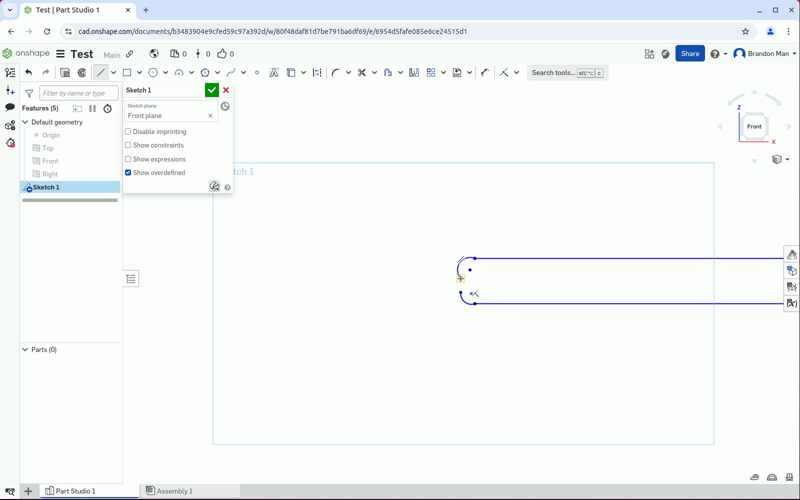
scroll(-6)
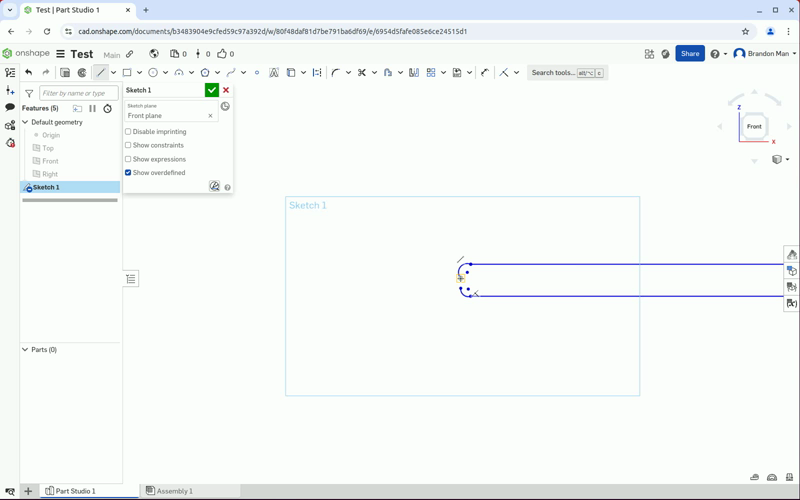
scroll(-6)
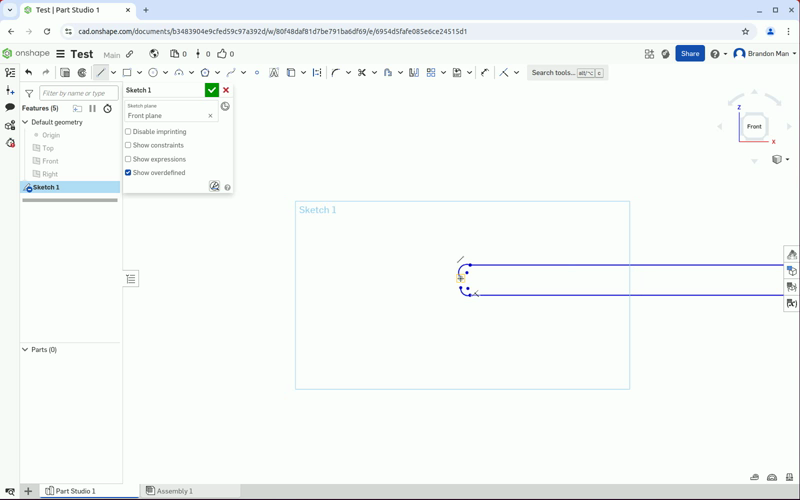
scroll(-6)
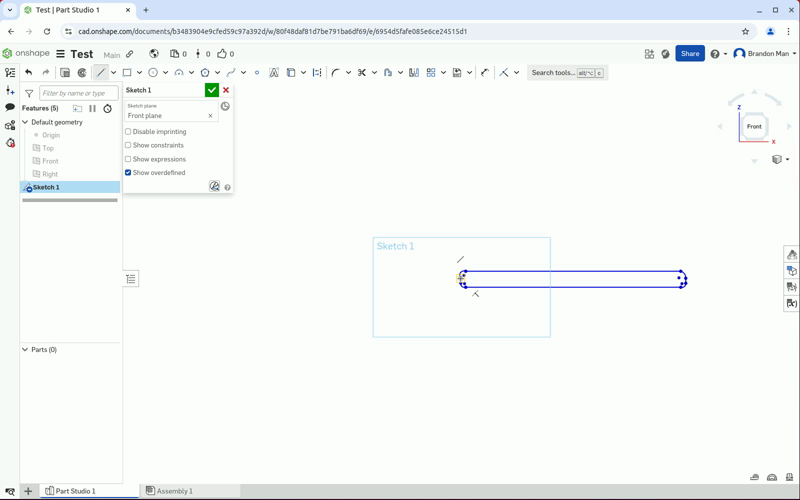
scroll(-6)
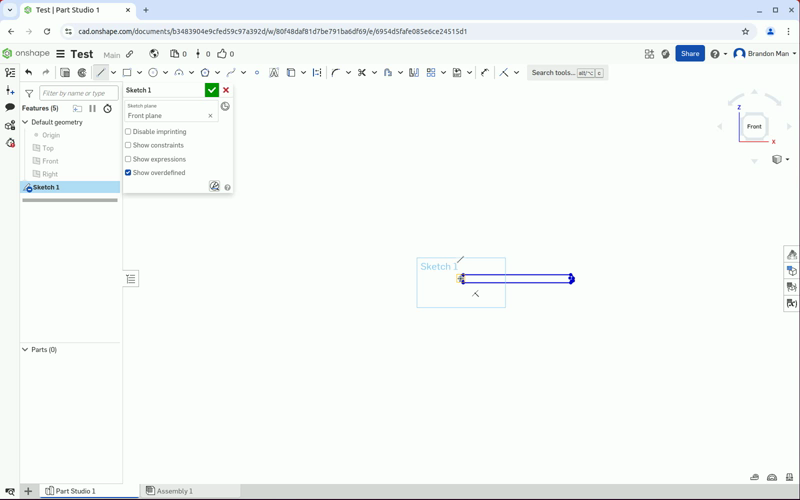
mouse_move(490, 278)
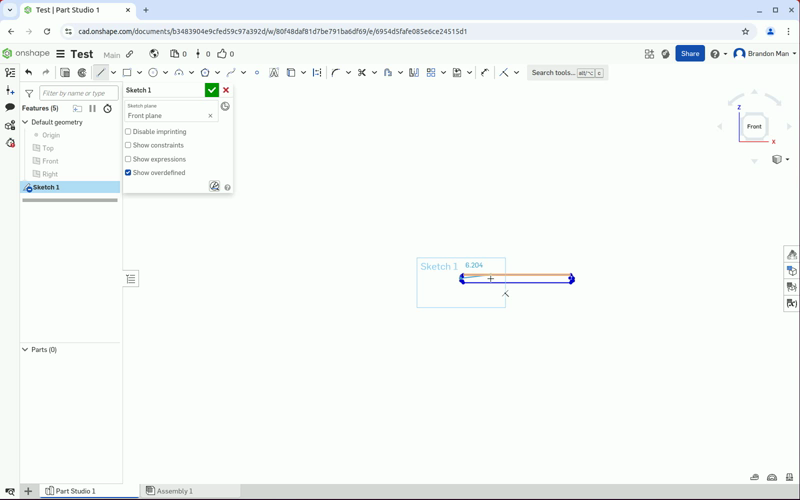
key_down(shift)
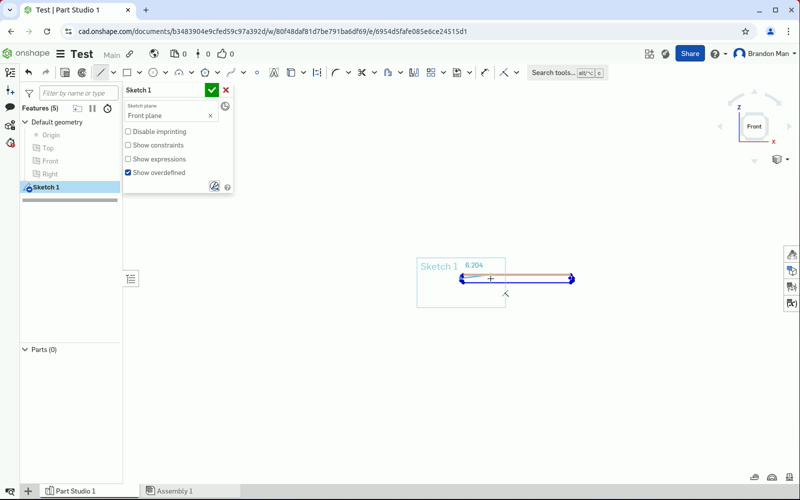
mouse_move(460, 280)
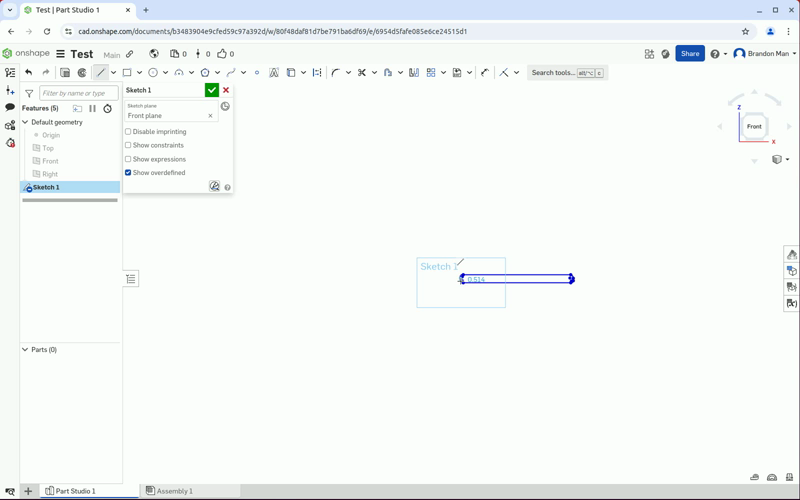
scroll(6)
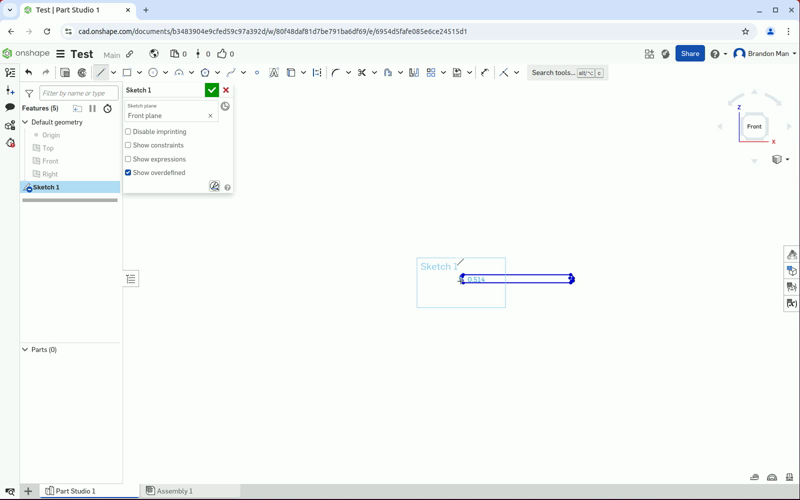
scroll(6)
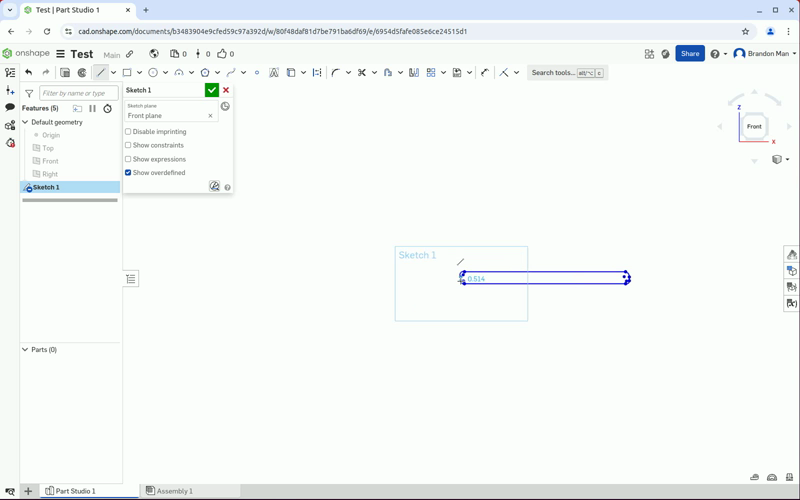
scroll(6)
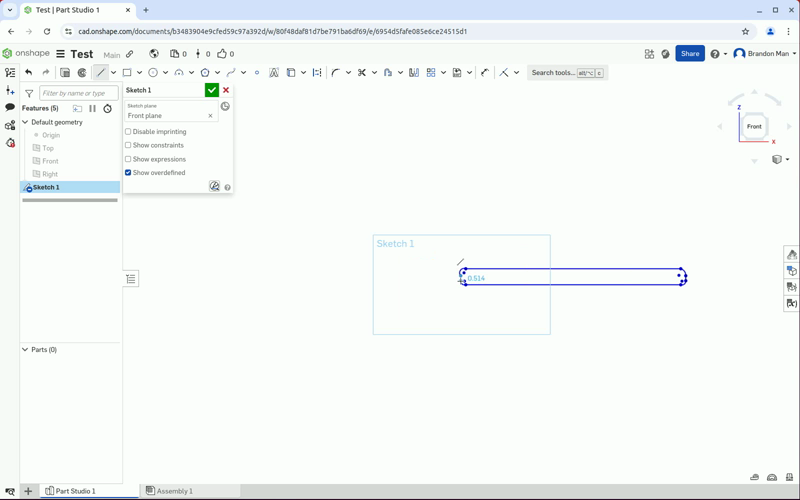
scroll(6)
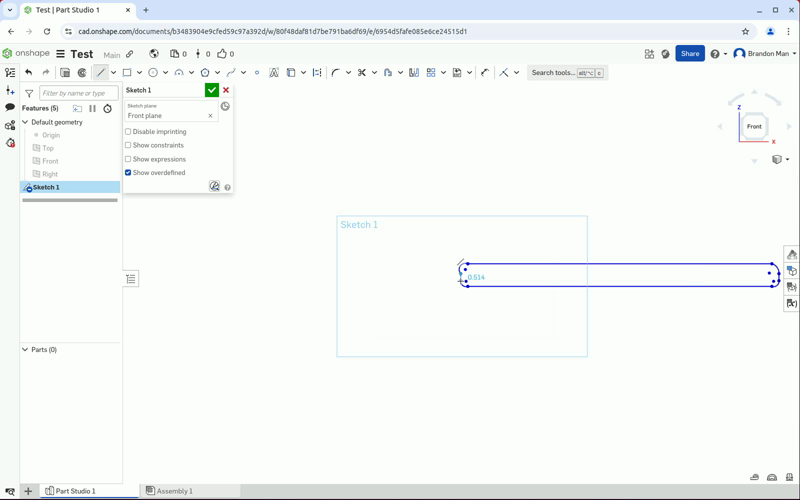
scroll(6)
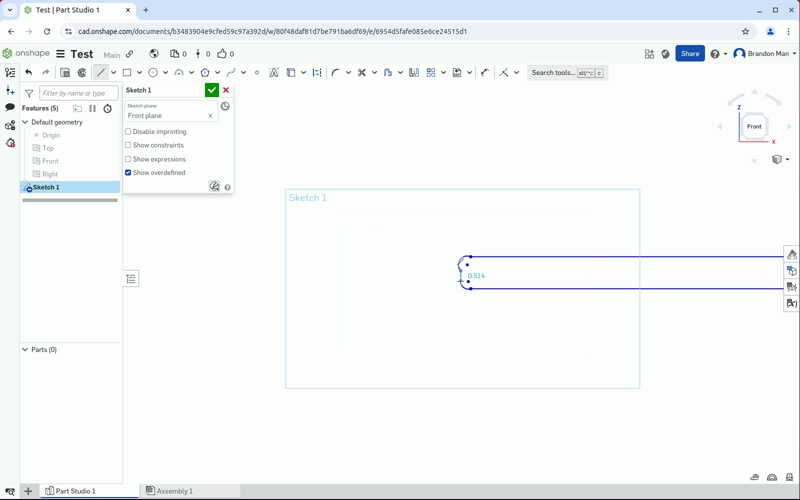
scroll(6)
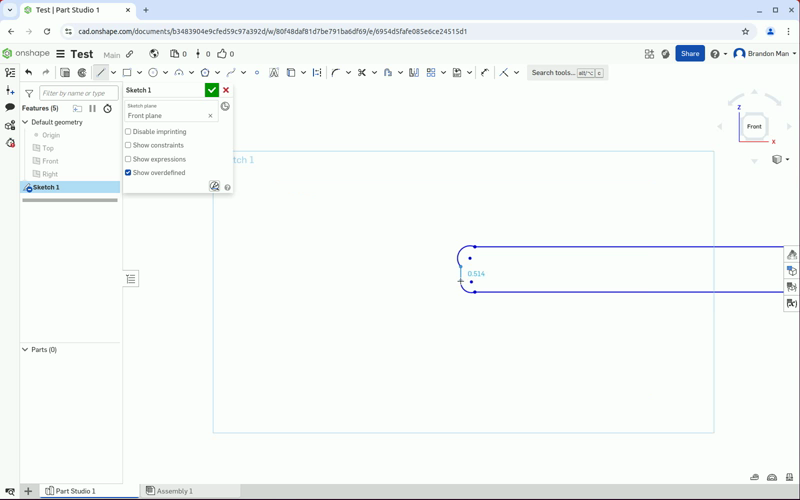
scroll(6)
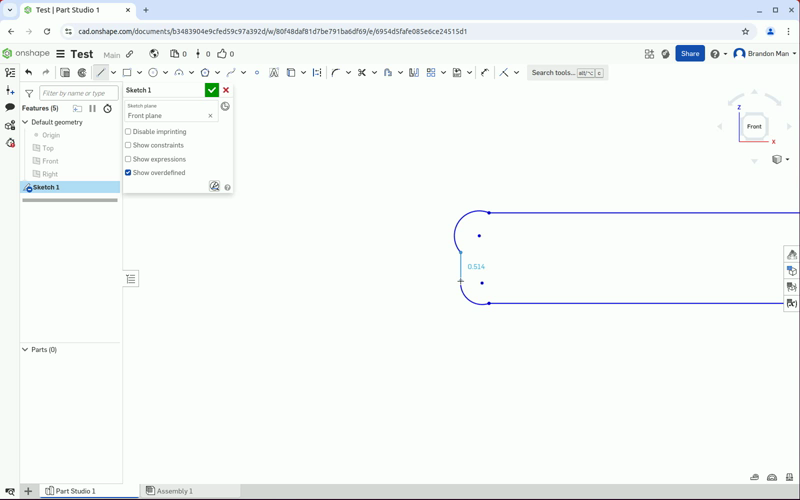
key_up(shift)
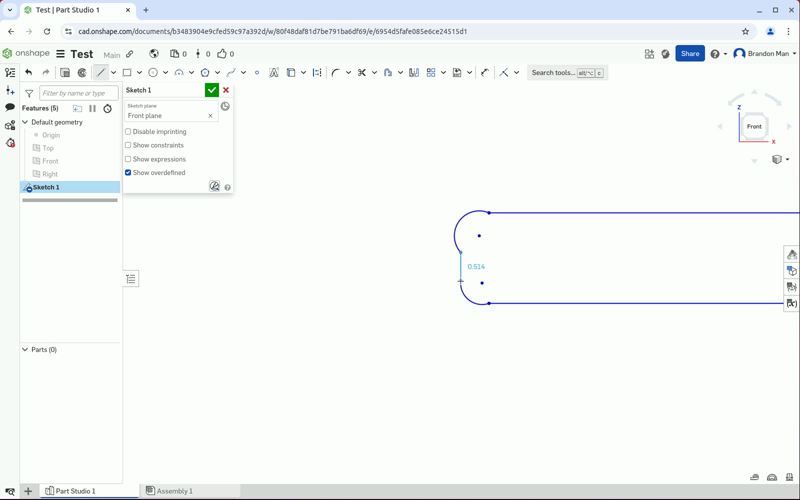
click(460, 280)
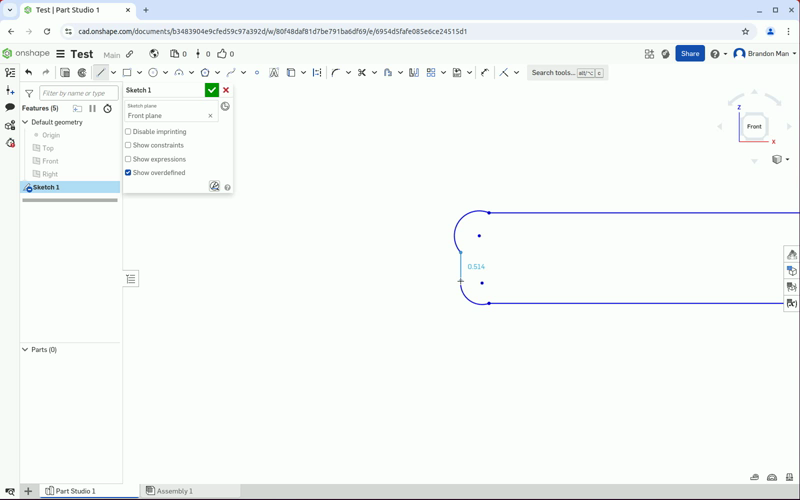
scroll(-6)
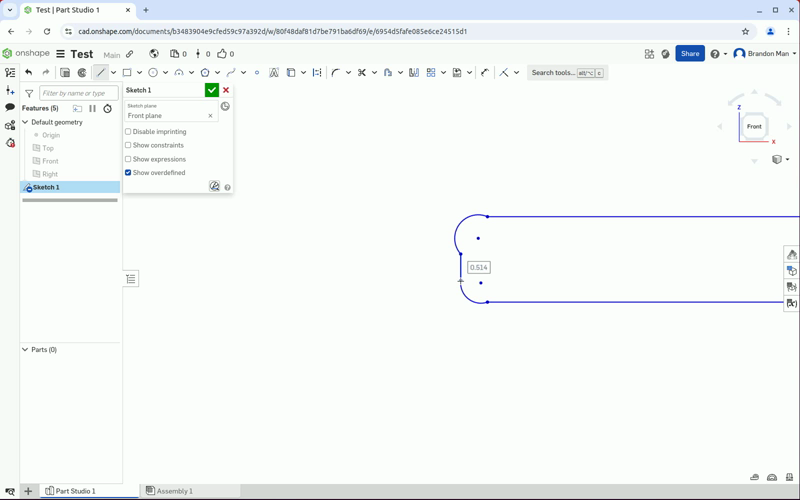
scroll(-6)
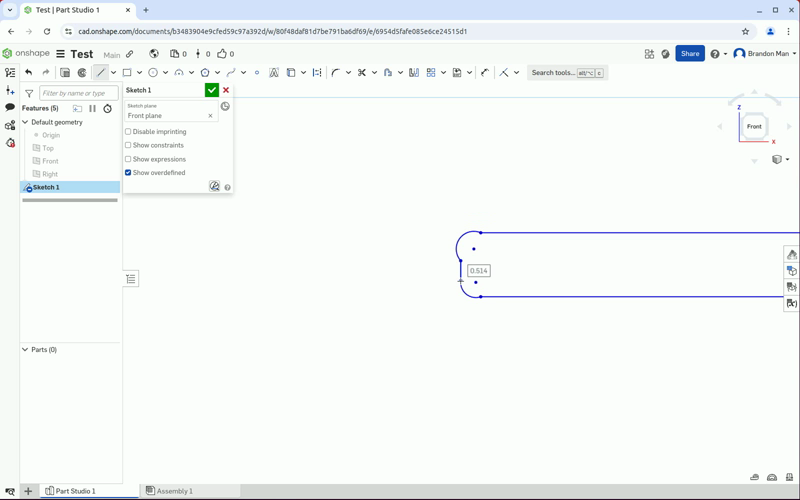
scroll(-6)
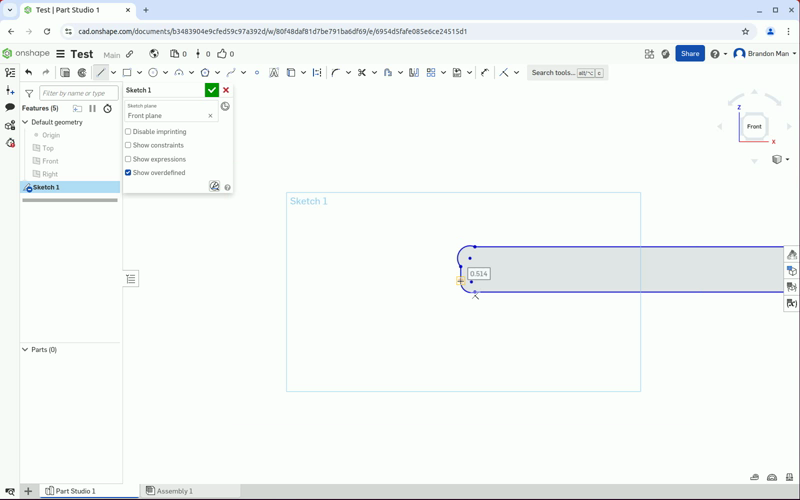
scroll(-6)
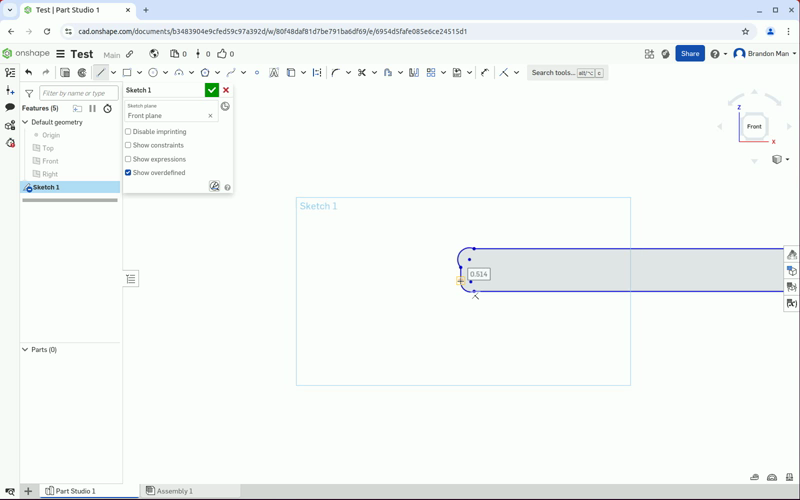
scroll(-6)
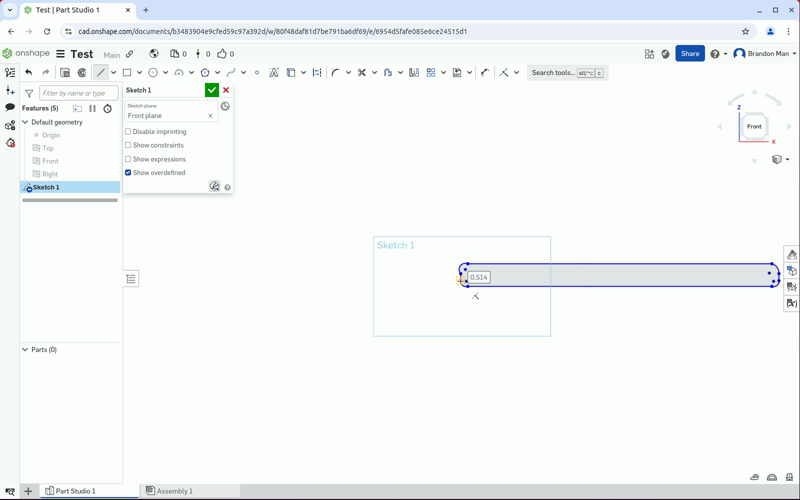
scroll(-6)
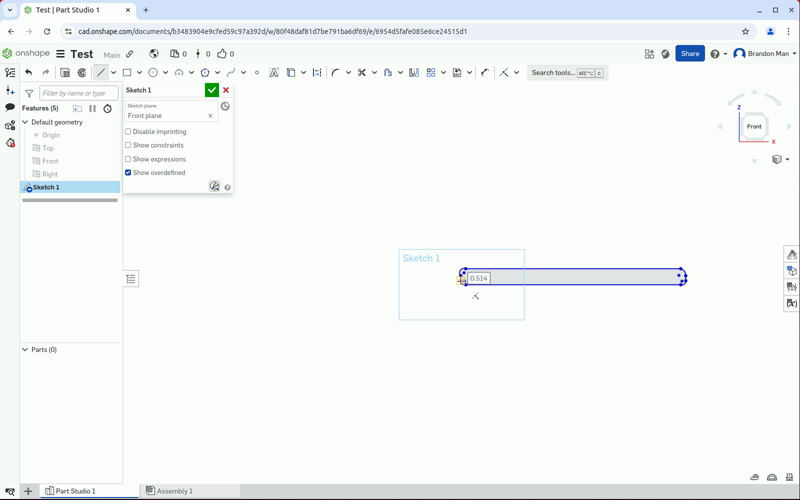
scroll(-6)
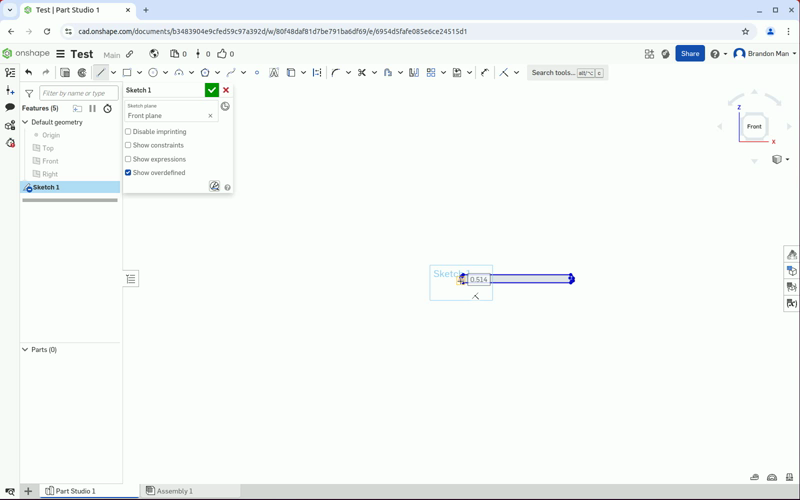
key(esc)
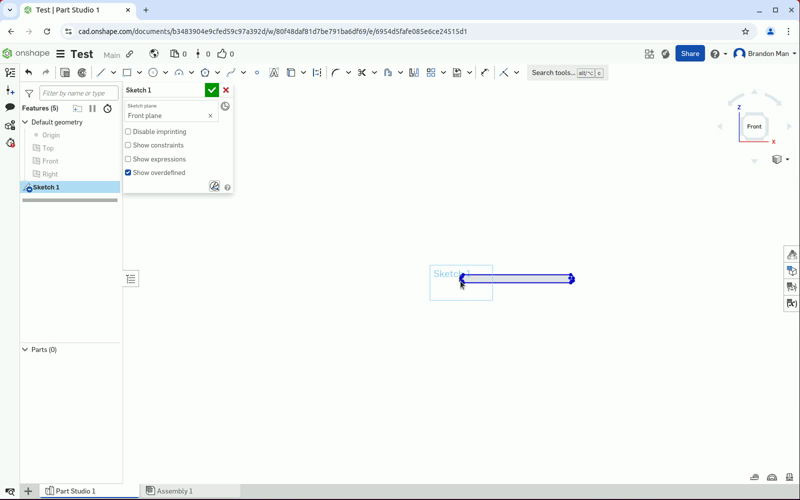
key(c)
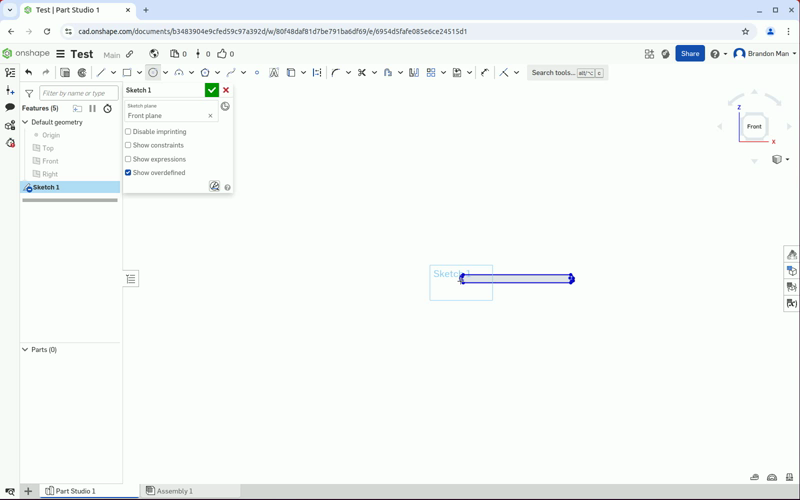
key_down(shift)
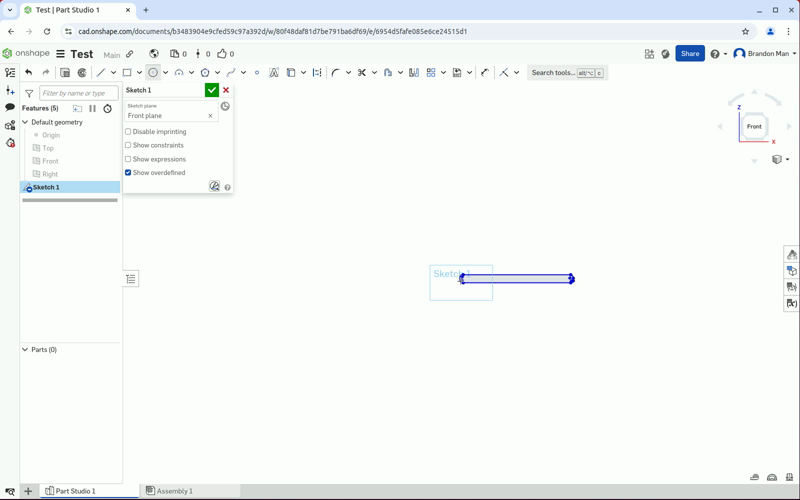
mouse_move(465, 279)
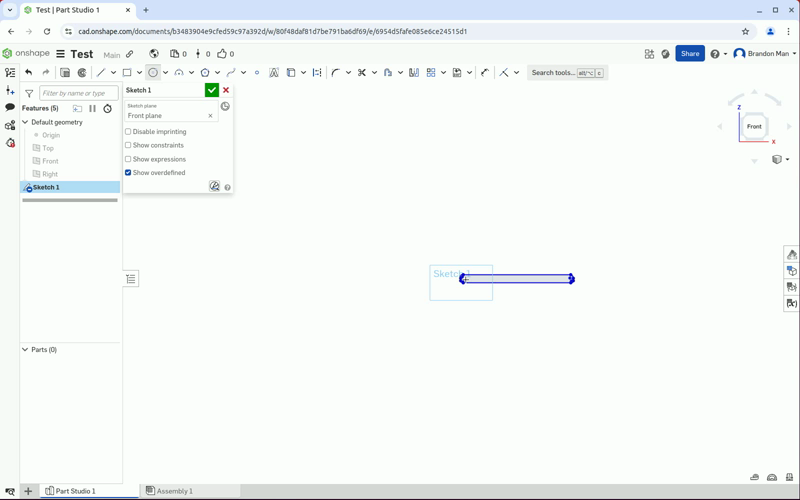
scroll(6)
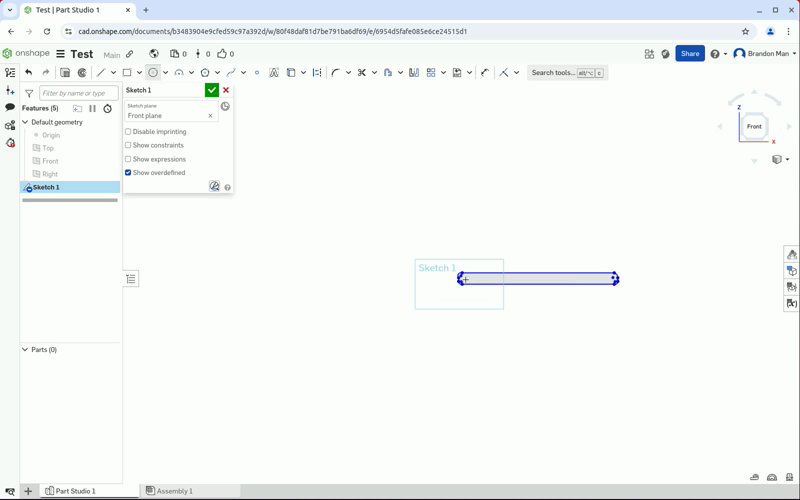
scroll(6)
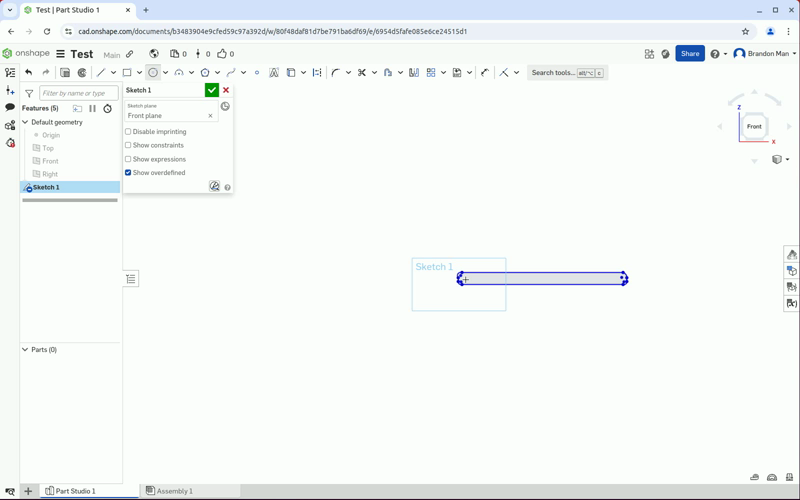
scroll(6)
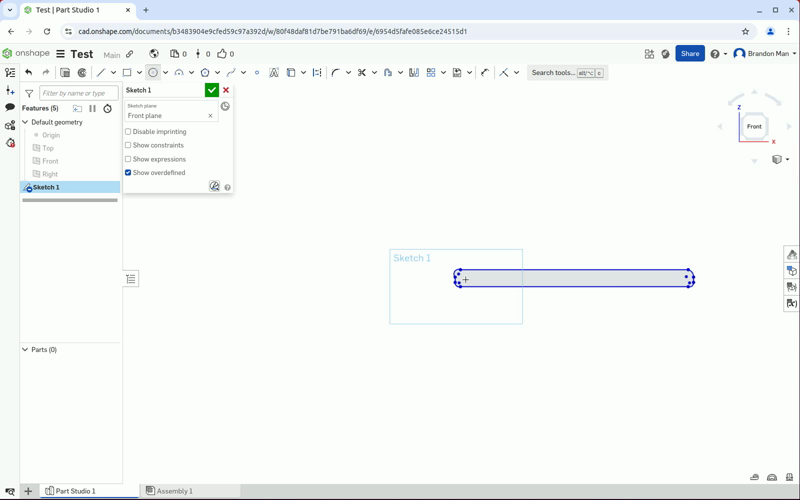
scroll(6)
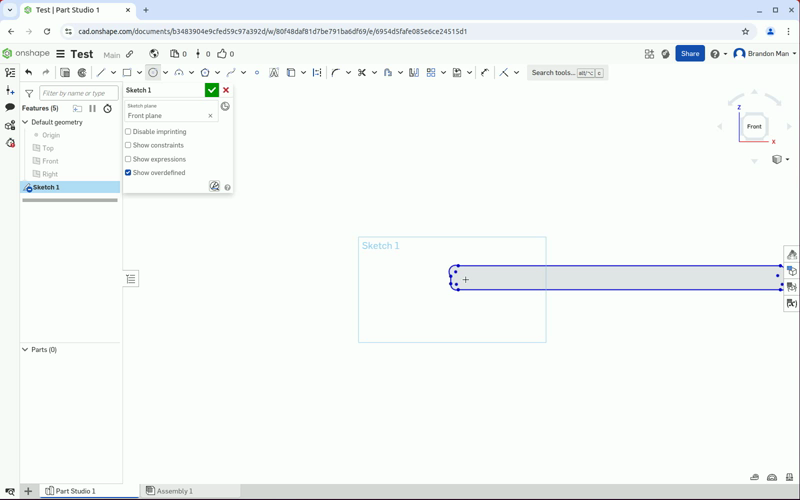
scroll(6)
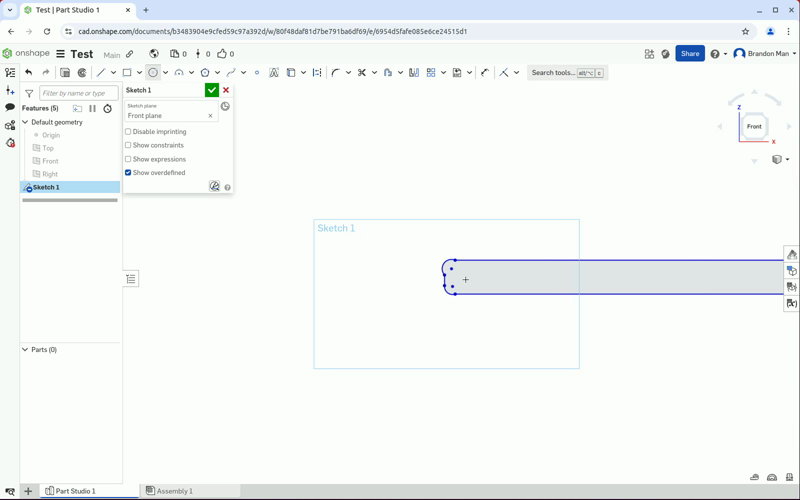
scroll(6)
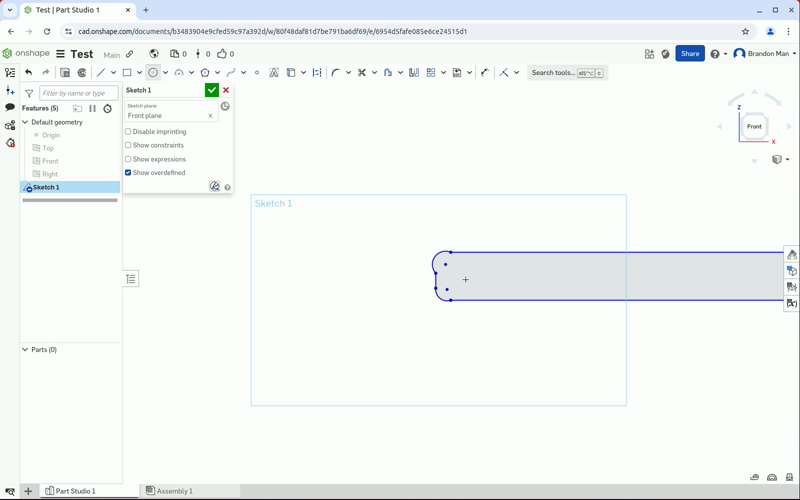
scroll(6)
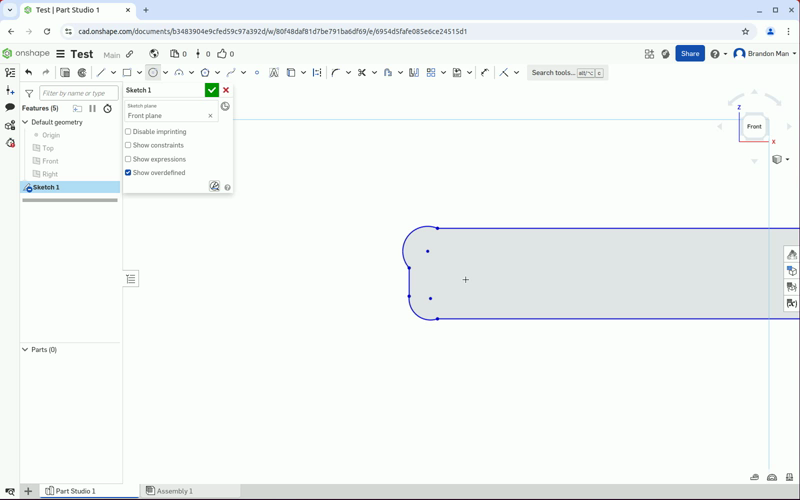
click(465, 279)
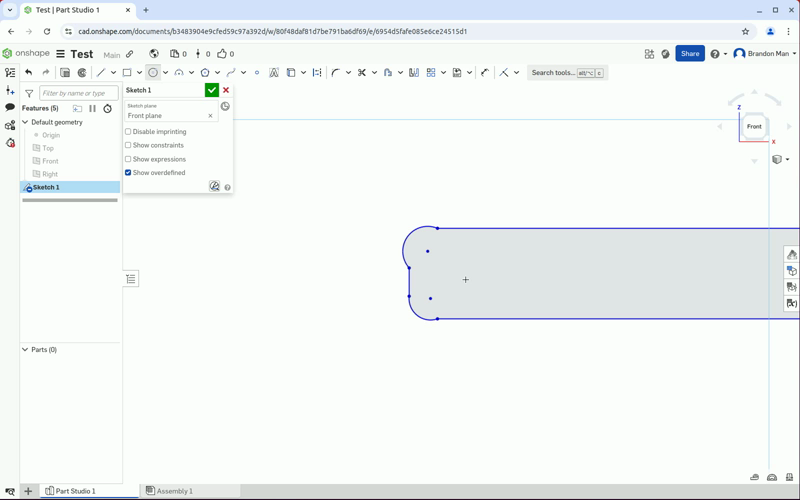
scroll(-6)
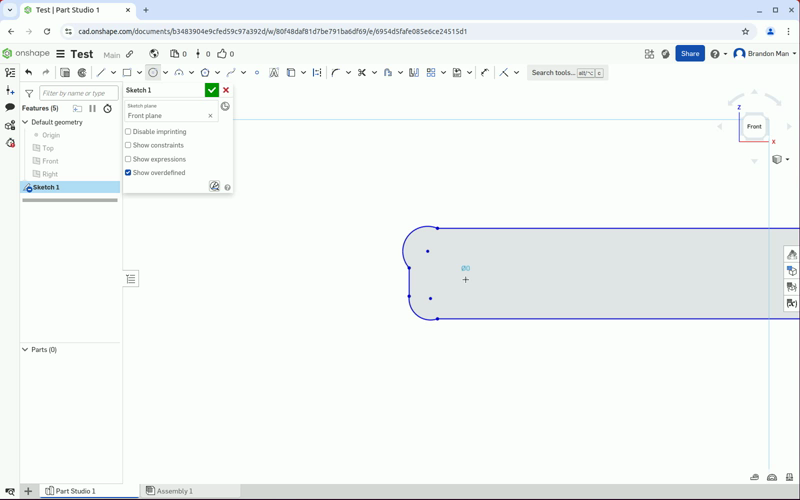
scroll(-6)
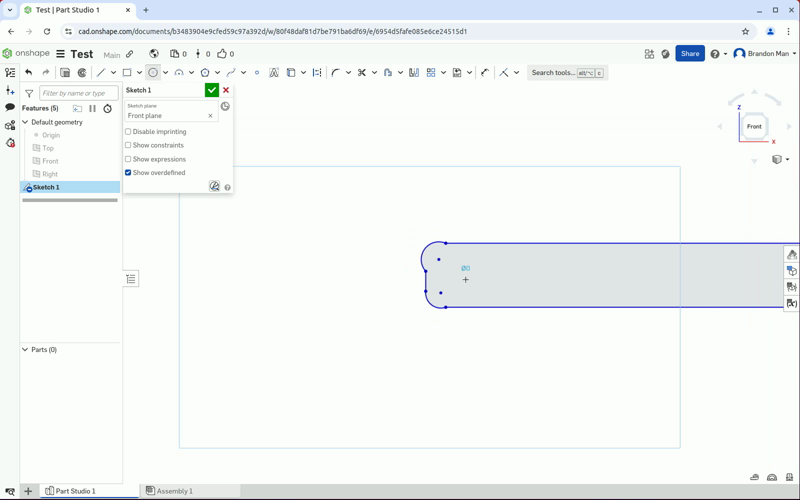
scroll(-6)
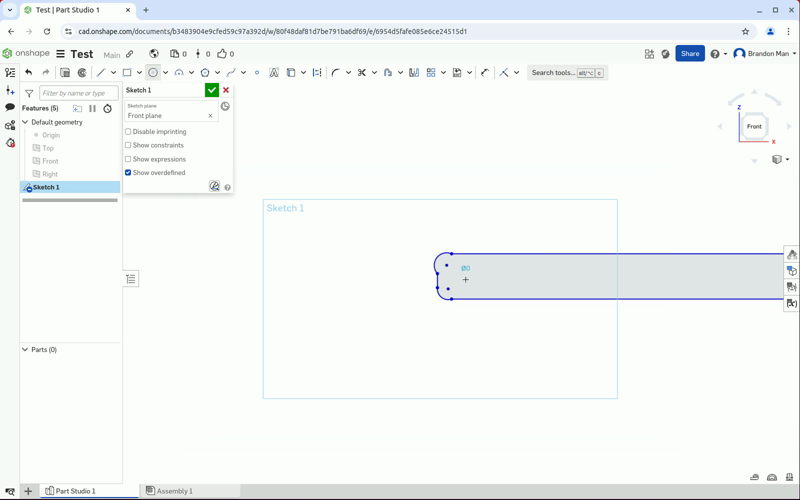
scroll(-6)
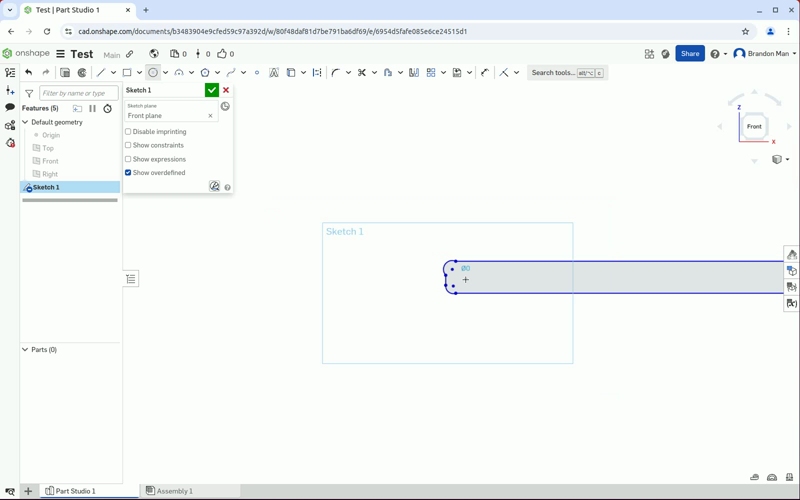
scroll(-6)
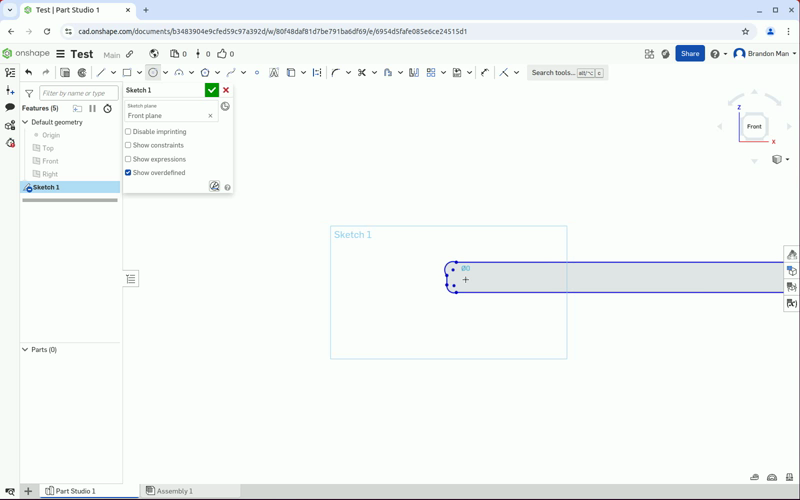
scroll(-6)
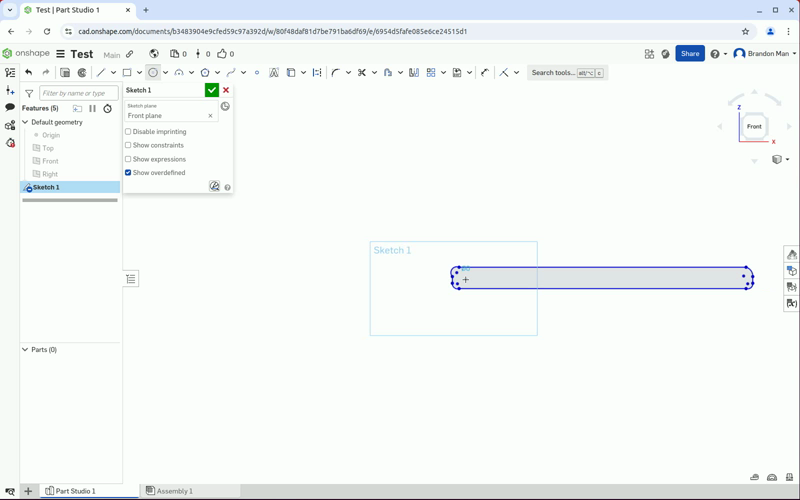
scroll(-6)
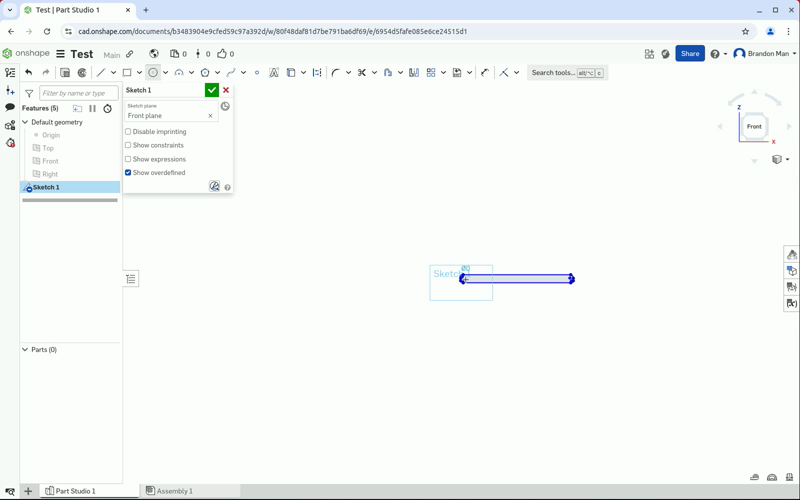
key_up(shift)
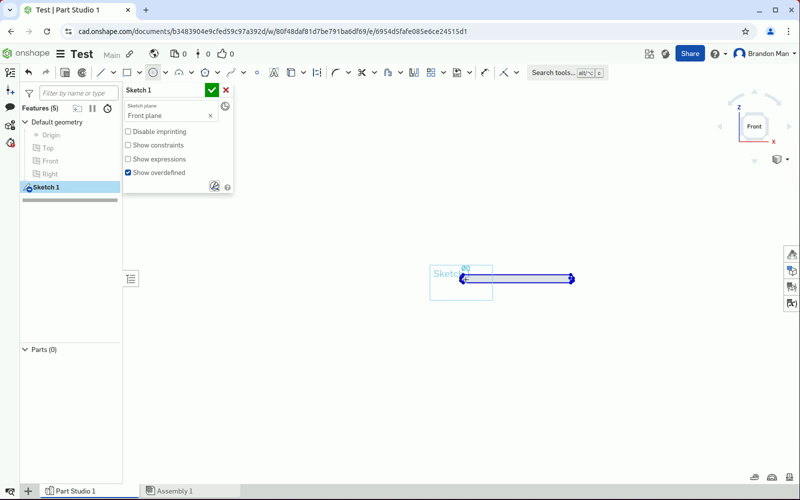
mouse_move(467, 279)
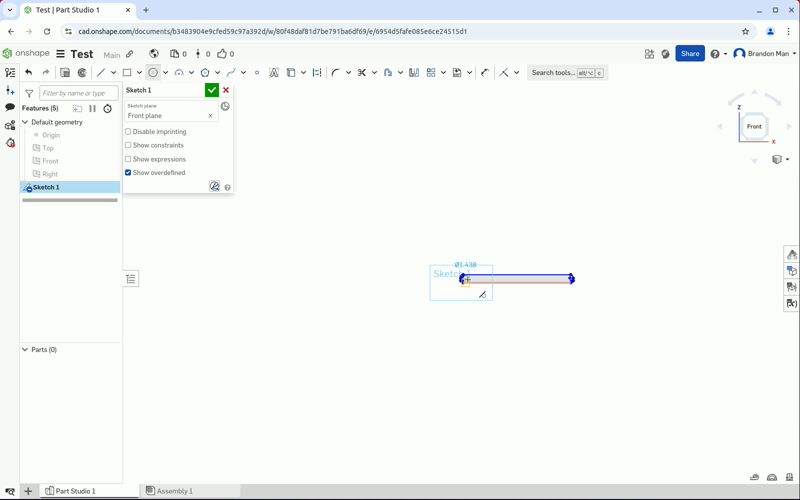
scroll(6)
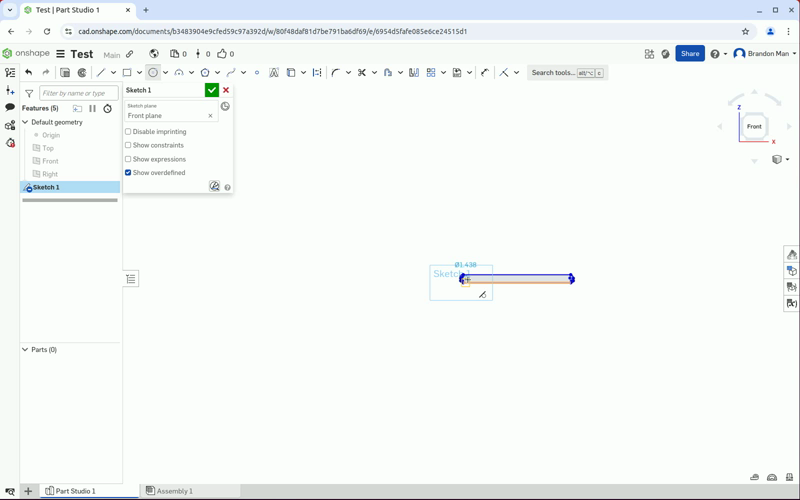
scroll(6)
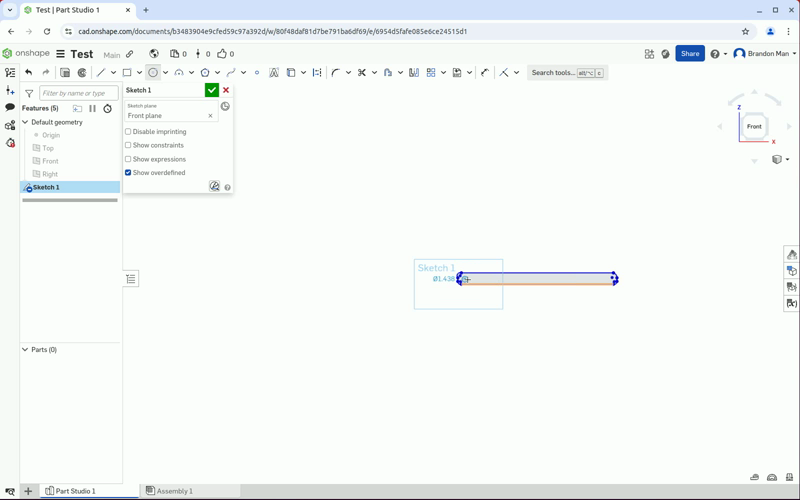
scroll(6)
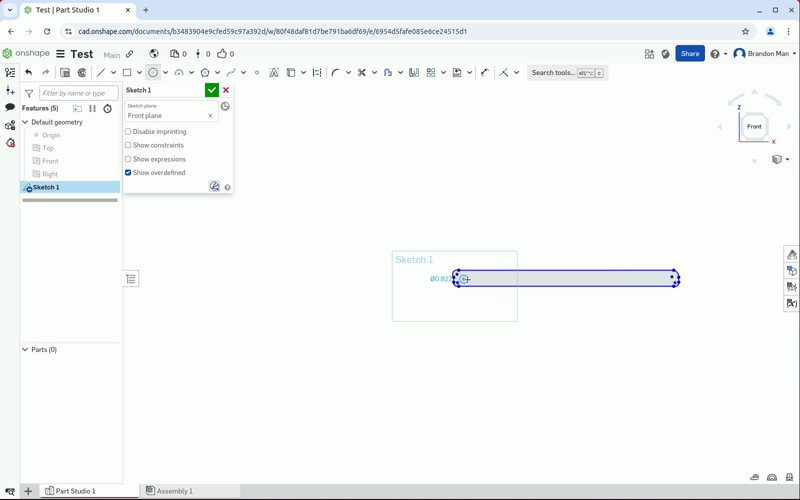
scroll(6)
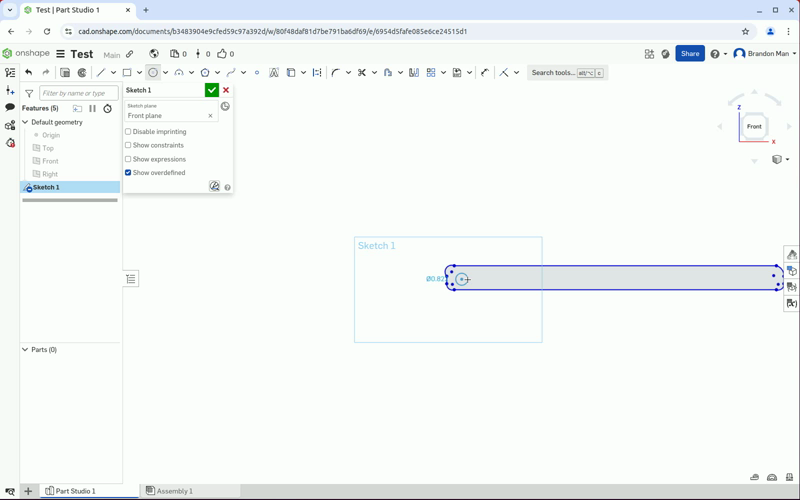
scroll(6)
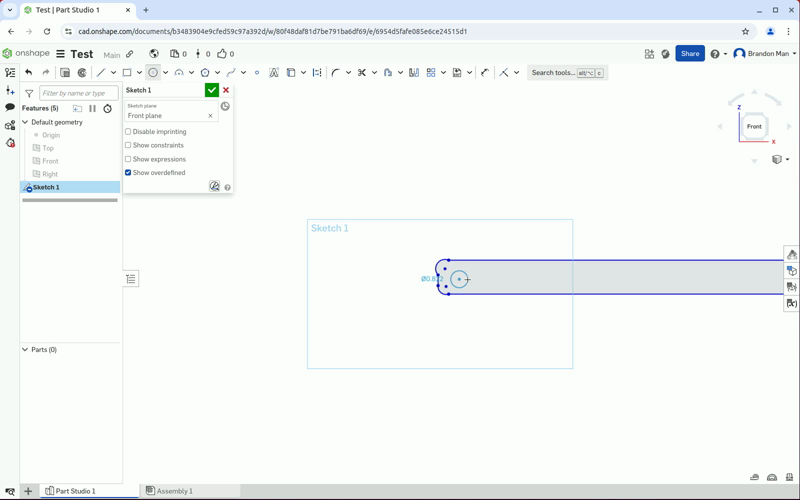
scroll(6)
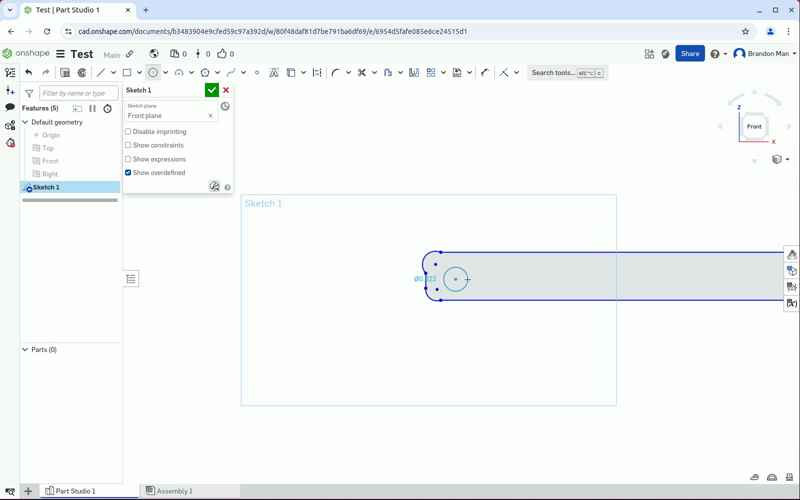
scroll(6)
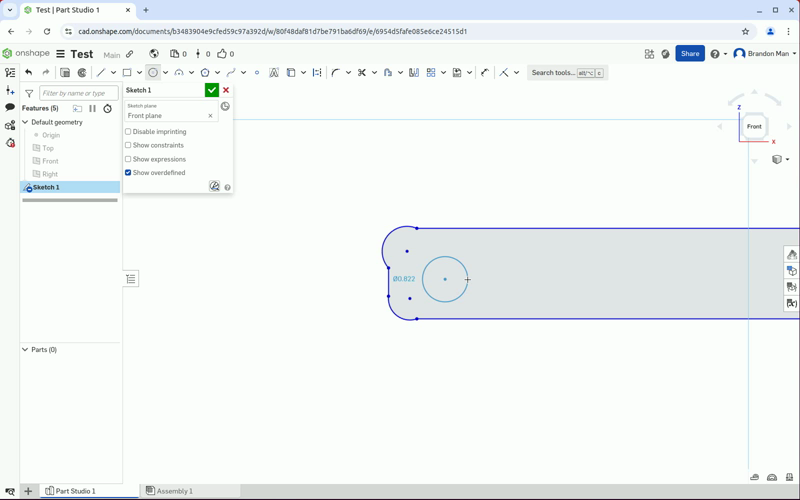
click(467, 279)
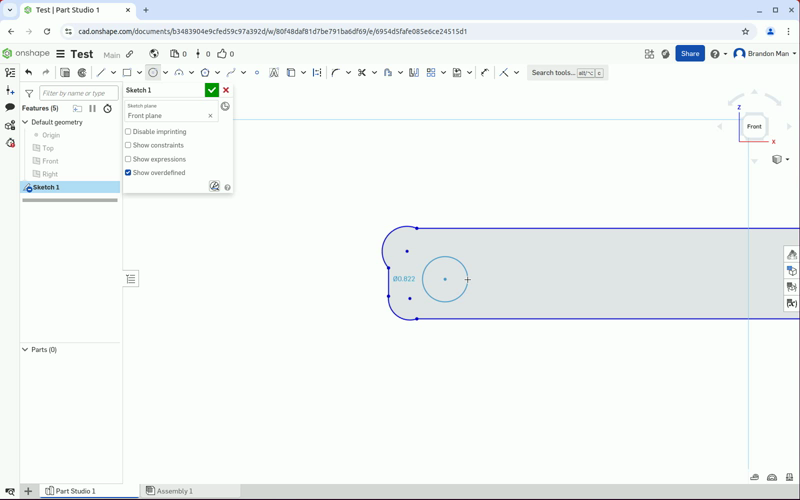
scroll(-6)
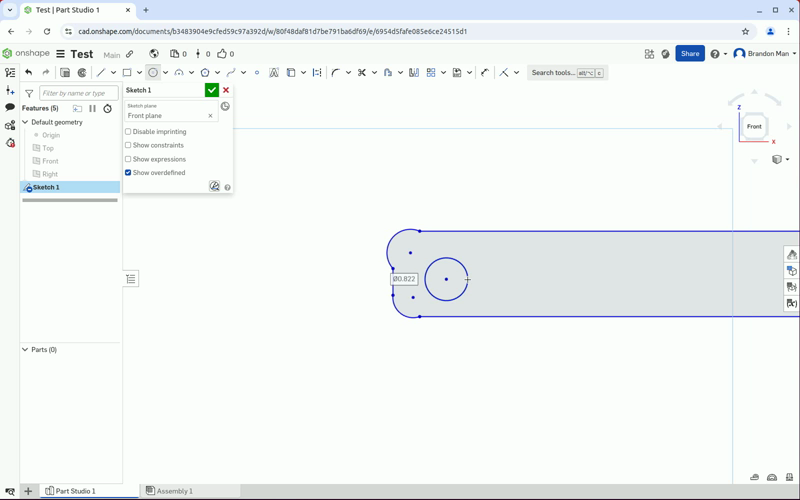
scroll(-6)
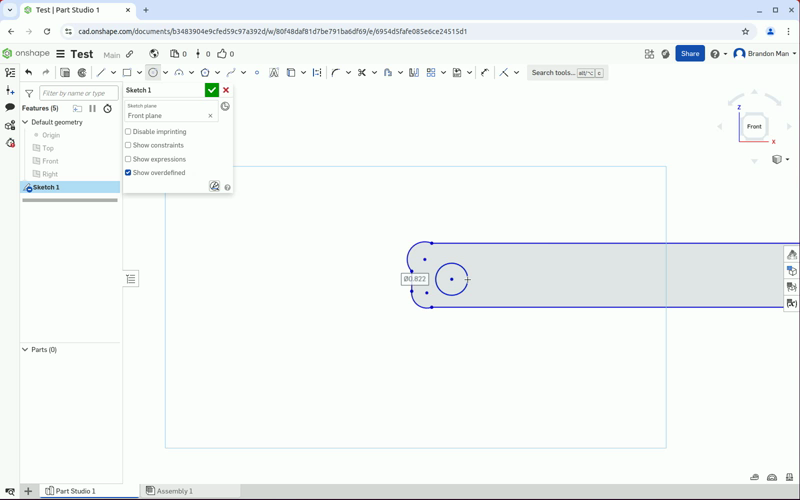
scroll(-6)
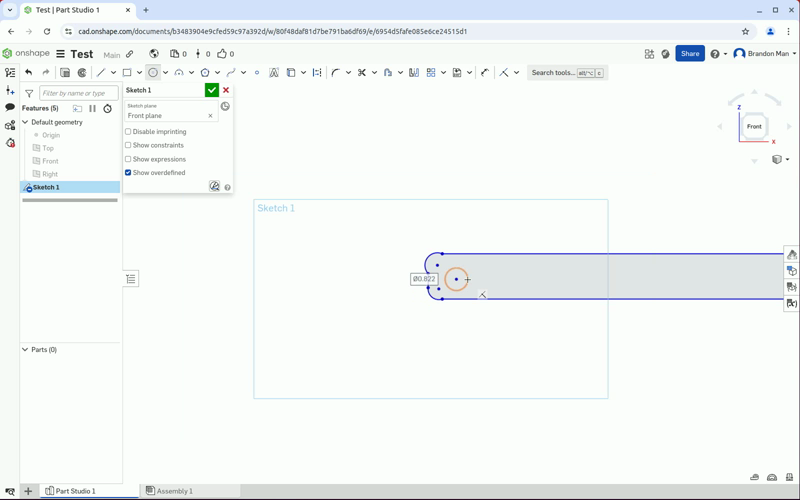
scroll(-6)
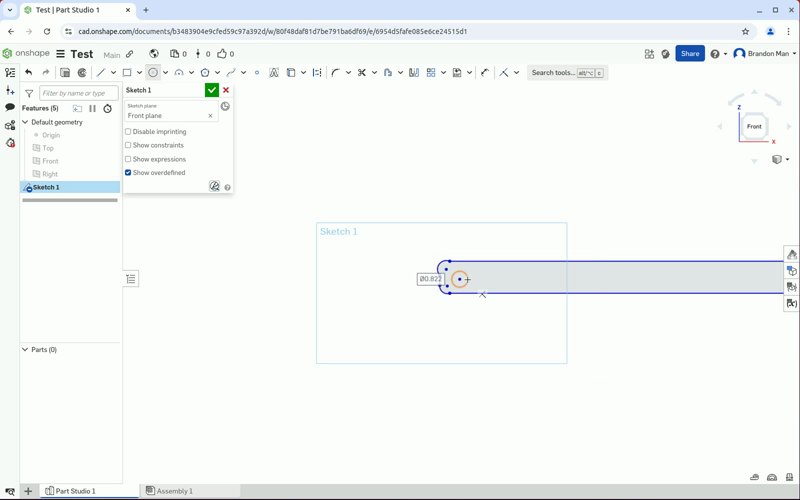
scroll(-6)
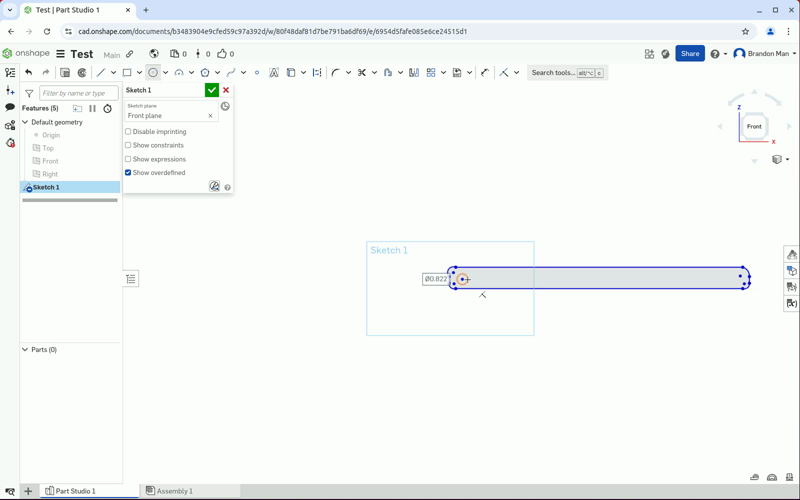
scroll(-6)
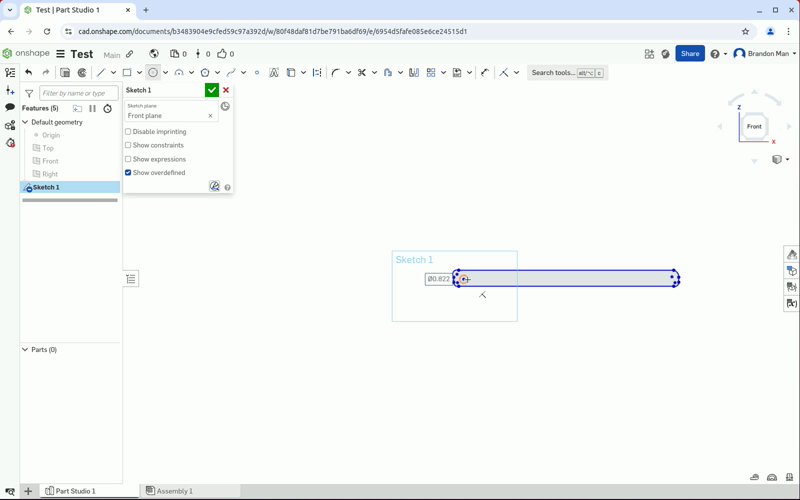
scroll(-6)
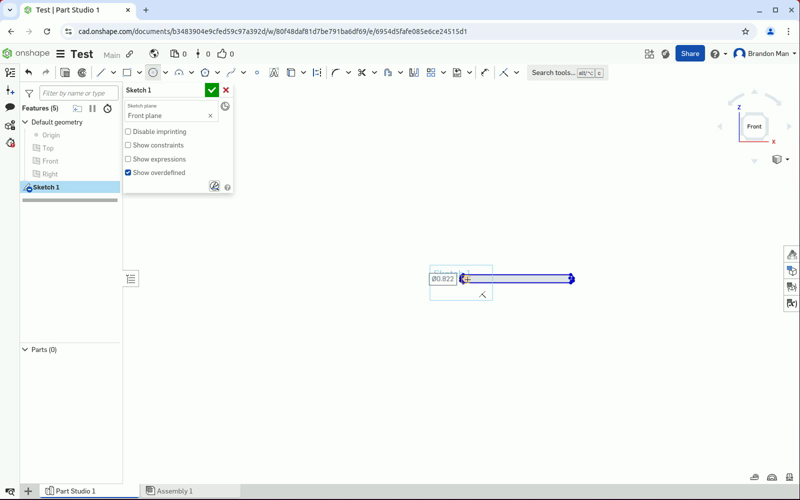
key(esc)
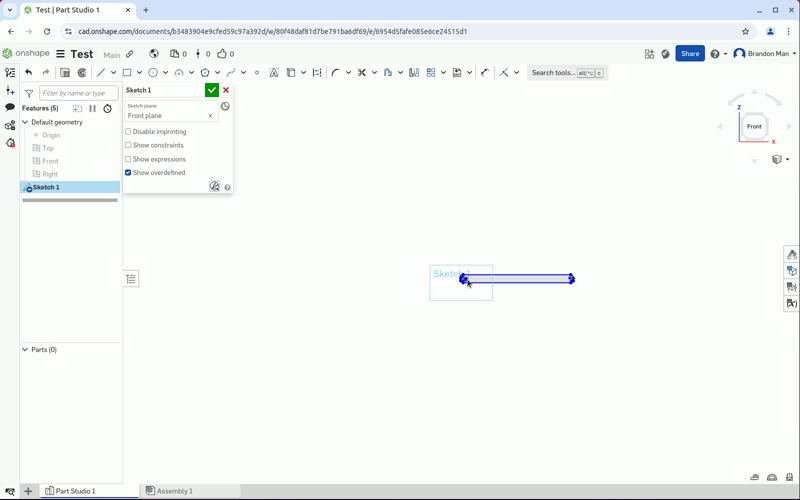
key(c)
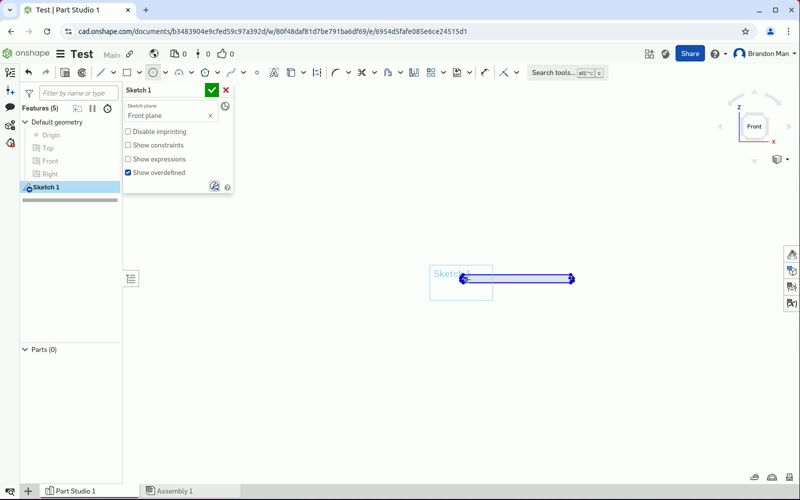
key_down(shift)
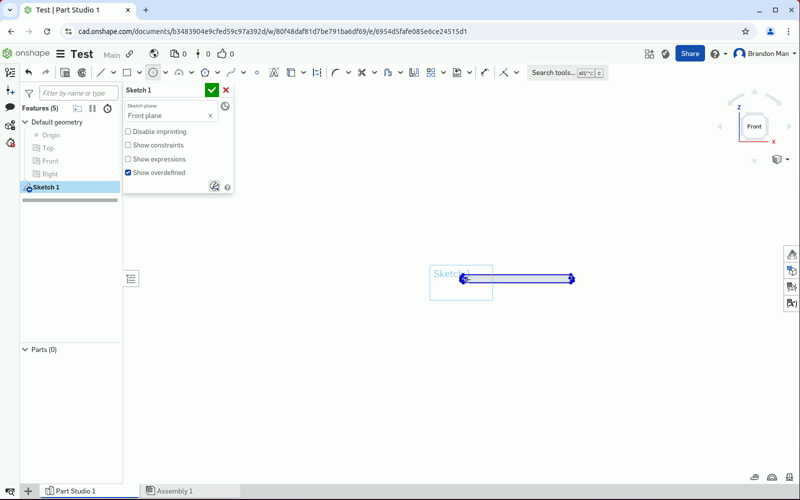
mouse_move(505, 279)
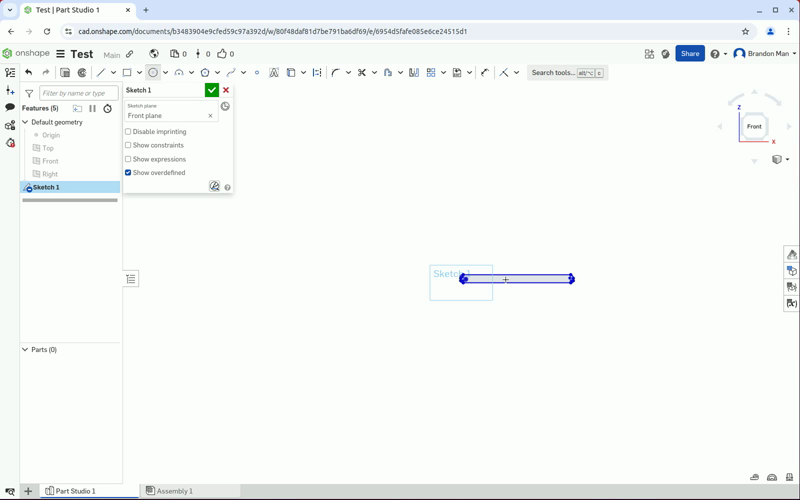
click(505, 279)
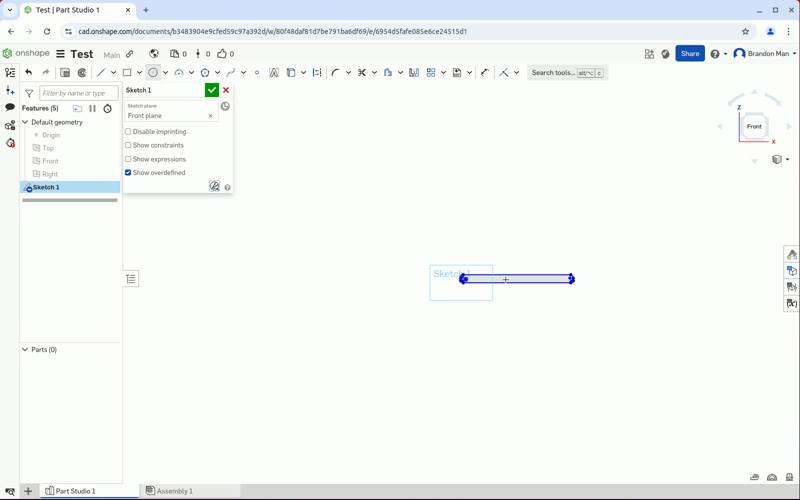
key_up(shift)
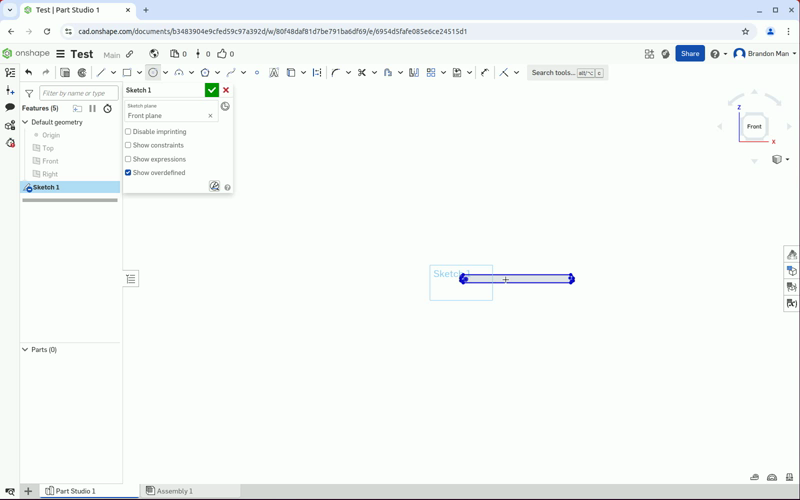
mouse_move(508, 279)
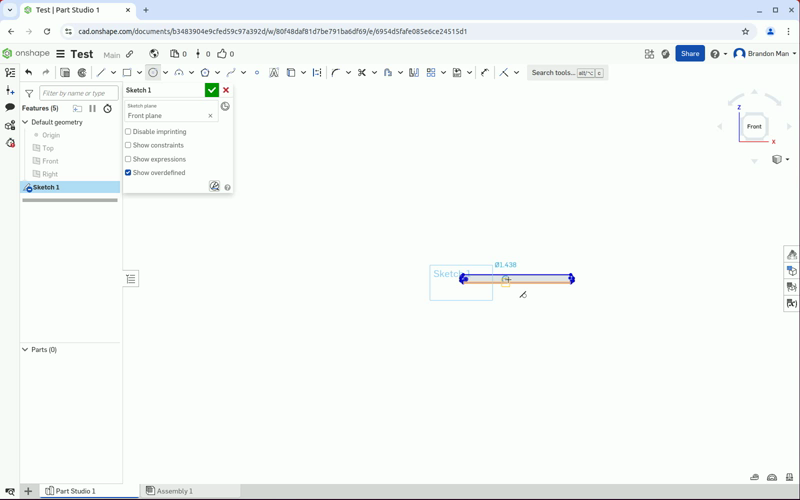
scroll(6)
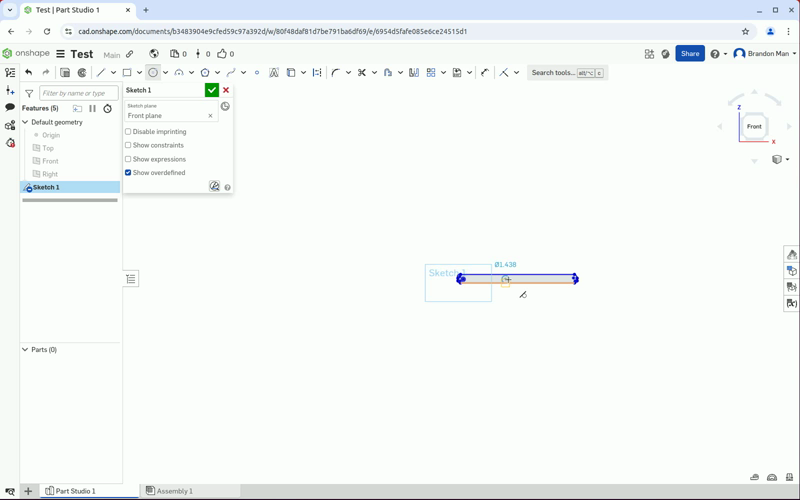
scroll(6)
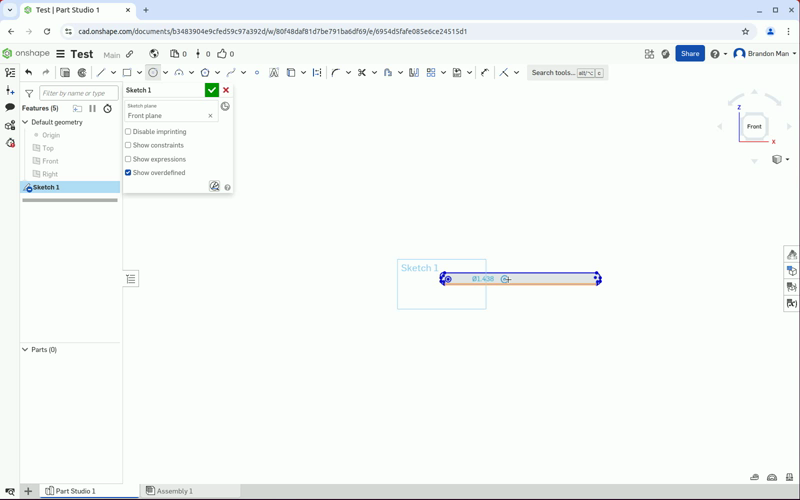
scroll(6)
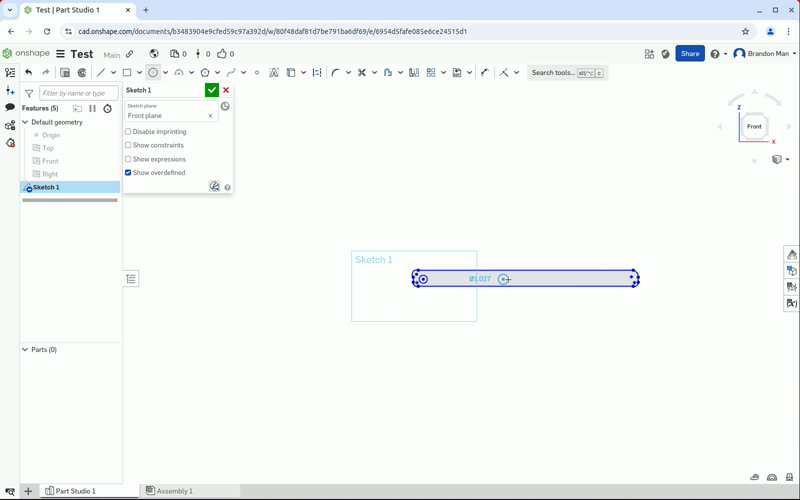
scroll(6)
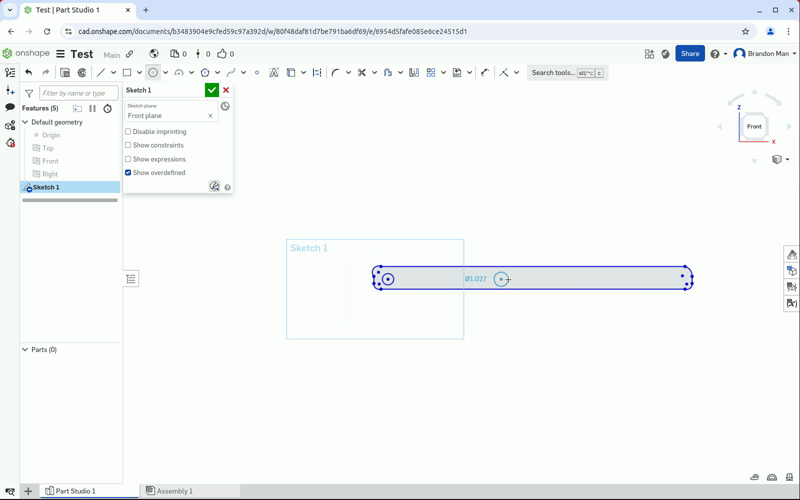
scroll(6)
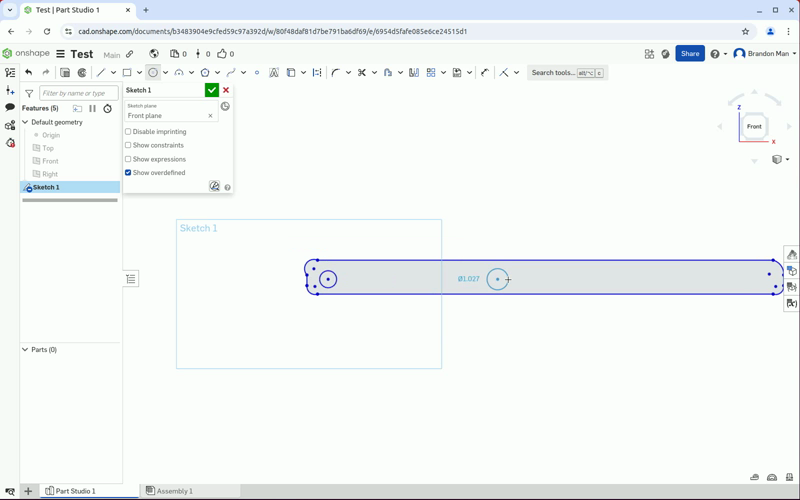
scroll(6)
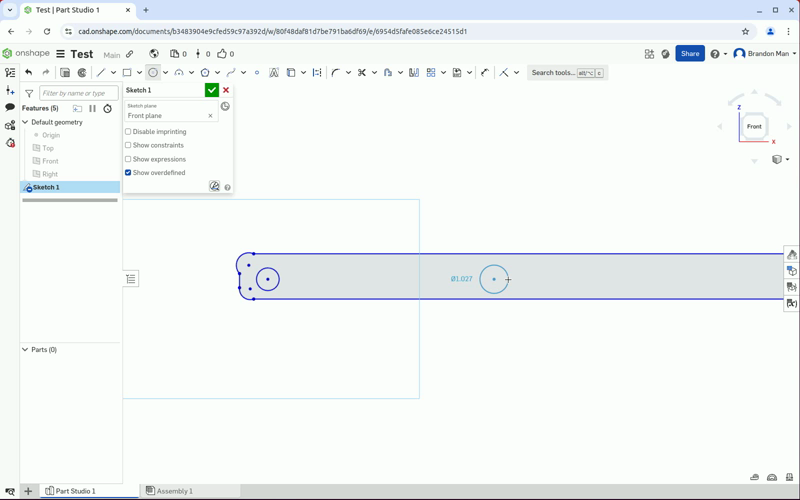
scroll(6)
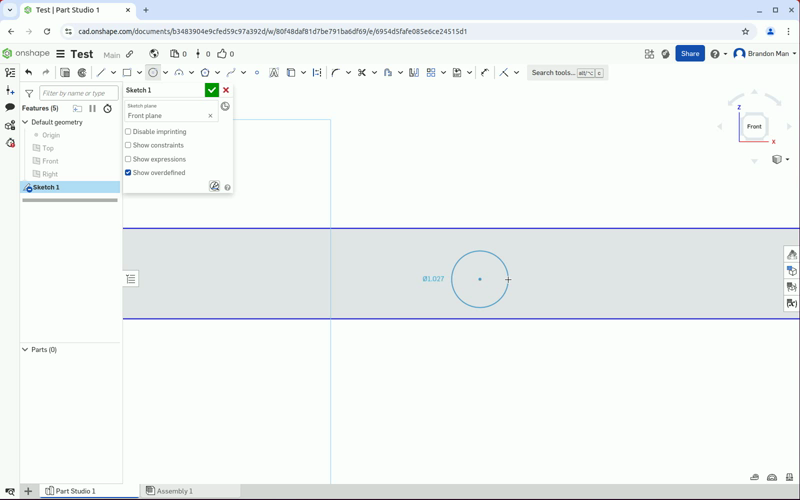
click(508, 279)
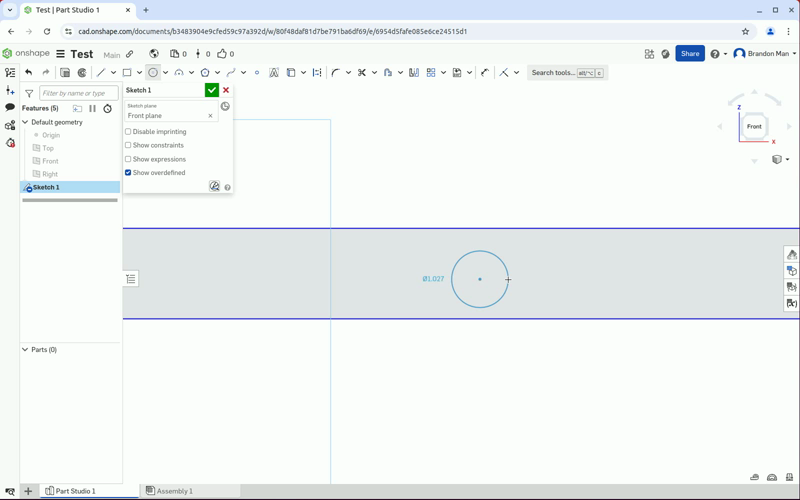
scroll(-6)
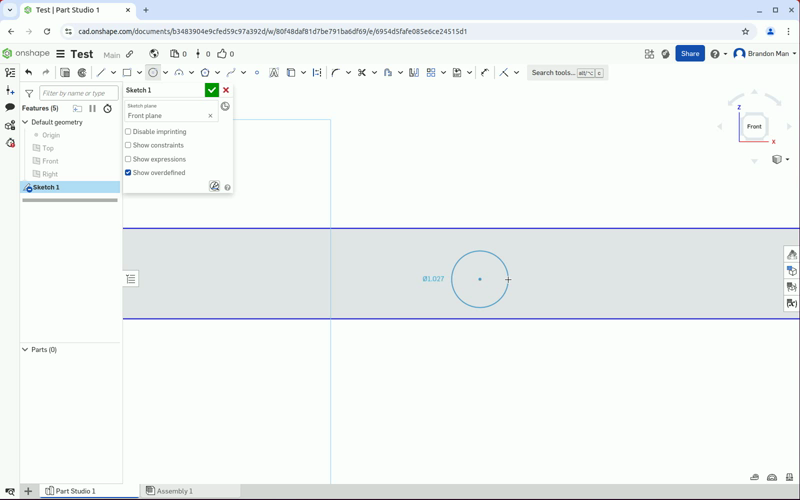
scroll(-6)
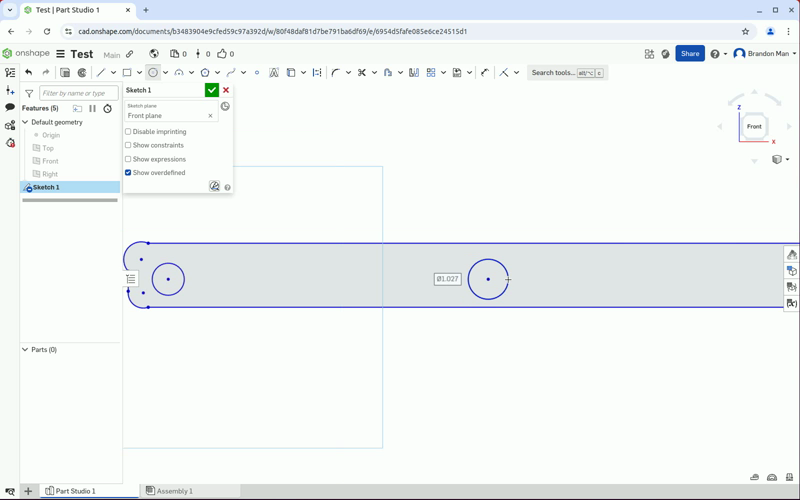
scroll(-6)
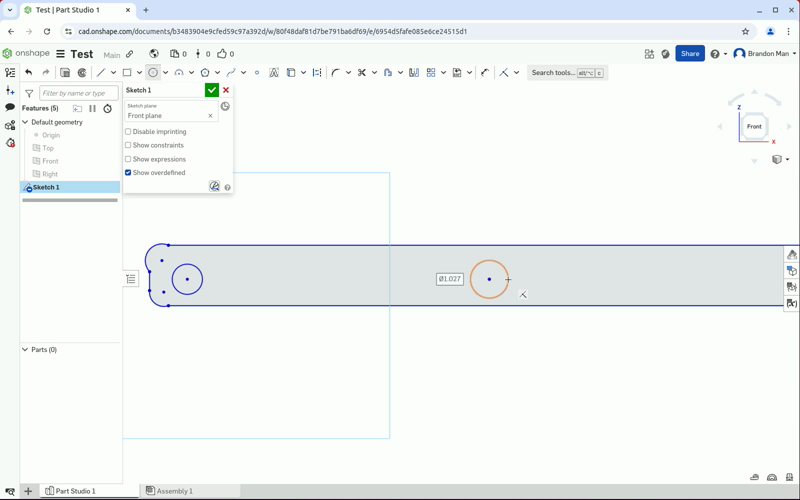
scroll(-6)
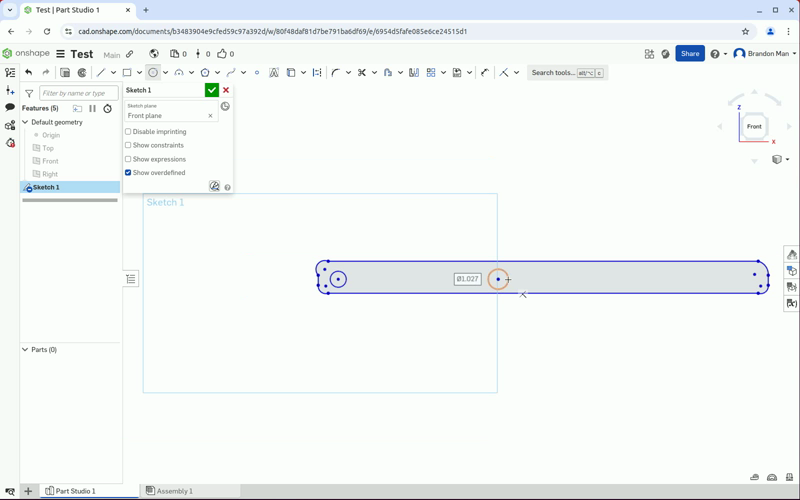
scroll(-6)
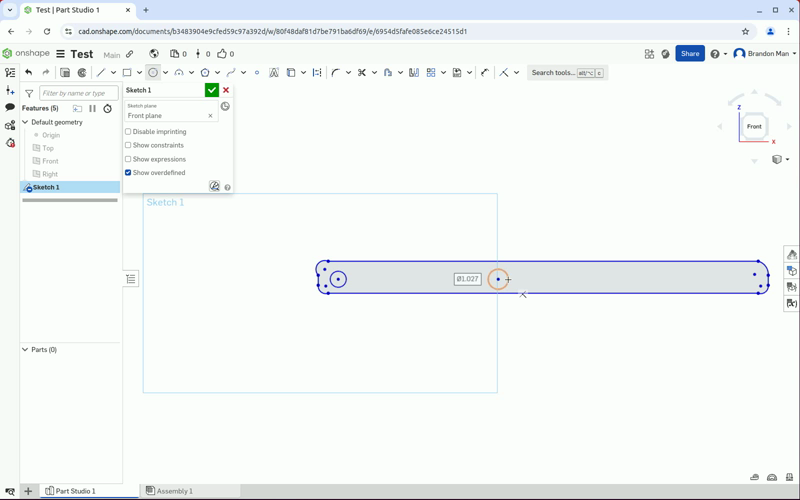
scroll(-6)
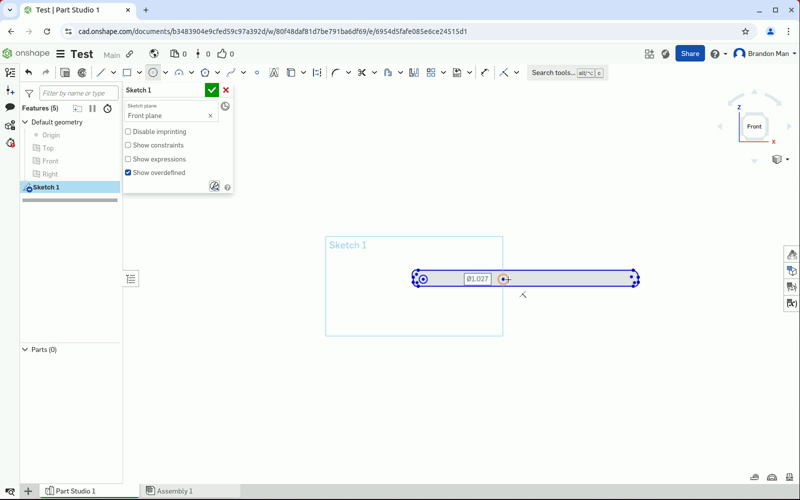
scroll(-6)
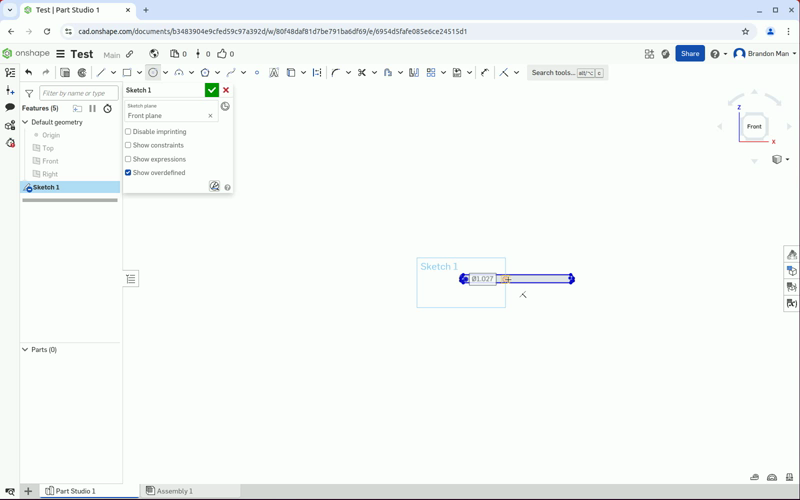
key(esc)
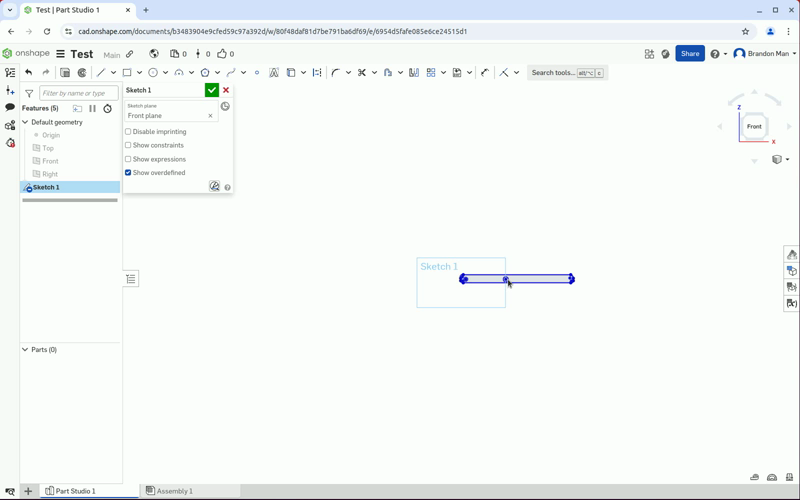
mouse_move(485, 282)
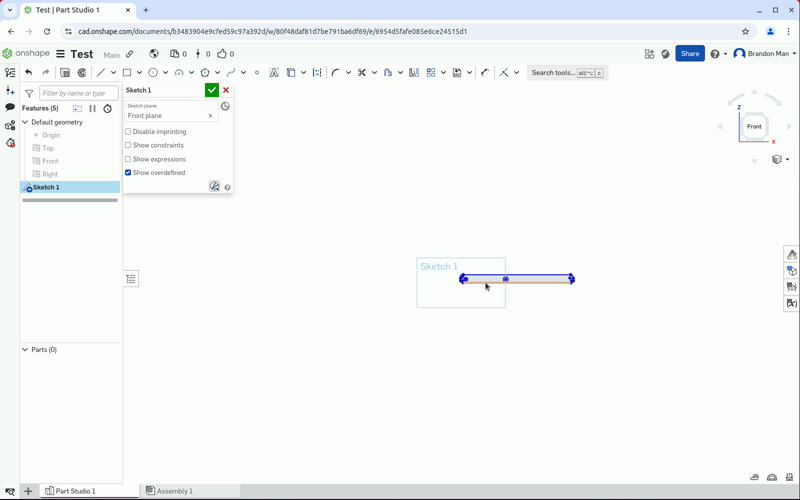
scroll(6)
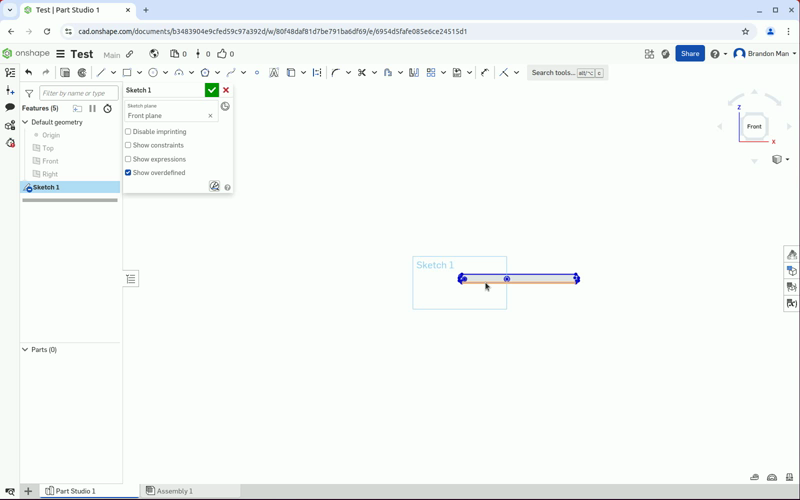
scroll(6)
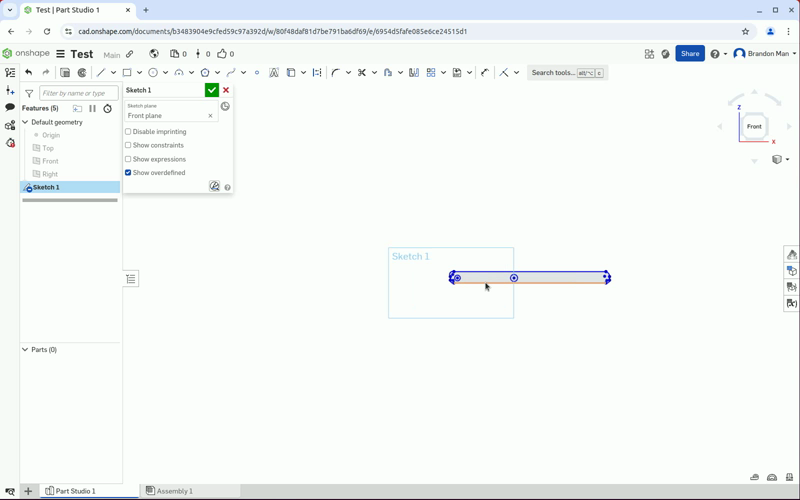
scroll(6)
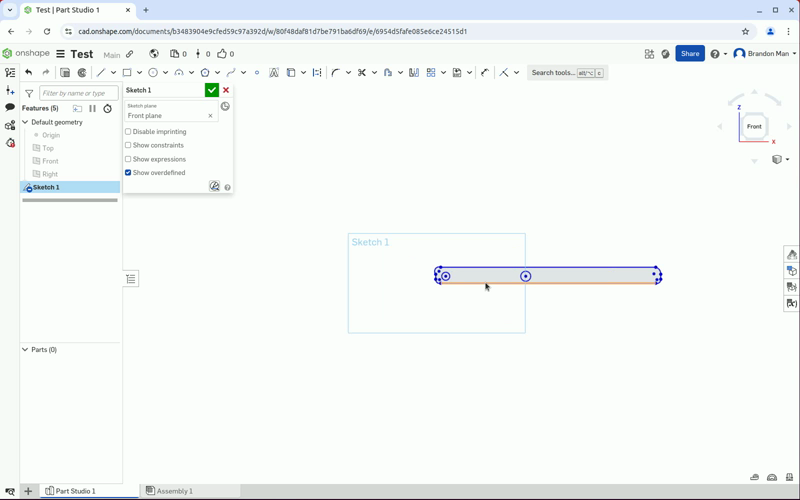
scroll(6)
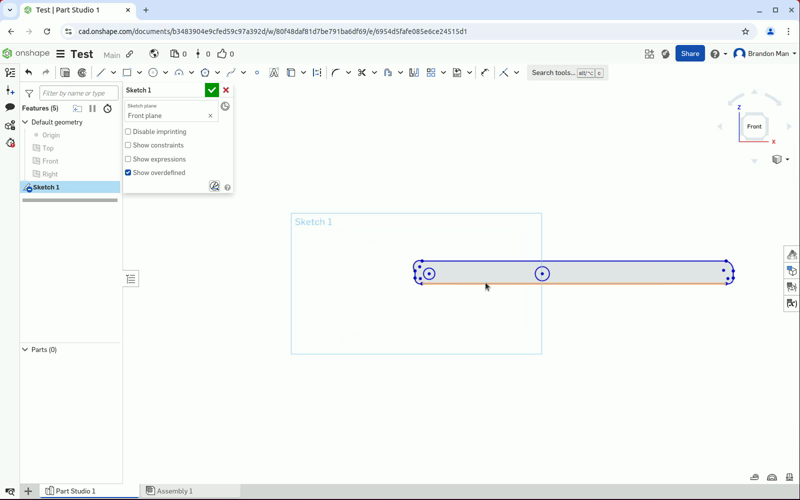
scroll(6)
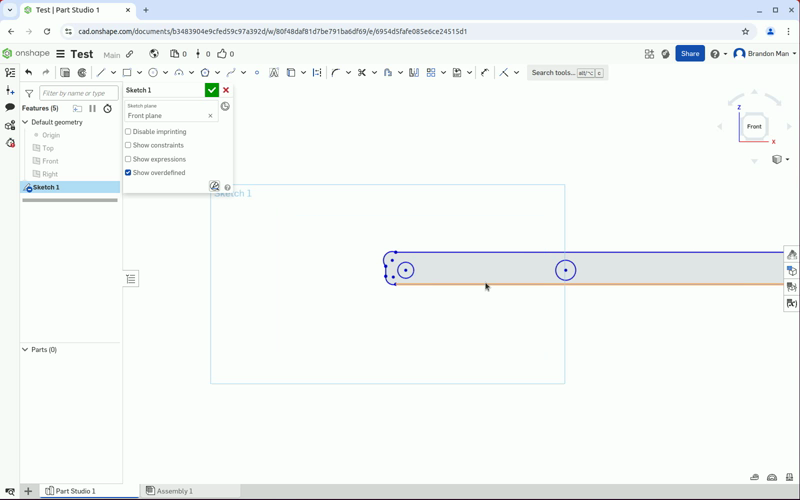
scroll(6)
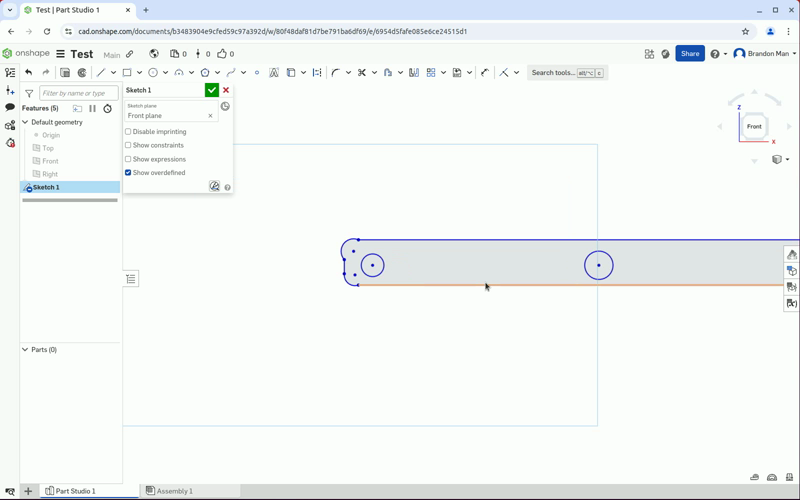
scroll(6)
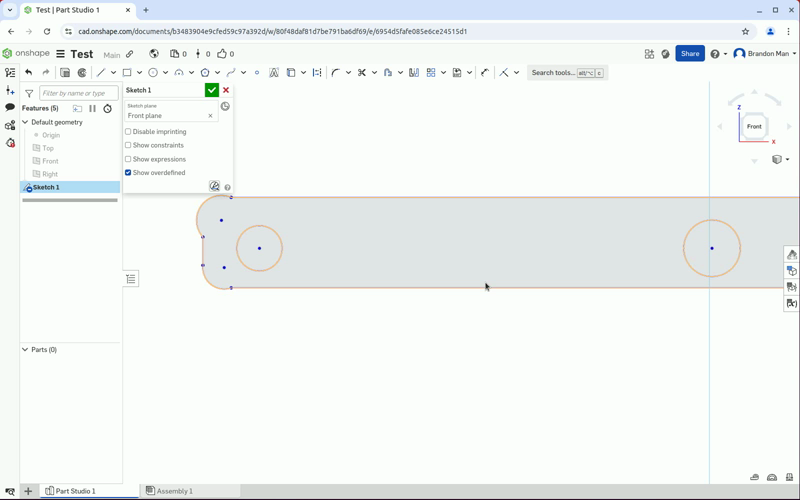
click(485, 282)
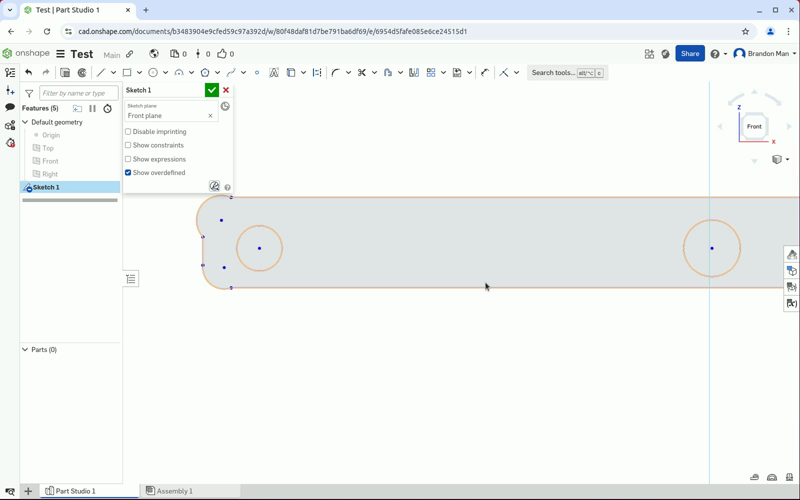
scroll(-6)
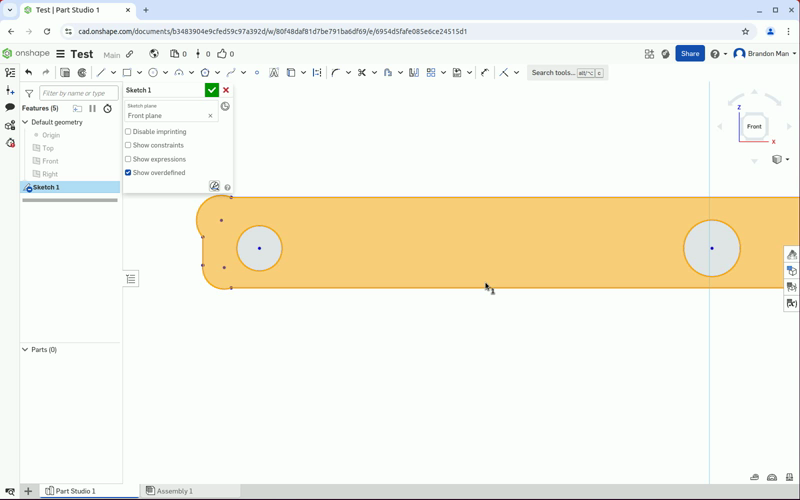
scroll(-6)
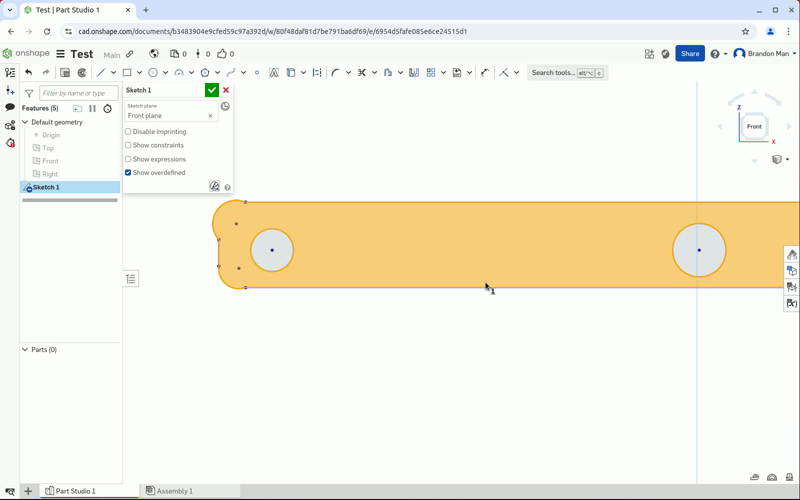
scroll(-6)
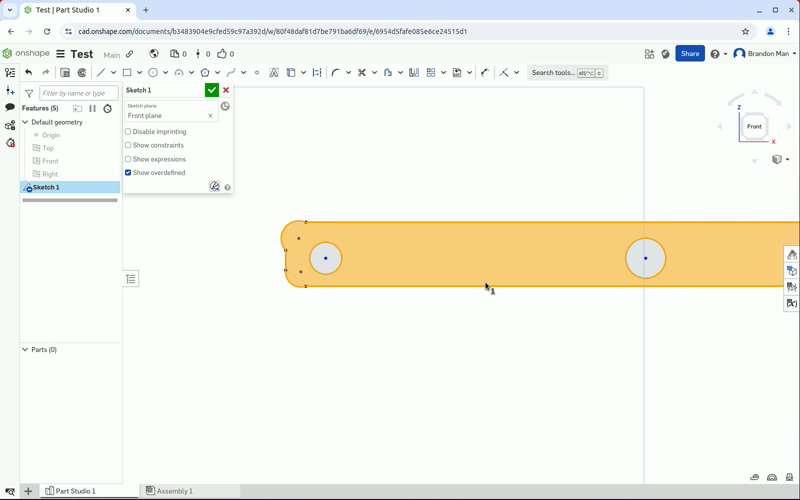
scroll(-6)
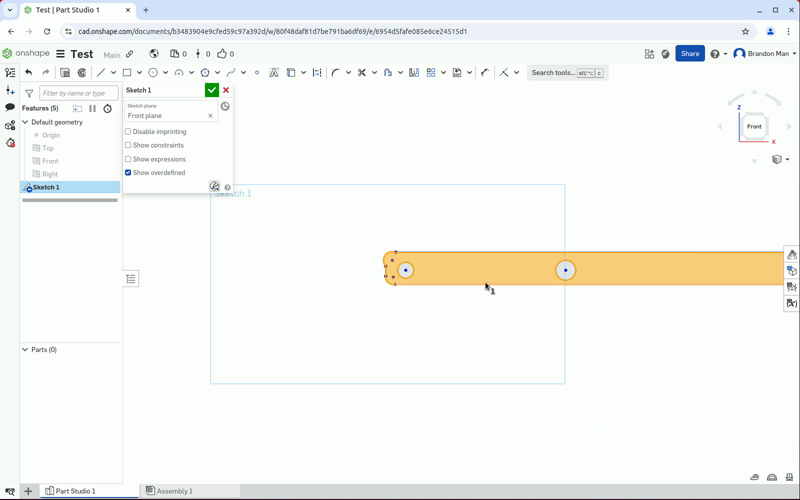
scroll(-6)
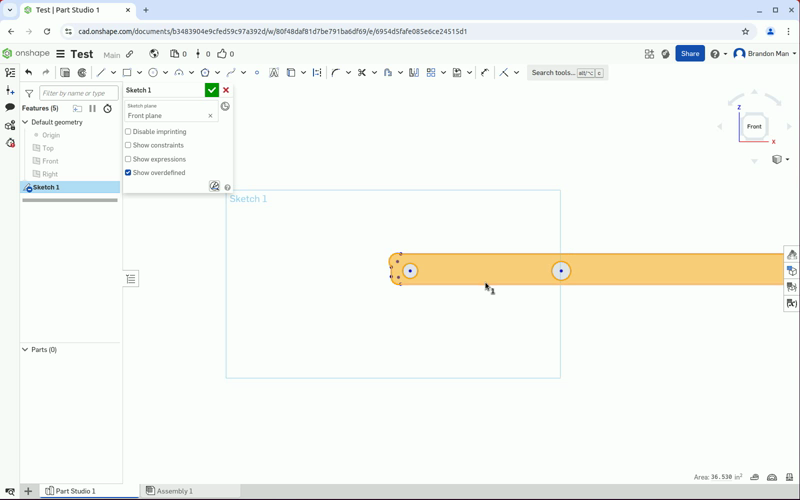
scroll(-6)
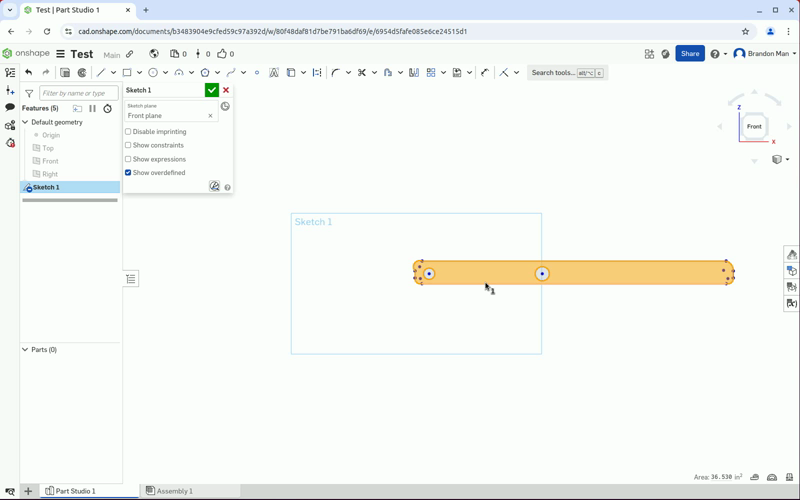
scroll(-6)
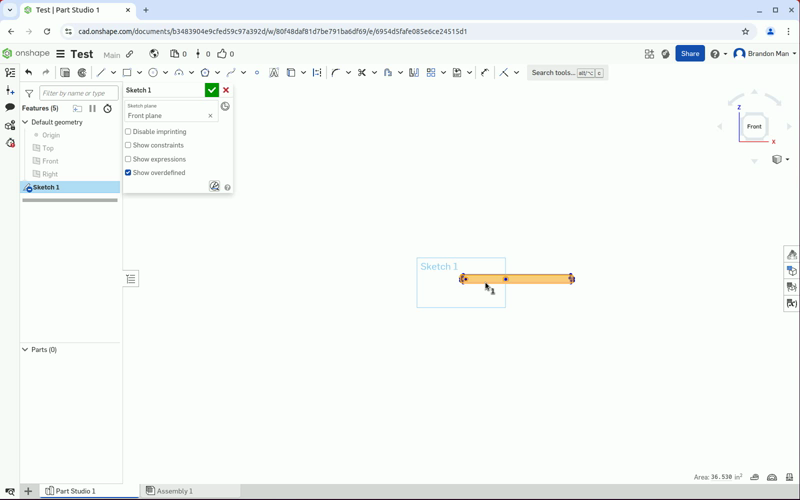
mouse_move(73, 352)
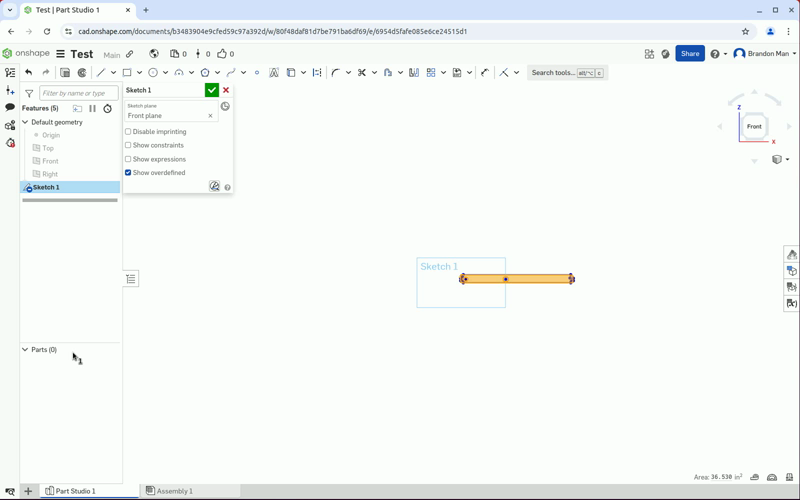
key(shift+y)
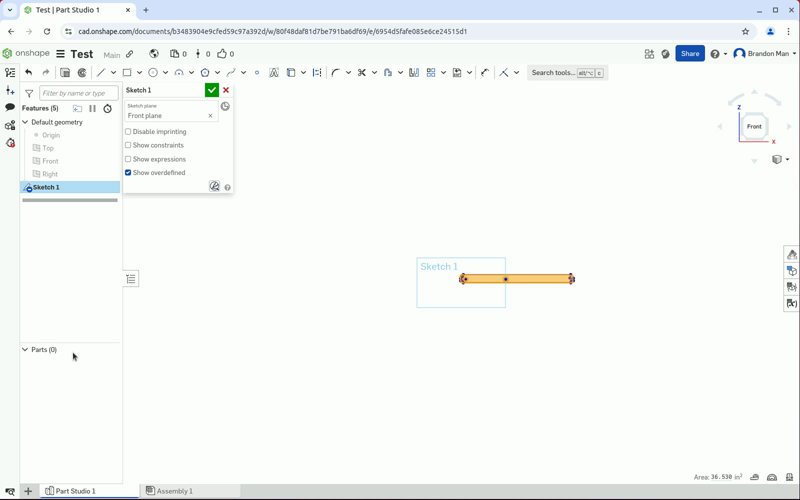
key(shift+e)
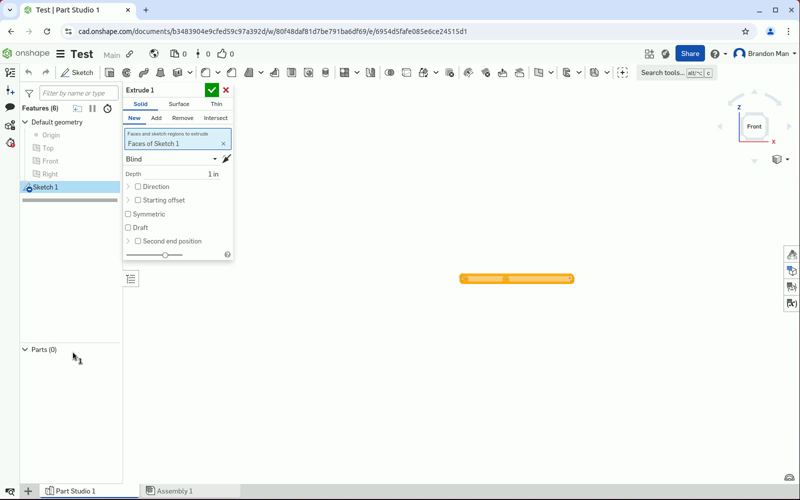
mouse_move(143, 106)
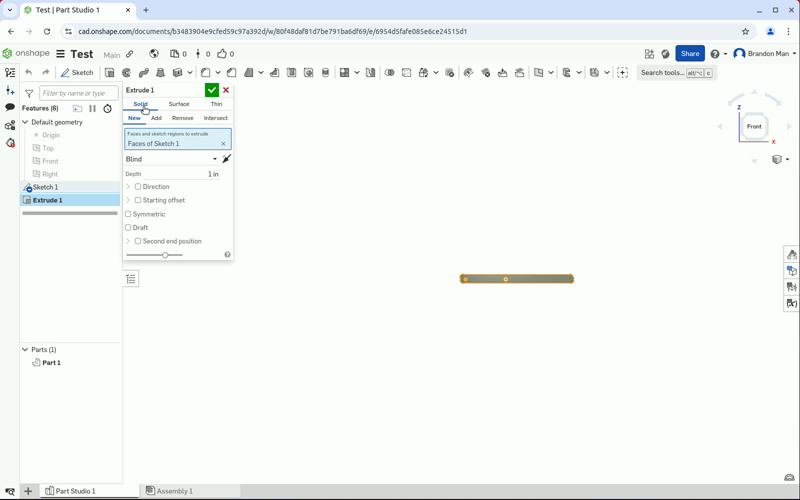
click(143, 106)
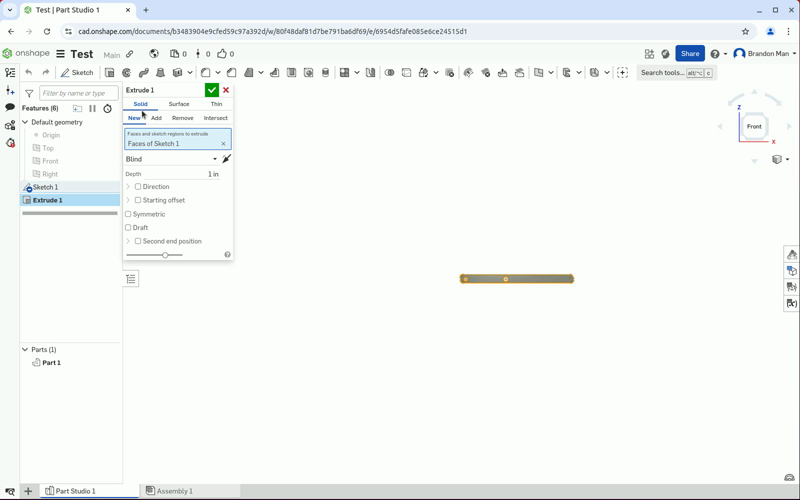
mouse_move(137, 120)
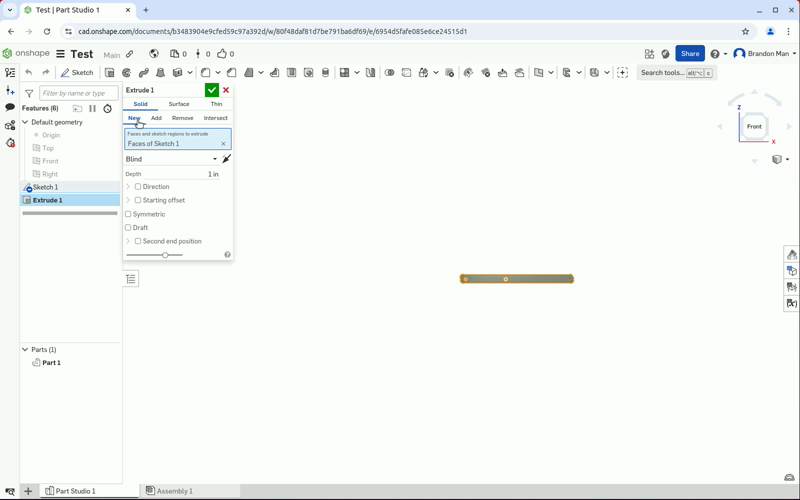
click(137, 120)
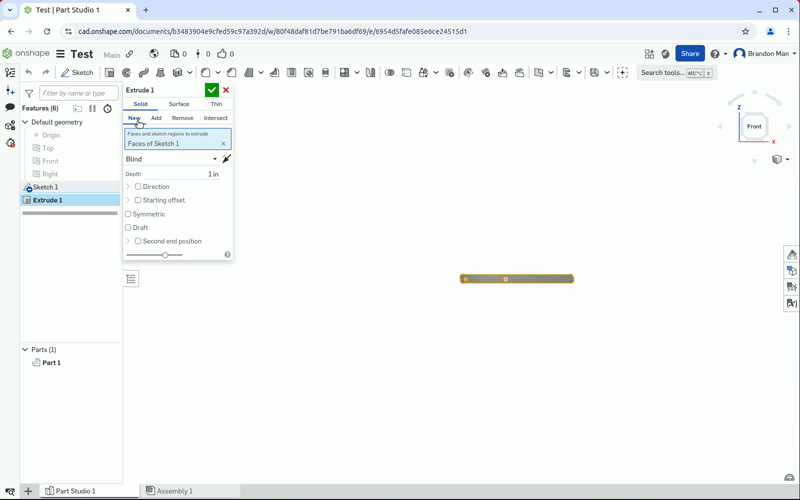
key(tab, 4)
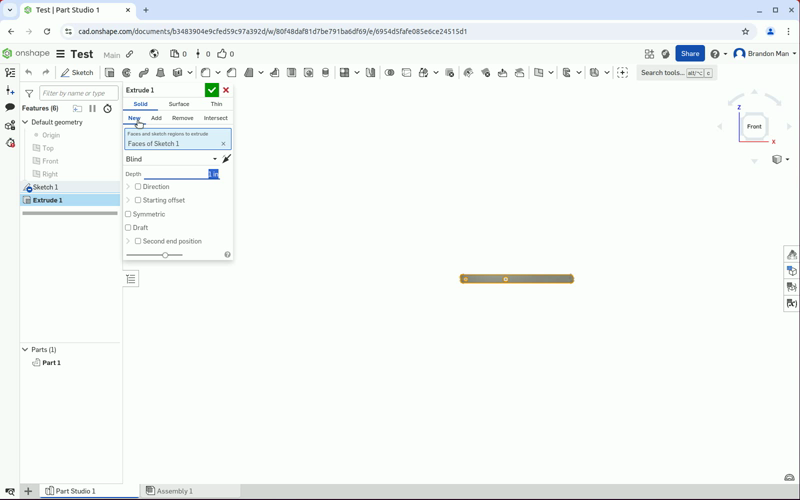
text(1.204)
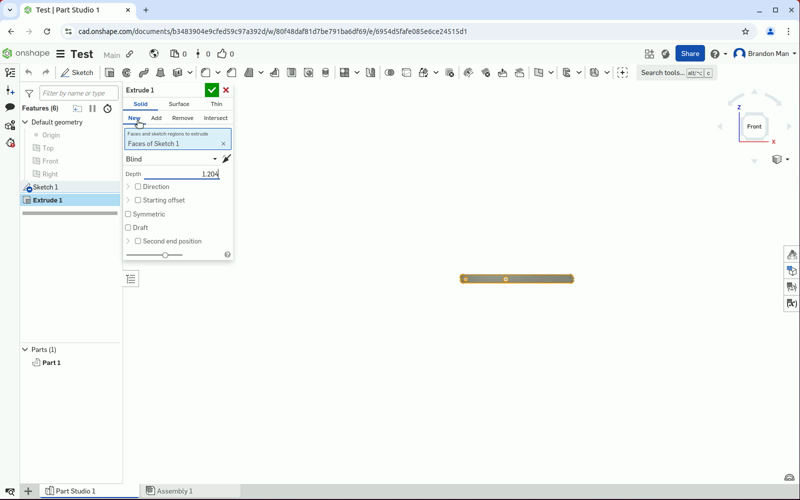
key(enter)
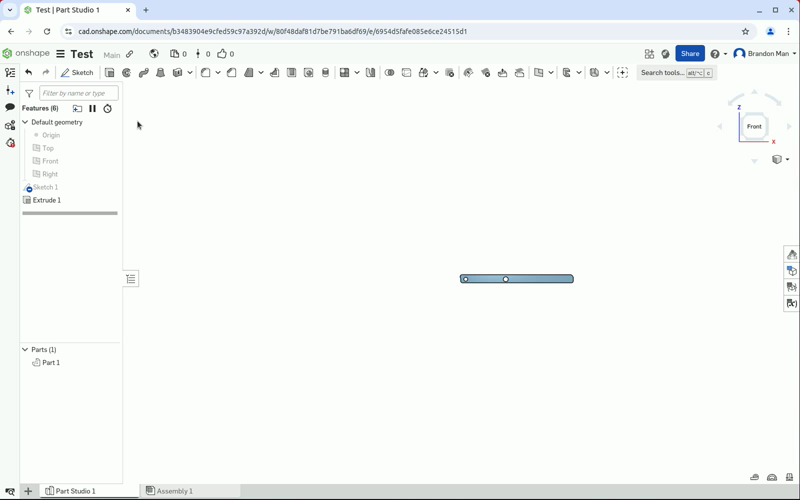
key(shift+h)
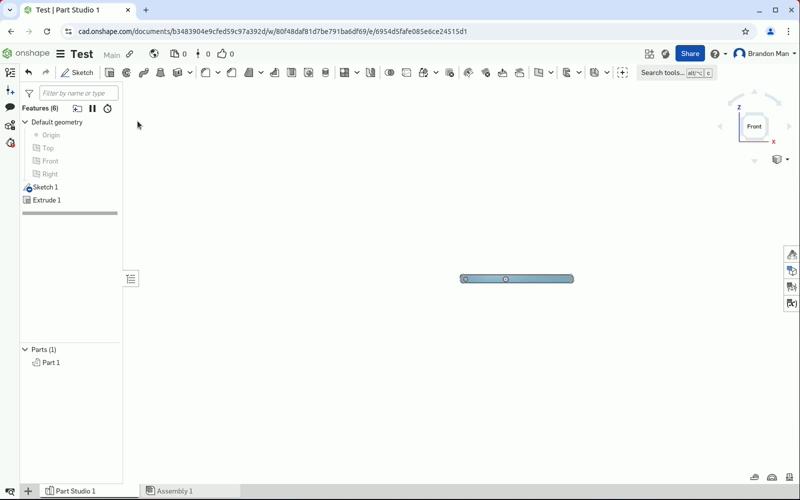
key(shift+h)
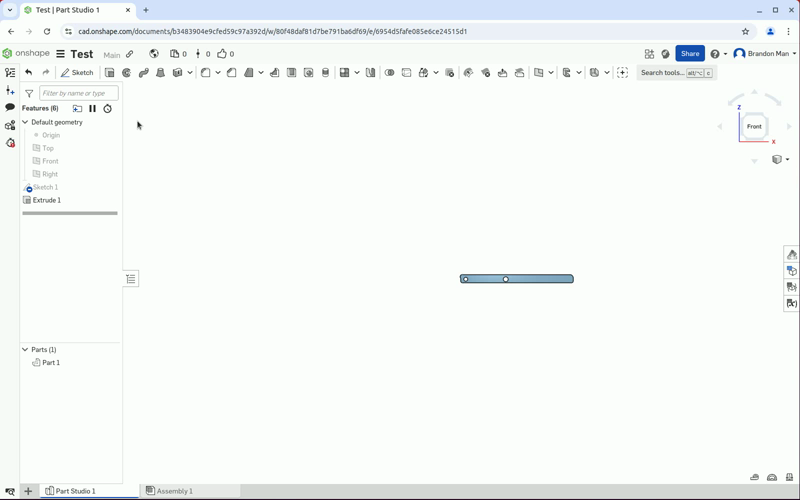
mouse_move(73, 189)
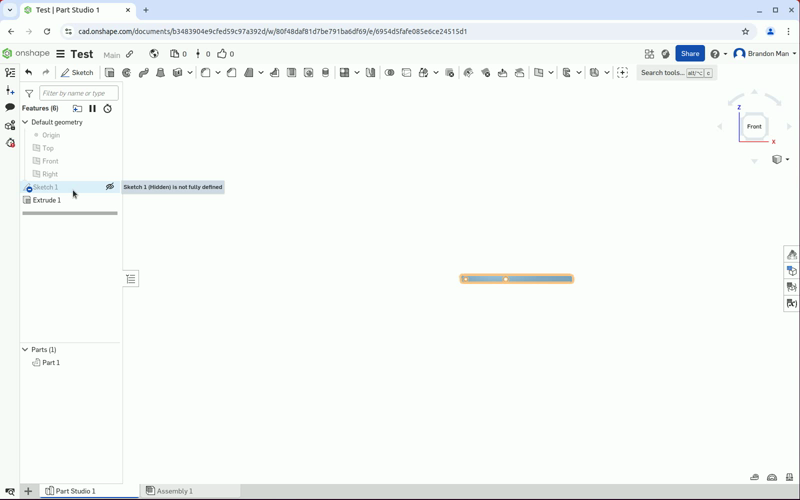
click(73, 189)
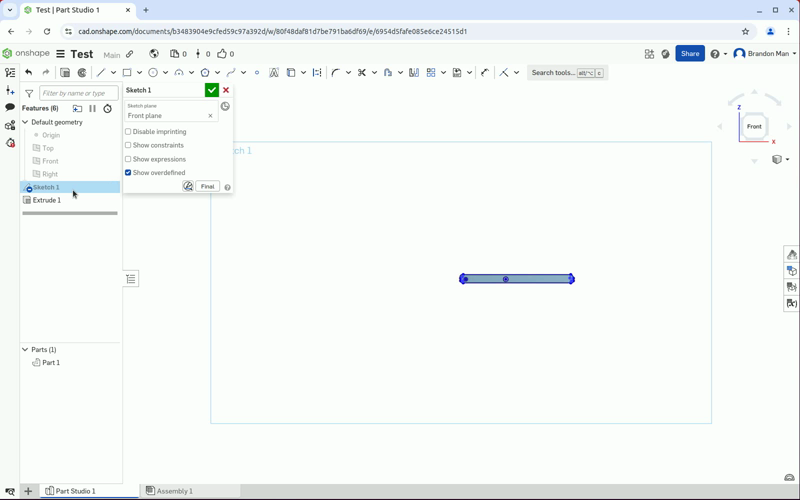
mouse_move(229, 92)
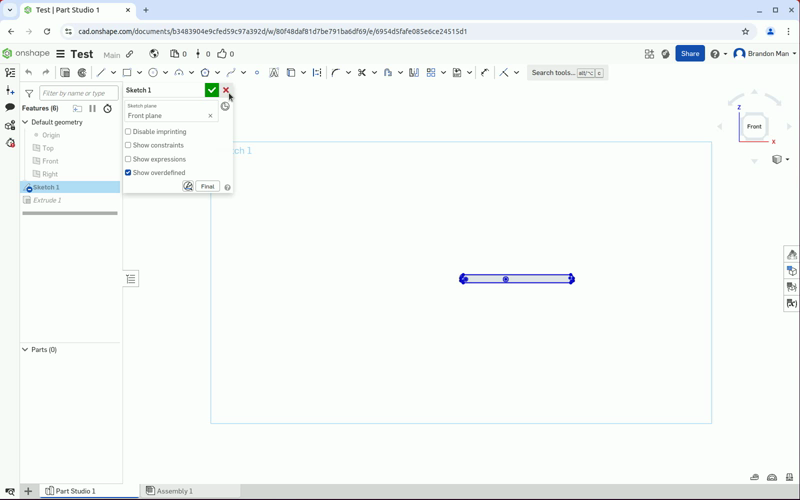
click(229, 92)
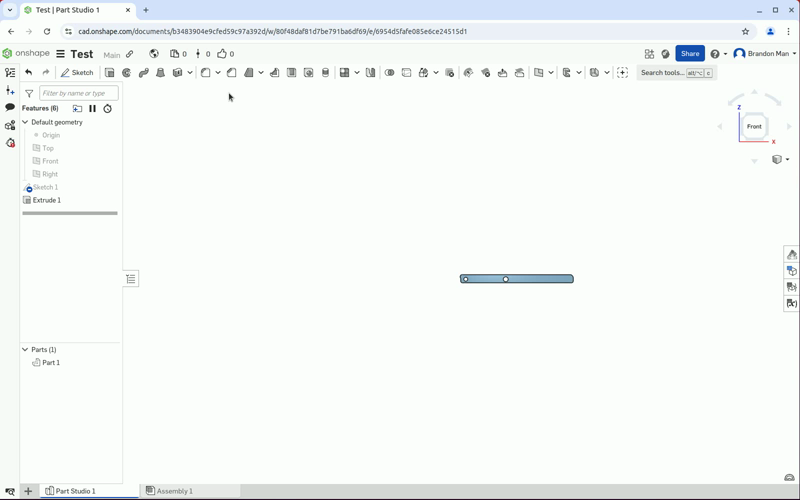
mouse_move(541, 75)
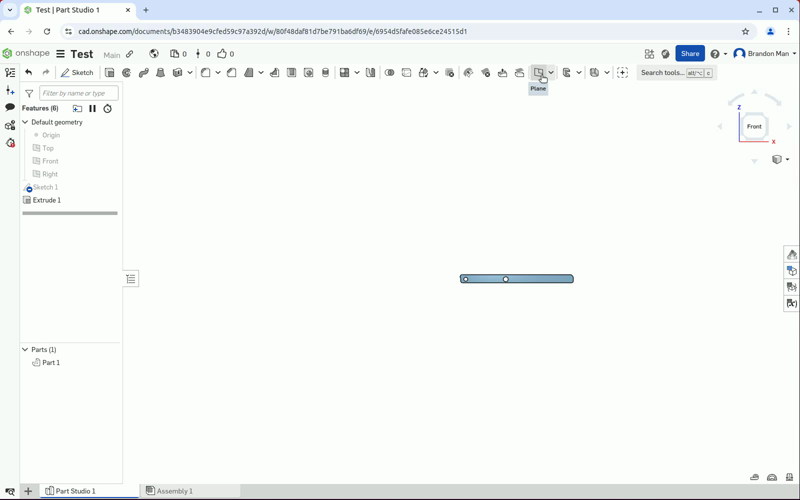
click(541, 75)
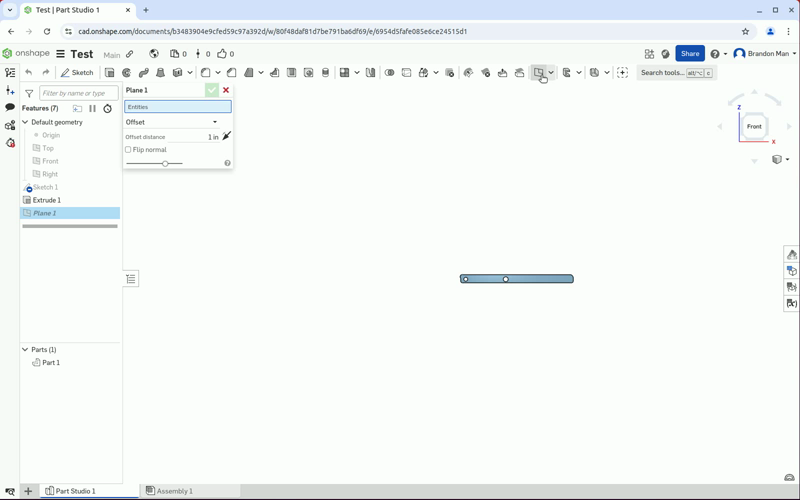
mouse_move(73, 163)
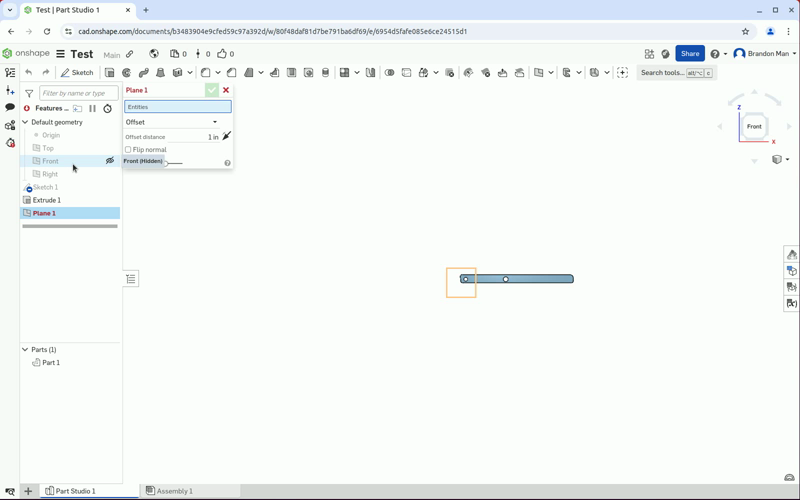
click(73, 163)
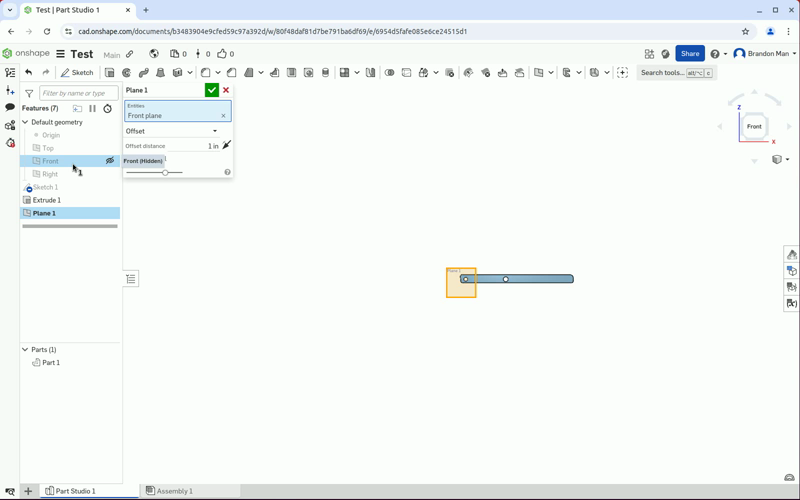
key(tab, 2)
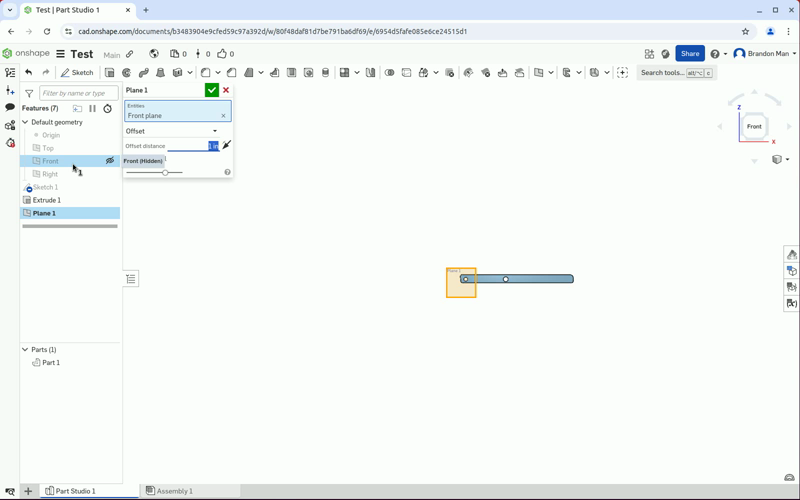
text(1.202)
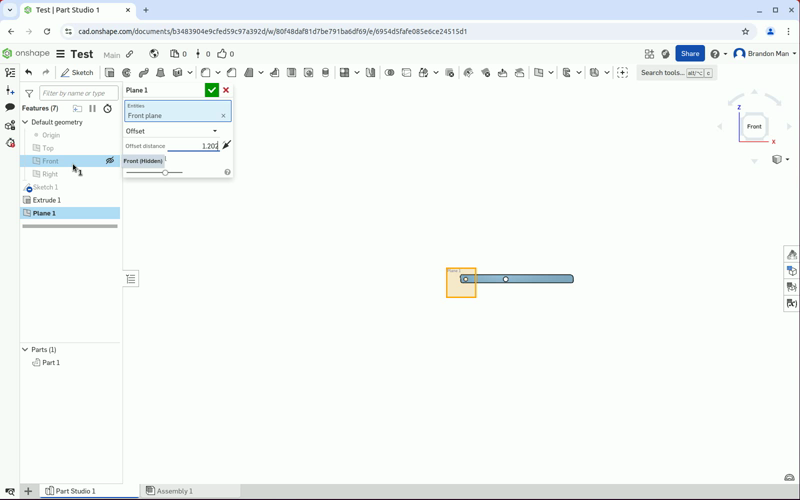
key(enter, 2)
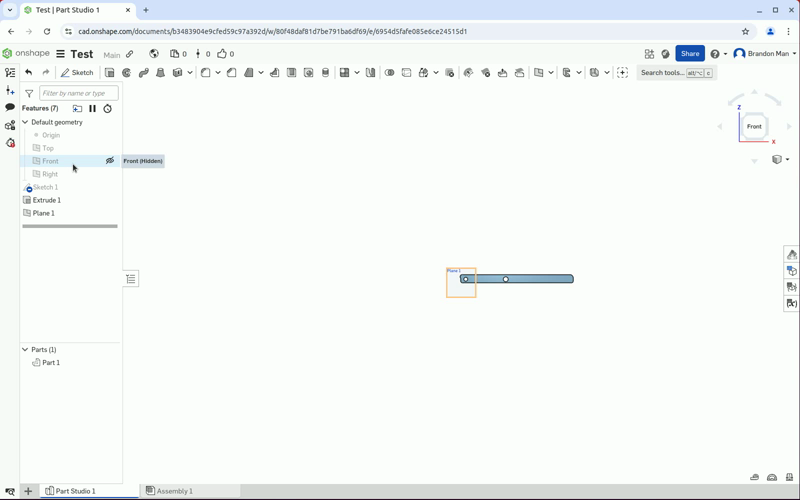
key(shift+s)
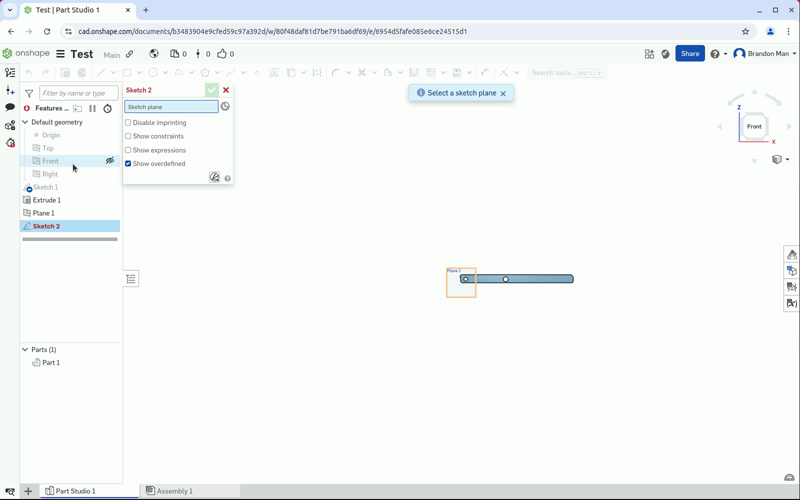
mouse_move(73, 215)
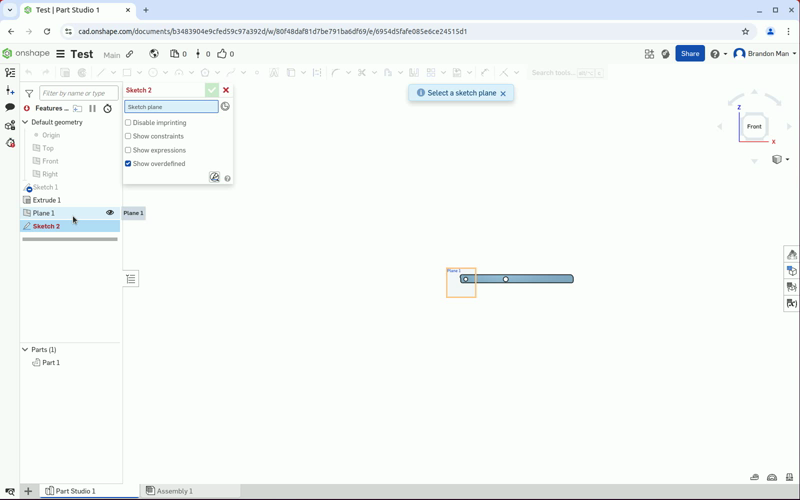
click(73, 215)
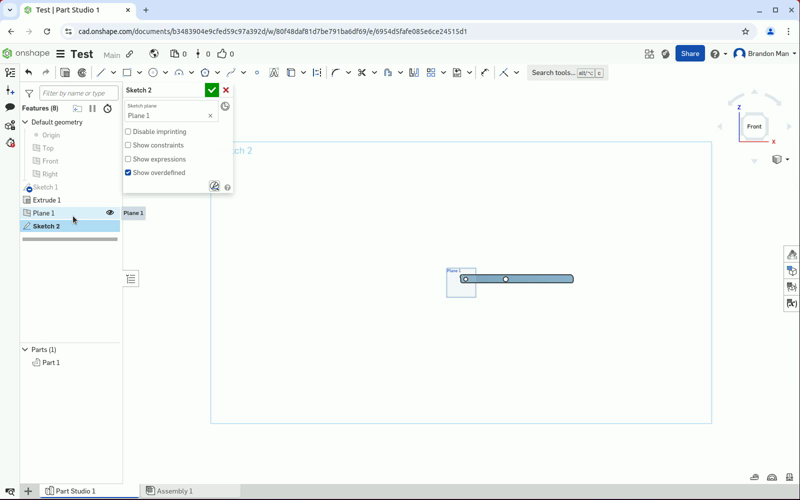
mouse_move(73, 352)
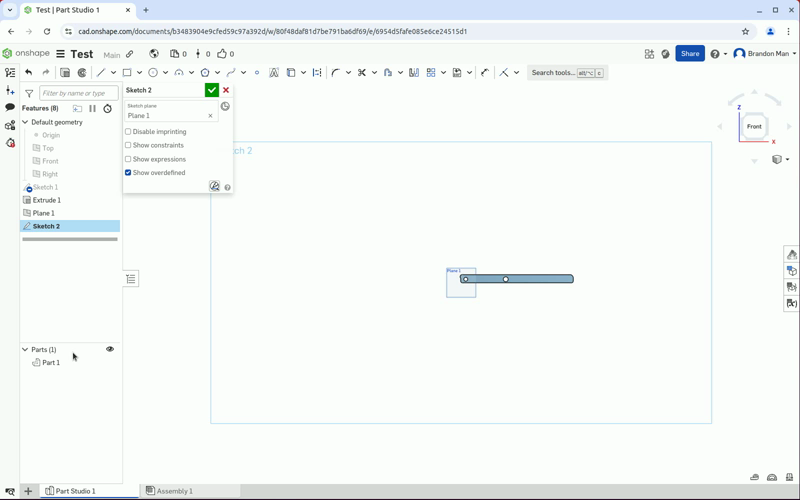
key(y)
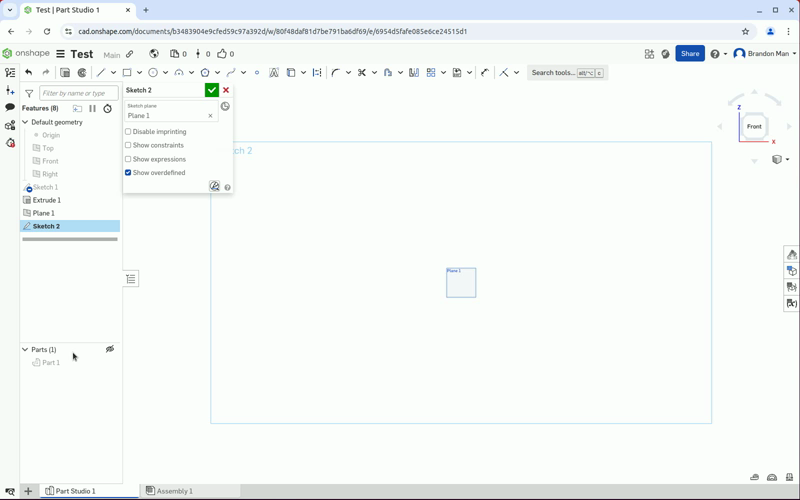
key(c)
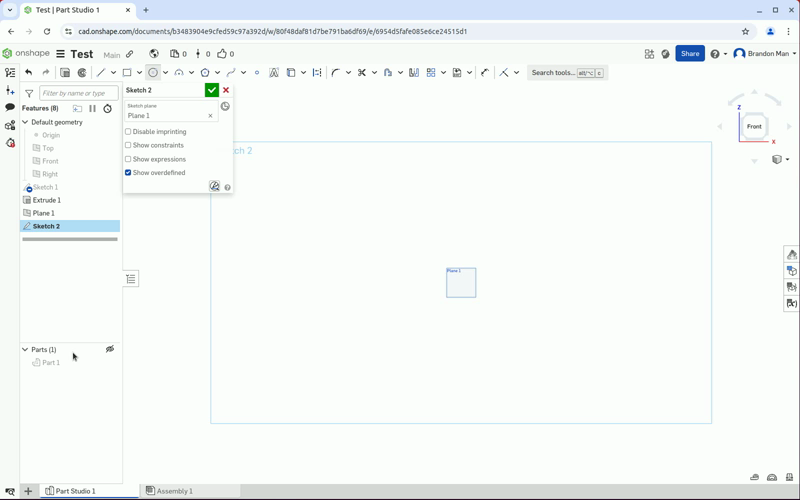
key_down(shift)
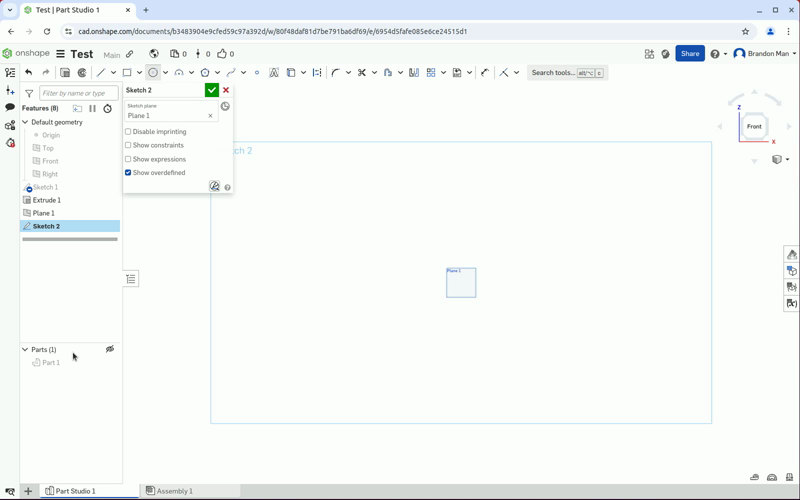
mouse_move(571, 278)
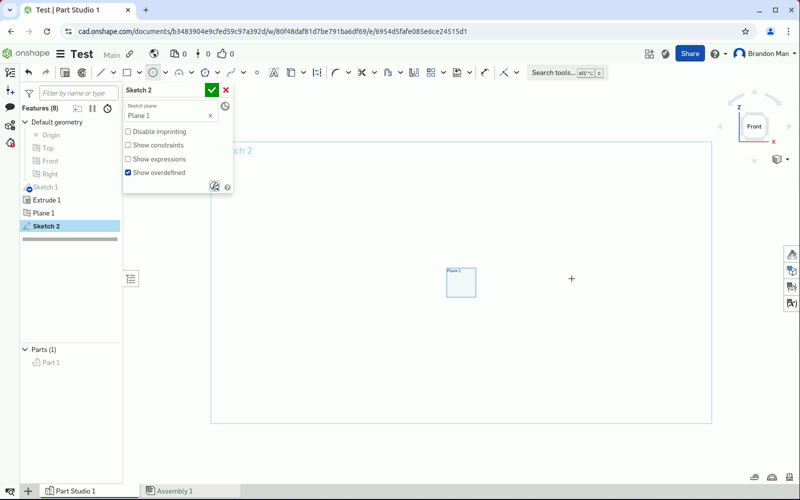
click(571, 278)
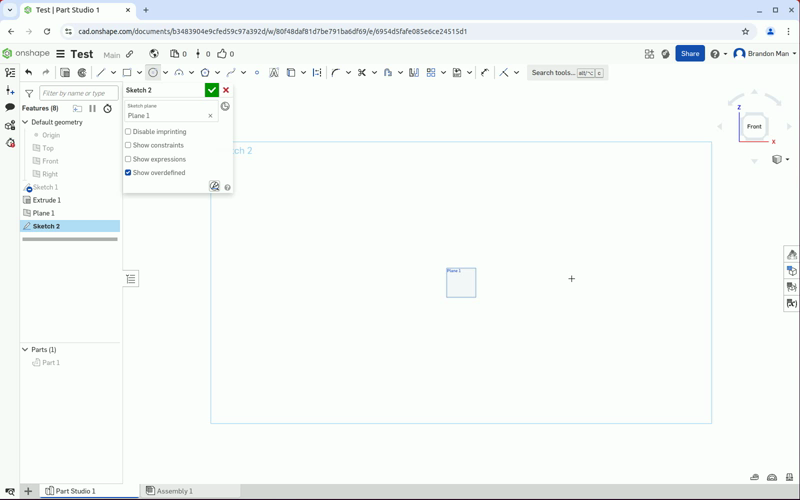
key_up(shift)
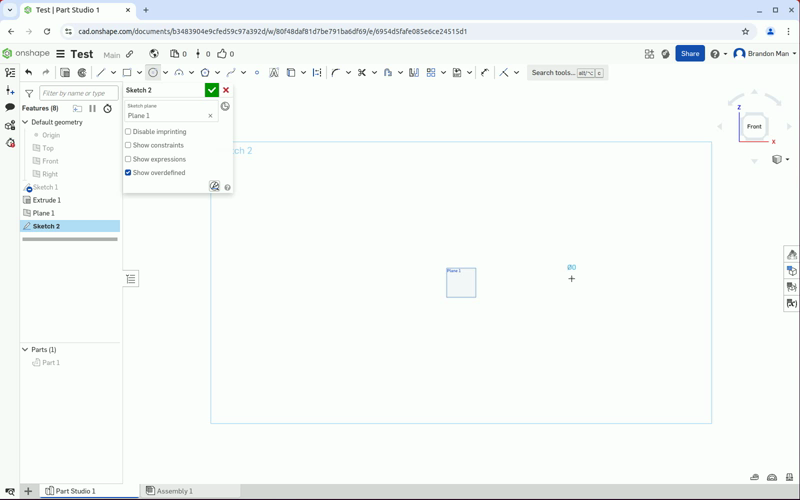
mouse_move(573, 278)
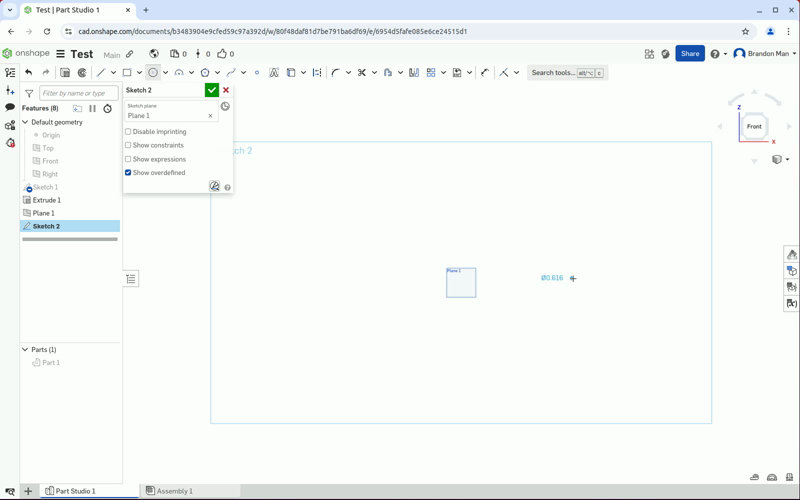
scroll(6)
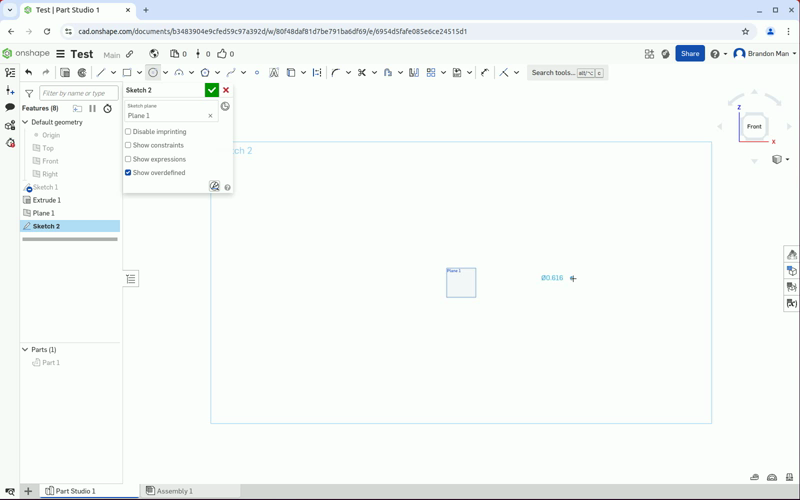
scroll(6)
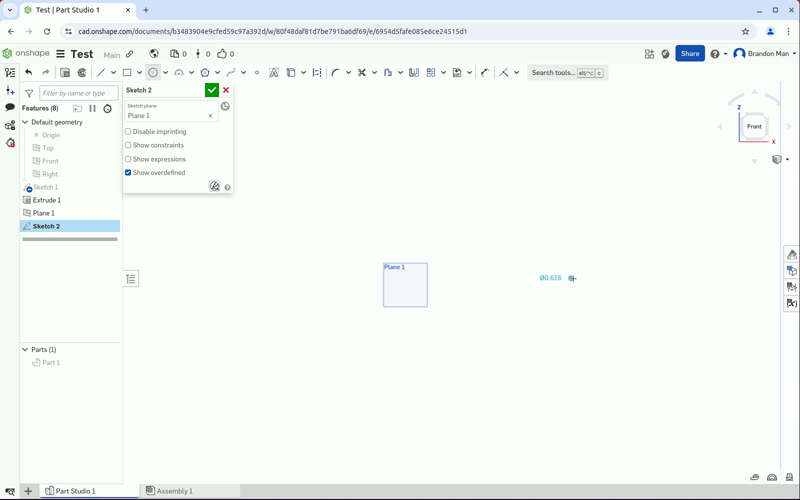
scroll(6)
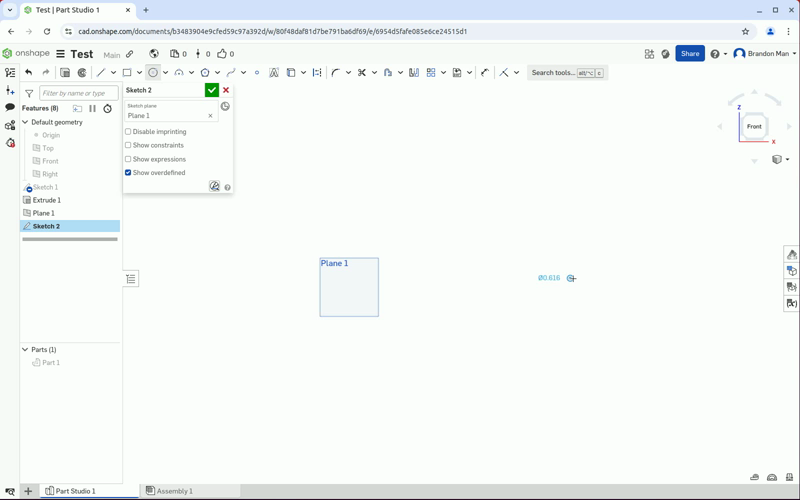
scroll(6)
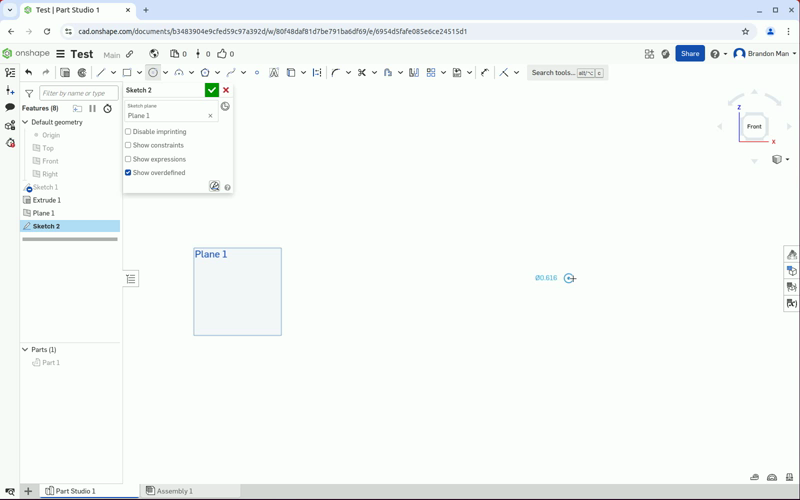
scroll(6)
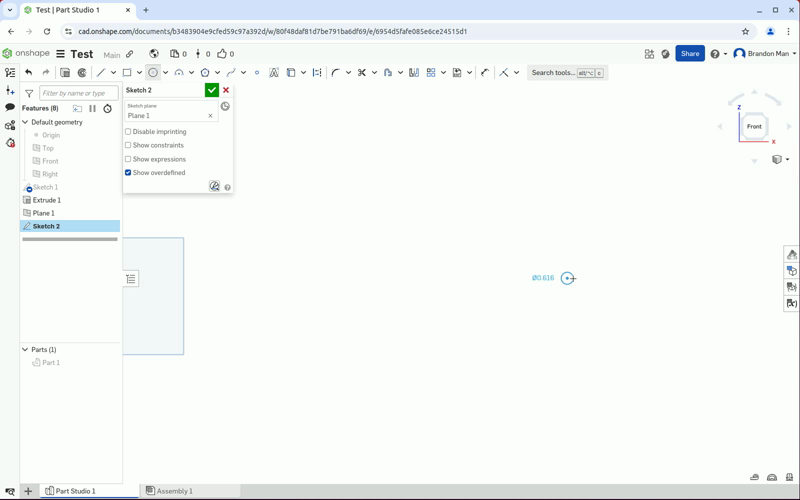
scroll(6)
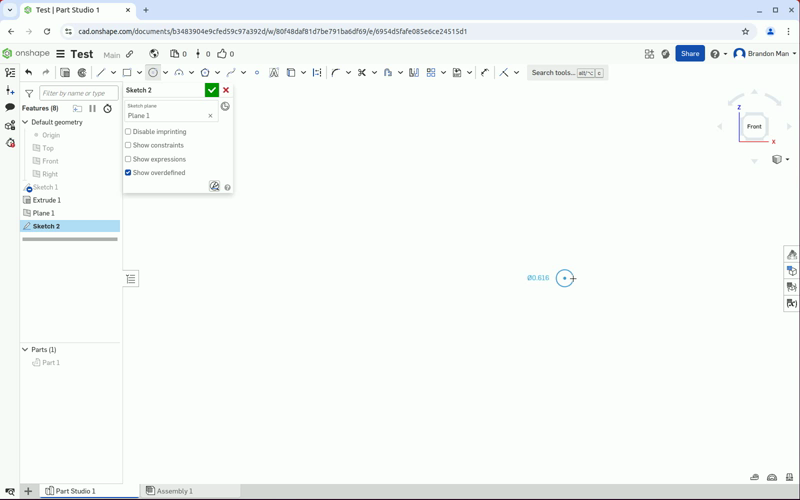
scroll(6)
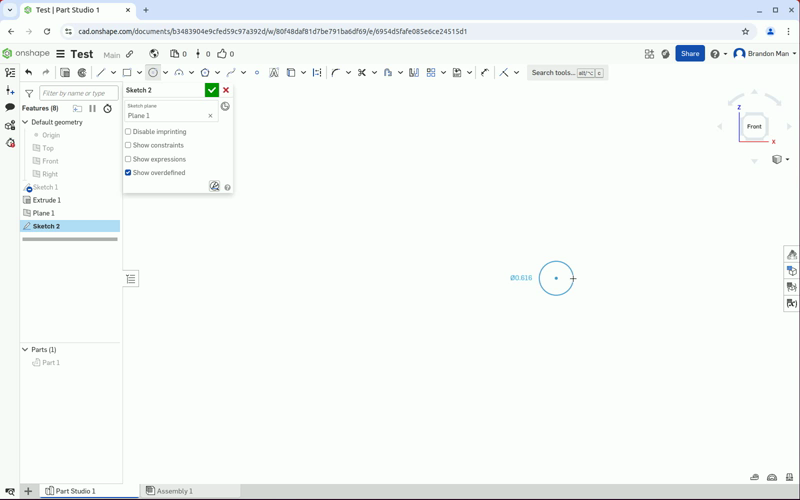
click(573, 278)
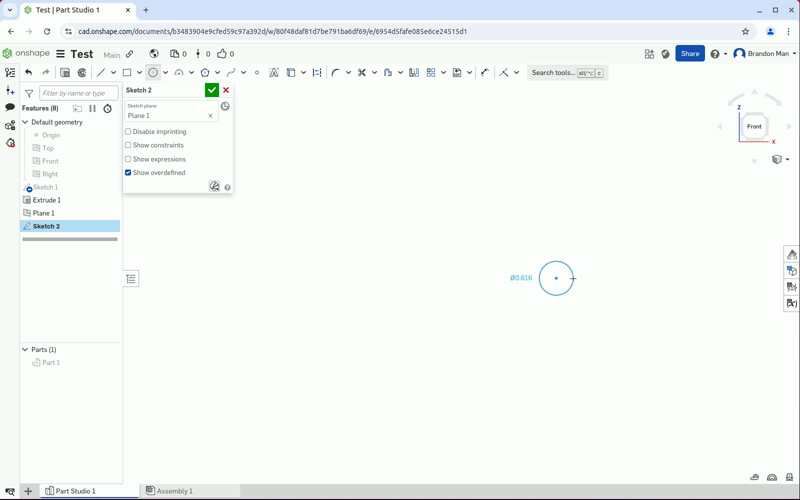
scroll(-6)
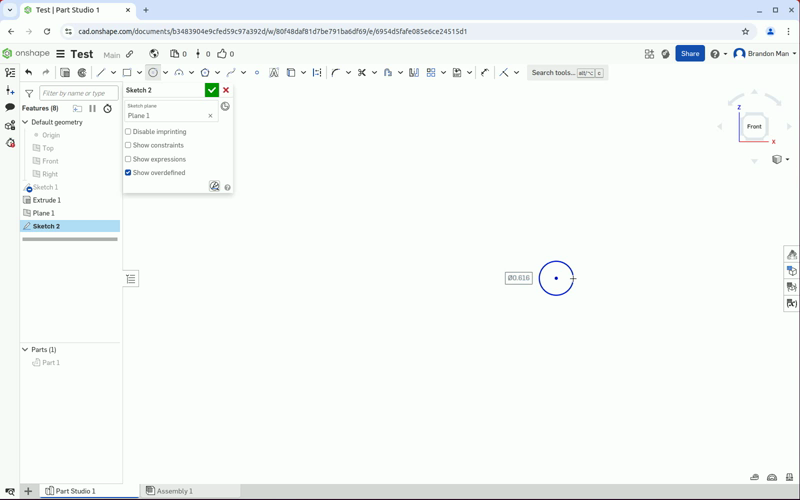
scroll(-6)
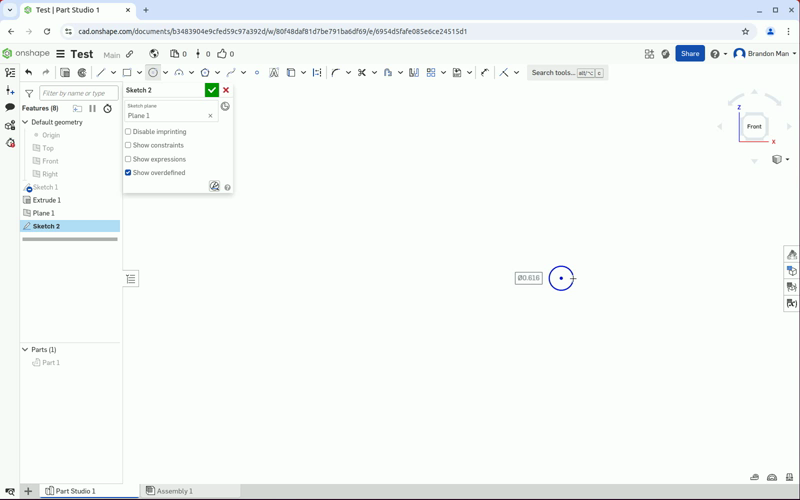
scroll(-6)
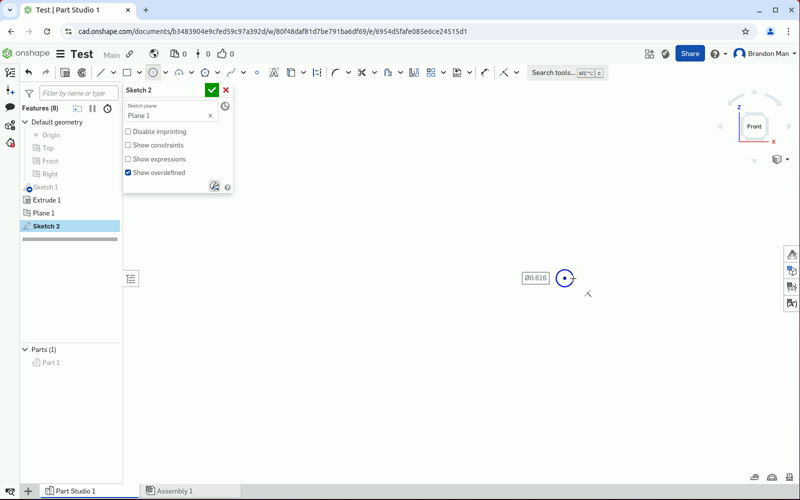
scroll(-6)
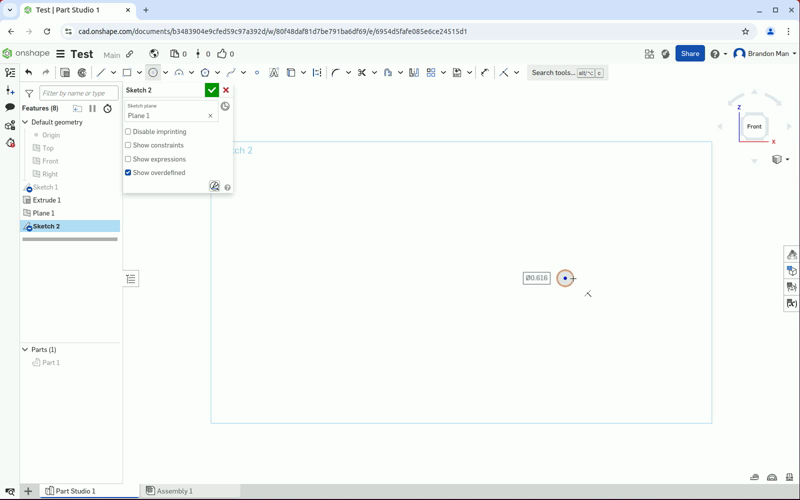
scroll(-6)
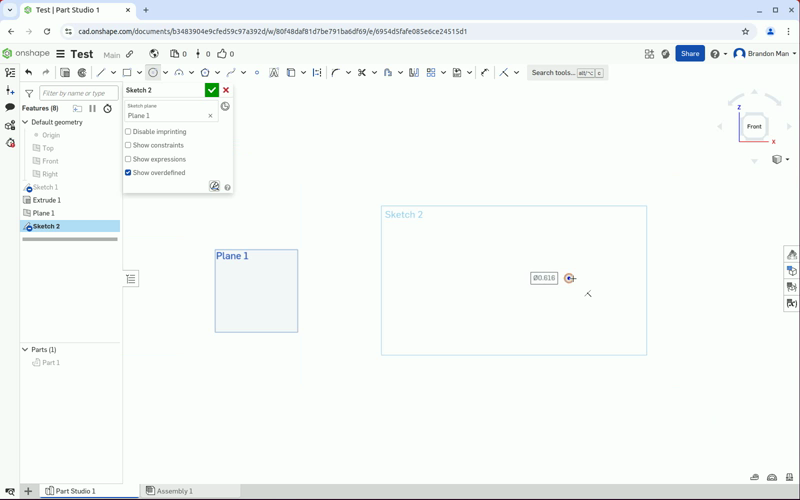
scroll(-6)
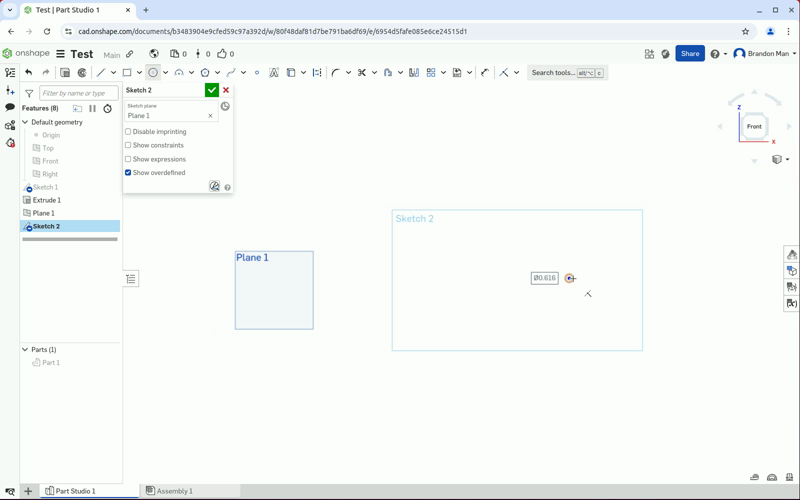
scroll(-6)
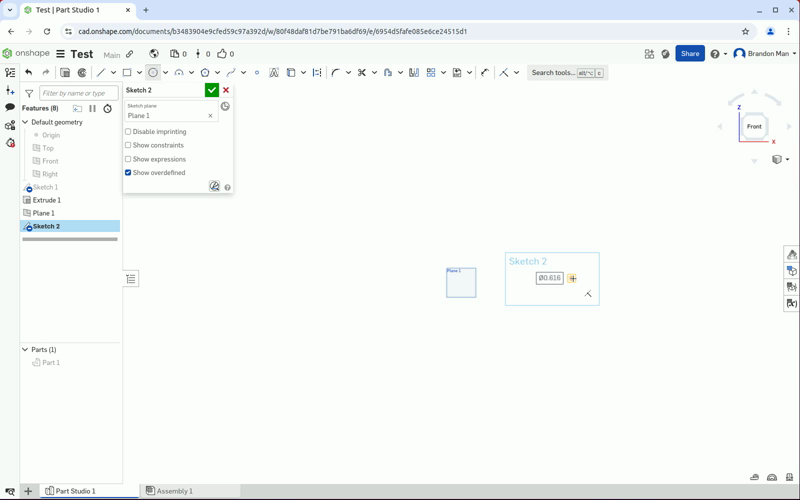
key(esc)
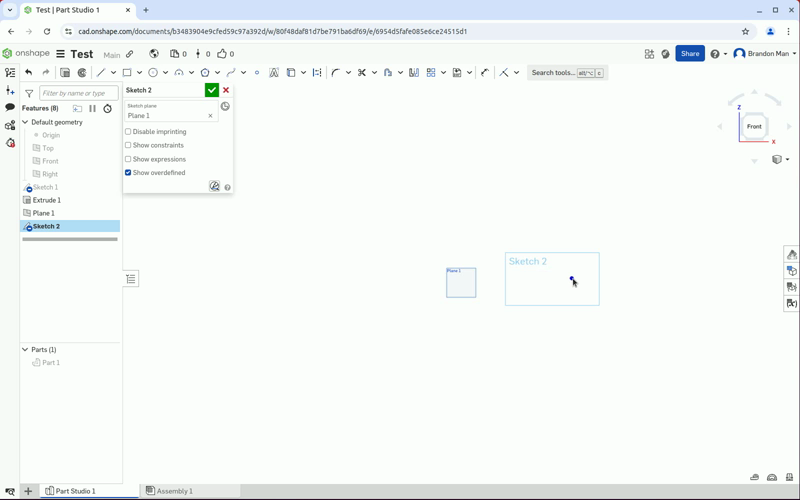
mouse_move(570, 278)
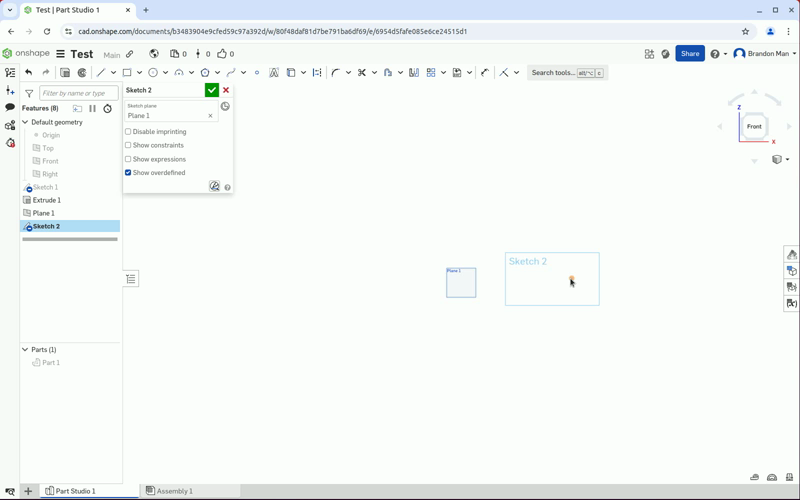
scroll(6)
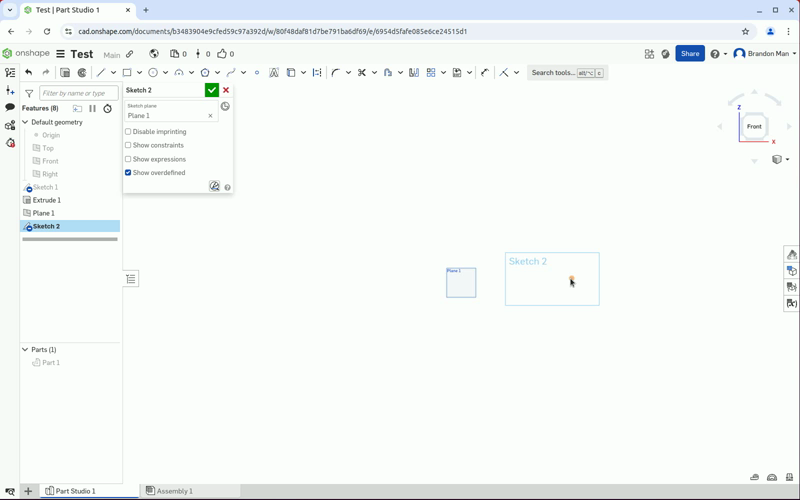
scroll(6)
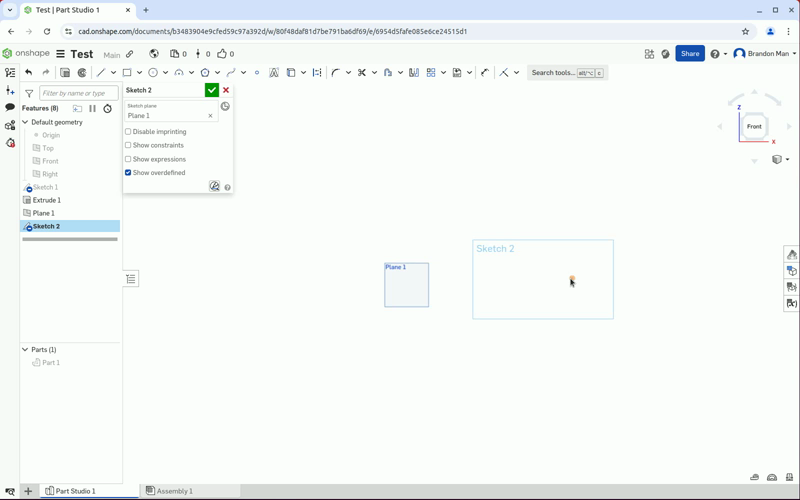
scroll(6)
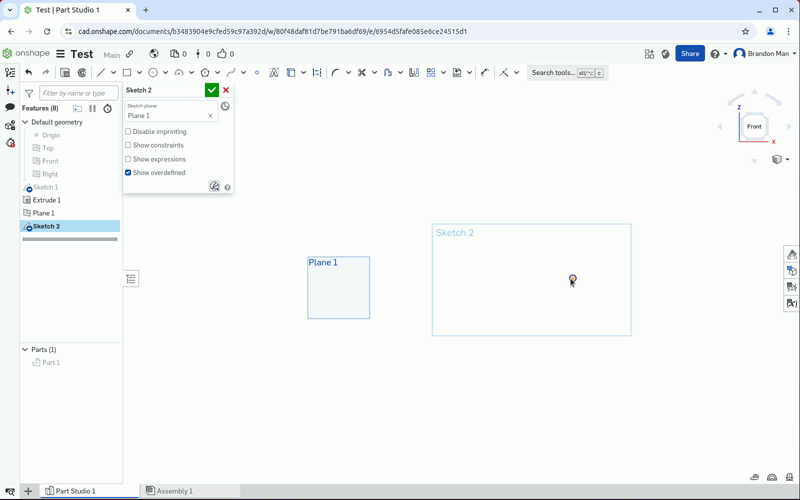
scroll(6)
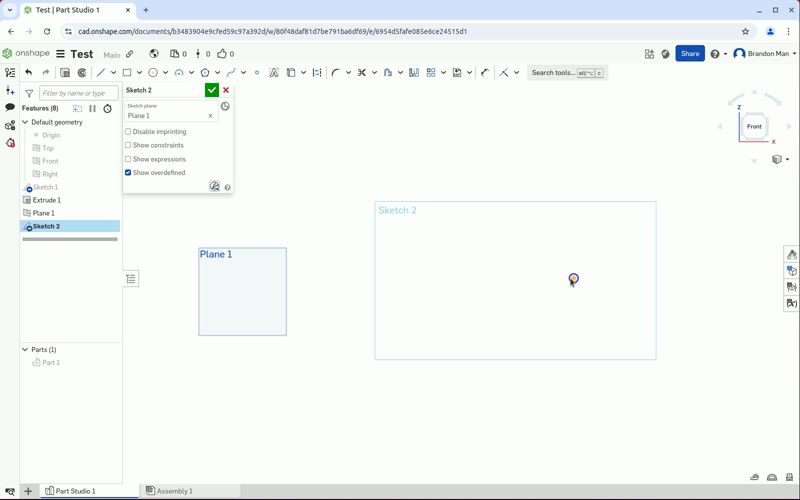
scroll(6)
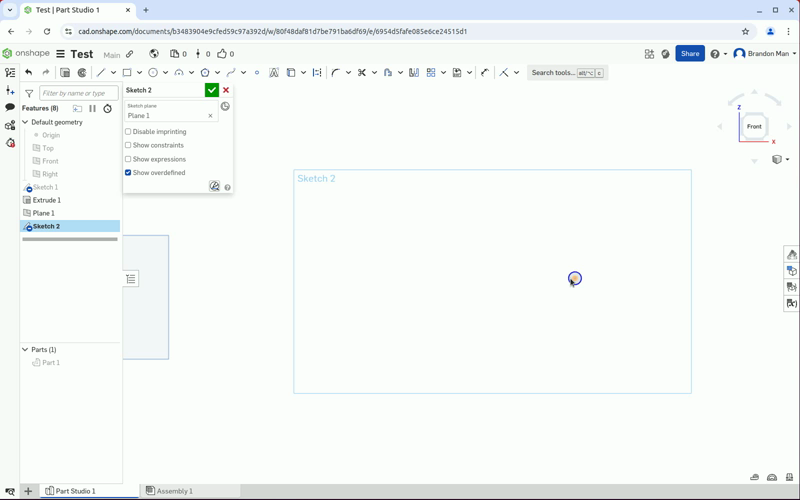
scroll(6)
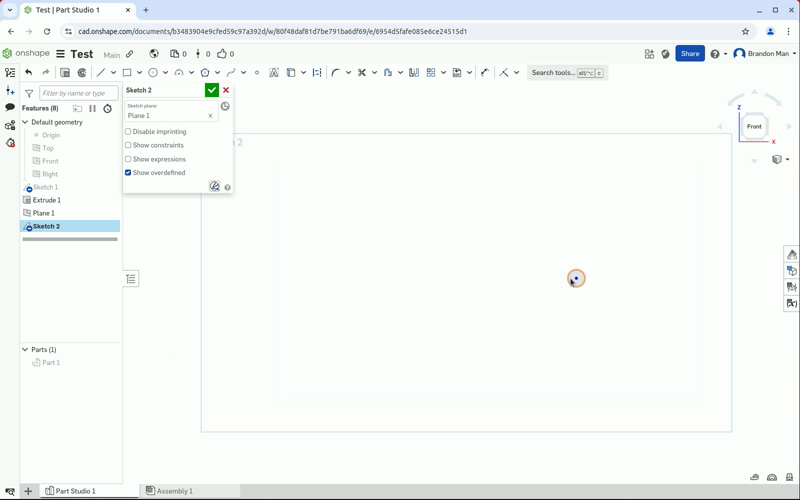
scroll(6)
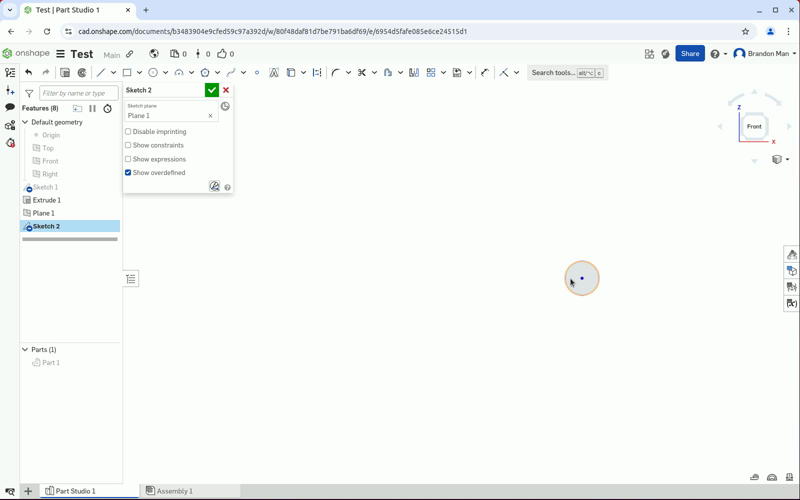
click(570, 278)
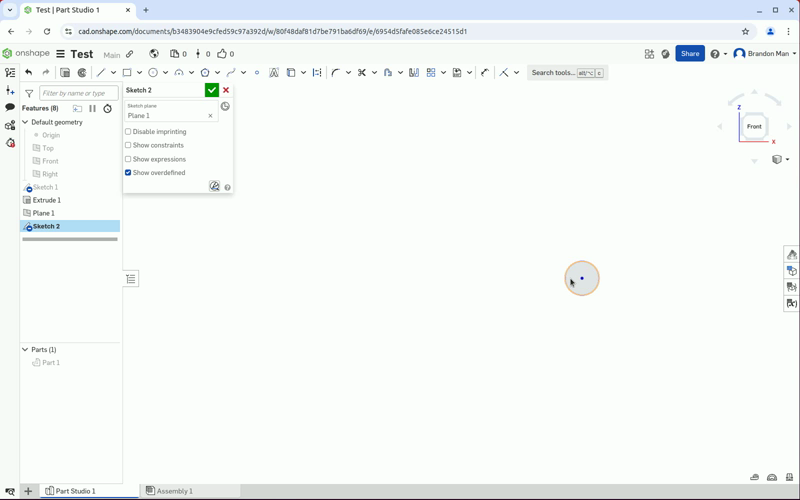
scroll(-6)
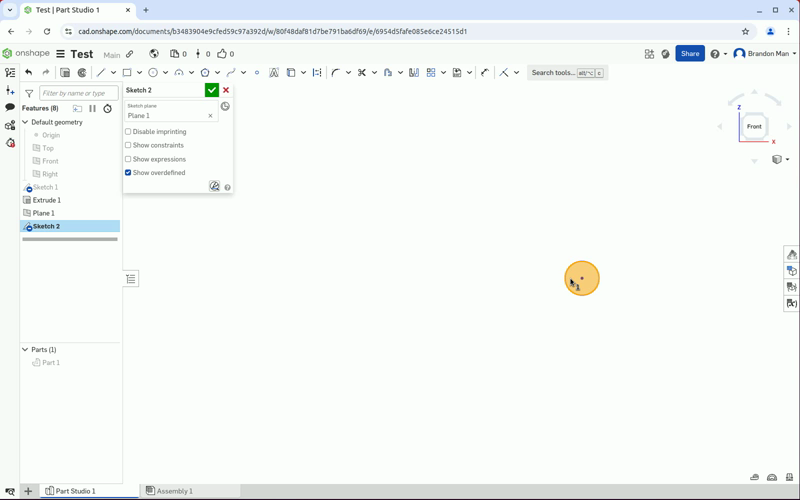
scroll(-6)
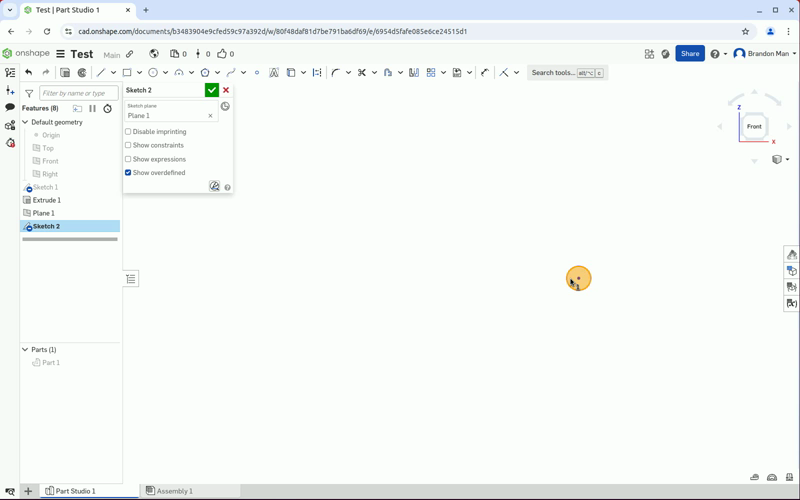
scroll(-6)
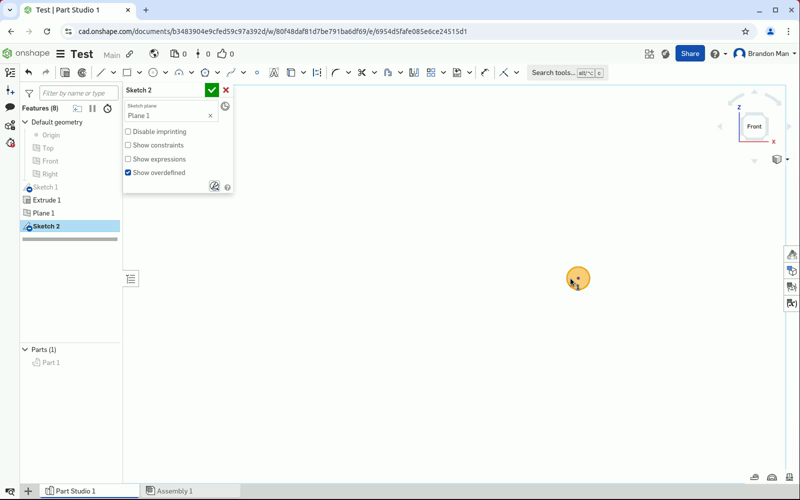
scroll(-6)
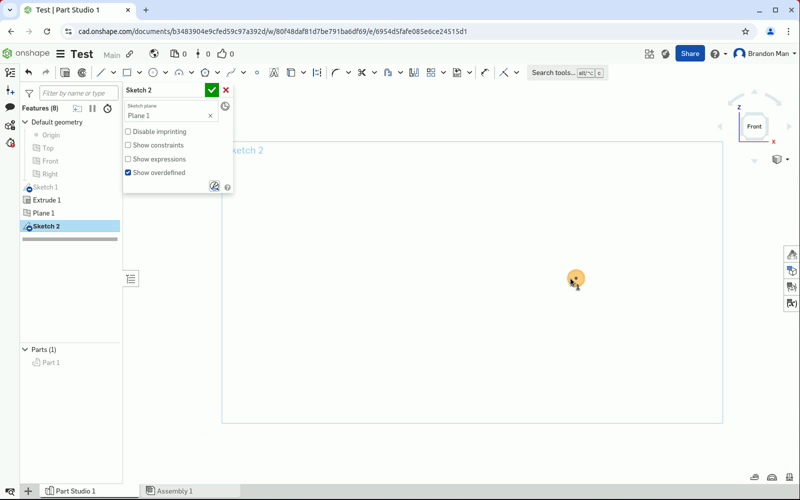
scroll(-6)
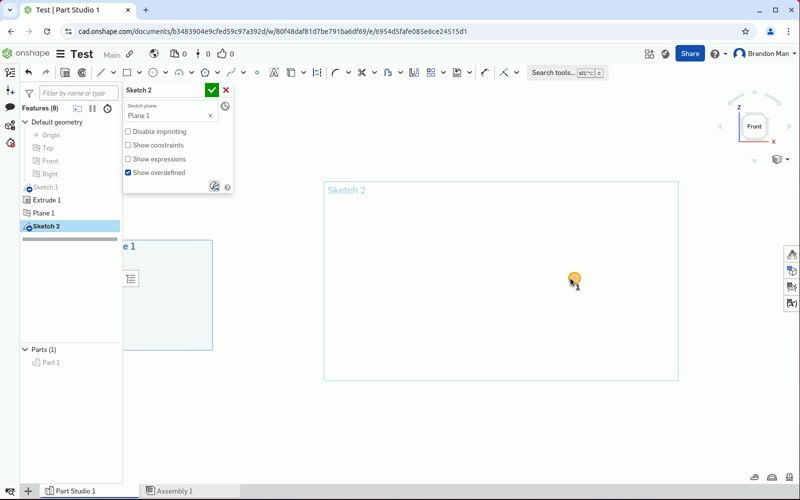
scroll(-6)
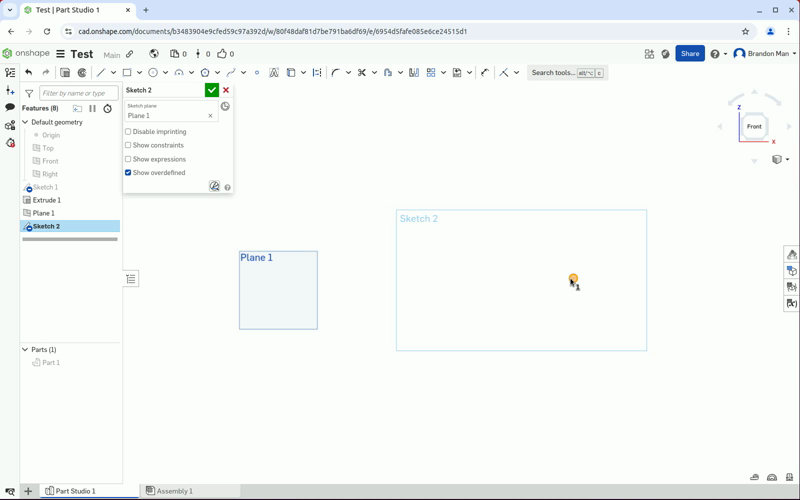
scroll(-6)
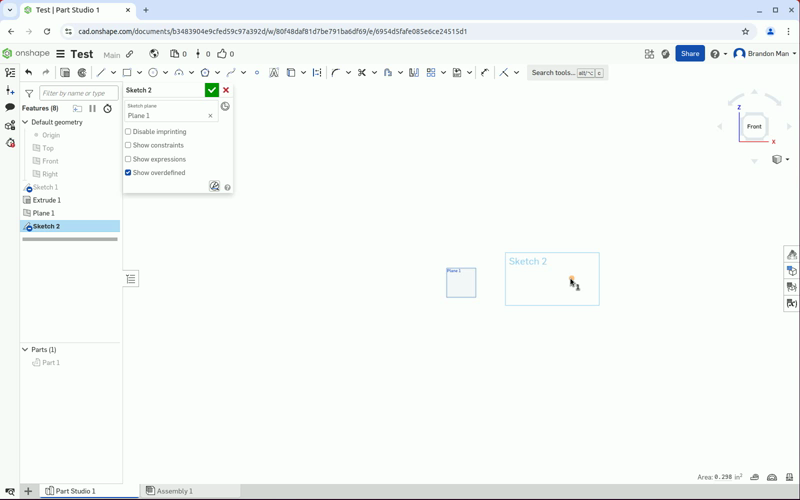
mouse_move(73, 352)
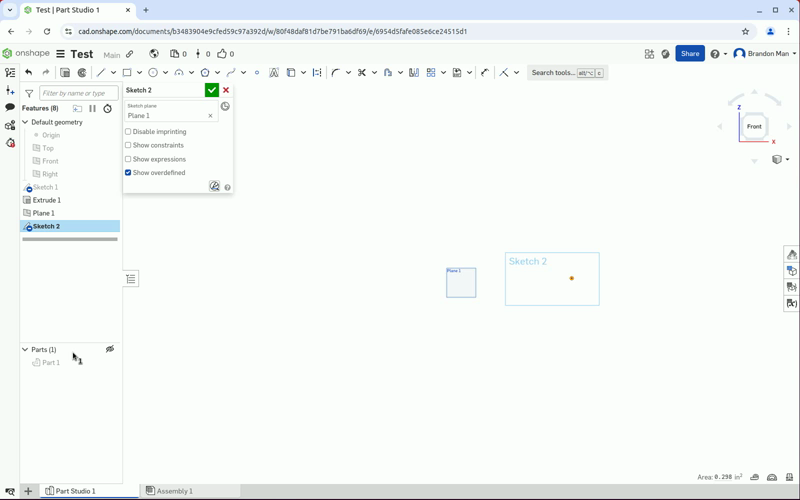
key(shift+y)
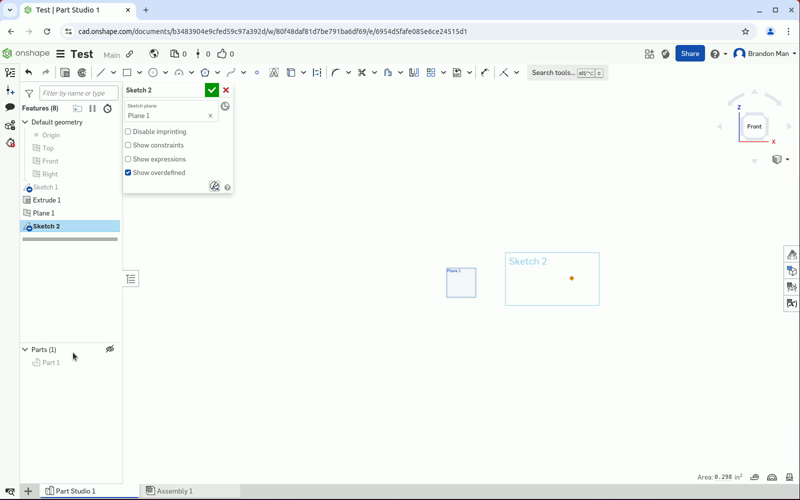
key(shift+e)
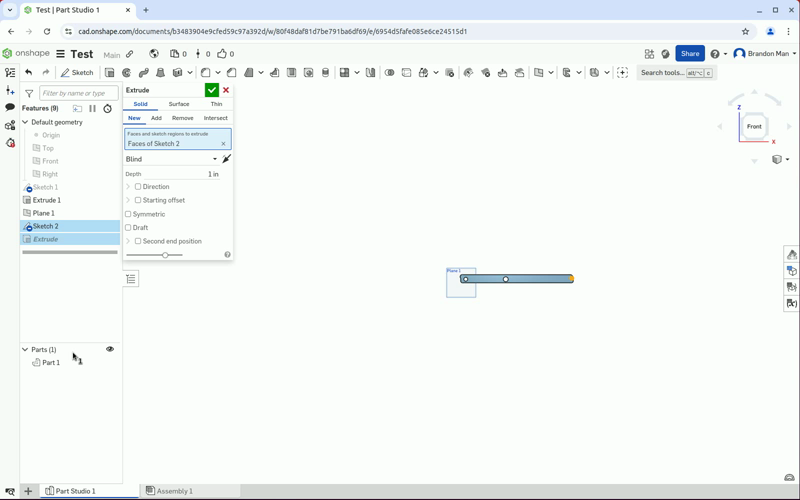
mouse_move(143, 106)
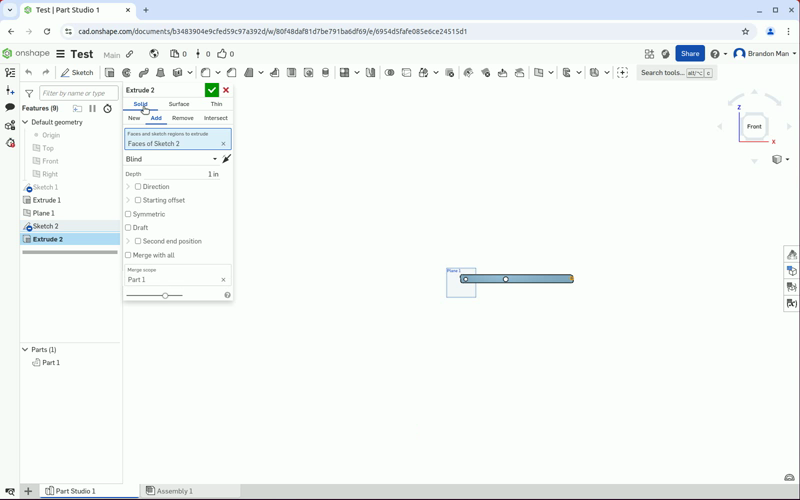
click(143, 106)
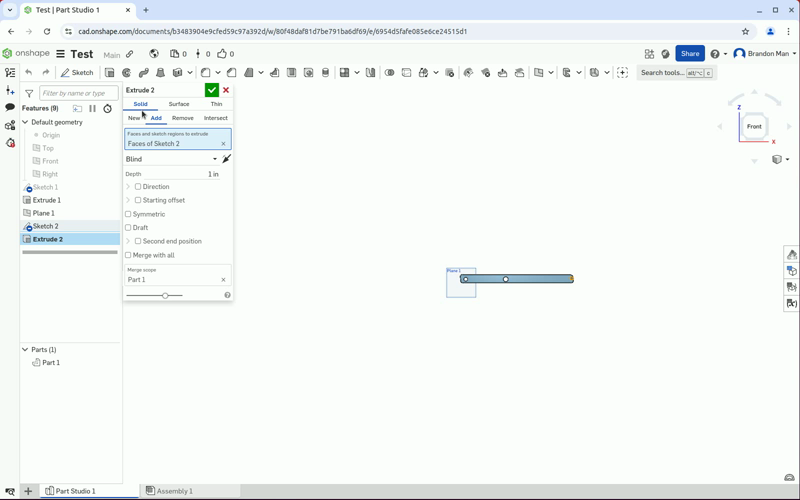
mouse_move(137, 120)
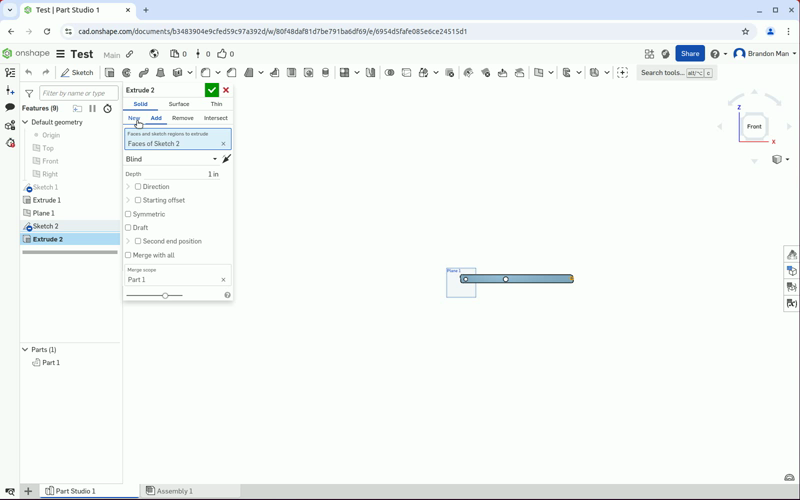
click(137, 120)
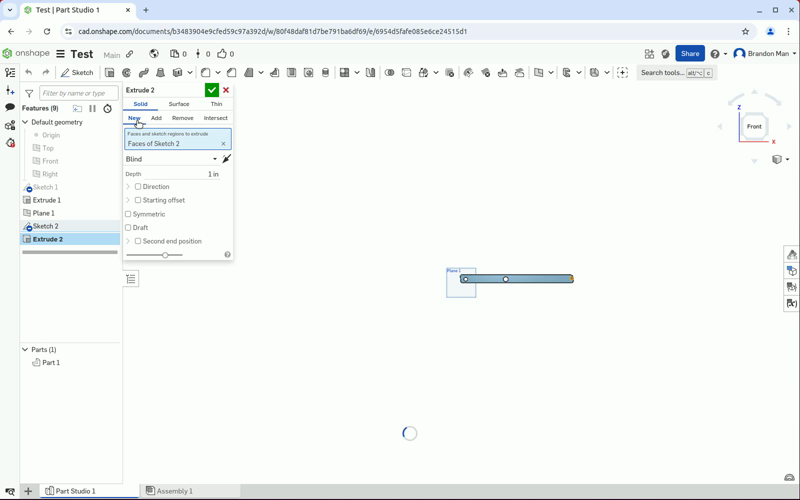
key(tab, 4)
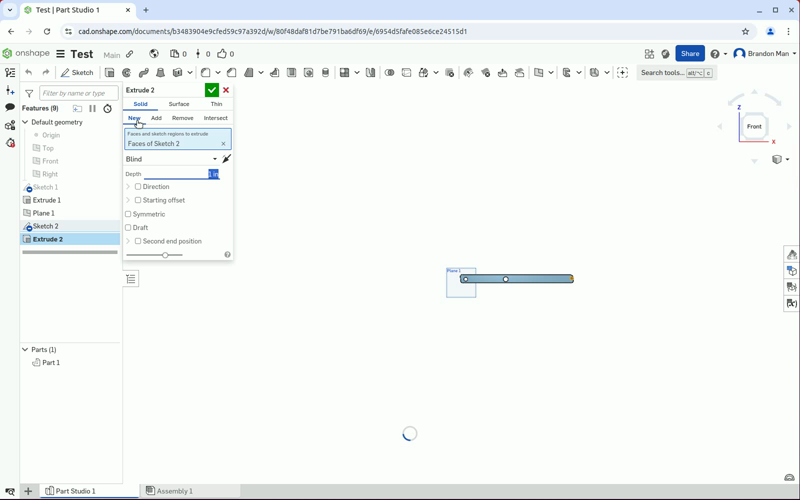
text(1.685)
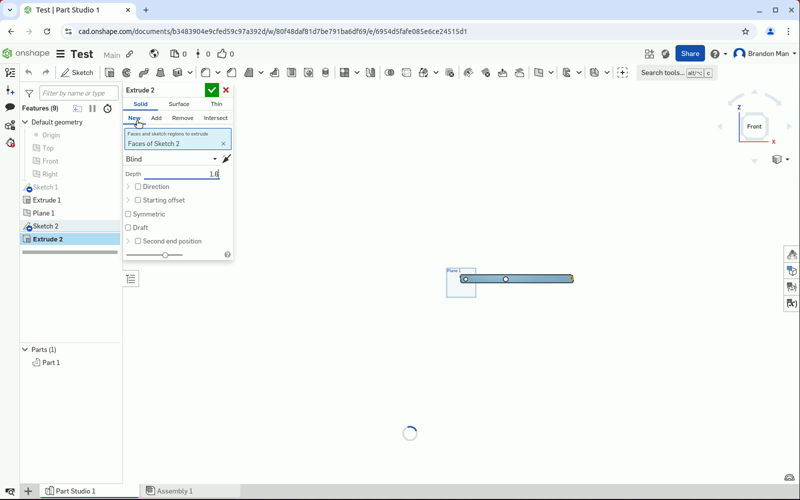
key(enter)
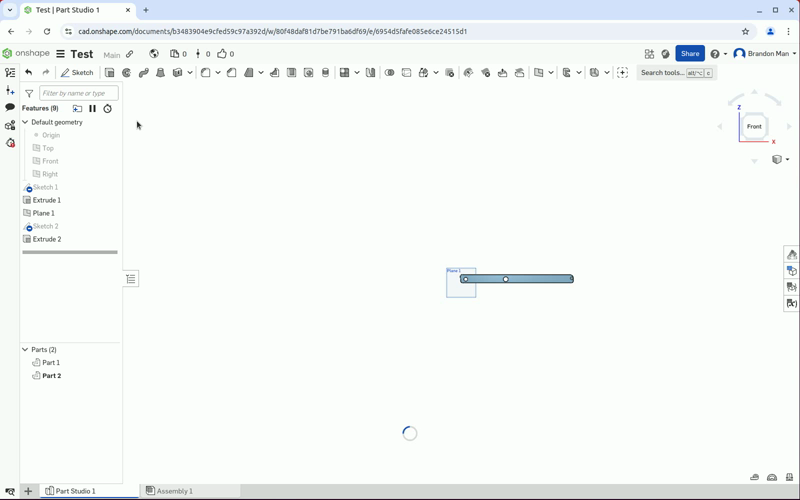
key(shift+h)
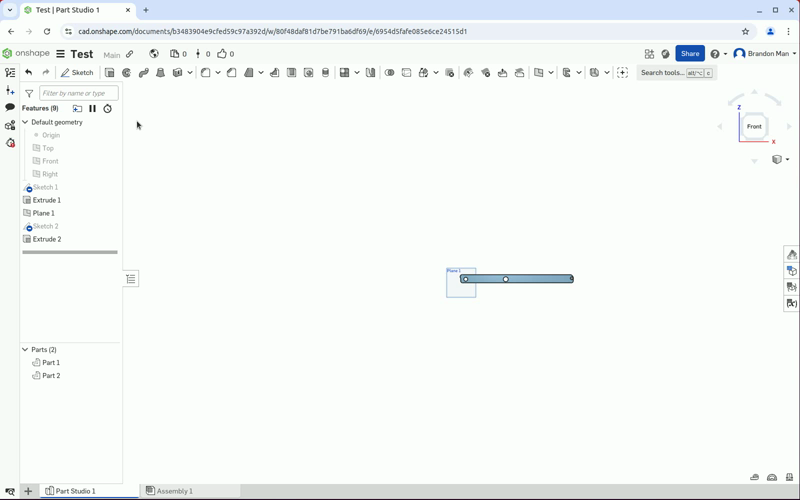
key(shift+h)
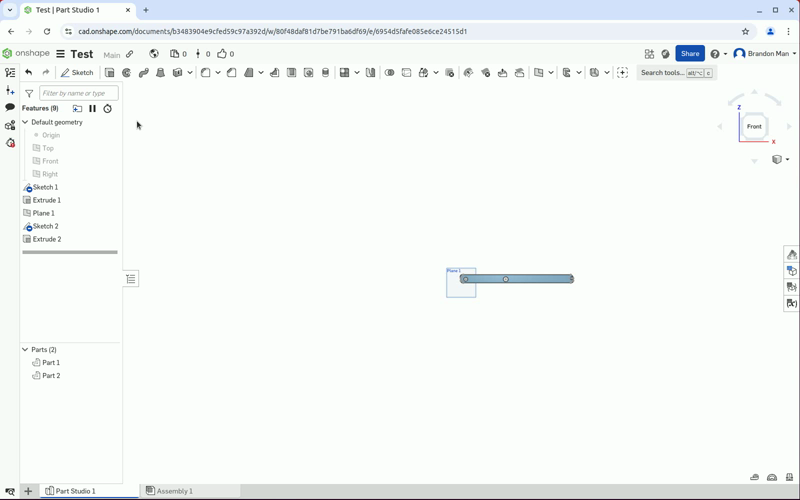
key(shift+7)
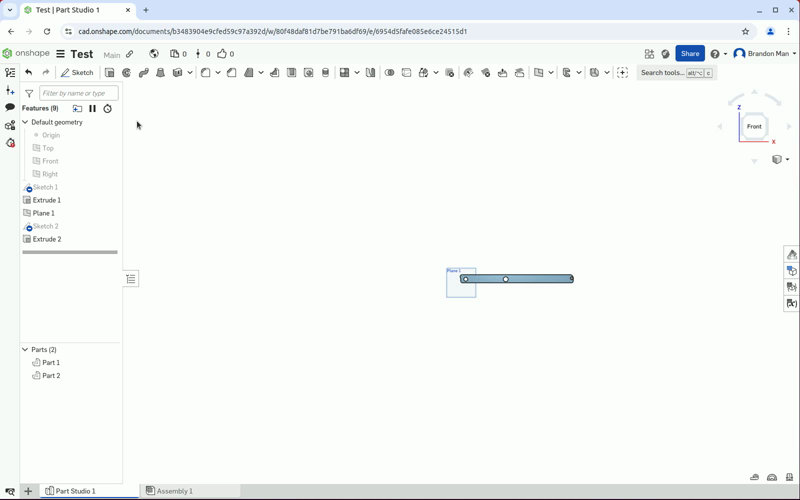
key(left, 2)
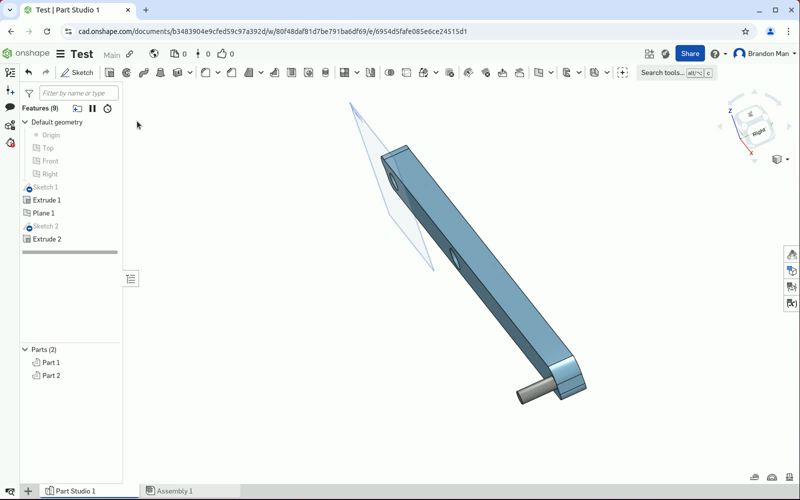
key(down, 2)
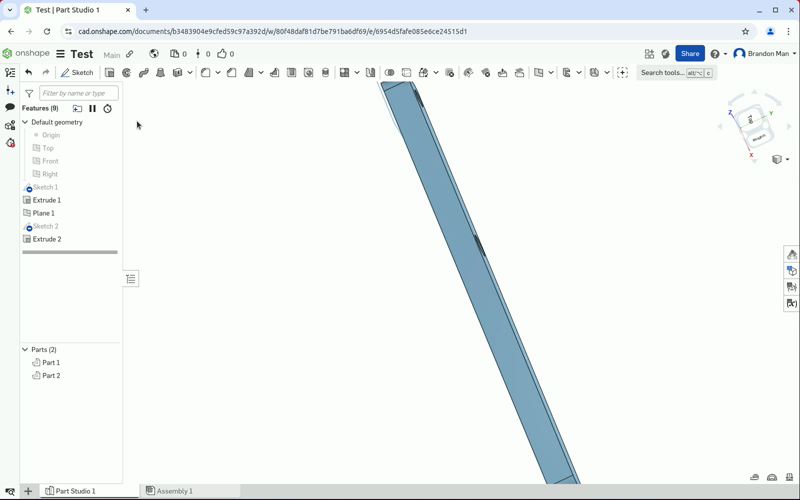
key(up, 2)
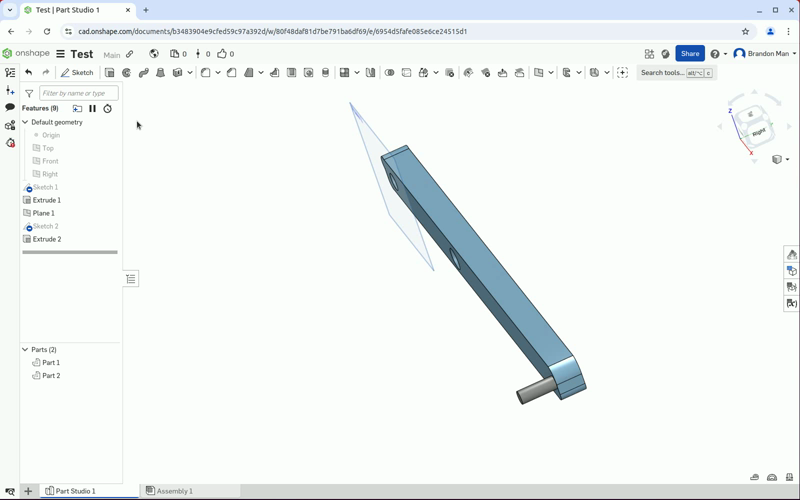
key(right, 2)
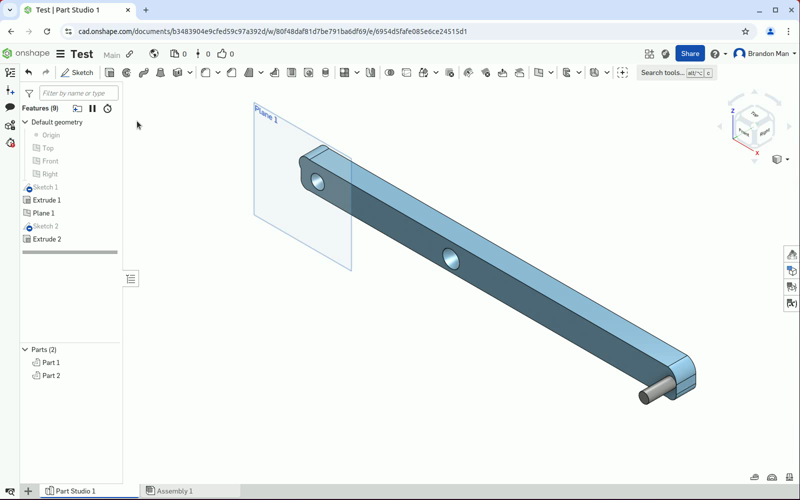
mouse_move(73, 189)
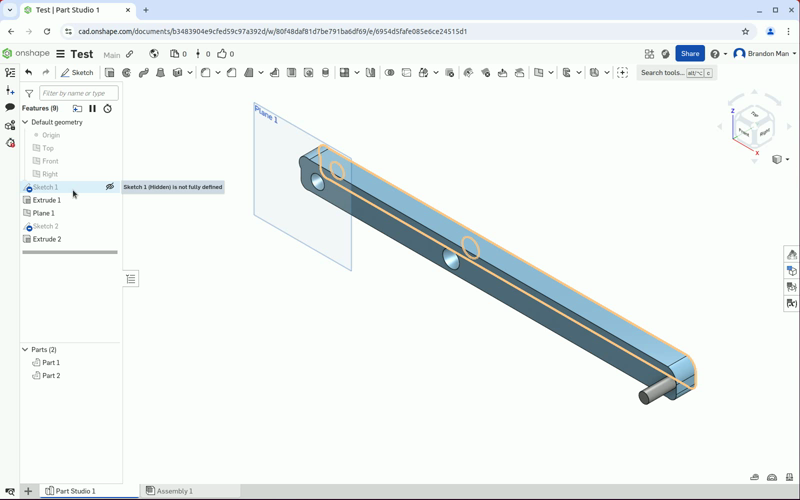
click(73, 189)